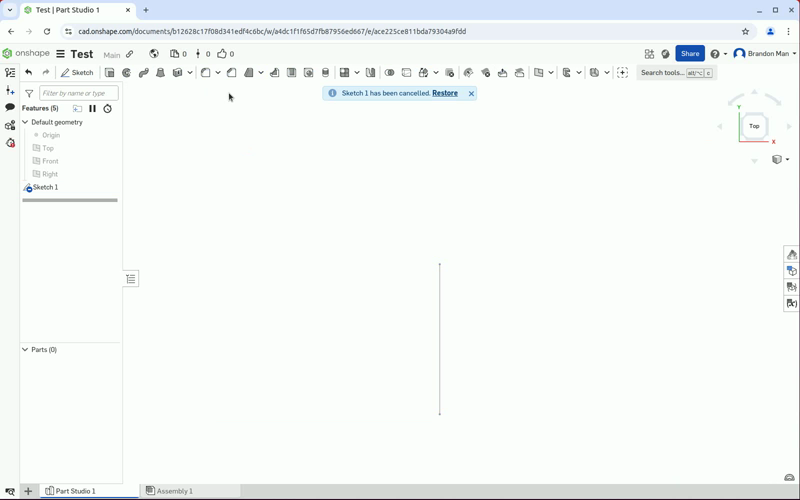
key(shift+h)
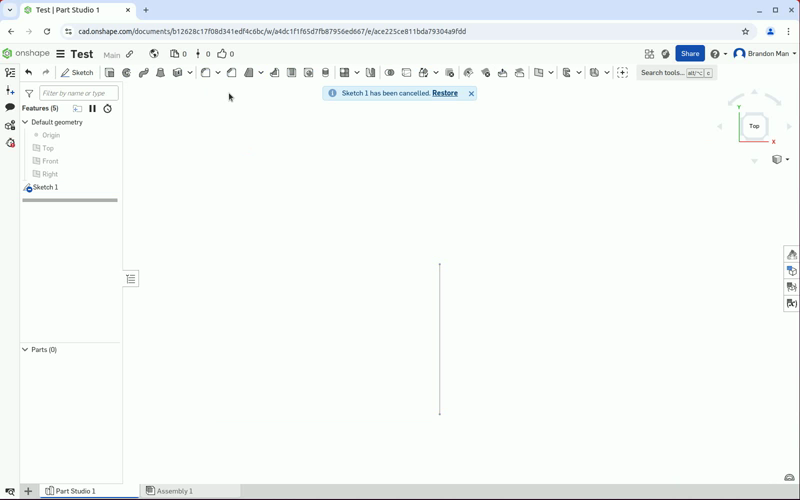
key(shift+s)
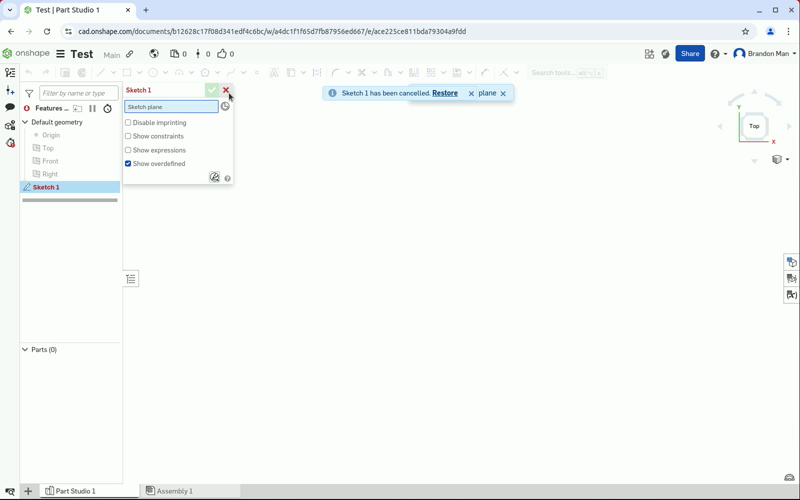
mouse_move(73, 150)
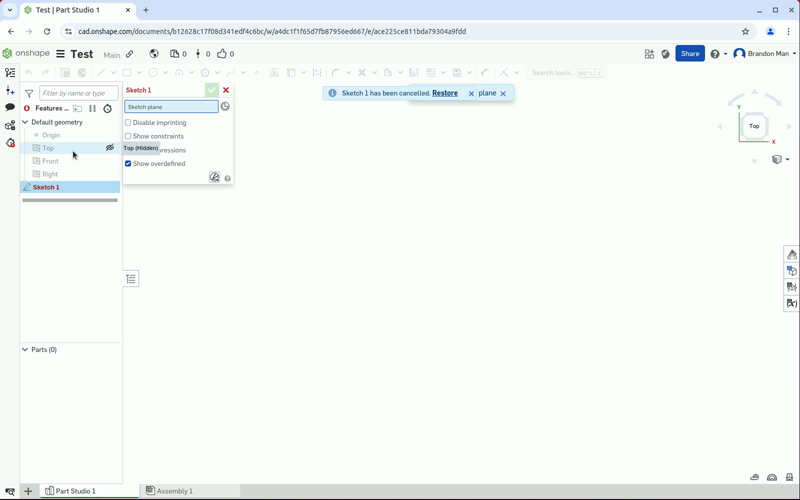
click(73, 150)
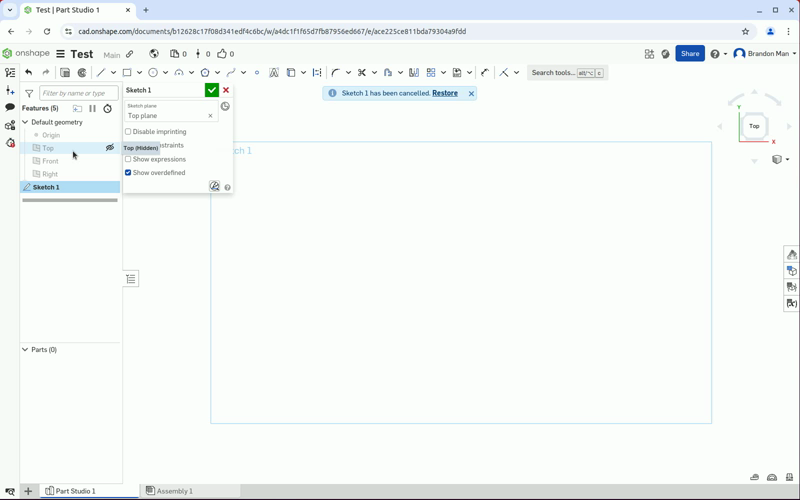
mouse_move(73, 352)
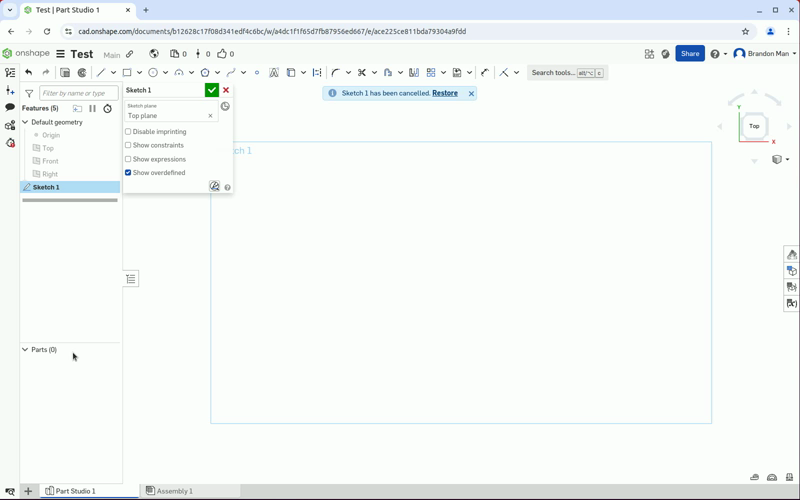
key(y)
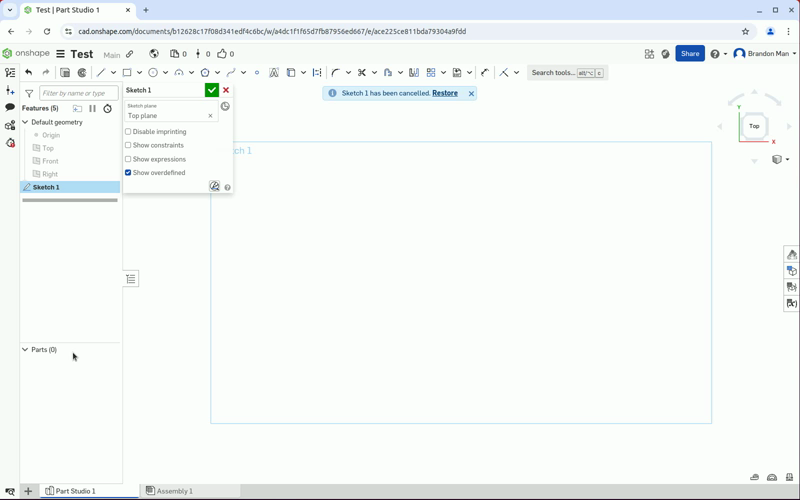
key(l)
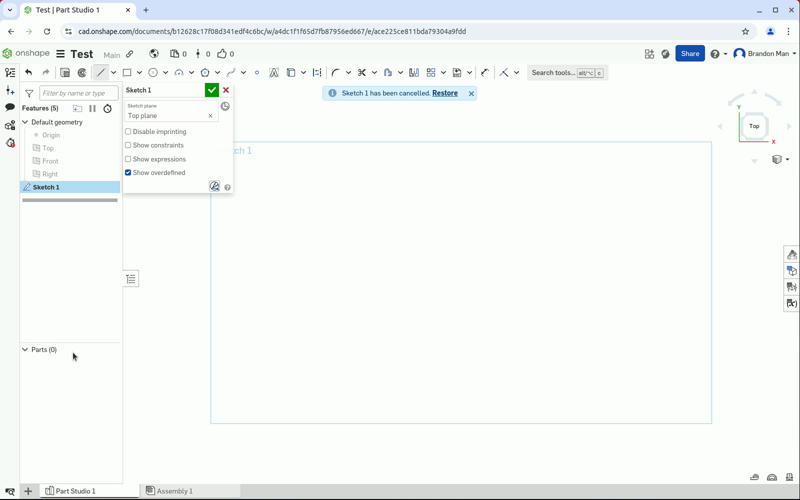
key_down(shift)
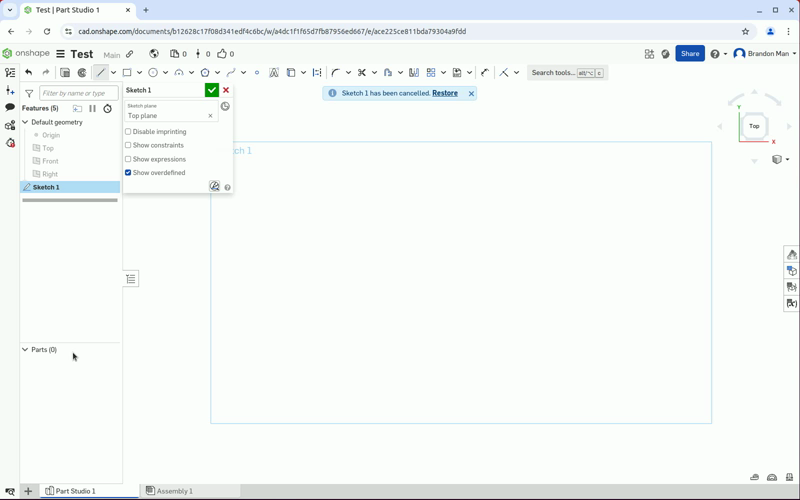
mouse_move(359, 275)
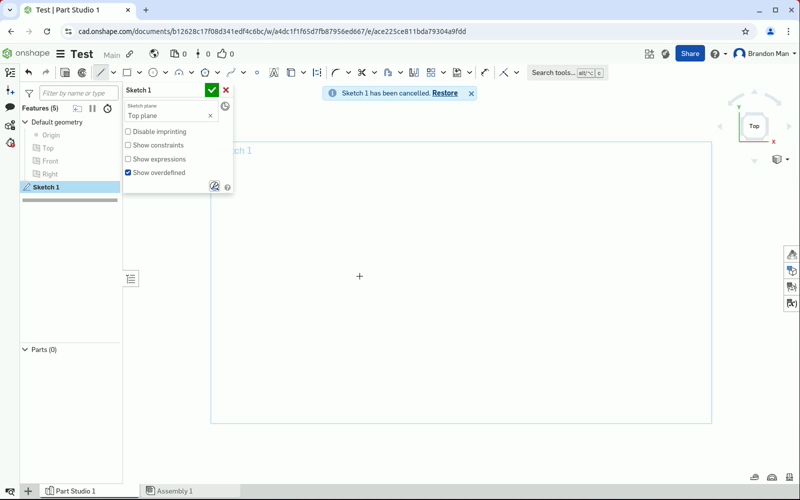
click(359, 275)
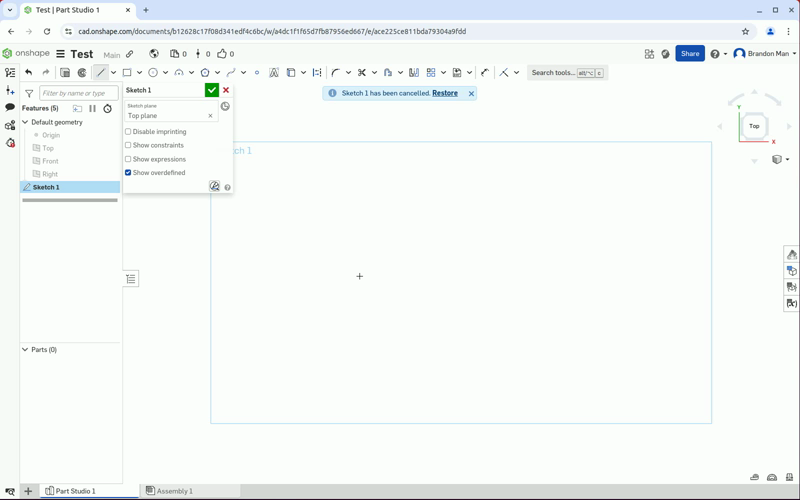
key_up(shift)
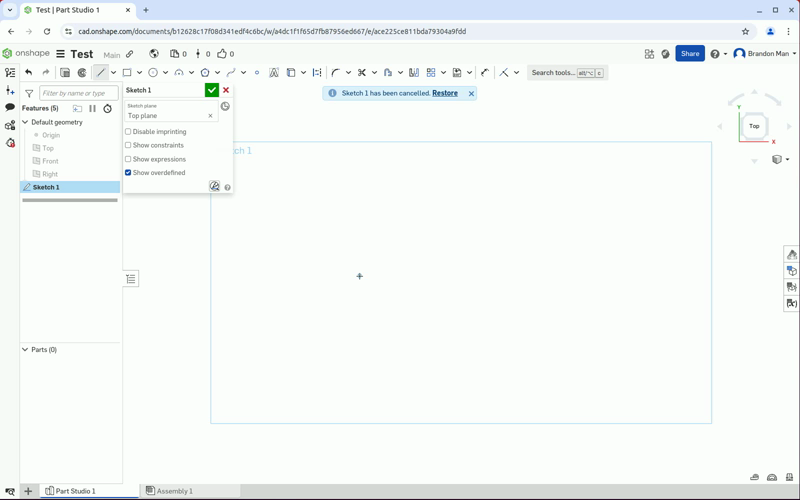
key_down(shift)
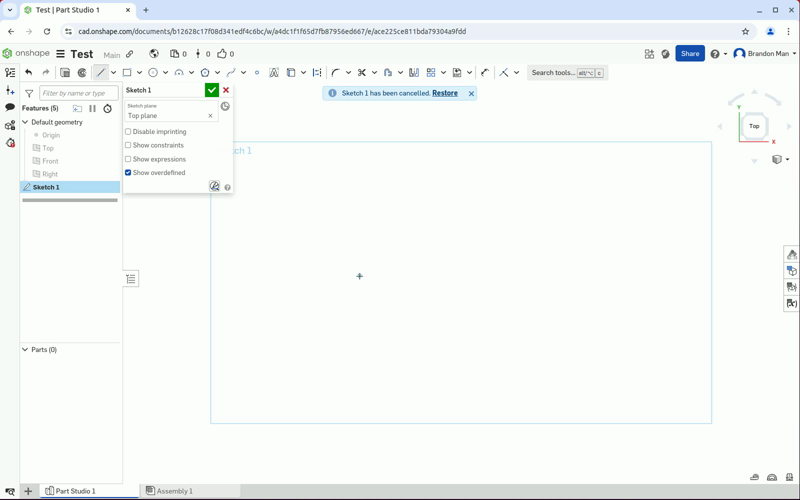
mouse_move(572, 275)
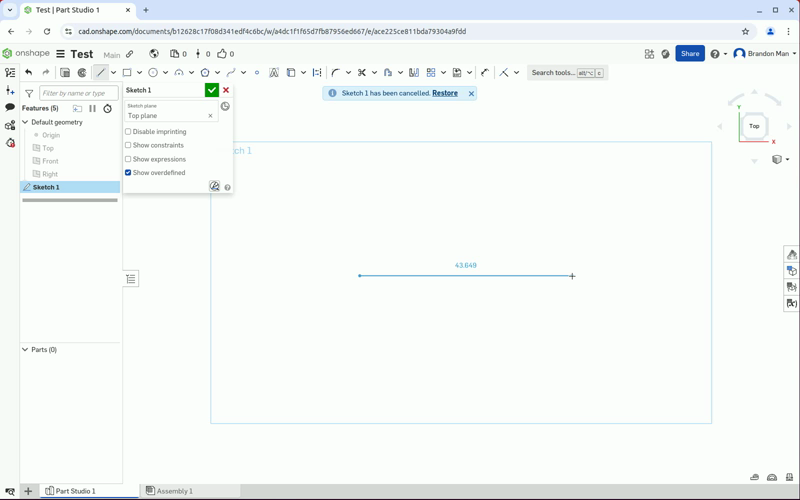
click(572, 275)
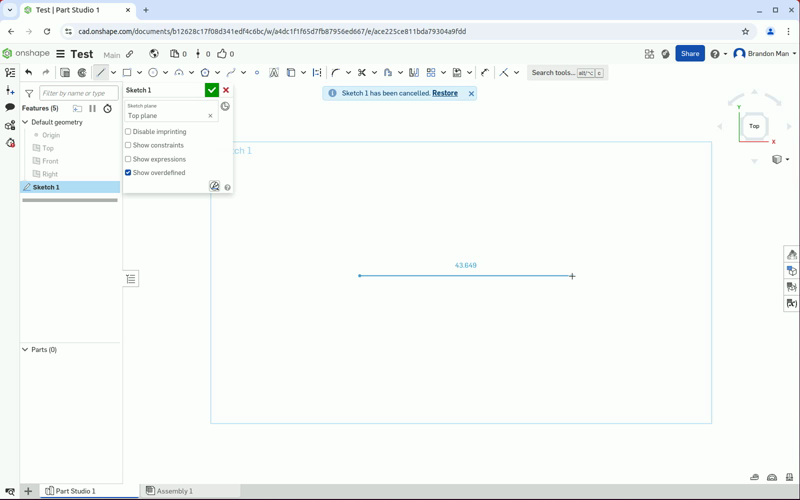
key_up(shift)
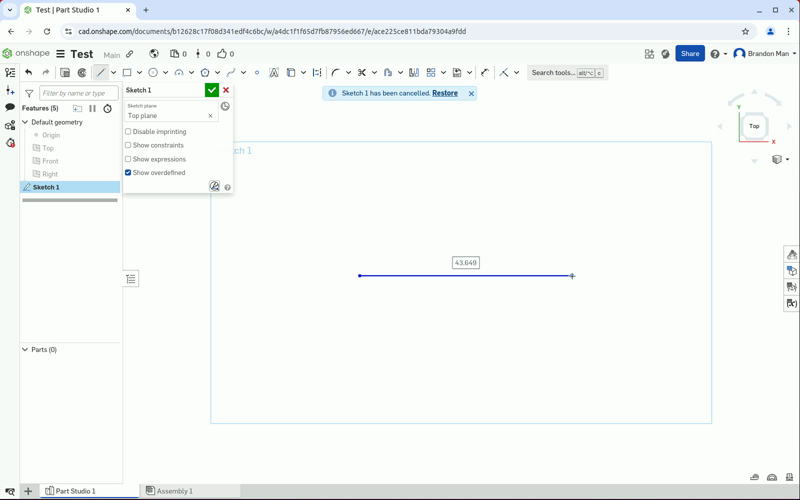
key_down(shift)
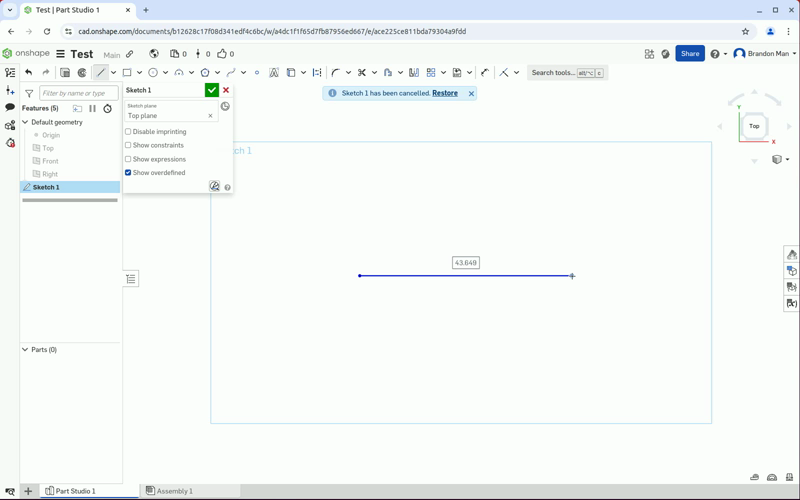
mouse_move(572, 186)
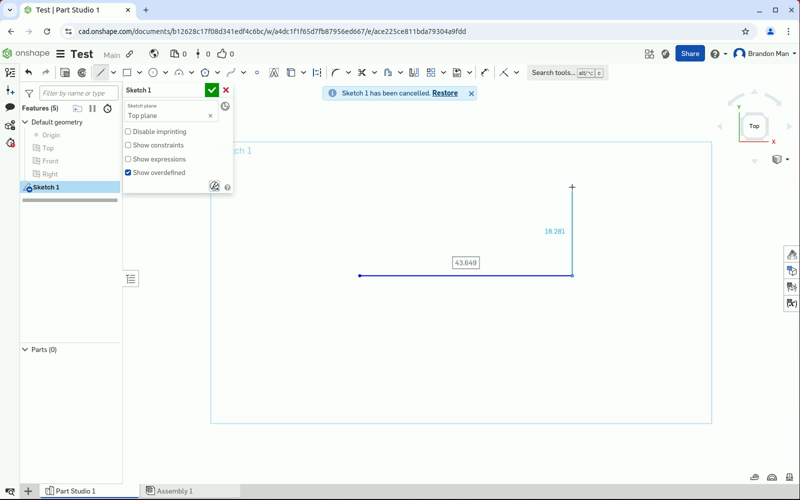
click(572, 186)
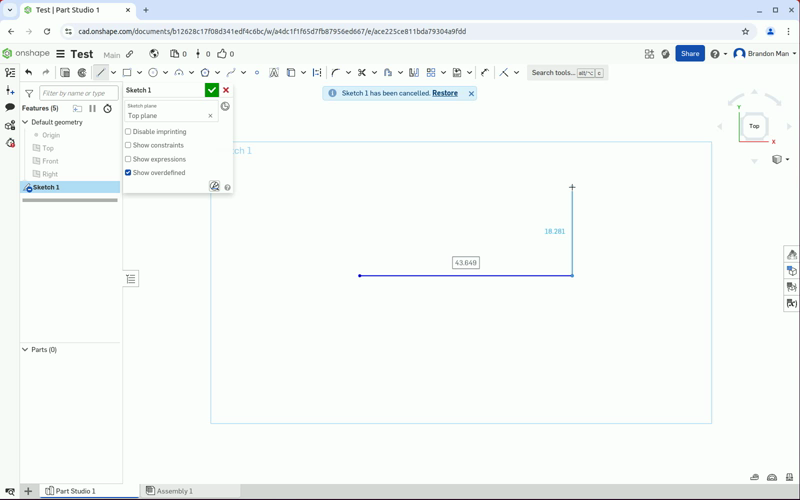
key_up(shift)
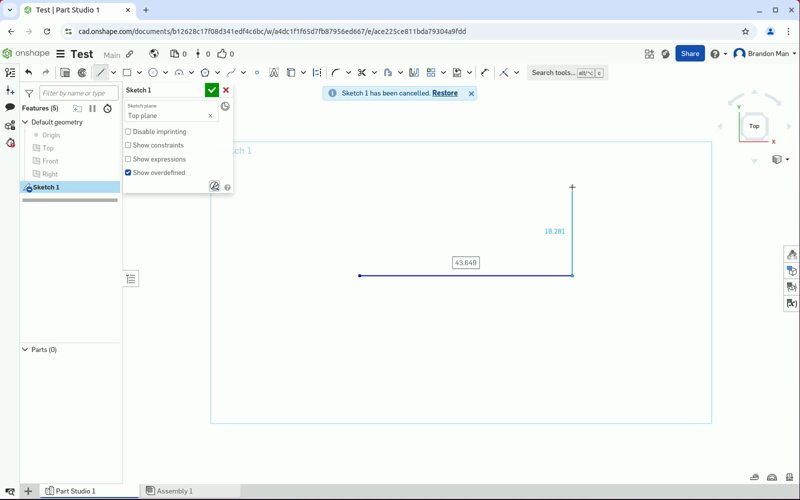
key_down(shift)
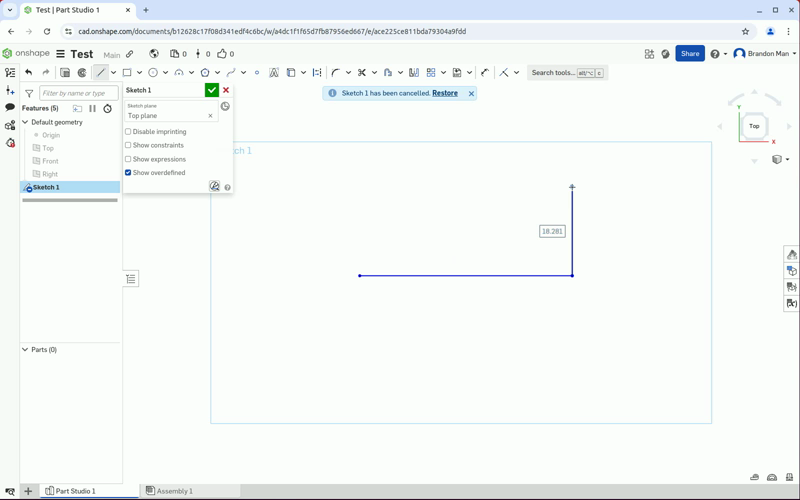
mouse_move(359, 186)
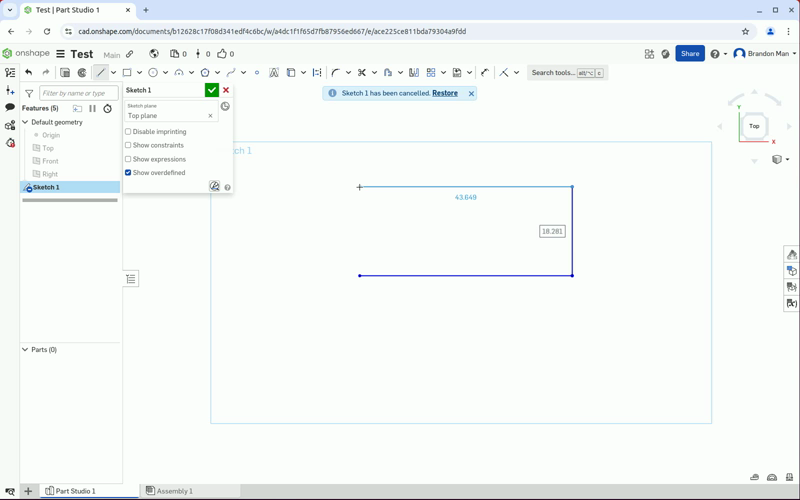
click(359, 186)
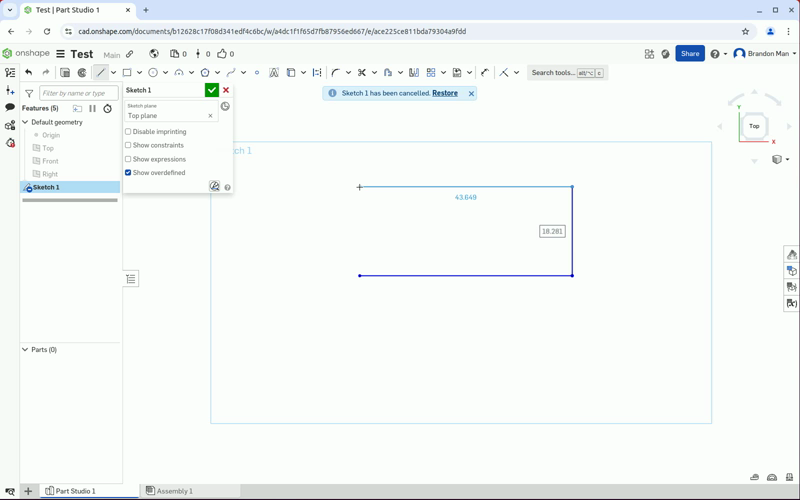
key_up(shift)
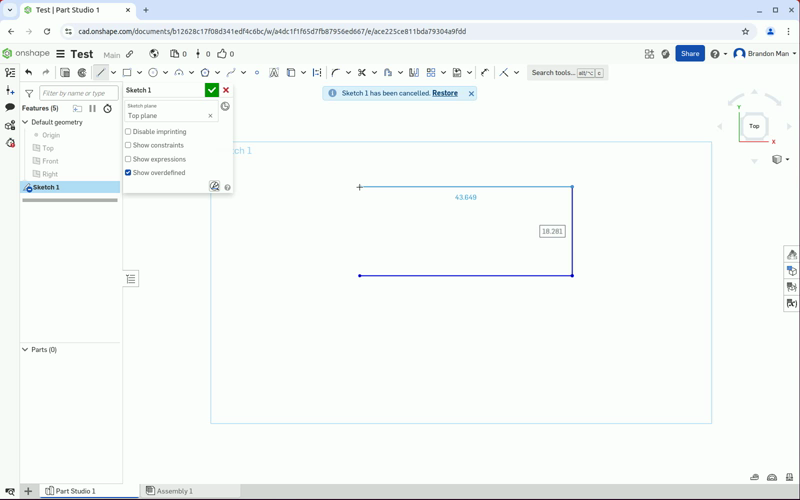
key_down(shift)
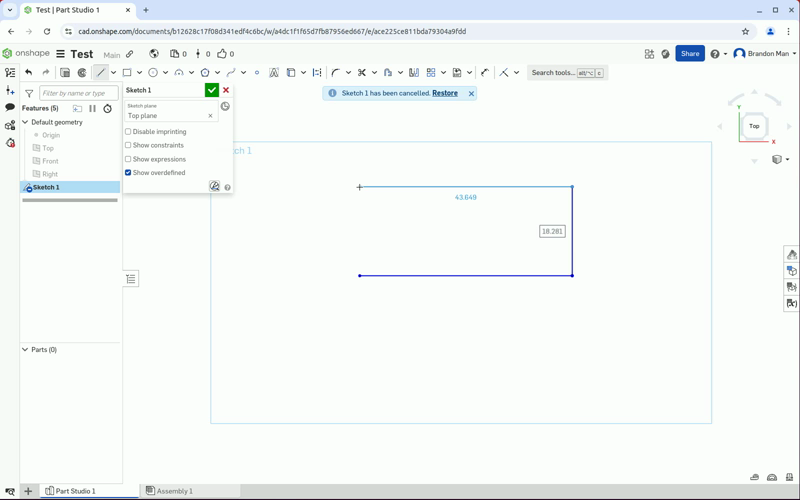
mouse_move(359, 275)
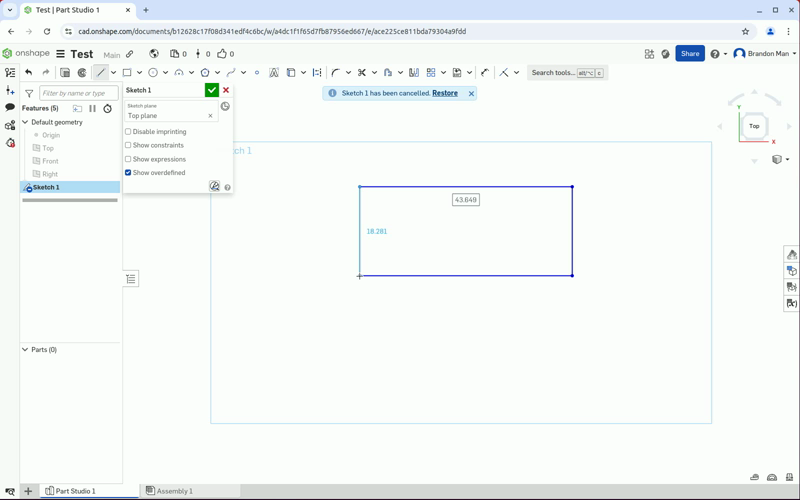
key_up(shift)
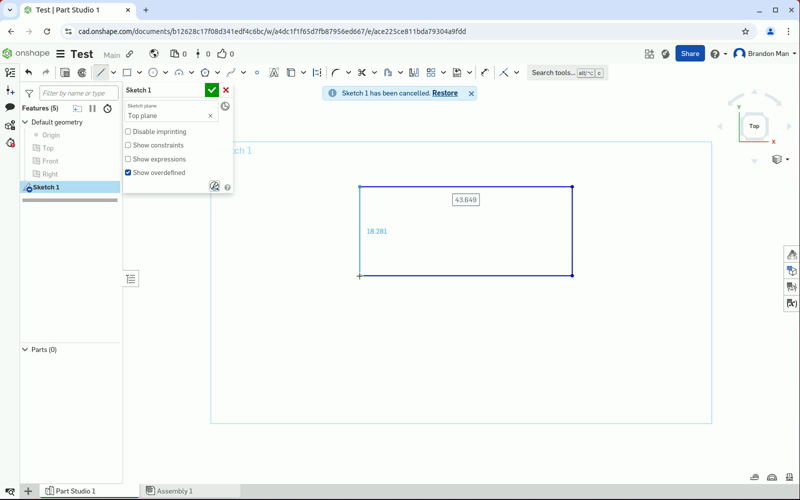
click(359, 275)
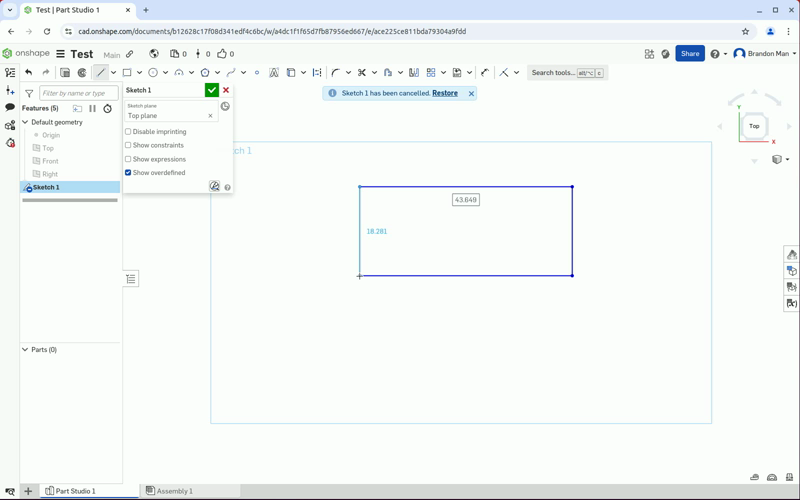
key(esc)
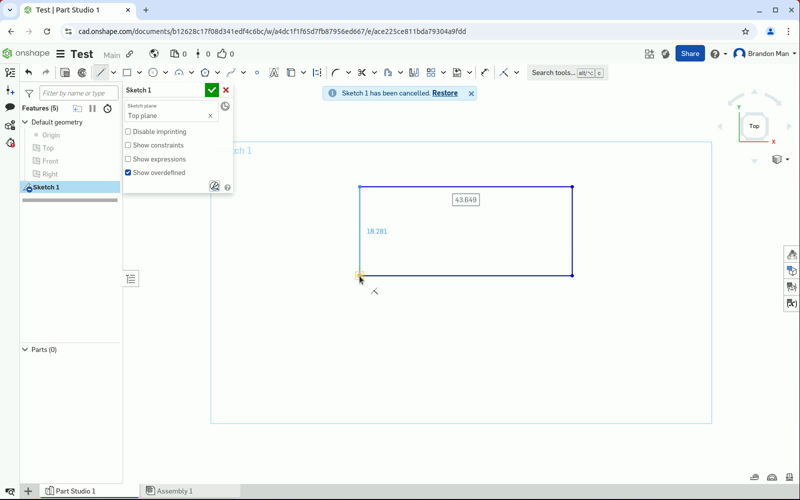
key(l)
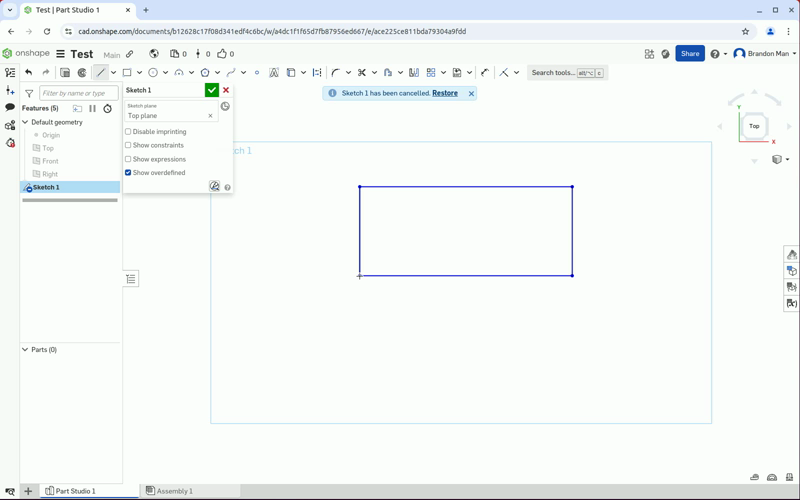
key_down(shift)
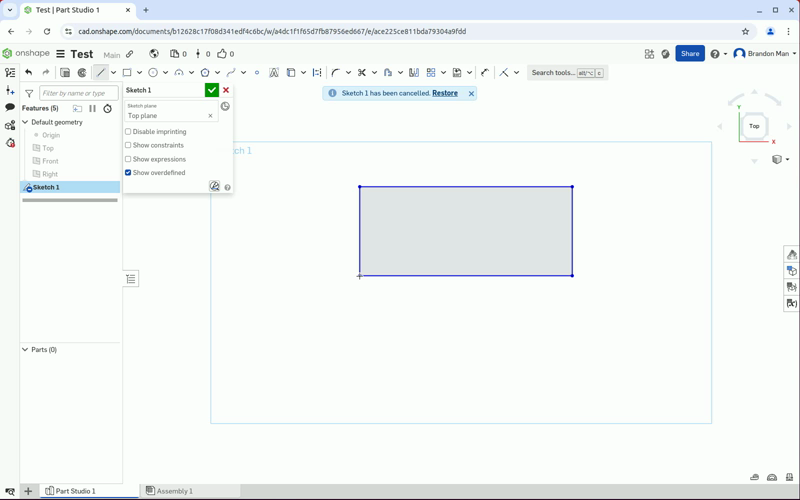
mouse_move(362, 273)
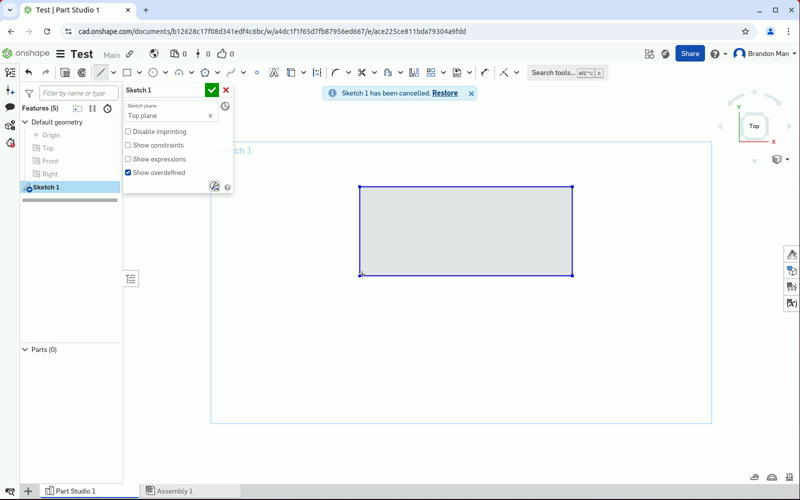
scroll(6)
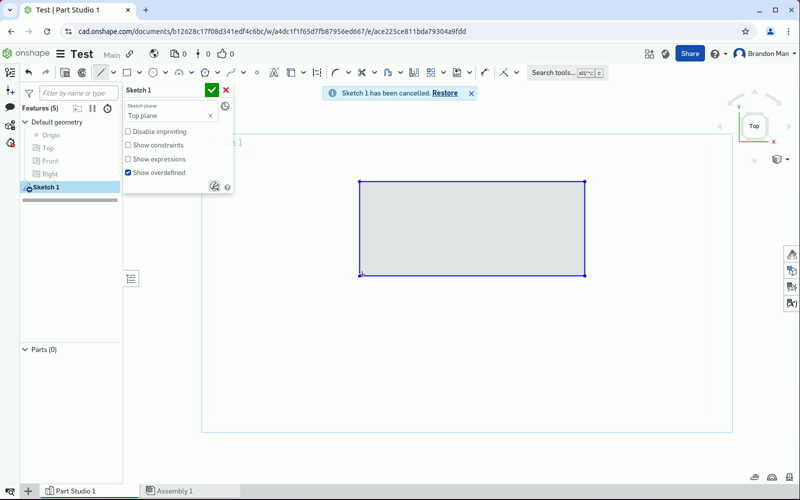
scroll(6)
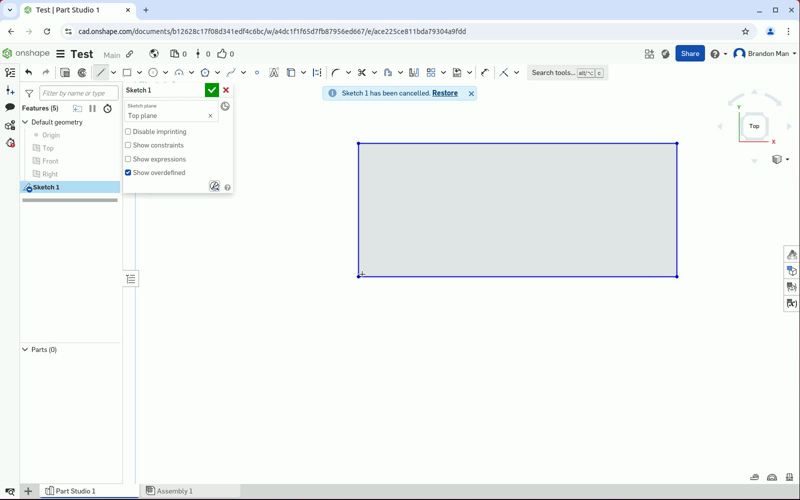
scroll(6)
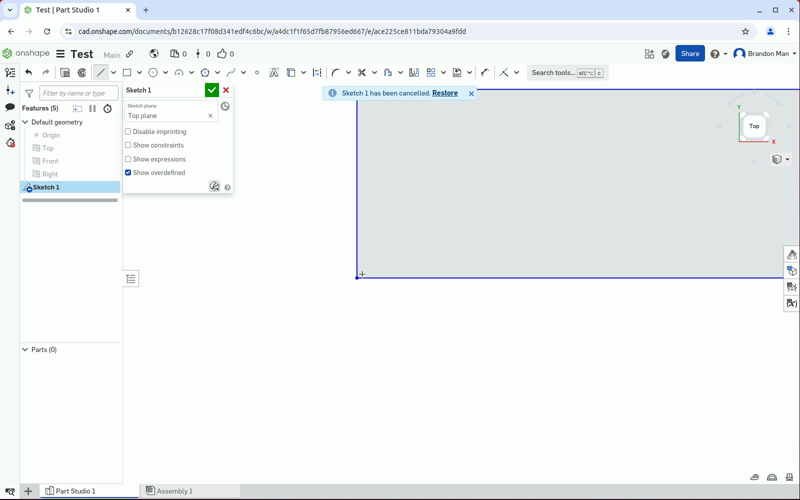
scroll(6)
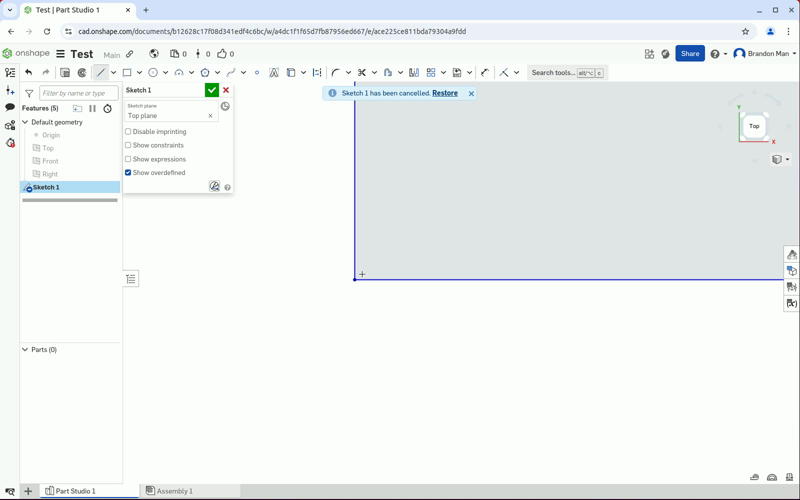
scroll(6)
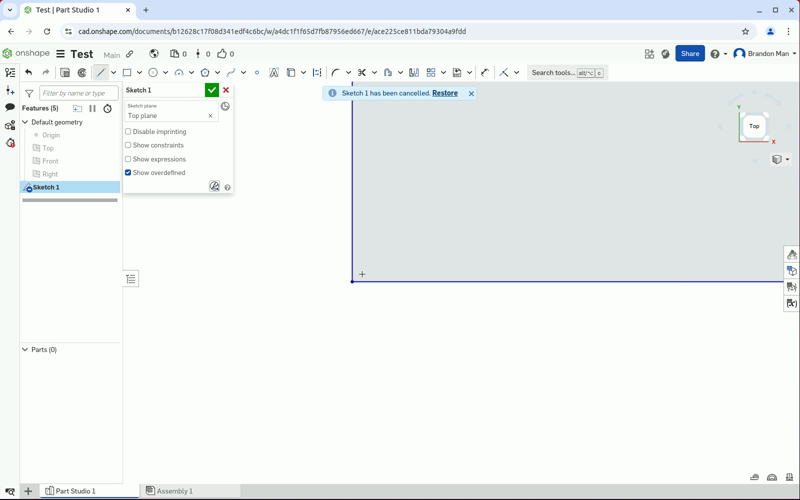
scroll(6)
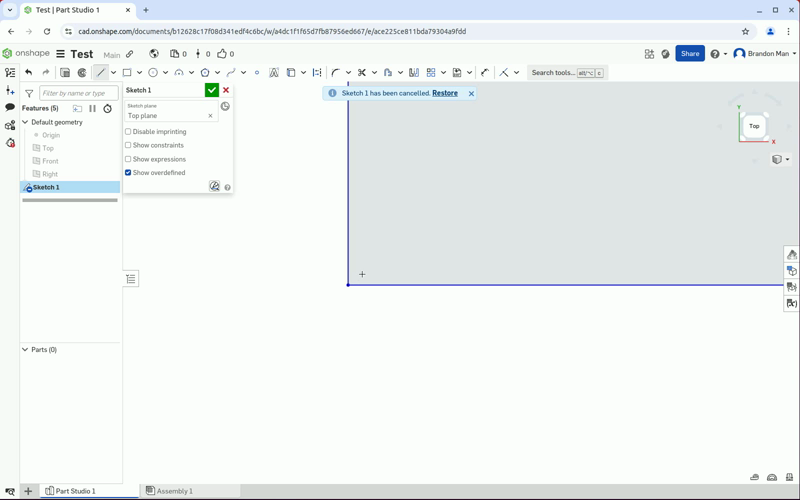
scroll(6)
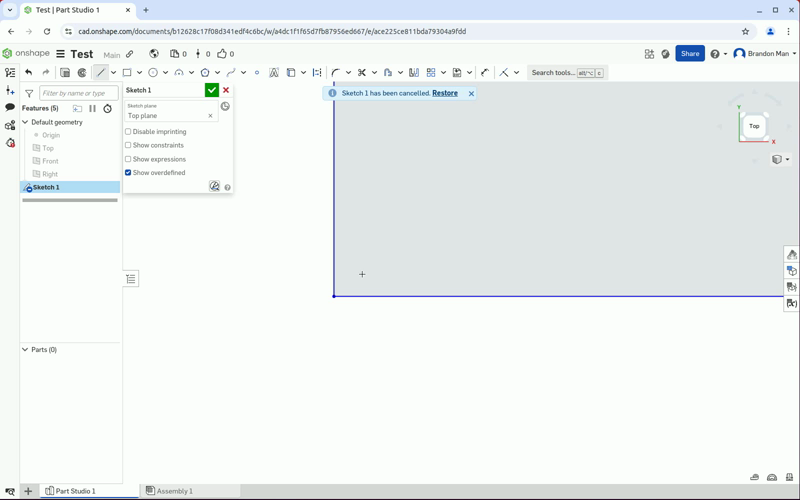
click(362, 273)
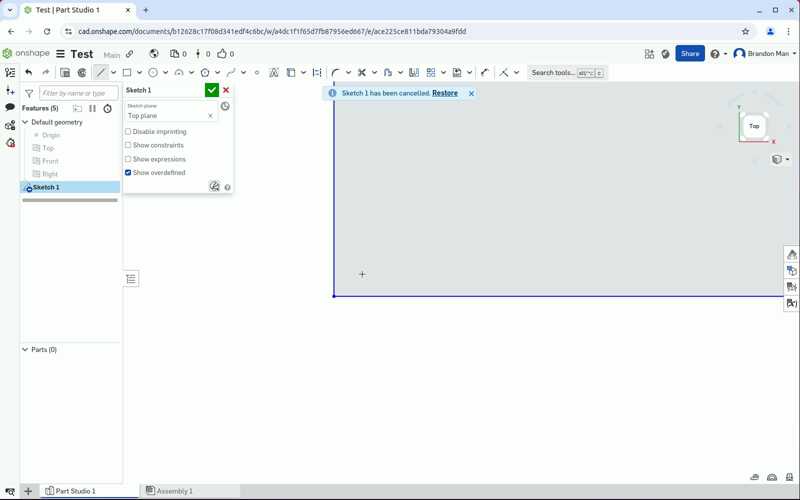
scroll(-6)
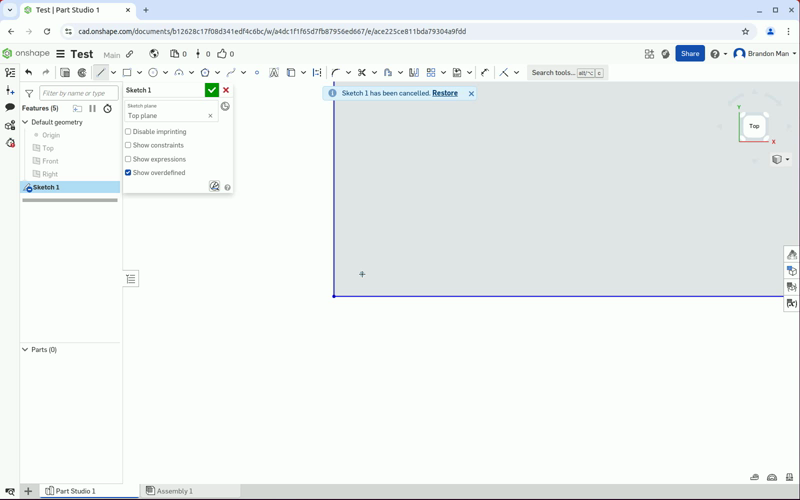
scroll(-6)
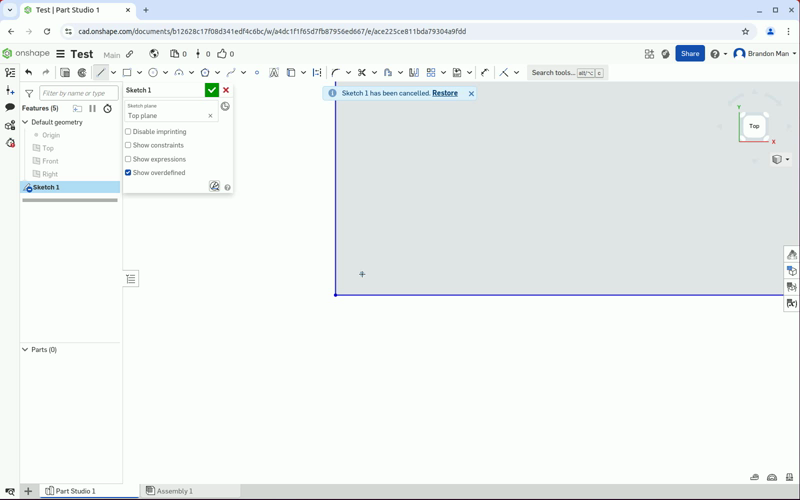
scroll(-6)
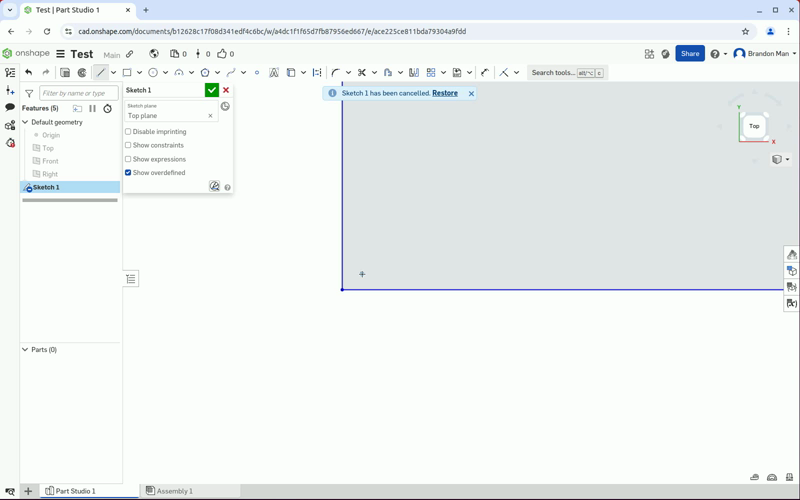
scroll(-6)
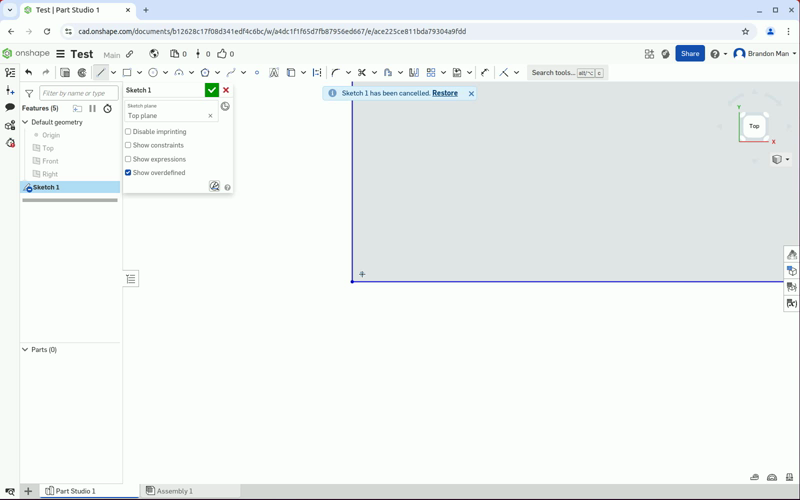
scroll(-6)
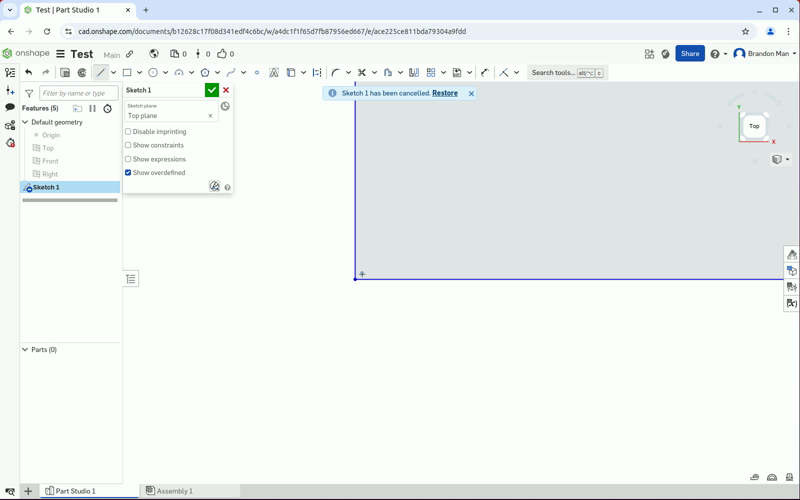
scroll(-6)
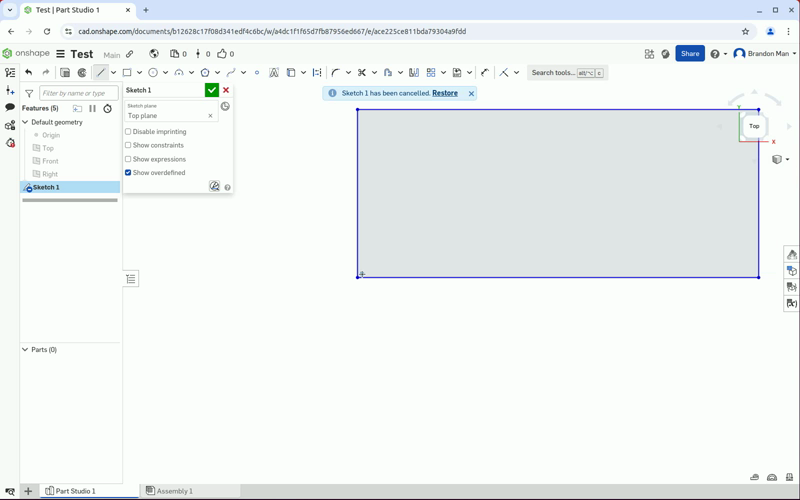
scroll(-6)
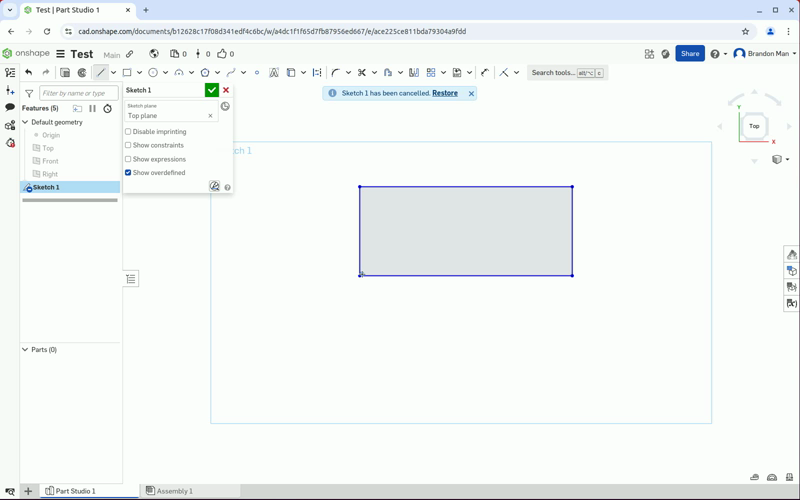
key_up(shift)
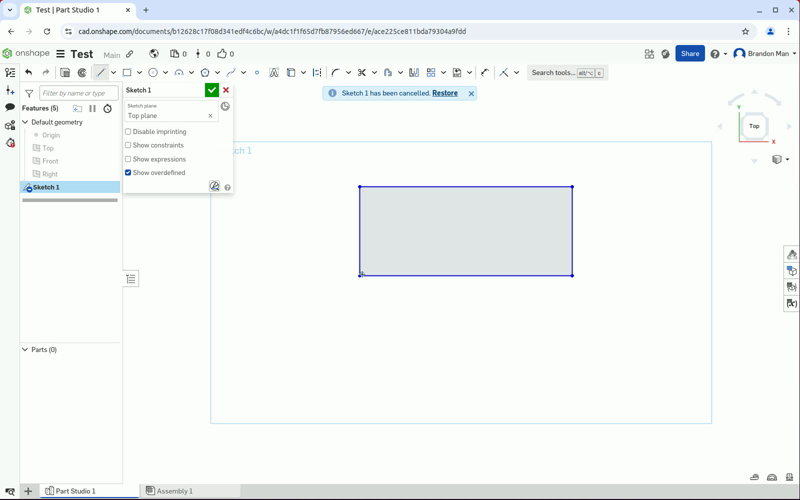
key_down(shift)
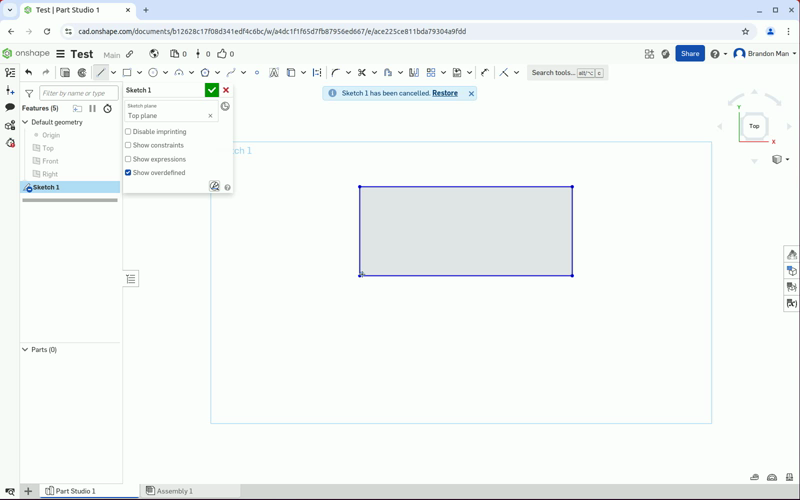
mouse_move(570, 273)
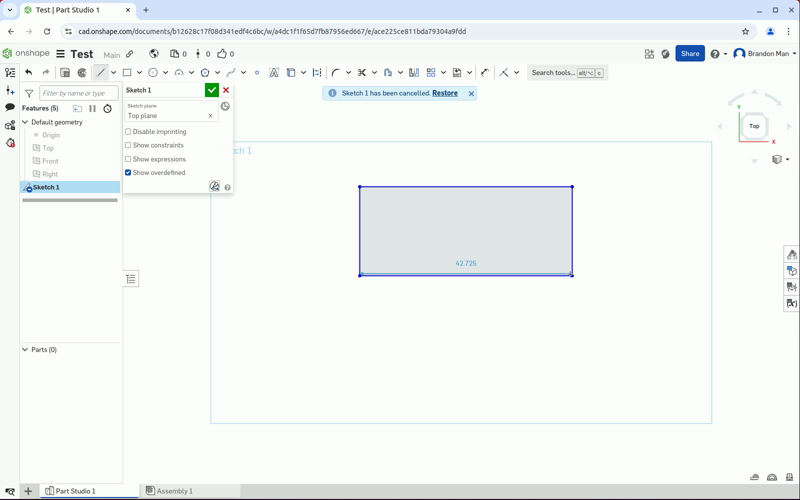
scroll(6)
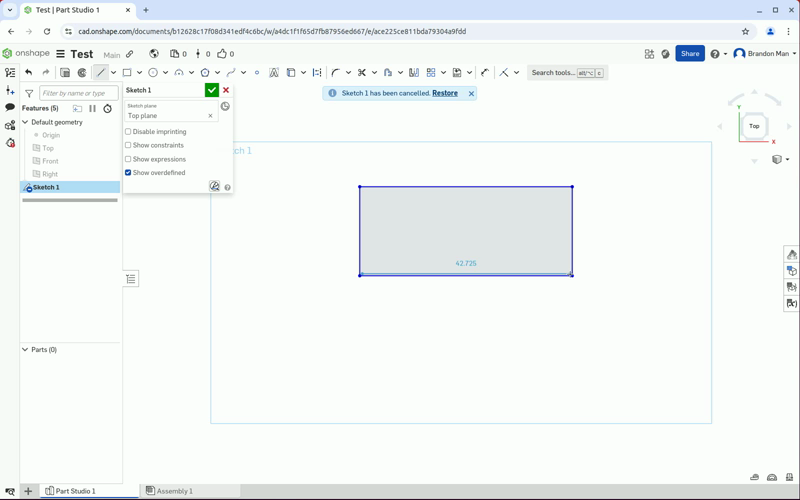
scroll(6)
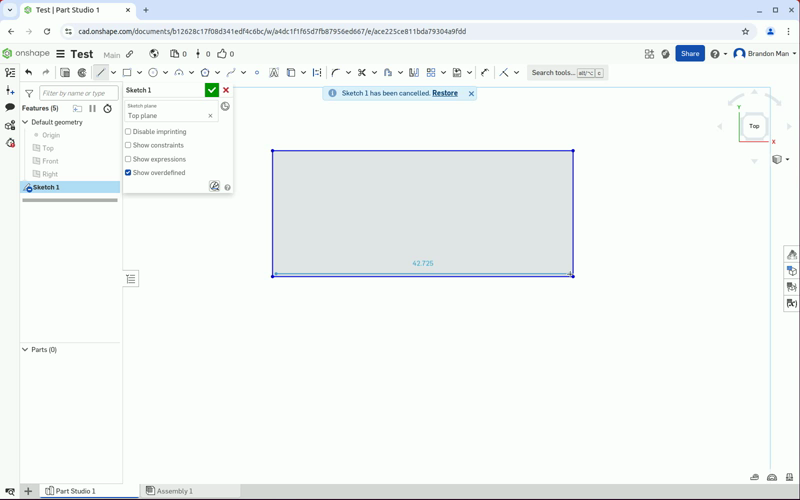
scroll(6)
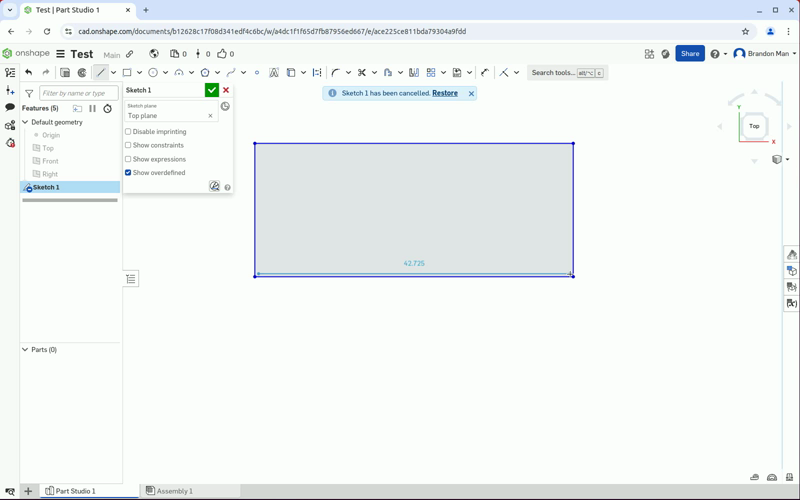
scroll(6)
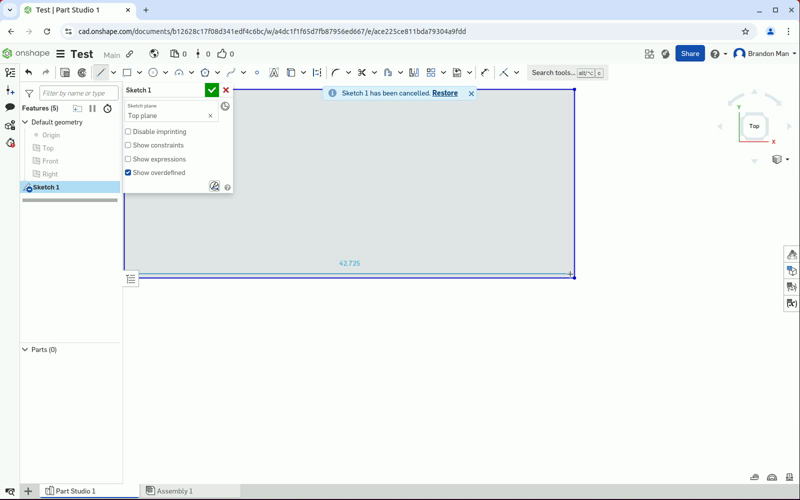
scroll(6)
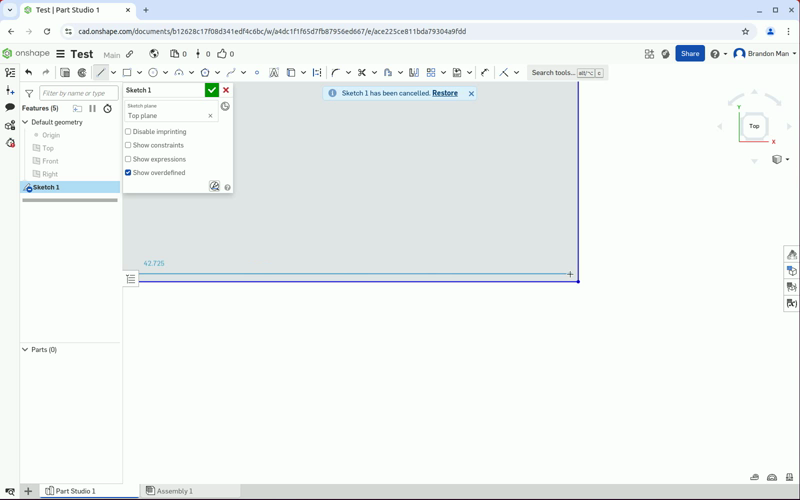
scroll(6)
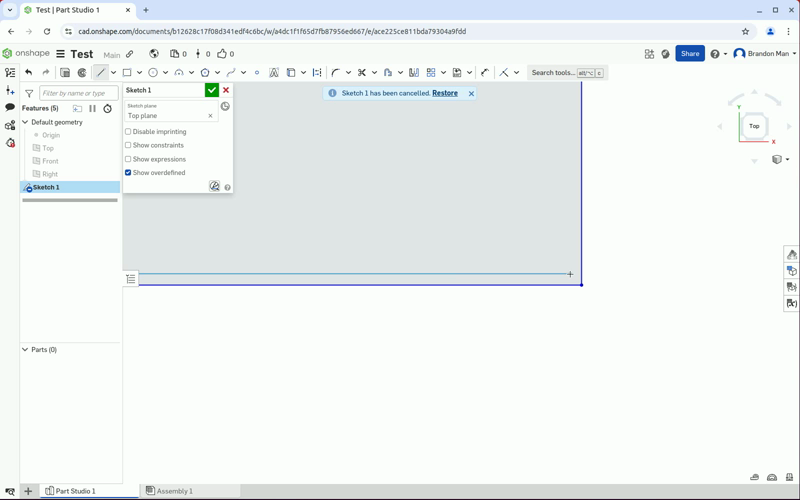
scroll(6)
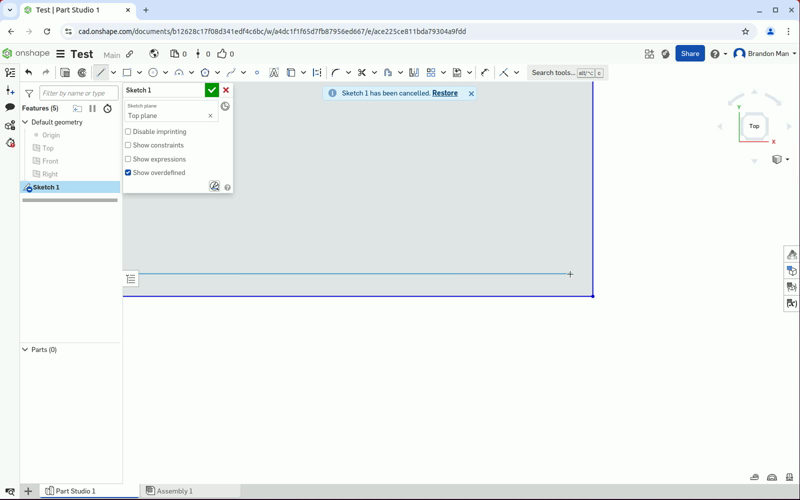
click(570, 273)
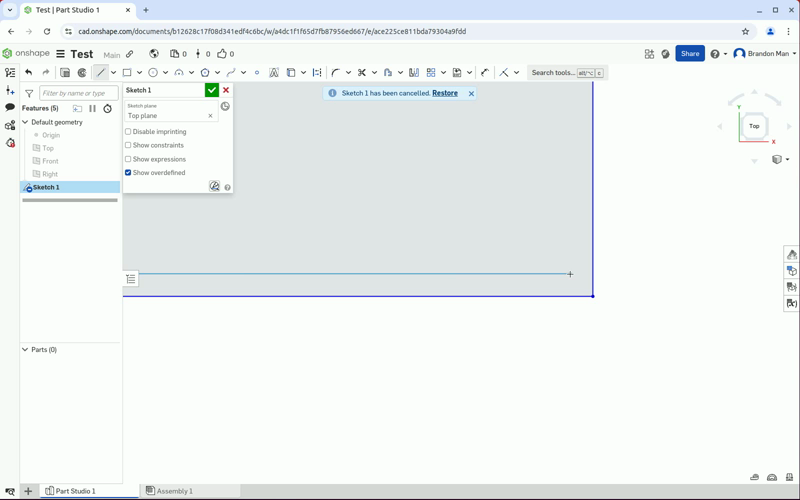
scroll(-6)
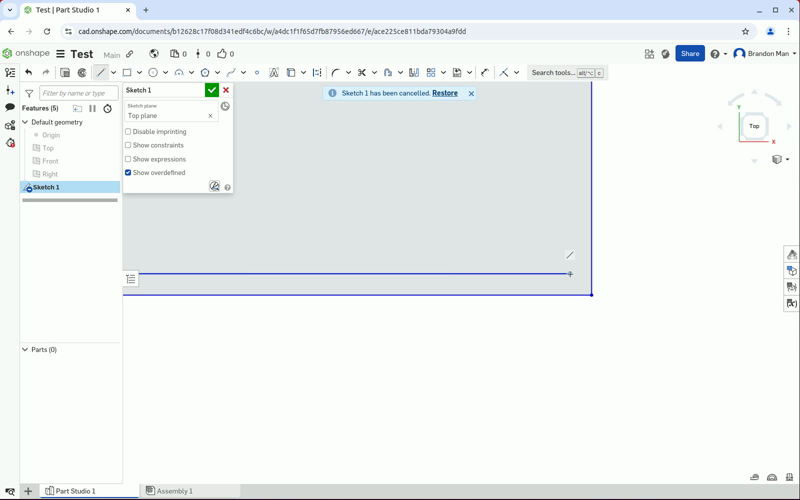
scroll(-6)
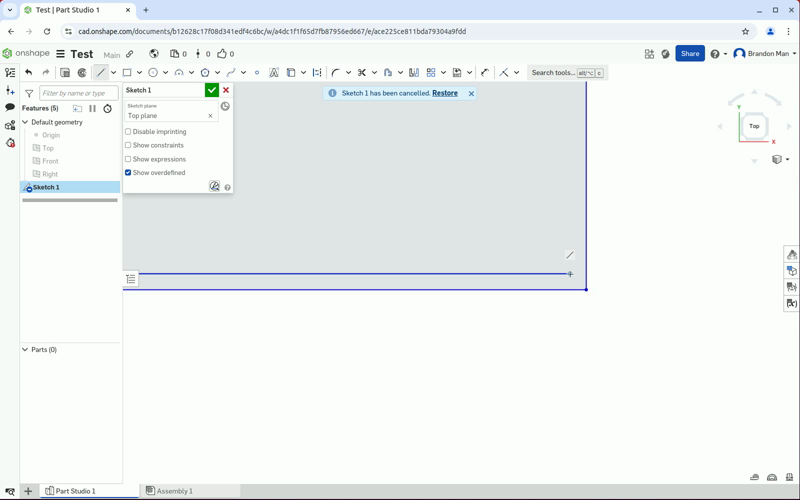
scroll(-6)
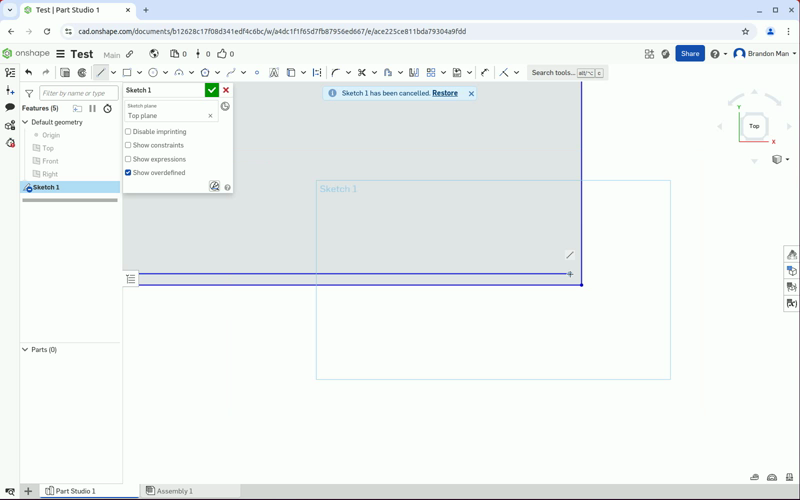
scroll(-6)
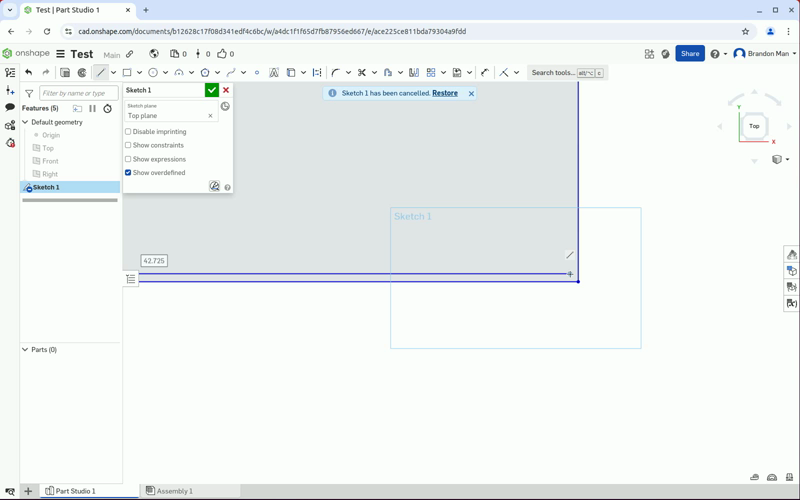
scroll(-6)
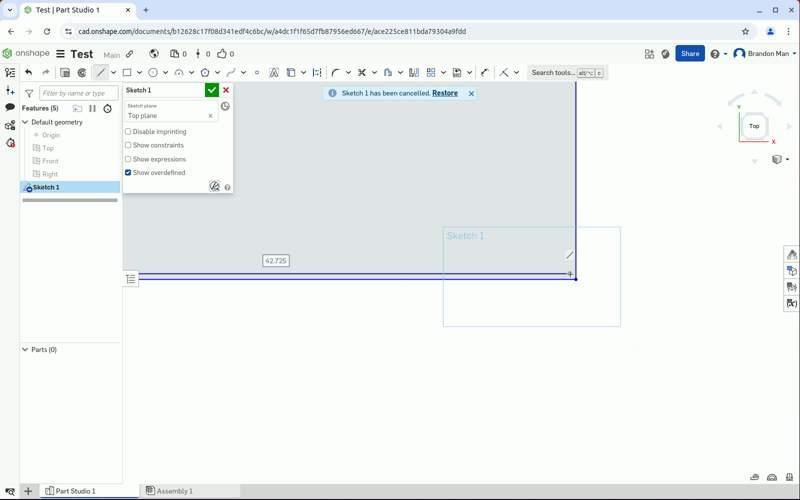
scroll(-6)
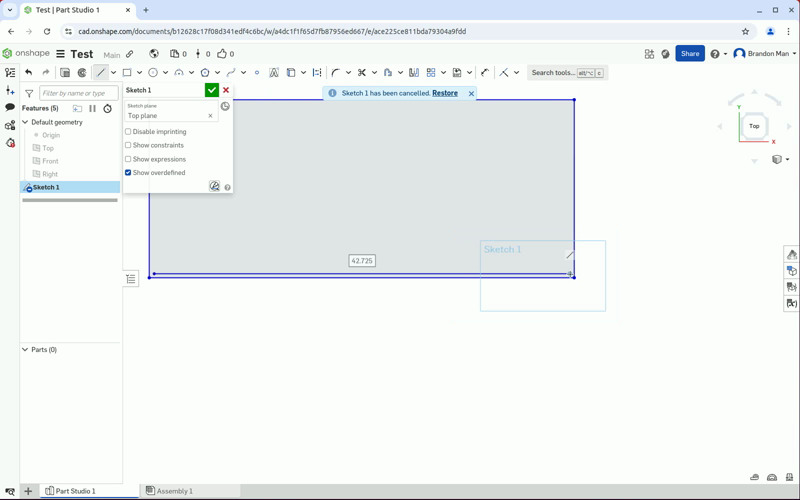
scroll(-6)
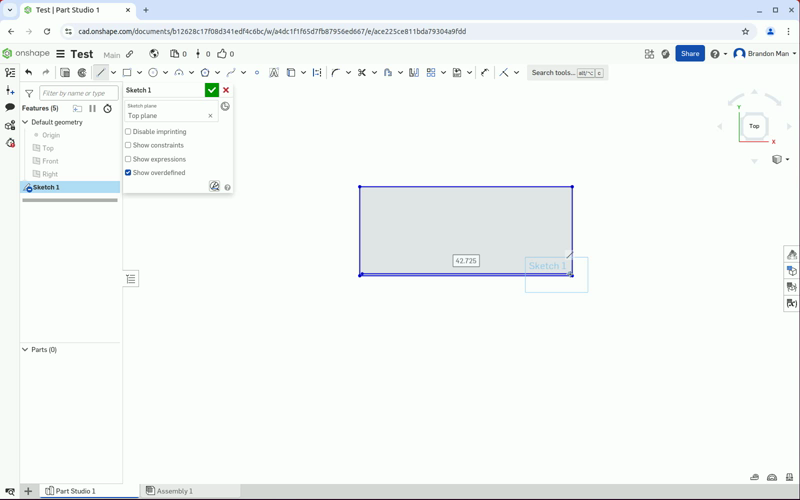
key_up(shift)
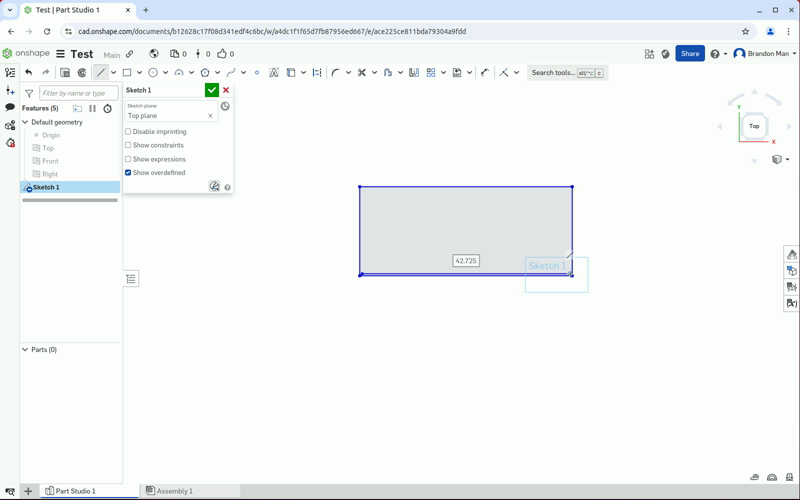
key_down(shift)
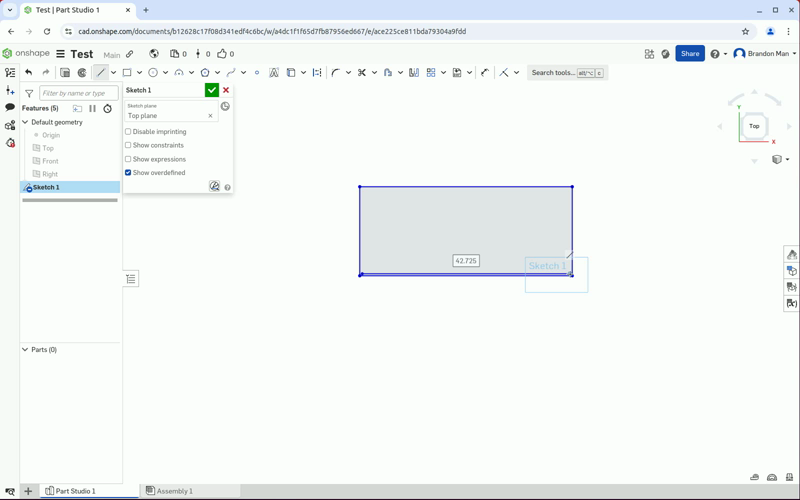
mouse_move(570, 191)
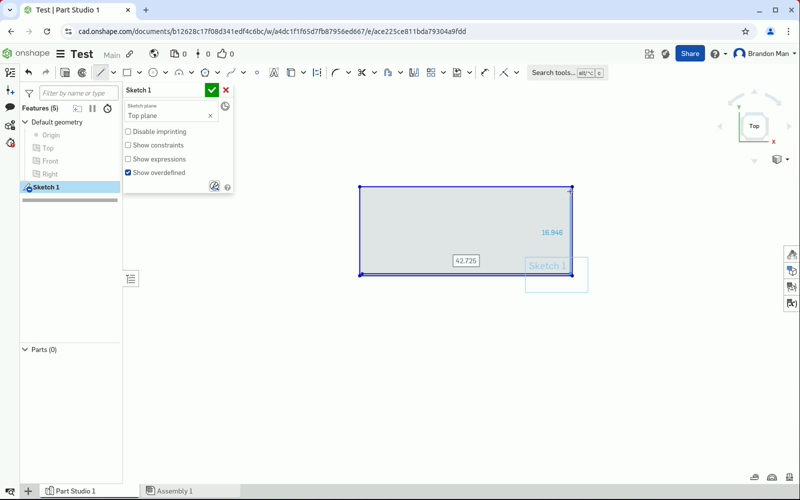
click(570, 191)
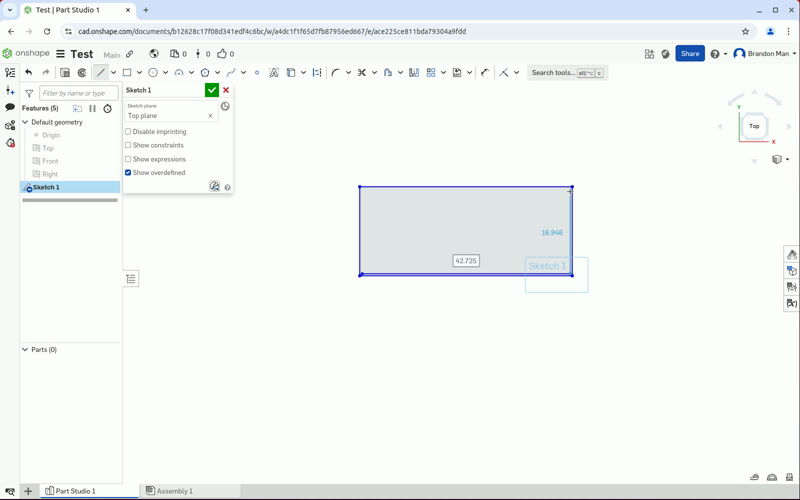
key_up(shift)
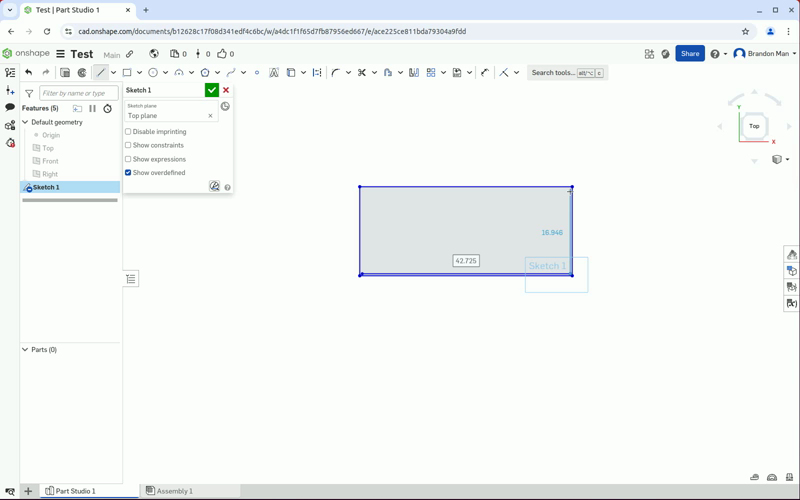
key_down(shift)
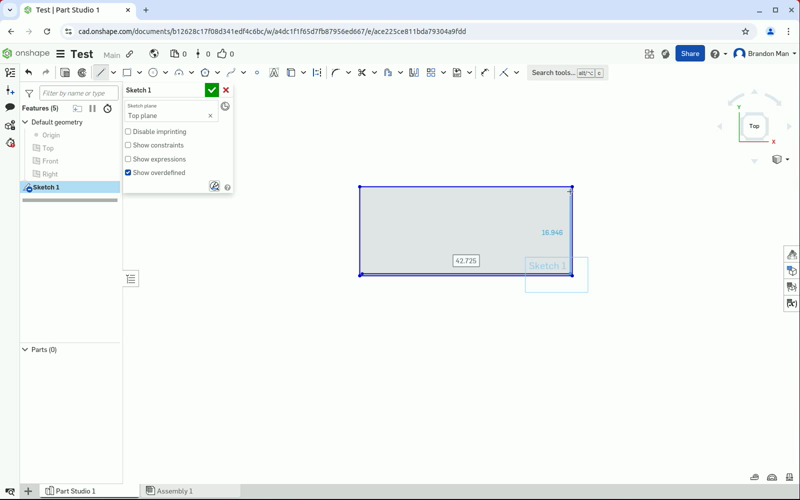
mouse_move(362, 191)
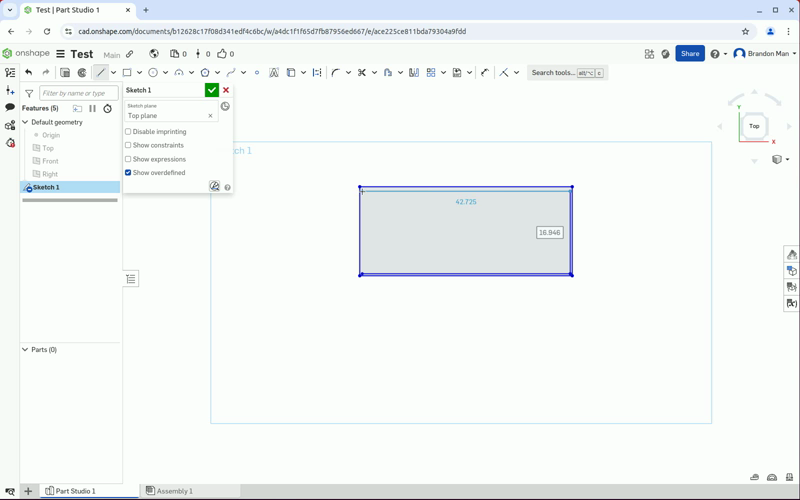
click(362, 191)
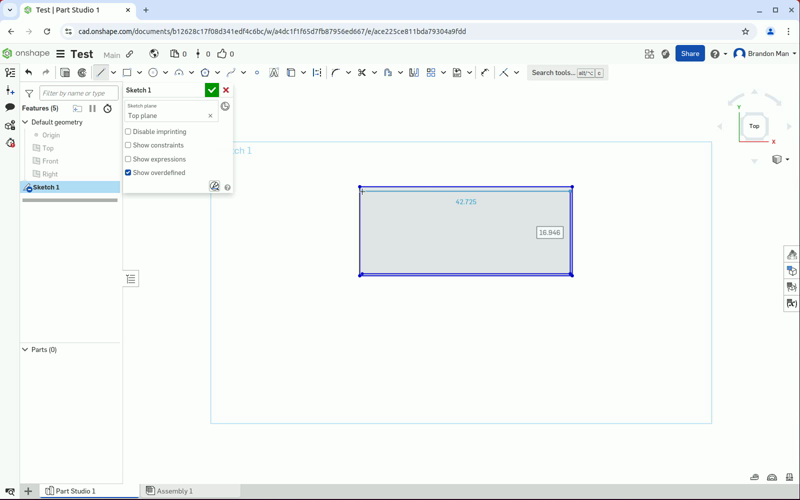
key_up(shift)
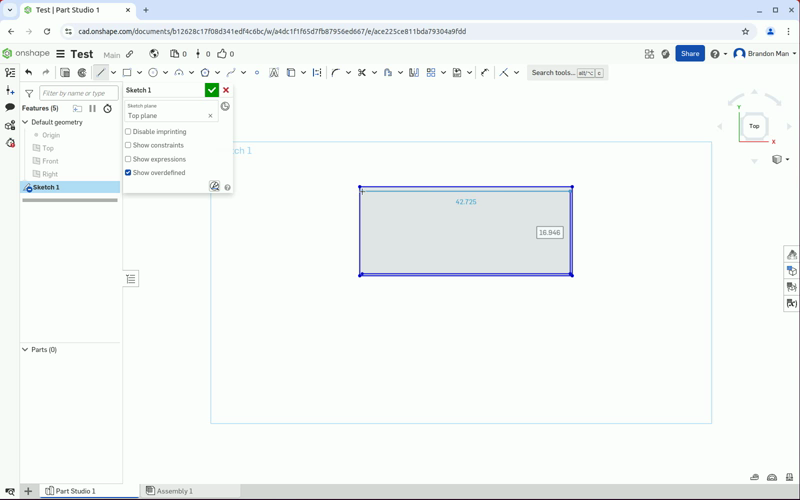
key_down(shift)
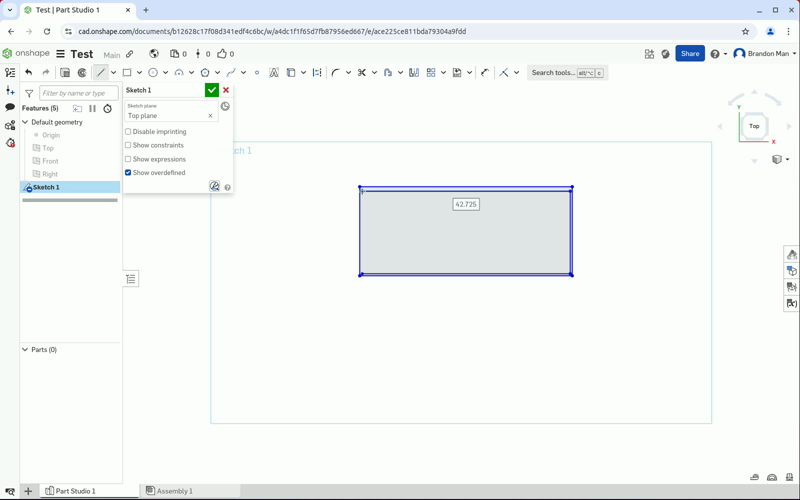
mouse_move(362, 273)
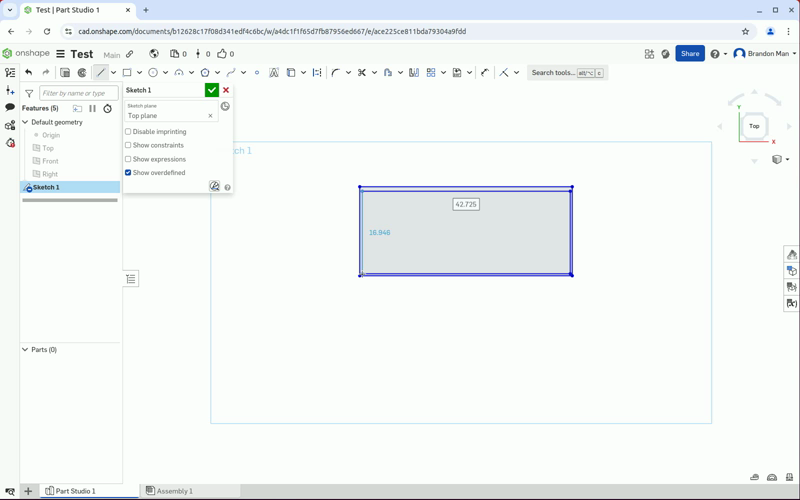
scroll(6)
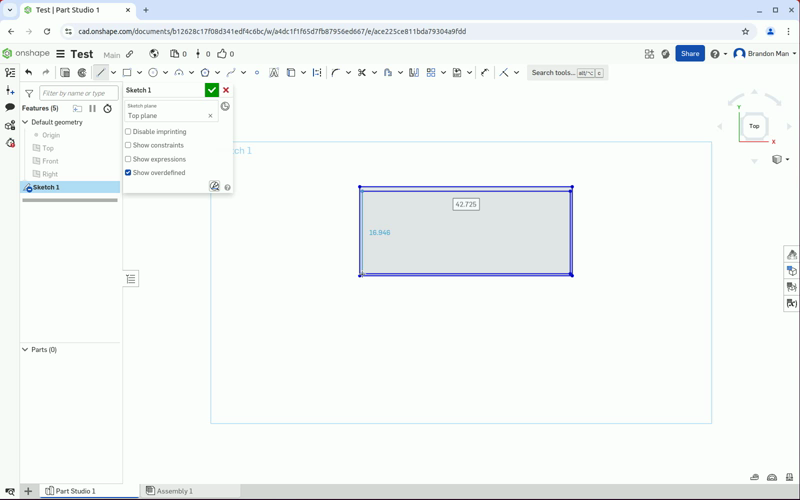
scroll(6)
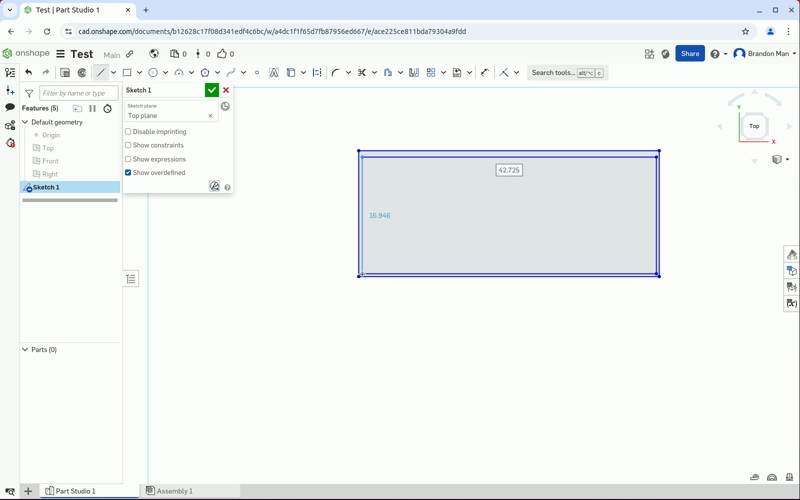
scroll(6)
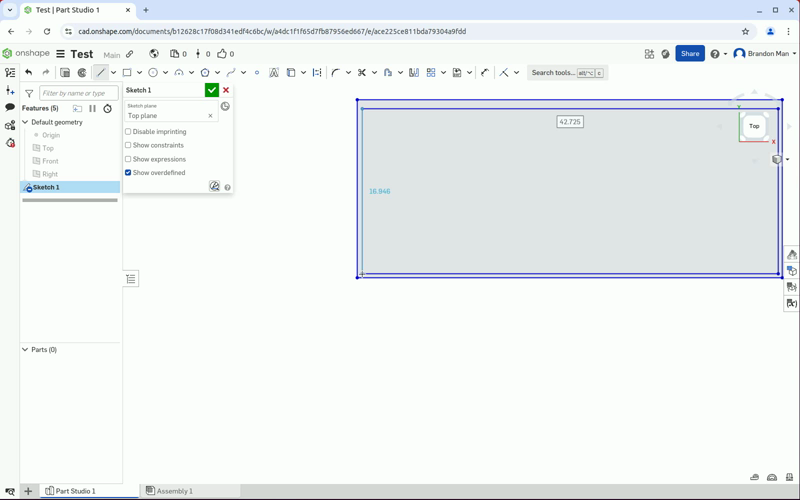
scroll(6)
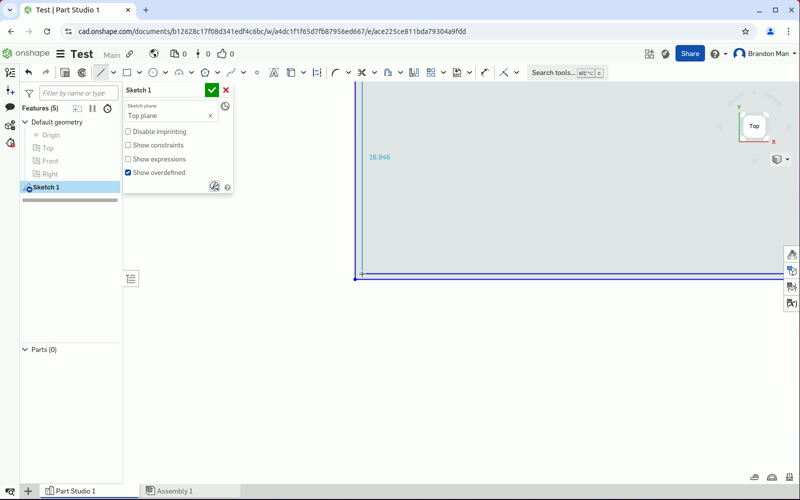
scroll(6)
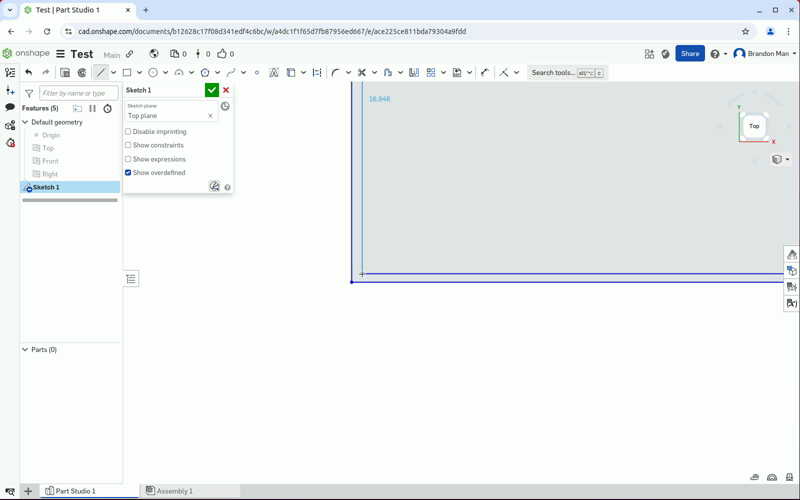
scroll(6)
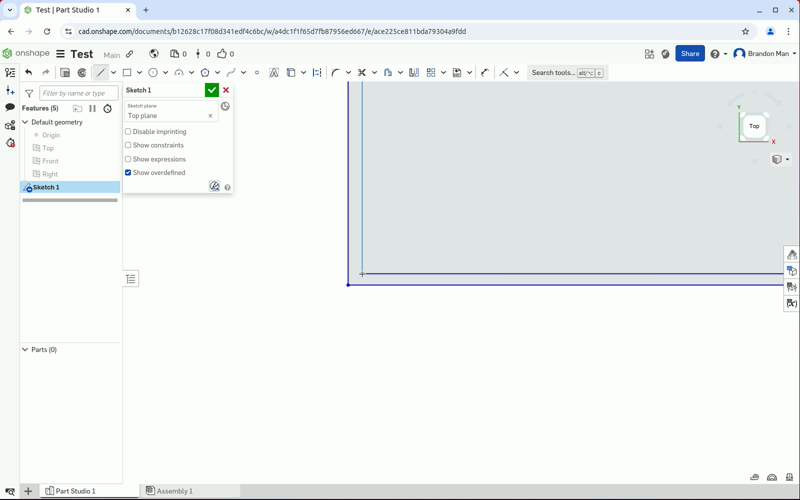
scroll(6)
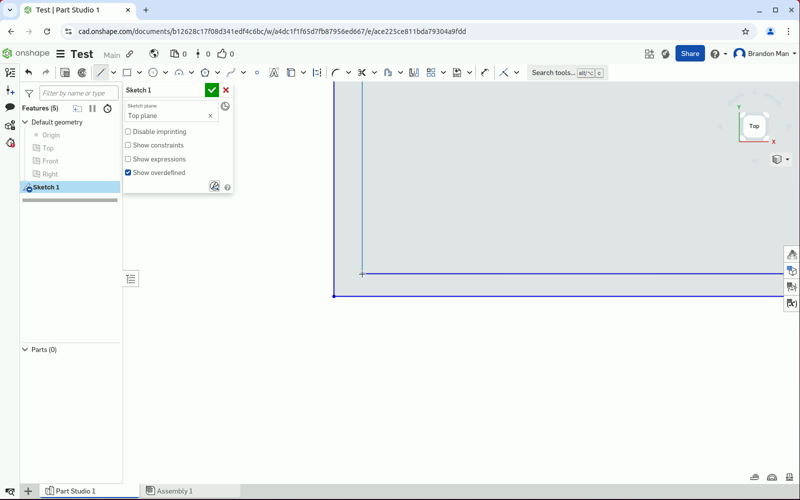
key_up(shift)
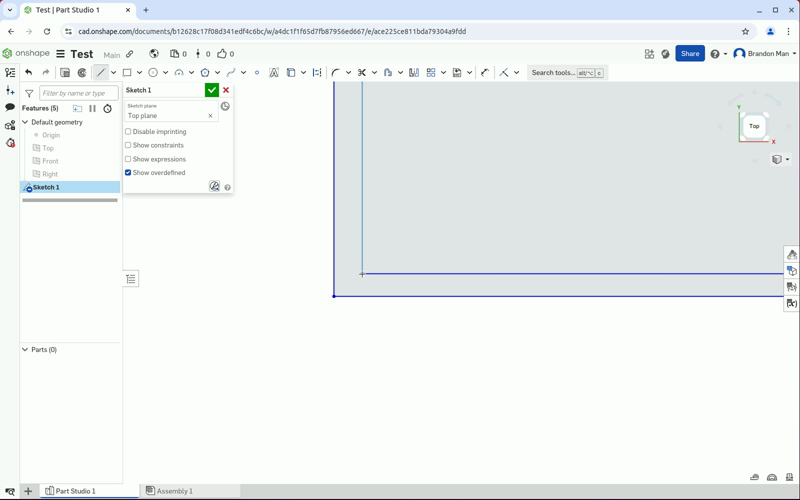
click(362, 273)
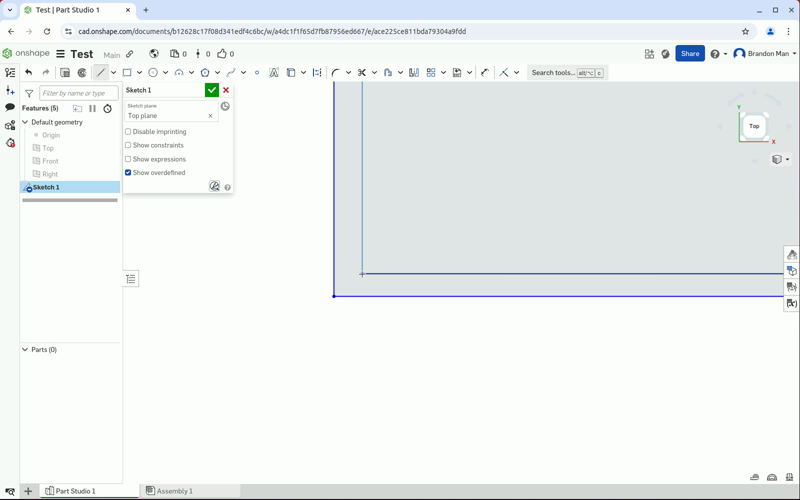
scroll(-6)
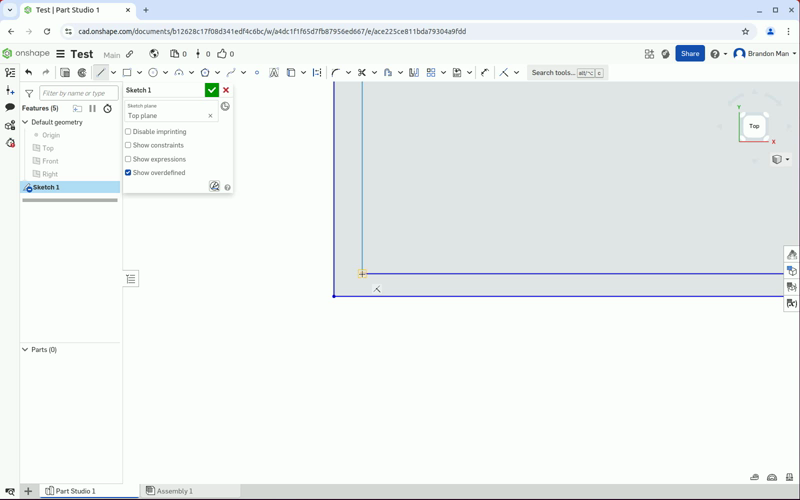
scroll(-6)
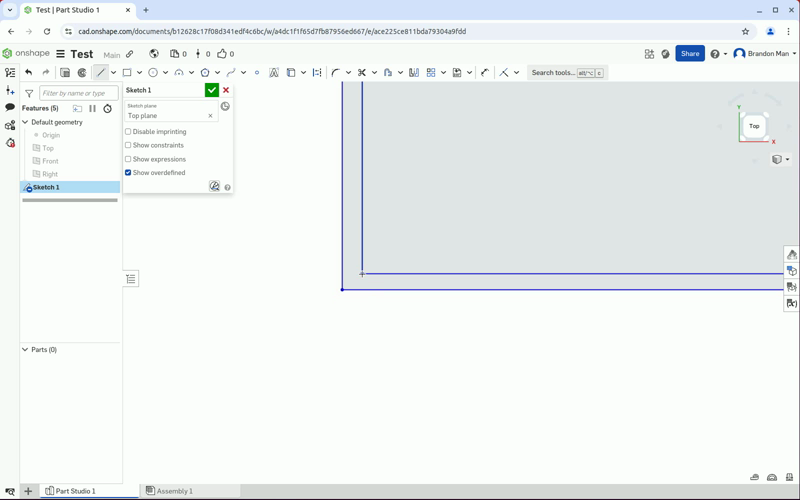
scroll(-6)
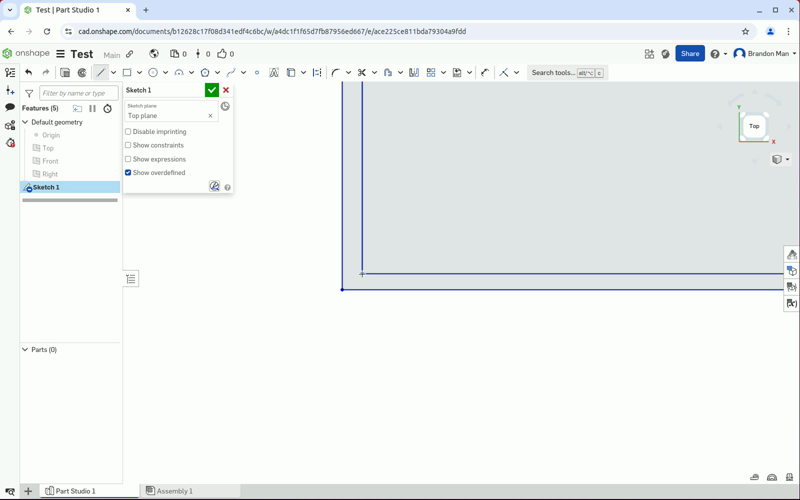
scroll(-6)
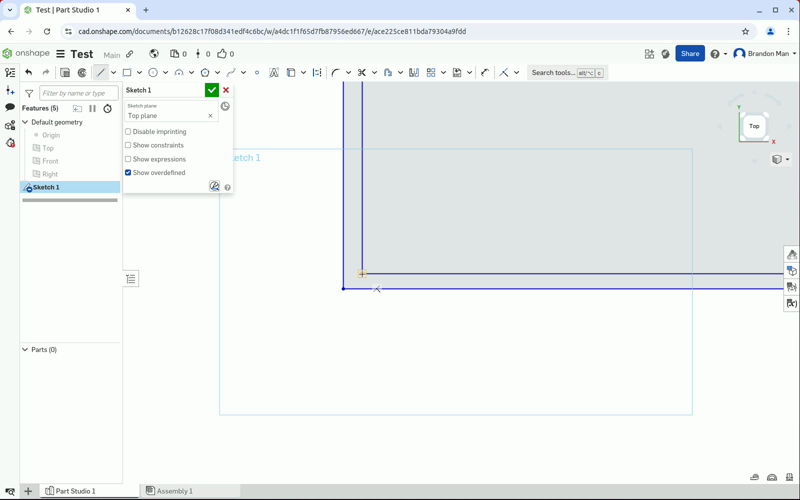
scroll(-6)
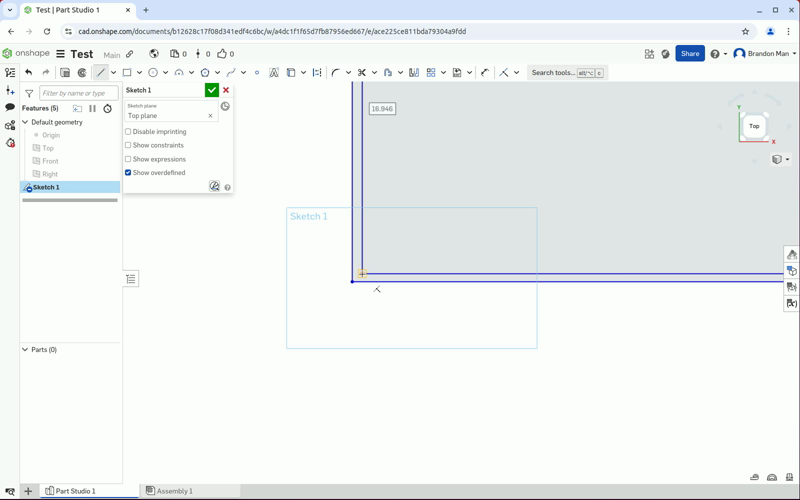
scroll(-6)
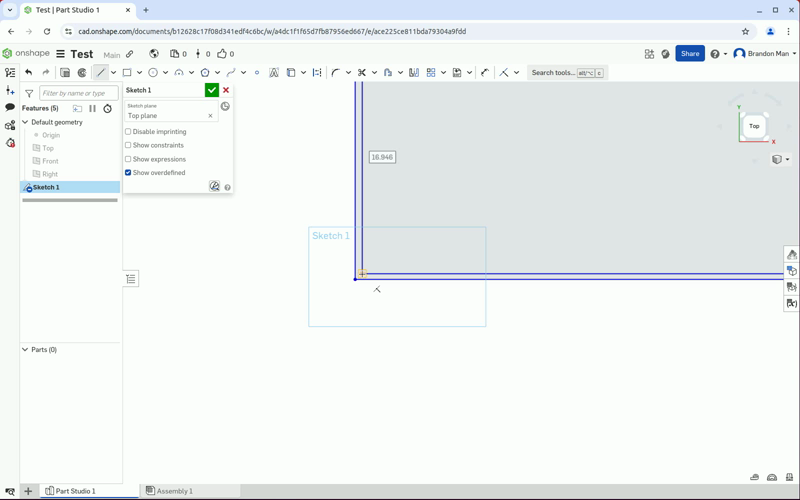
scroll(-6)
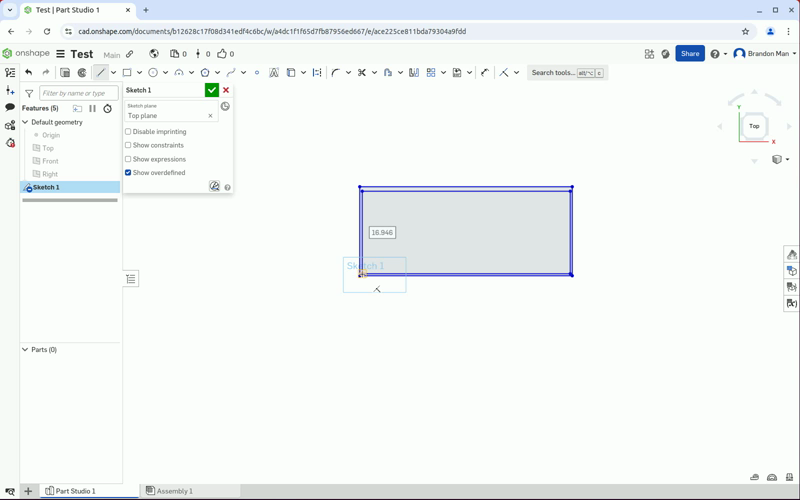
key(esc)
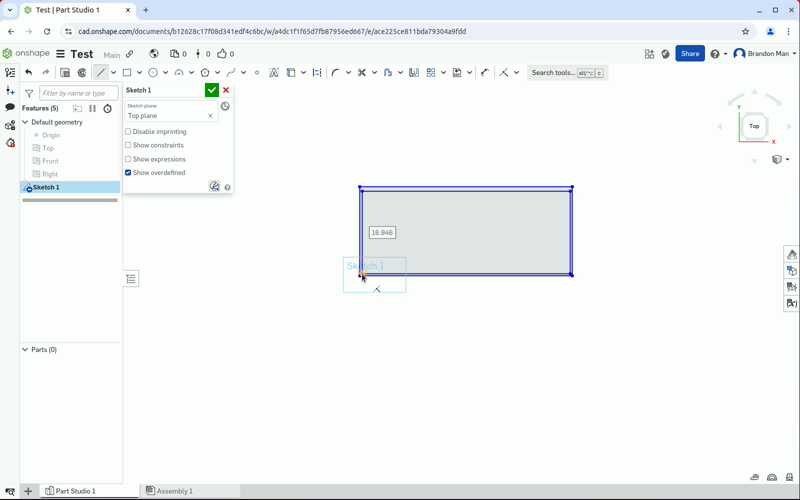
mouse_move(376, 188)
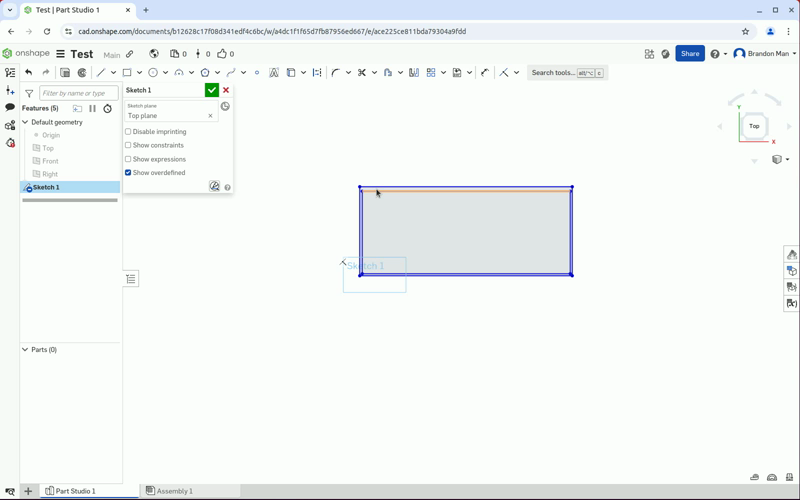
scroll(6)
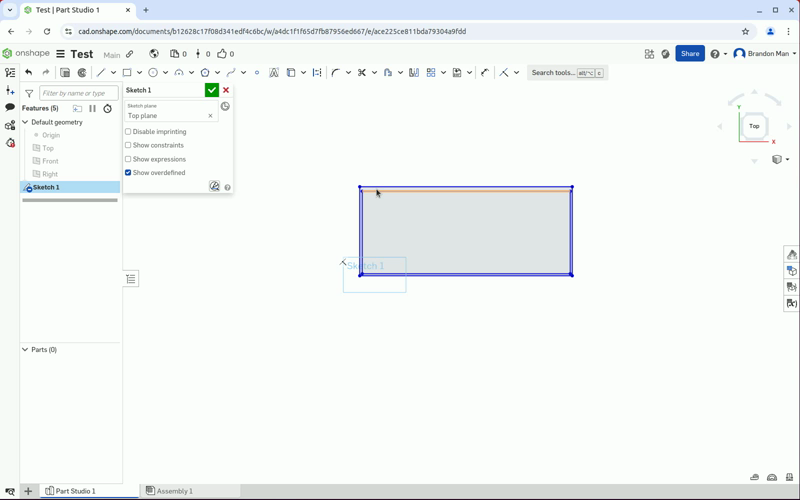
scroll(6)
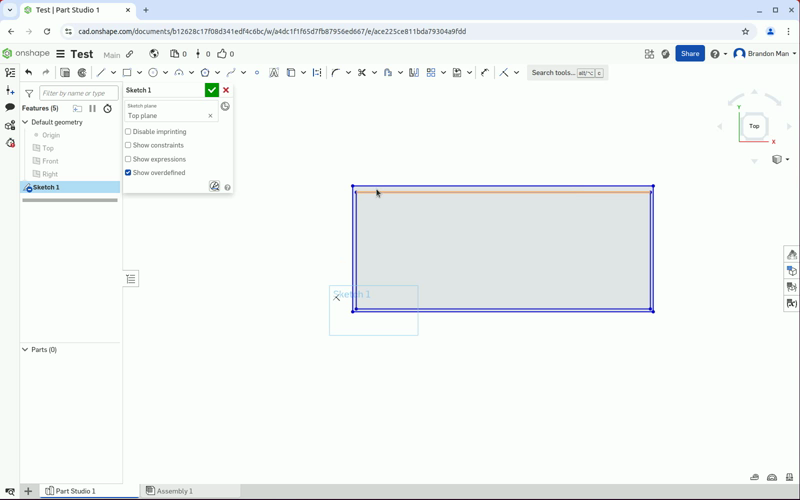
scroll(6)
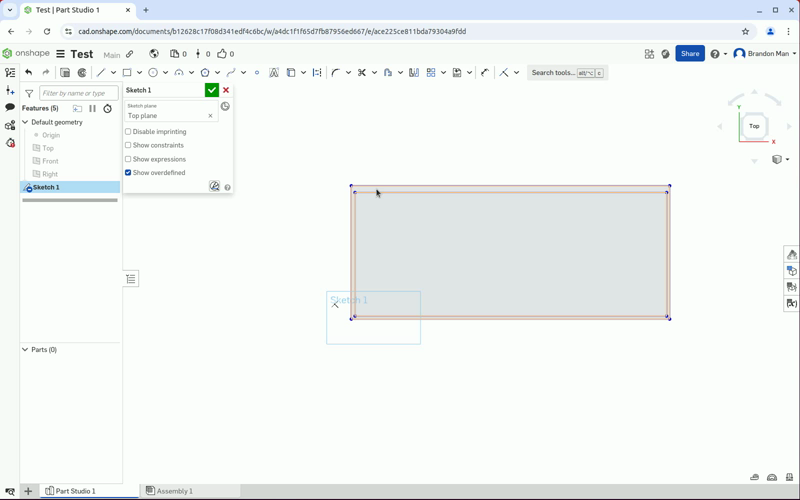
scroll(6)
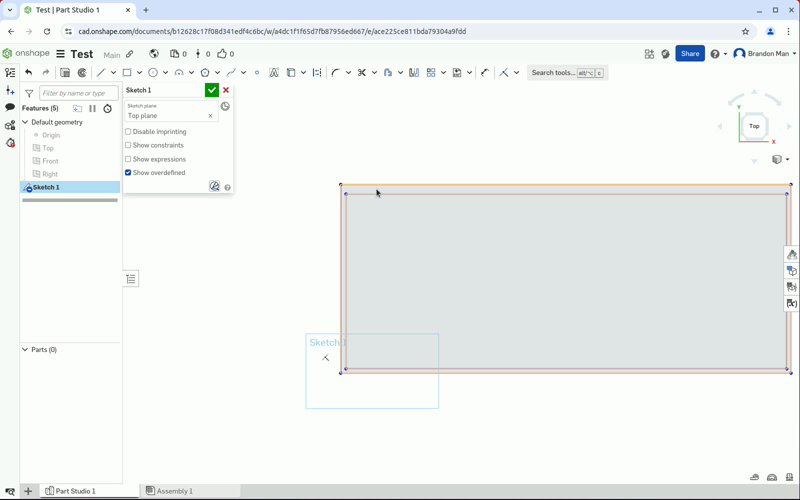
scroll(6)
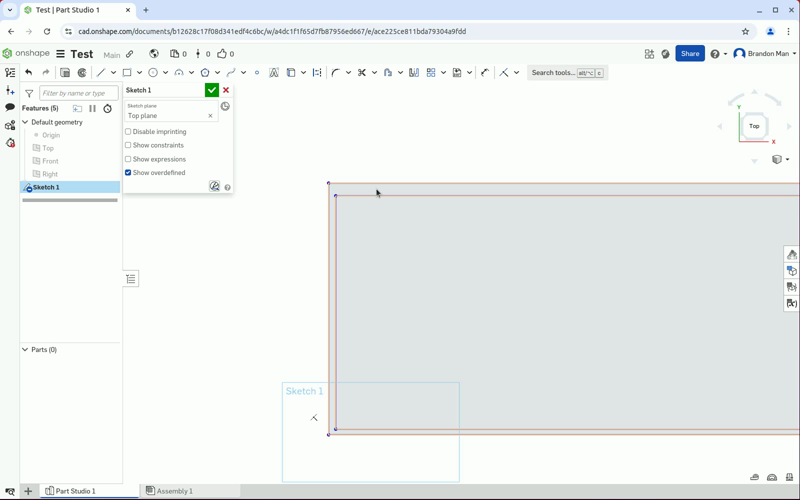
scroll(6)
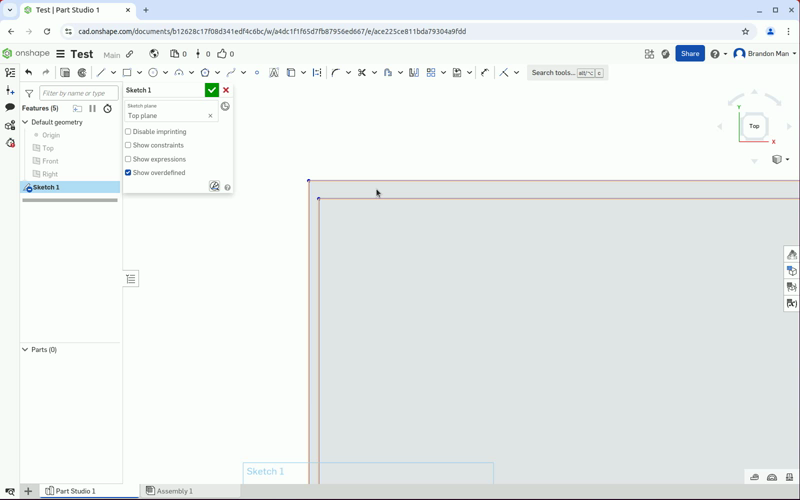
scroll(6)
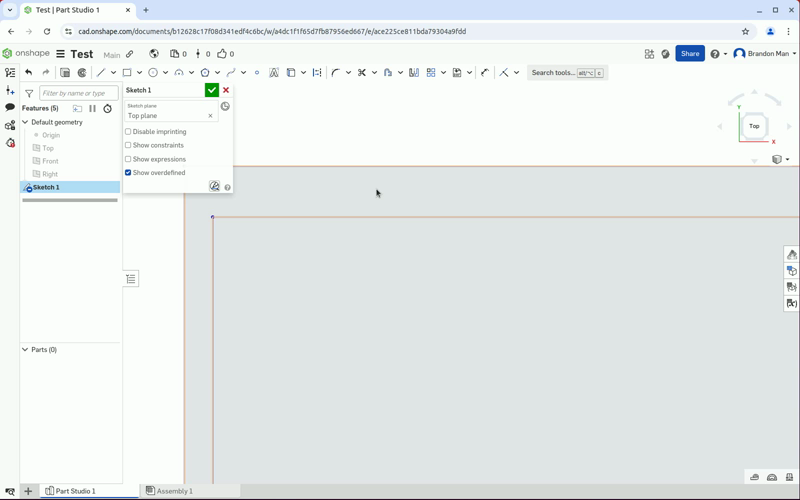
click(376, 188)
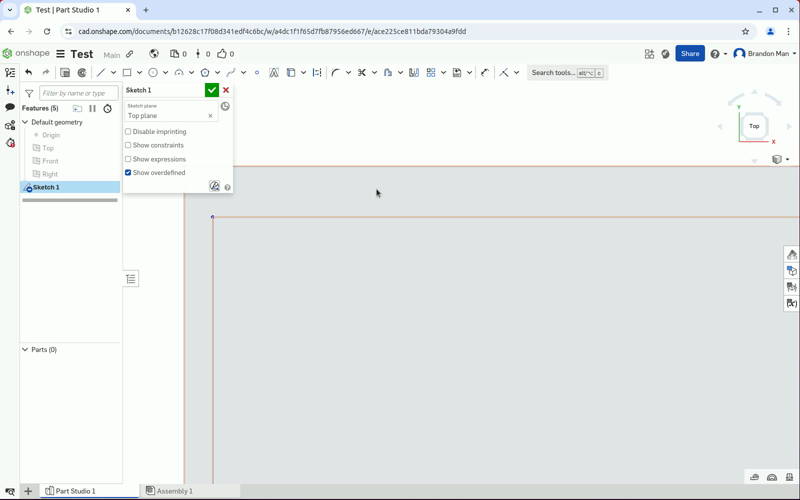
scroll(-6)
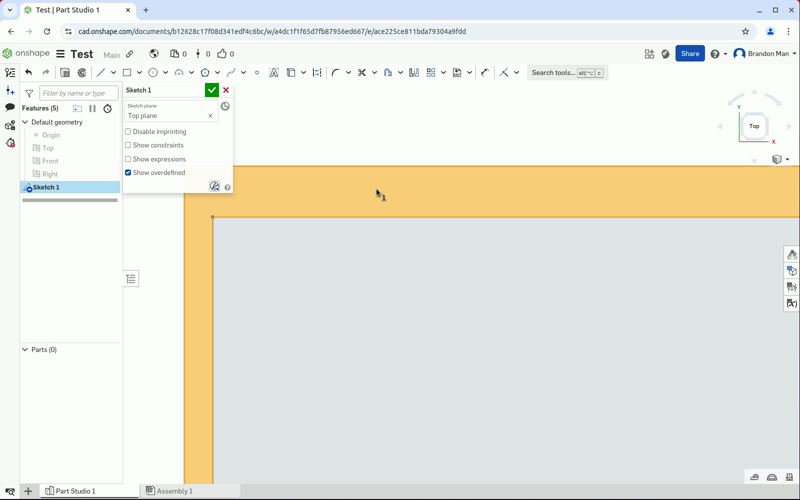
scroll(-6)
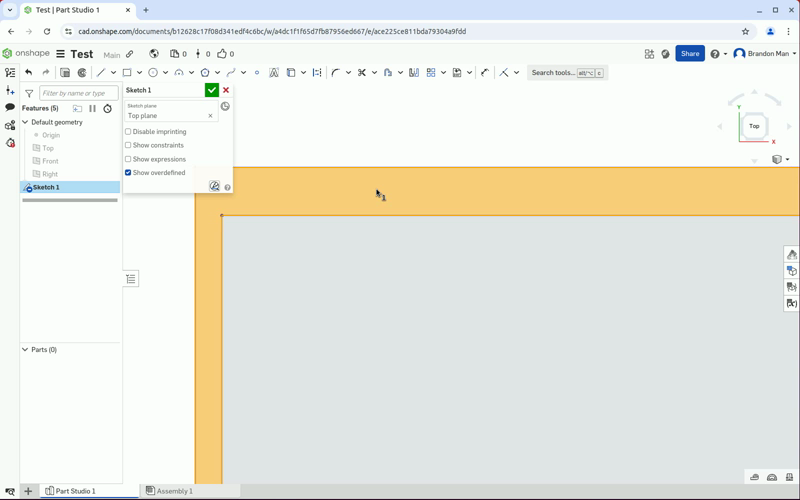
scroll(-6)
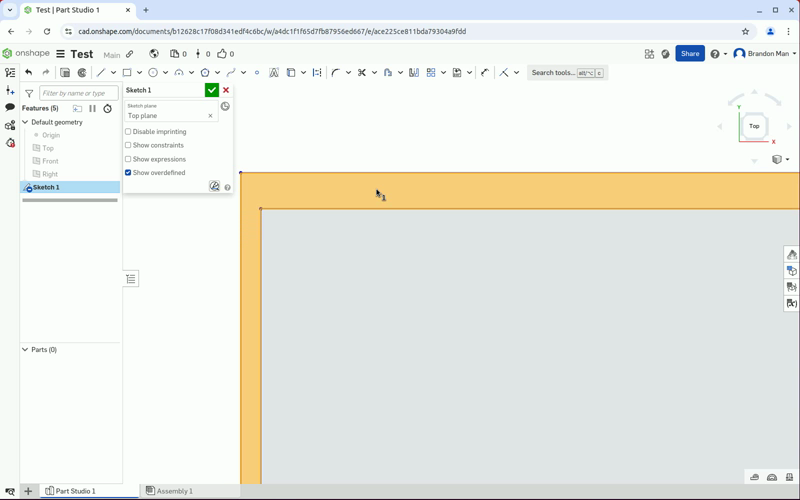
scroll(-6)
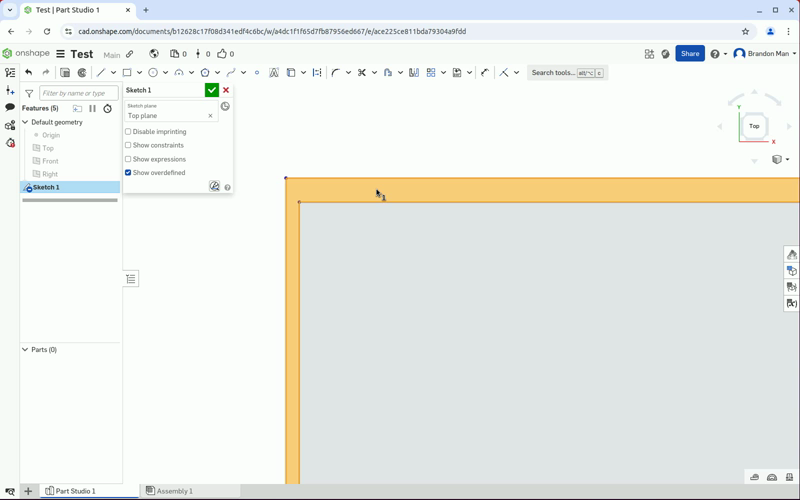
scroll(-6)
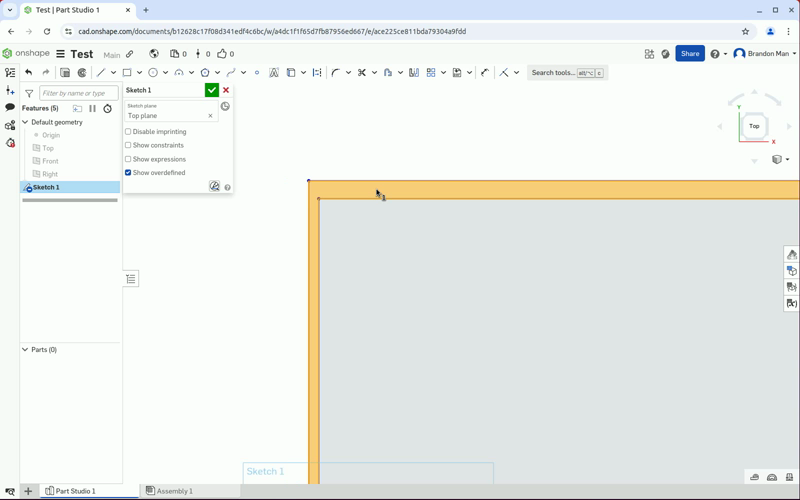
scroll(-6)
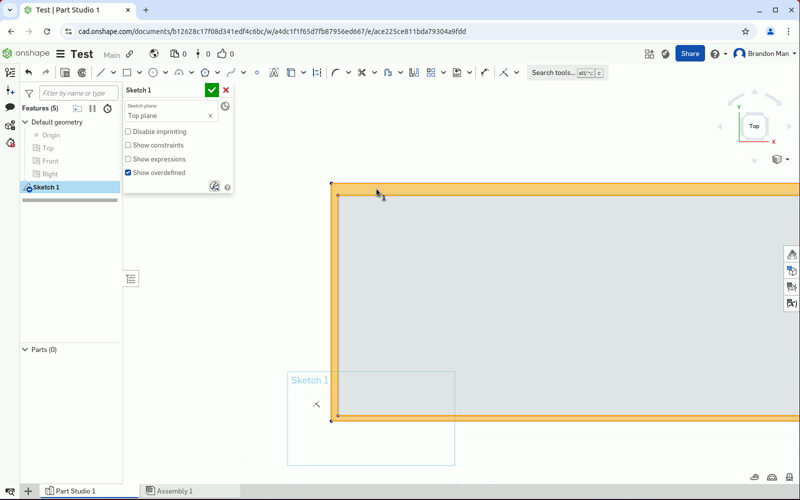
scroll(-6)
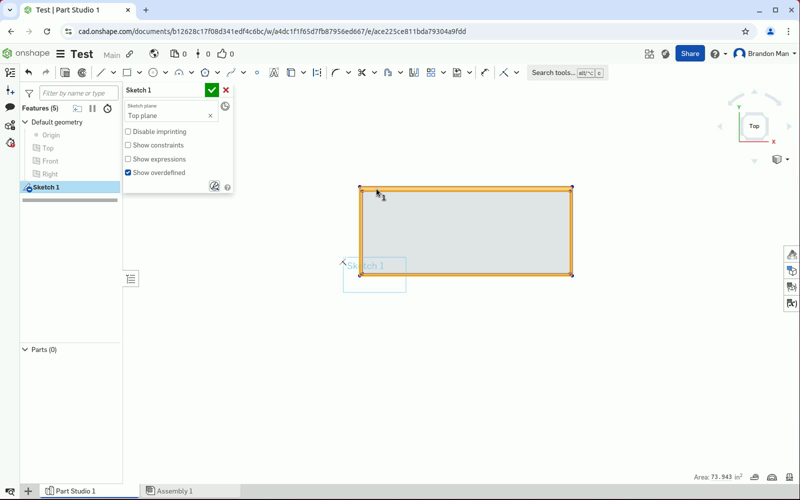
mouse_move(73, 352)
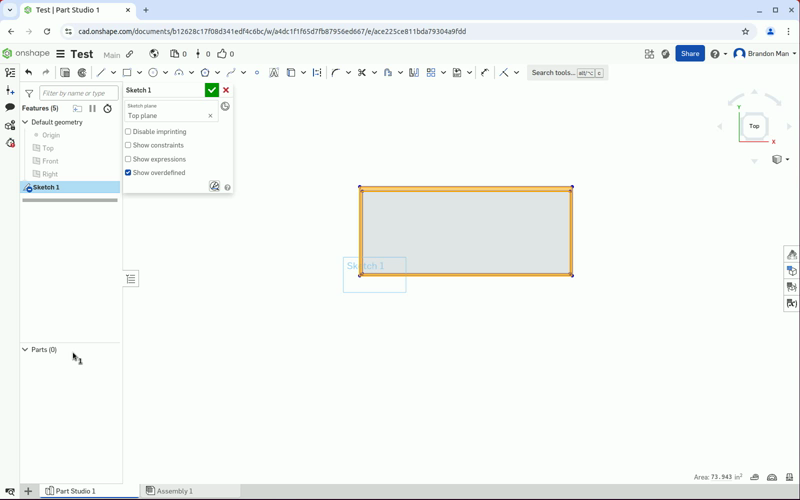
key(shift+y)
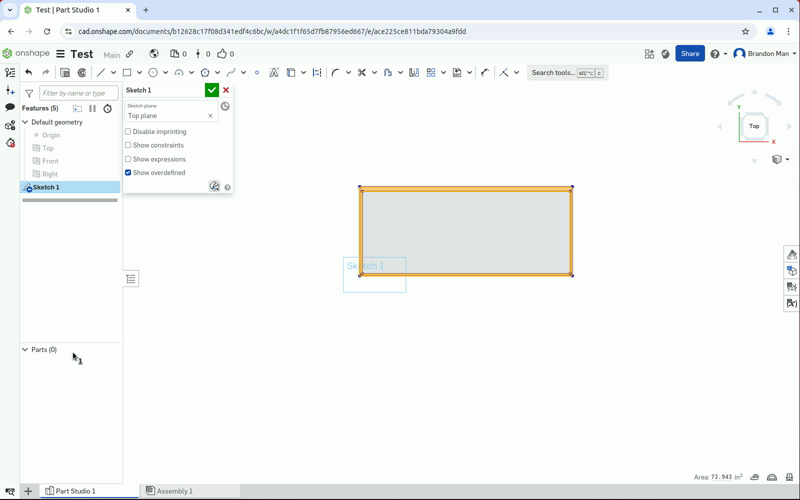
key(shift+e)
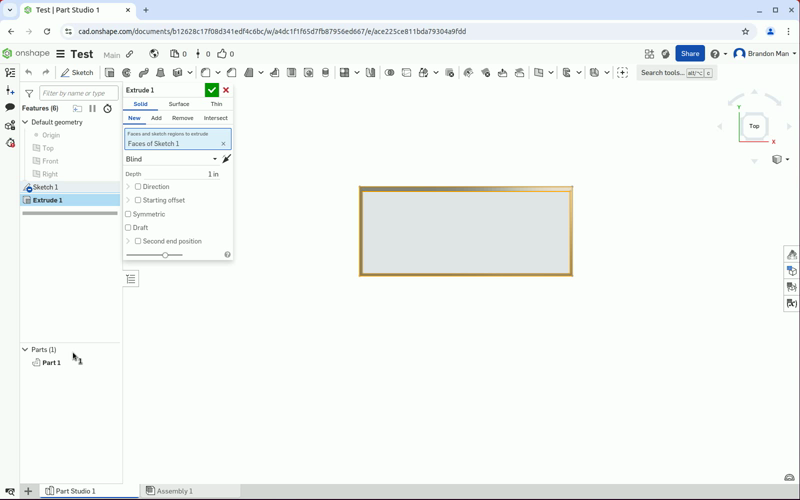
mouse_move(143, 106)
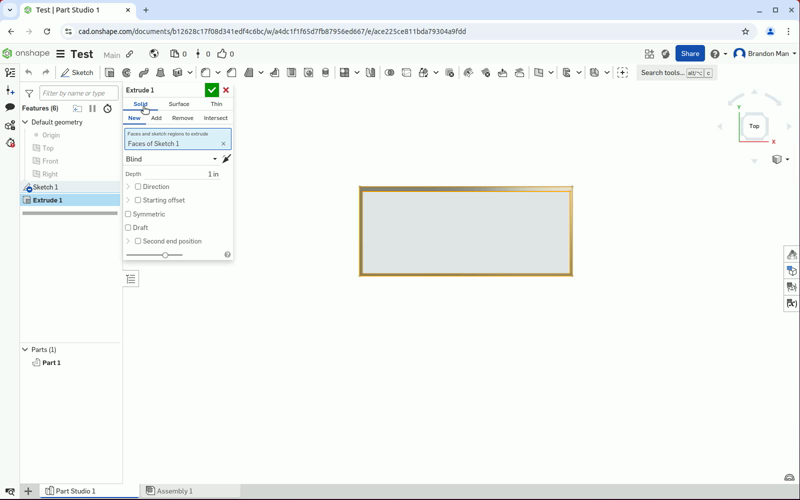
click(143, 106)
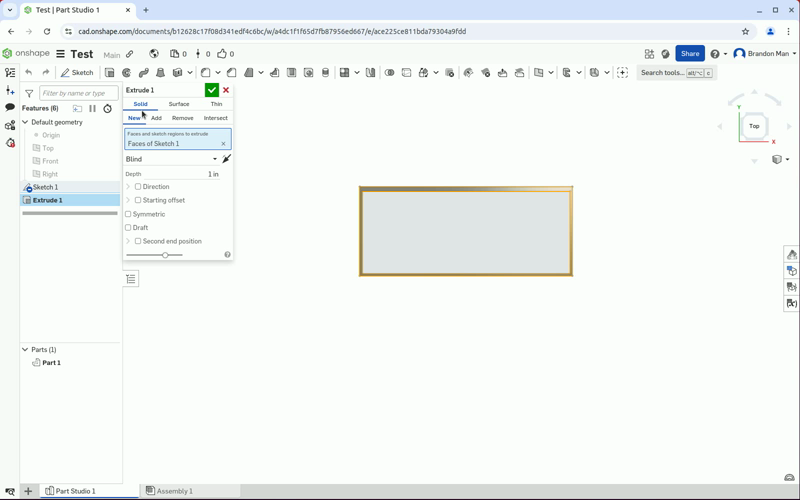
mouse_move(137, 120)
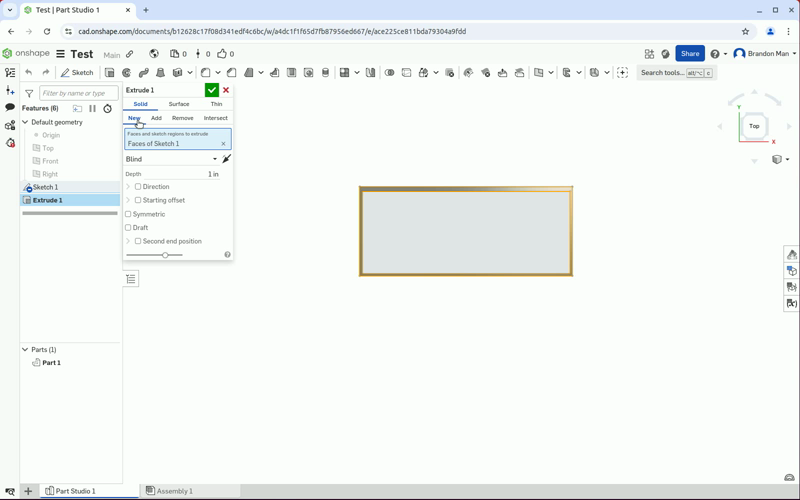
click(137, 120)
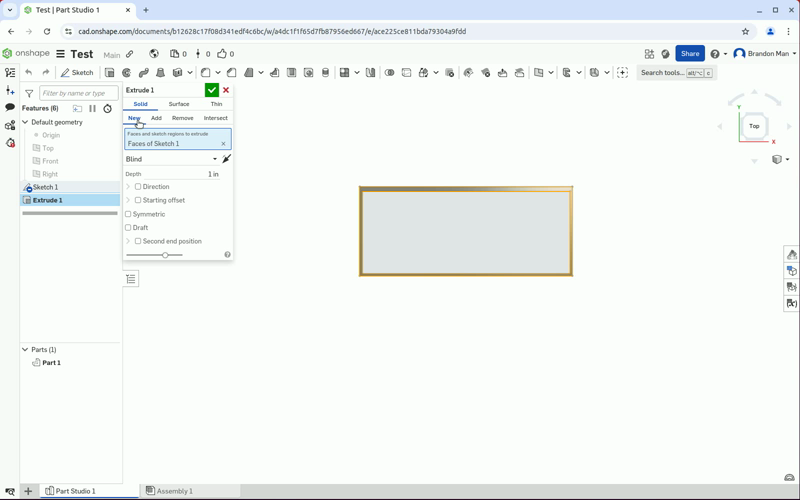
key(tab, 4)
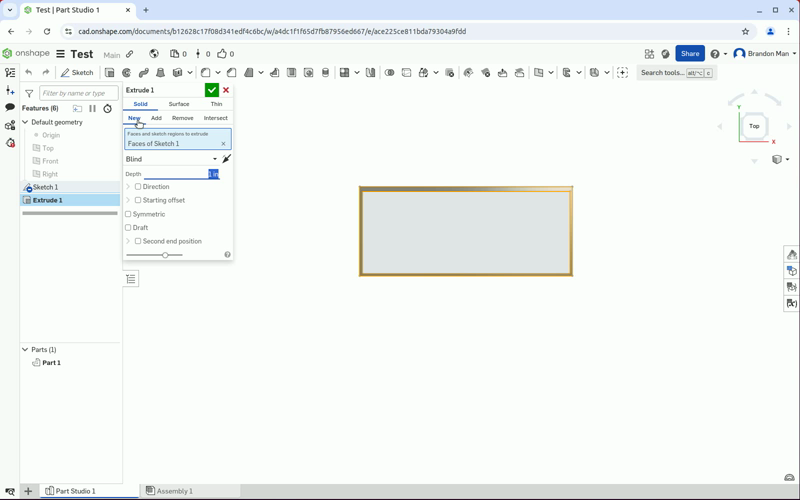
text(-0.722)
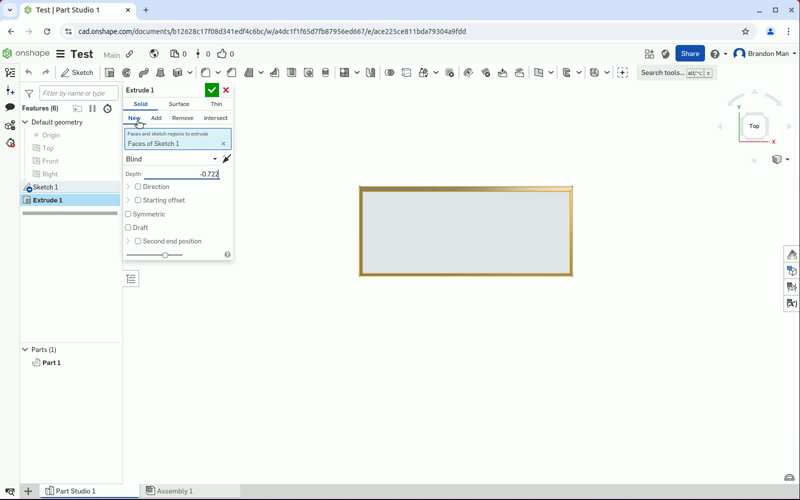
key(enter)
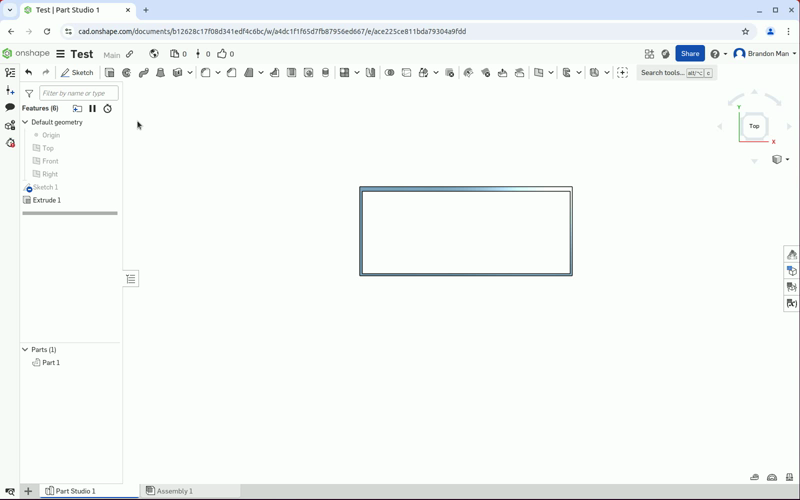
key(shift+h)
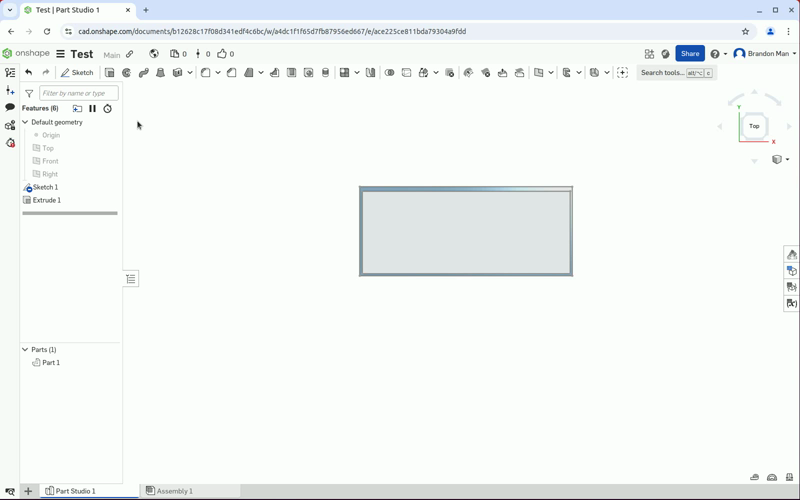
key(shift+h)
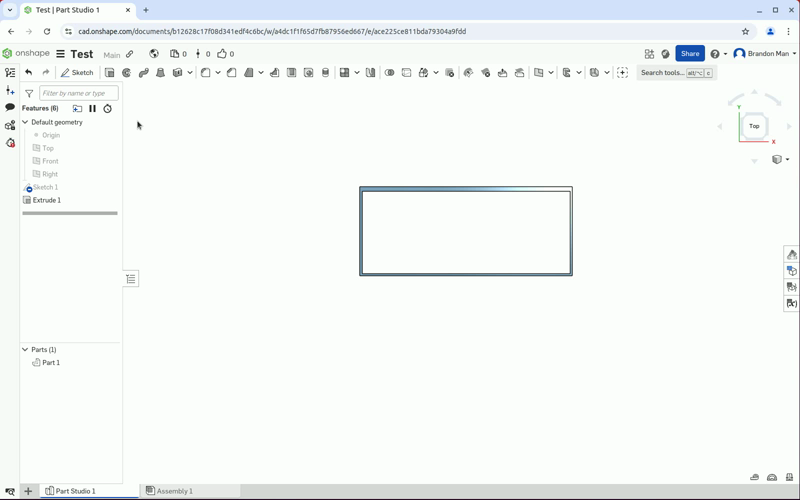
mouse_move(73, 189)
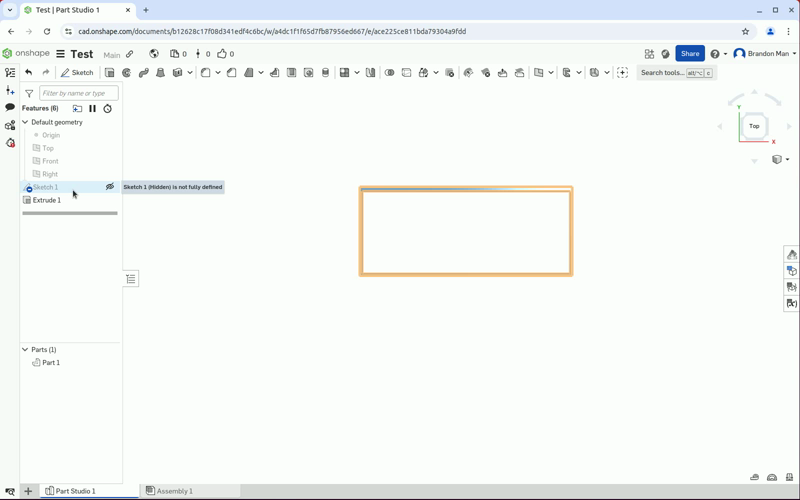
click(73, 189)
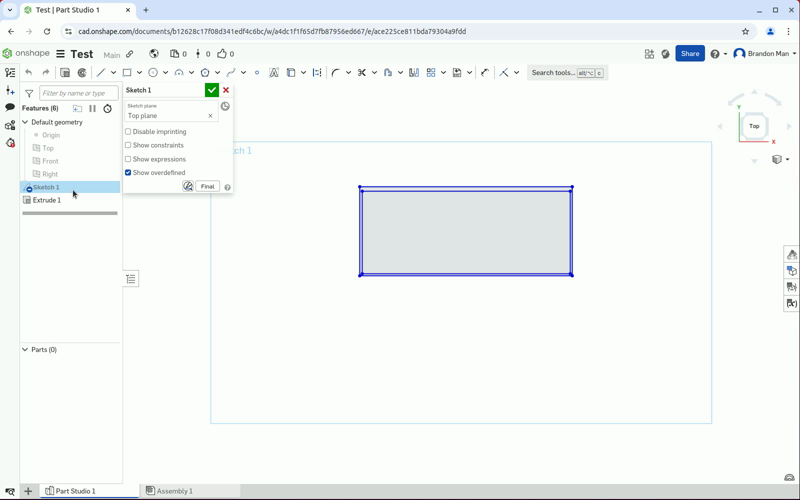
mouse_move(229, 92)
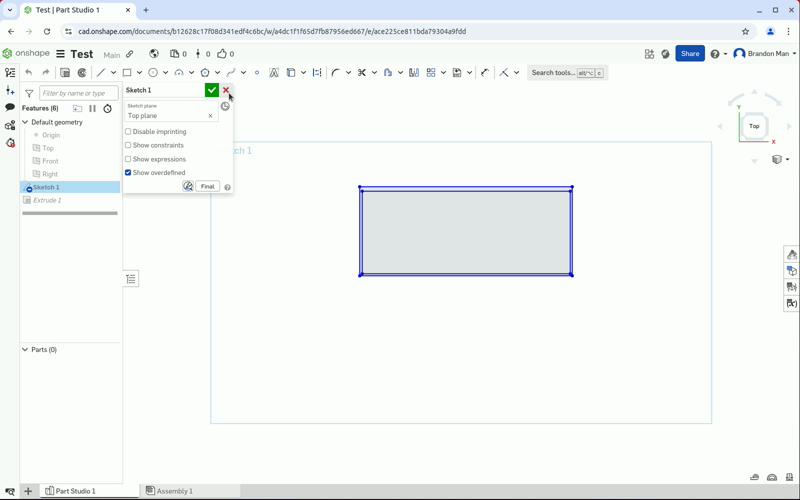
click(229, 92)
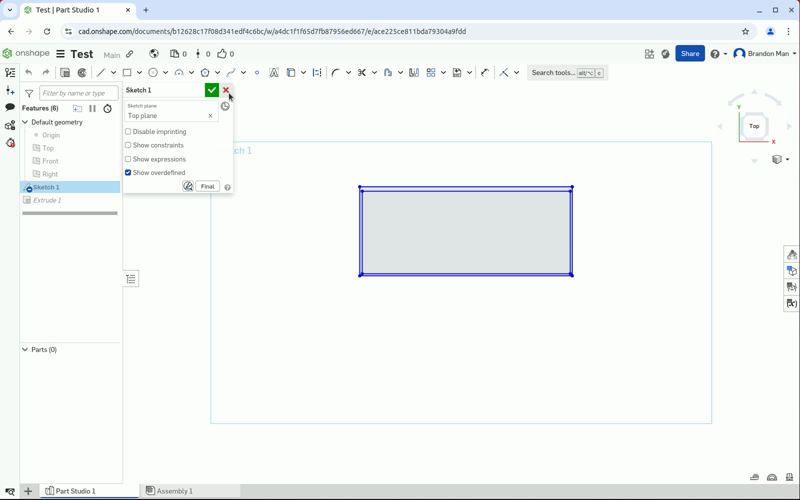
key(shift+s)
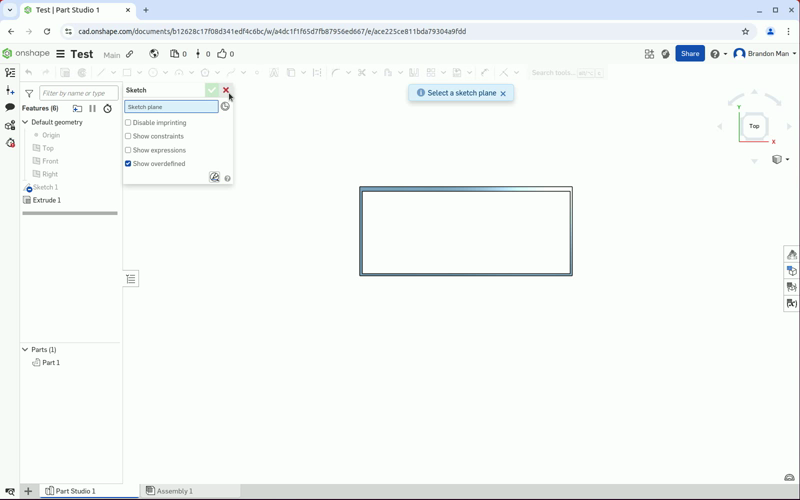
mouse_move(73, 150)
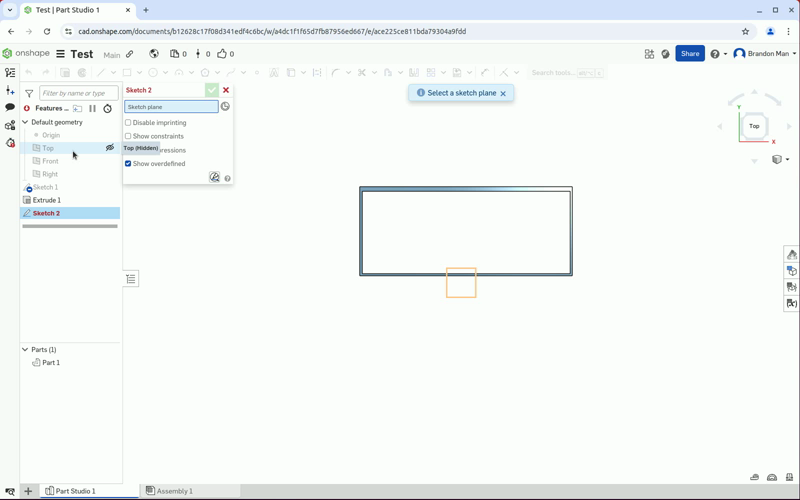
click(73, 150)
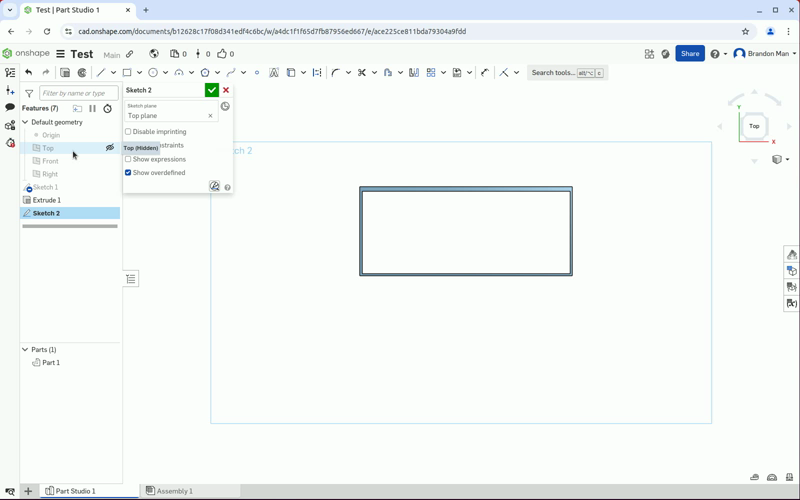
mouse_move(73, 352)
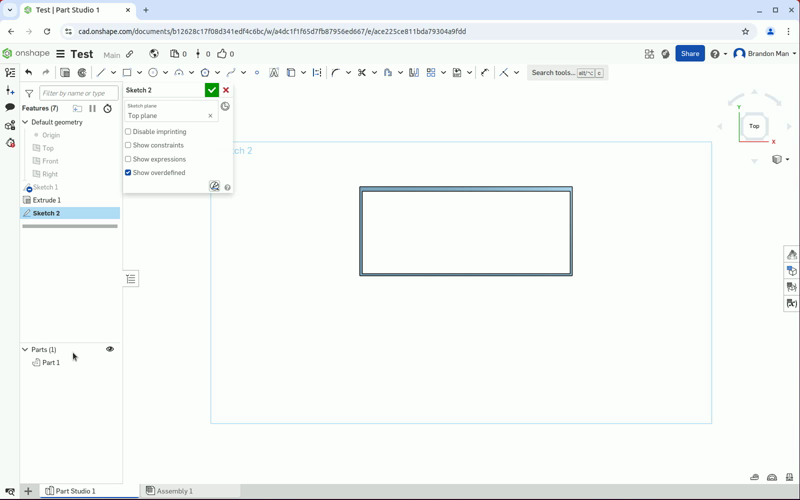
key(y)
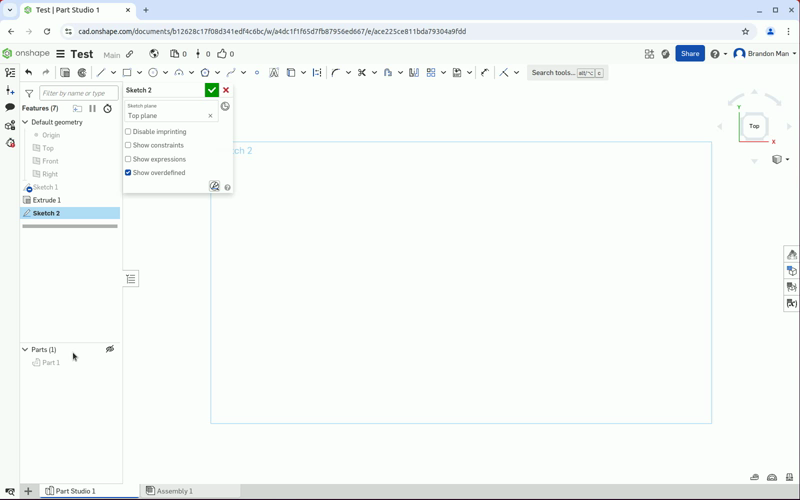
key(l)
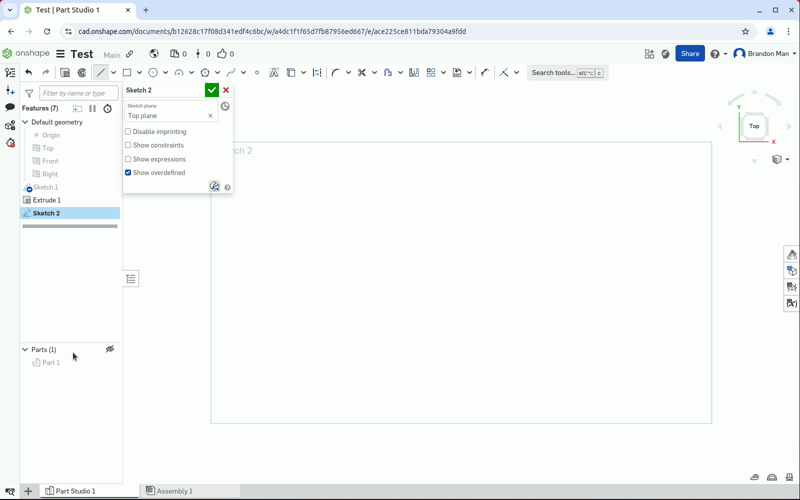
key_down(shift)
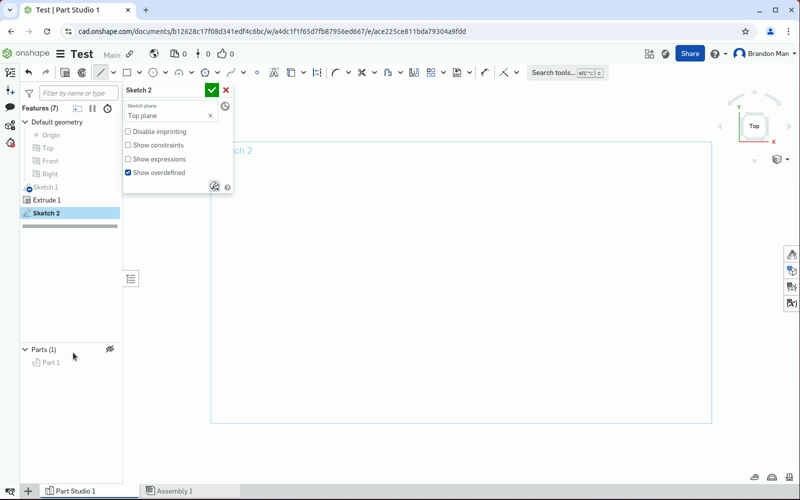
mouse_move(362, 272)
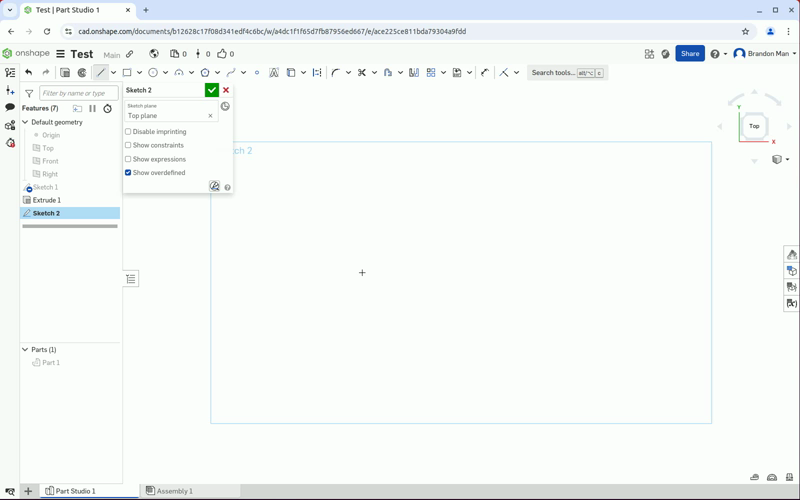
click(362, 272)
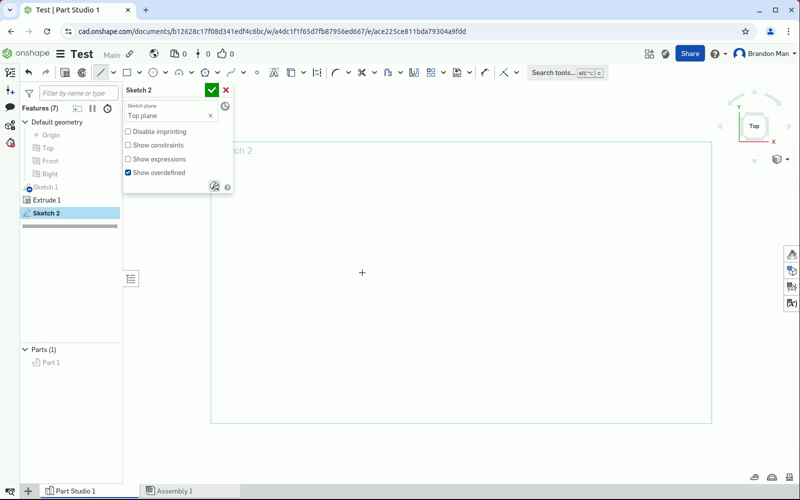
key_up(shift)
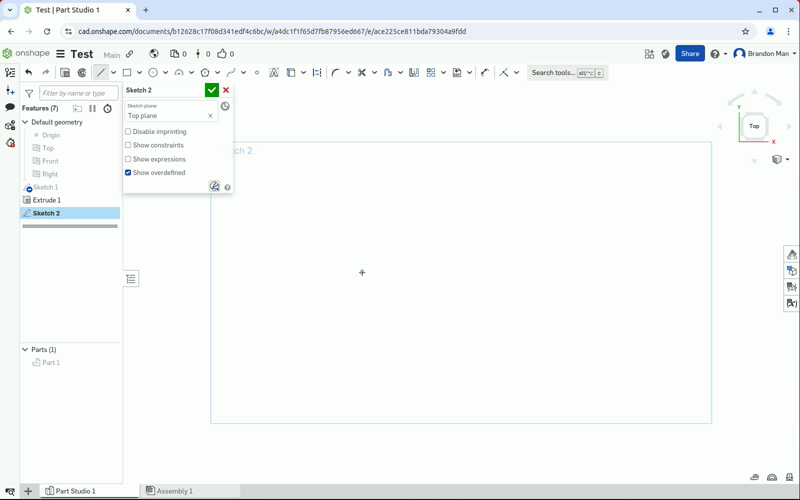
key_down(shift)
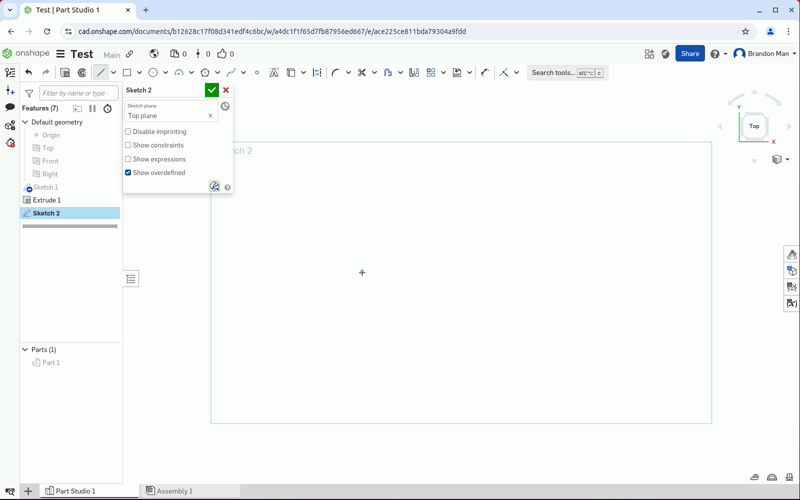
mouse_move(568, 272)
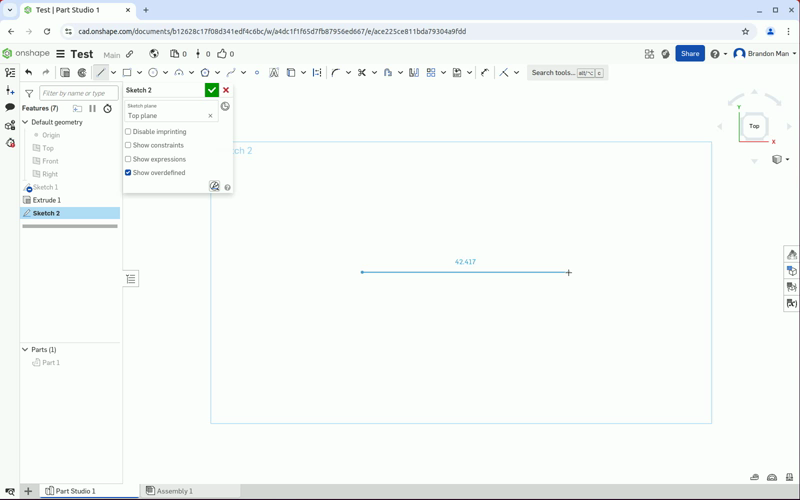
click(568, 272)
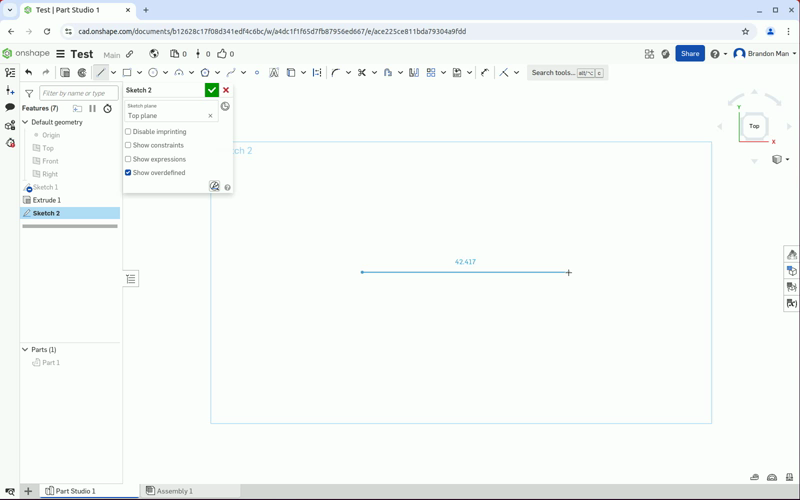
key_up(shift)
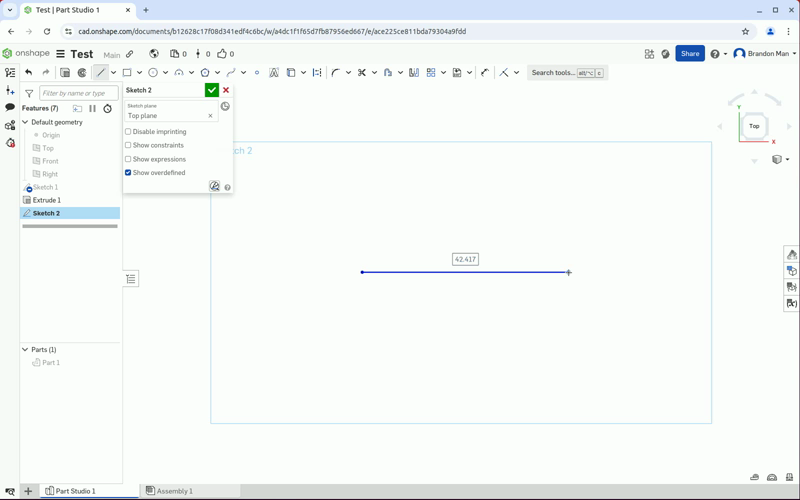
key_down(shift)
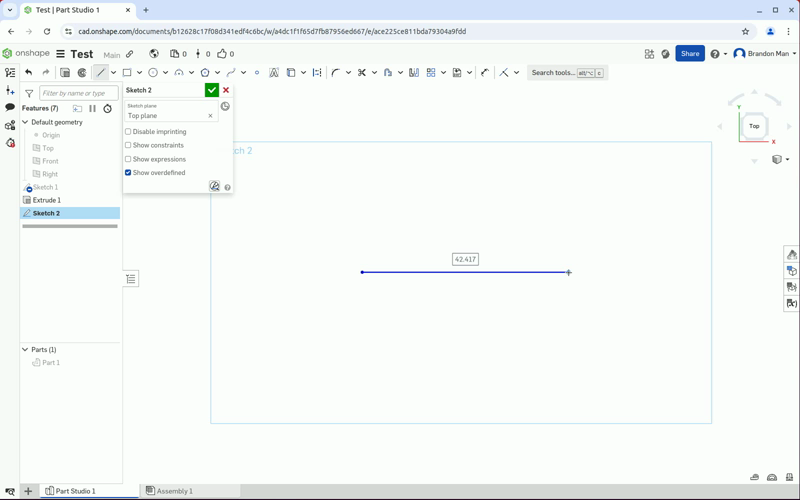
mouse_move(568, 189)
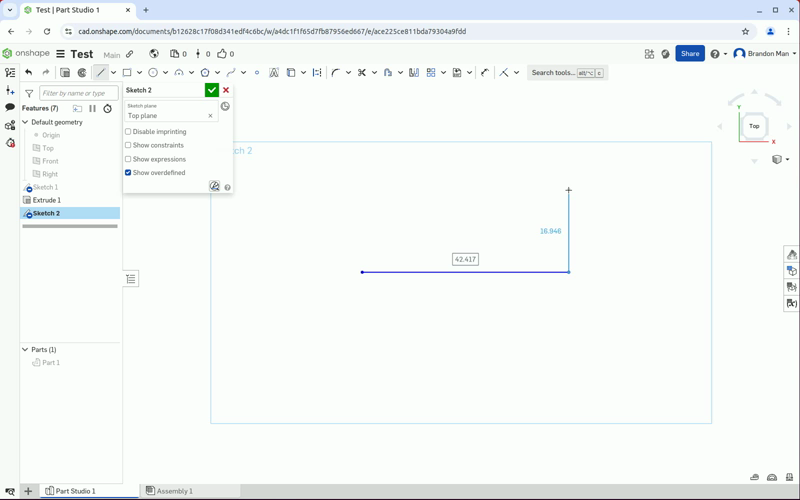
click(568, 189)
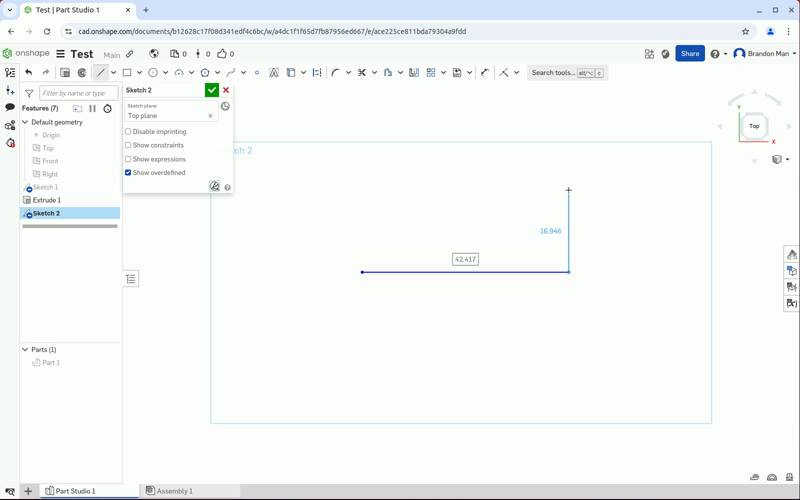
key_up(shift)
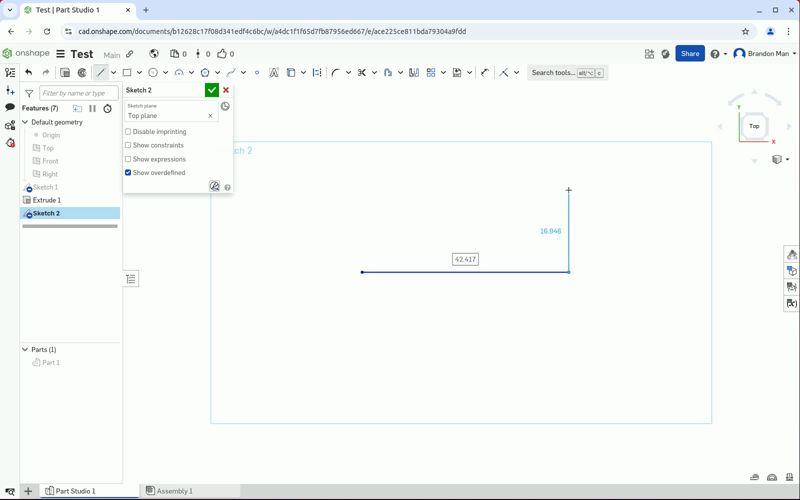
key_down(shift)
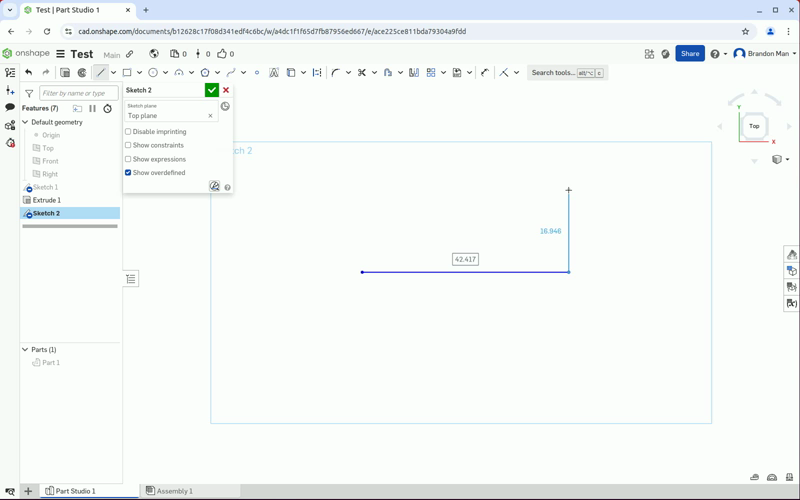
mouse_move(362, 189)
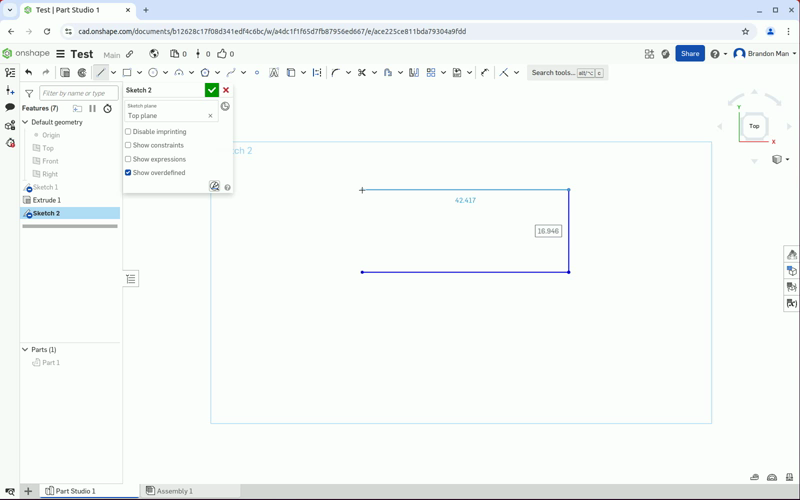
click(362, 189)
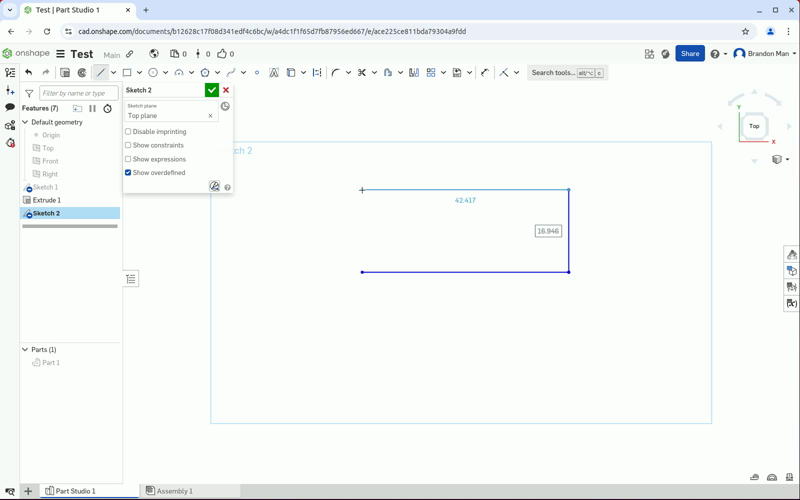
key_up(shift)
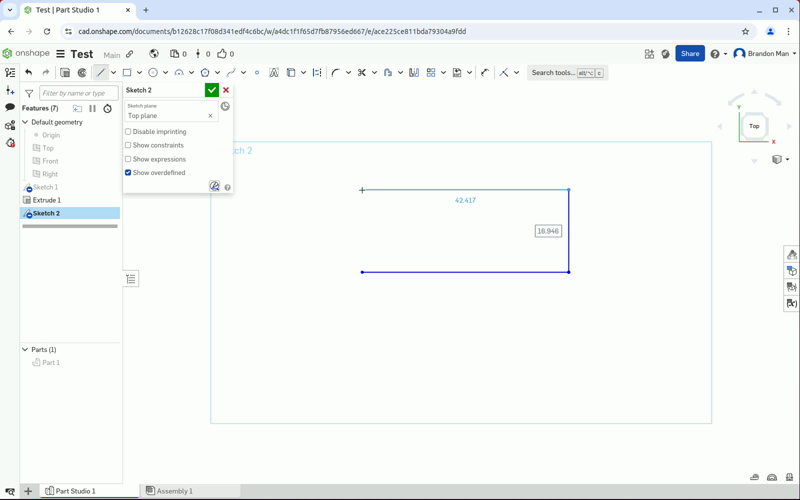
key_down(shift)
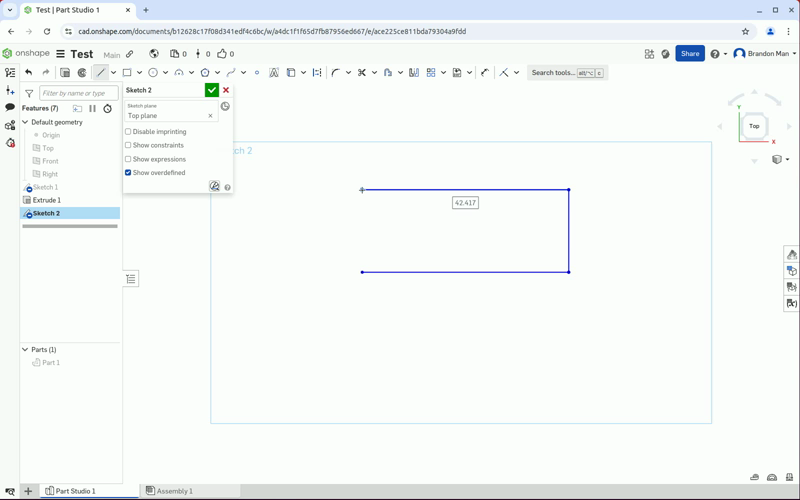
mouse_move(362, 272)
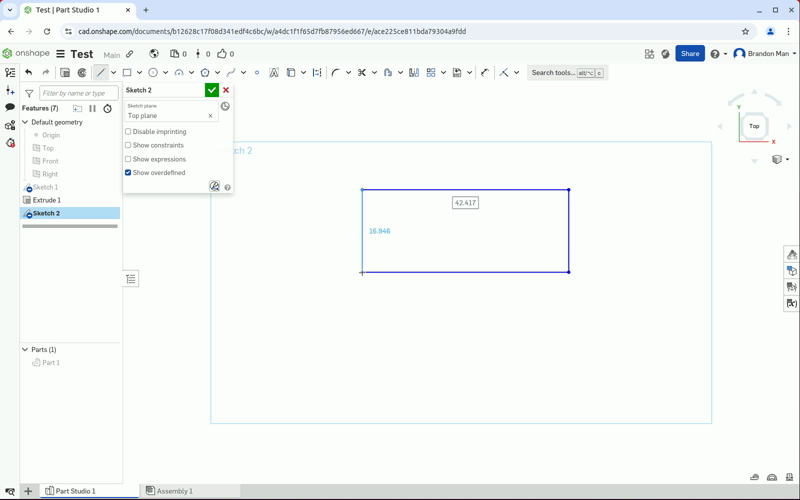
key_up(shift)
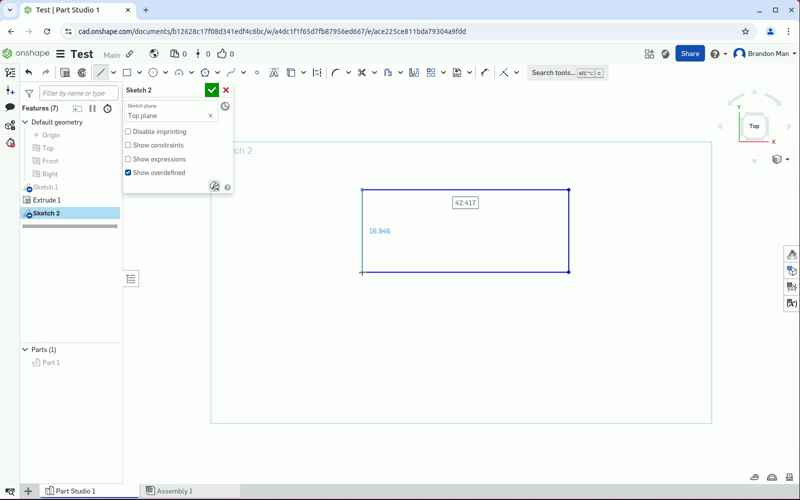
click(362, 272)
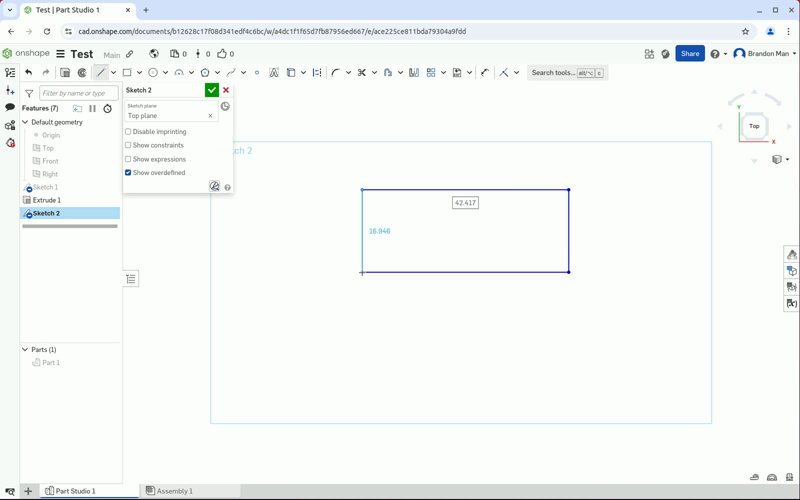
key(esc)
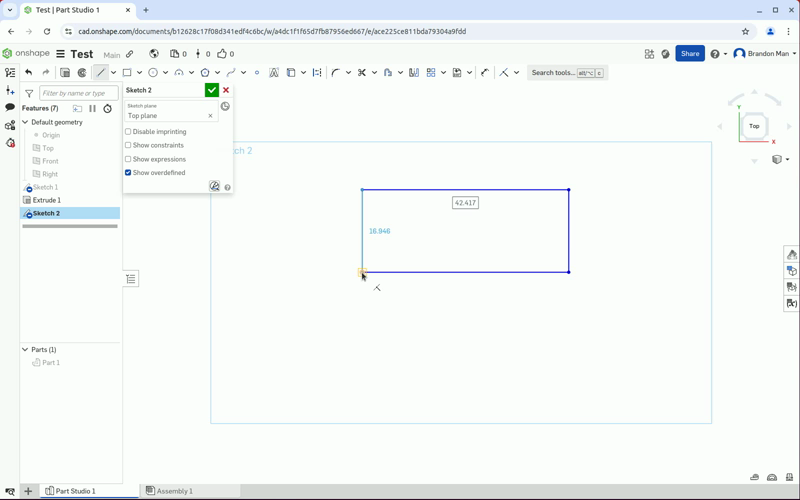
mouse_move(440, 243)
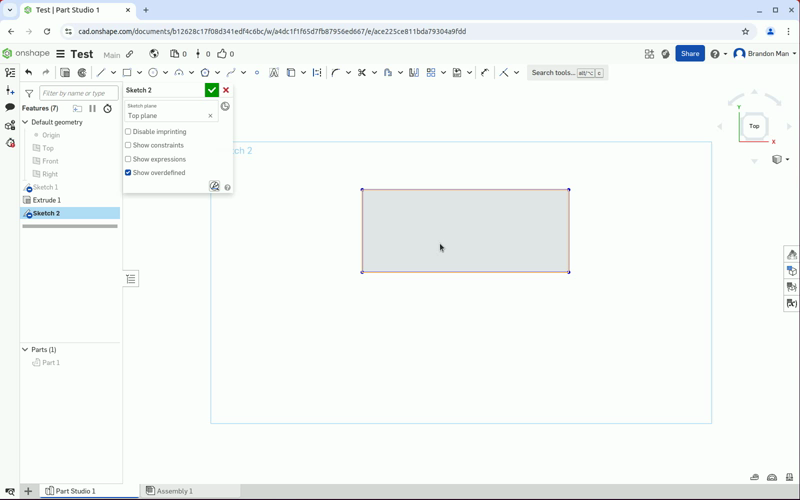
click(440, 243)
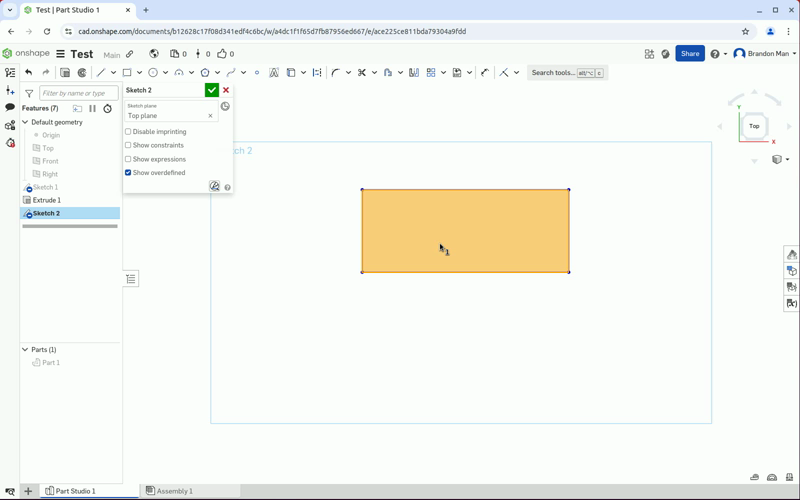
mouse_move(73, 352)
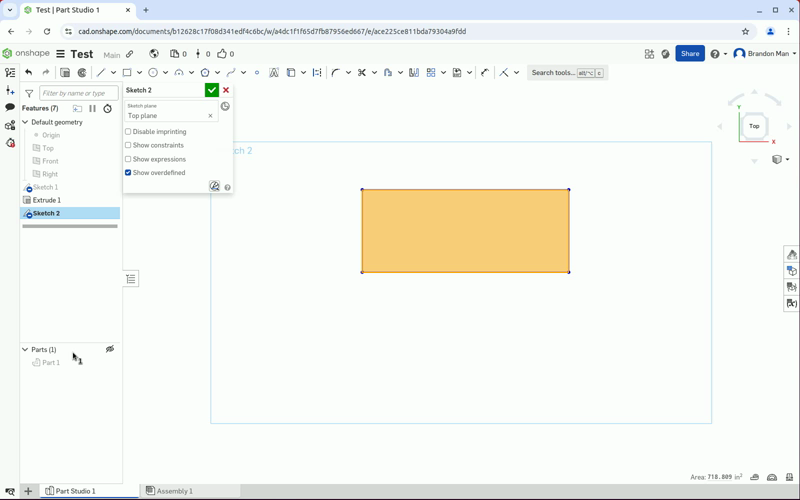
key(shift+y)
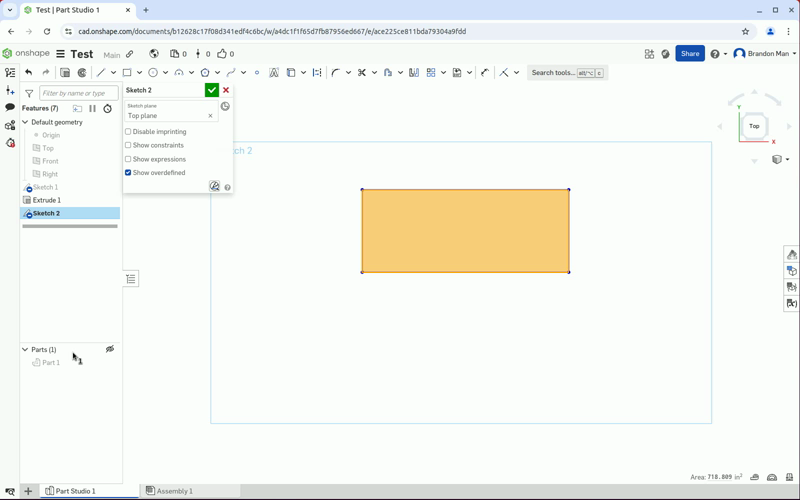
key(shift+e)
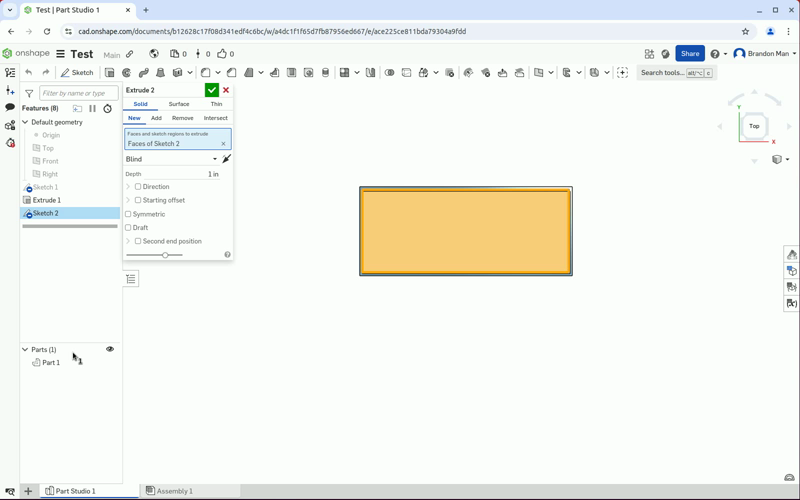
mouse_move(143, 106)
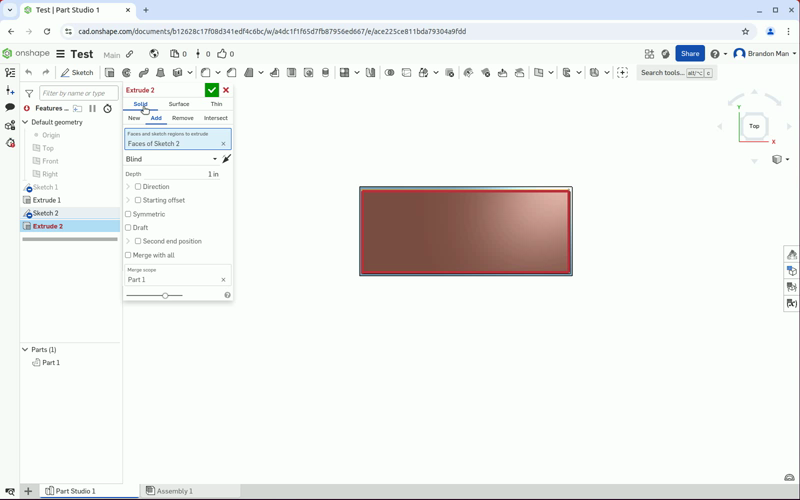
click(143, 106)
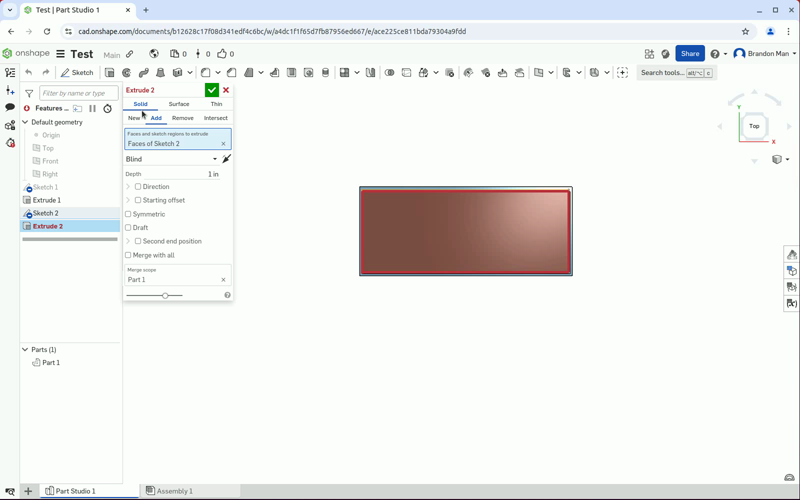
mouse_move(137, 120)
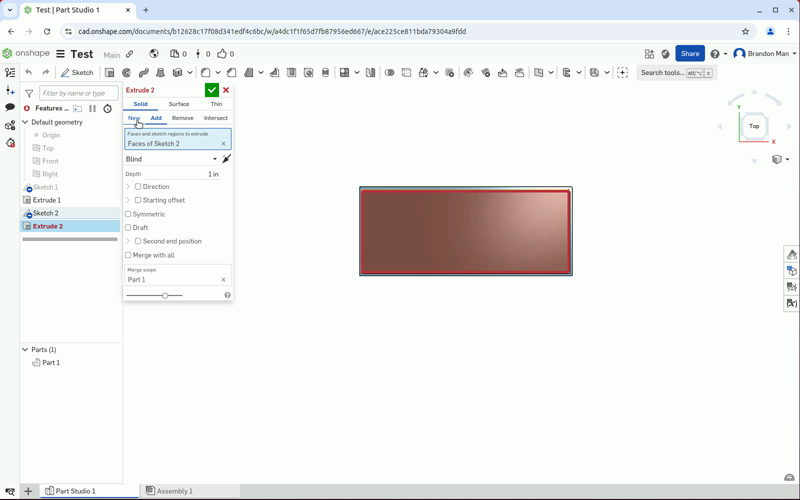
click(137, 120)
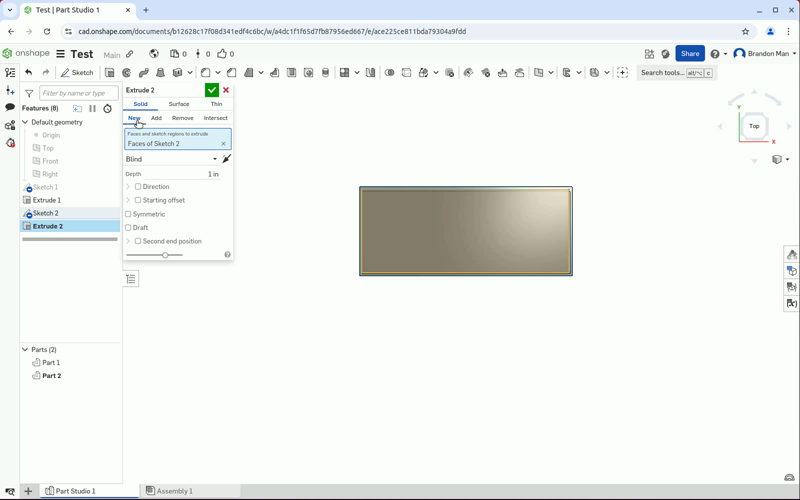
key(tab, 4)
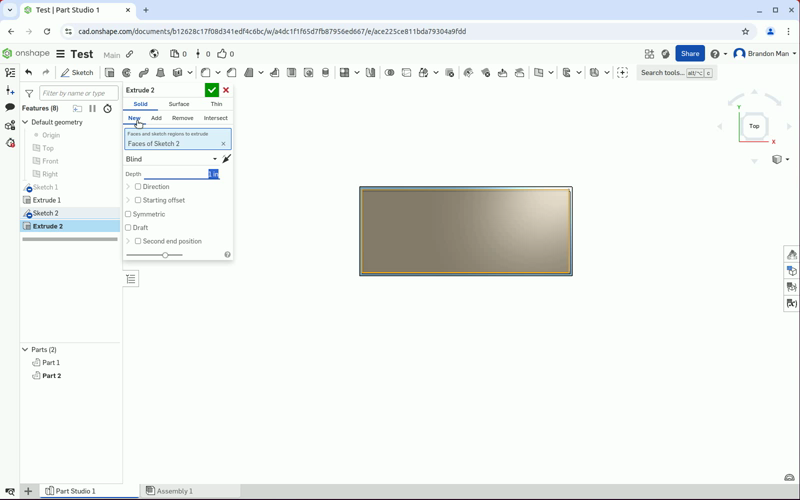
text(-0.722)
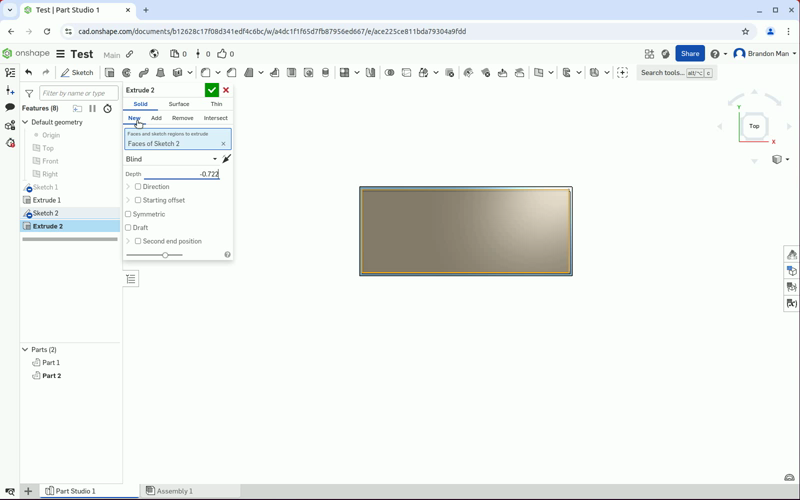
key(enter)
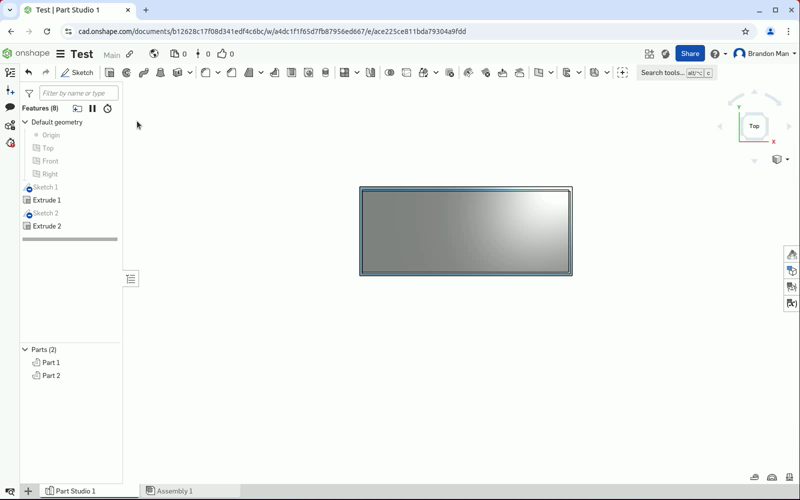
key(shift+h)
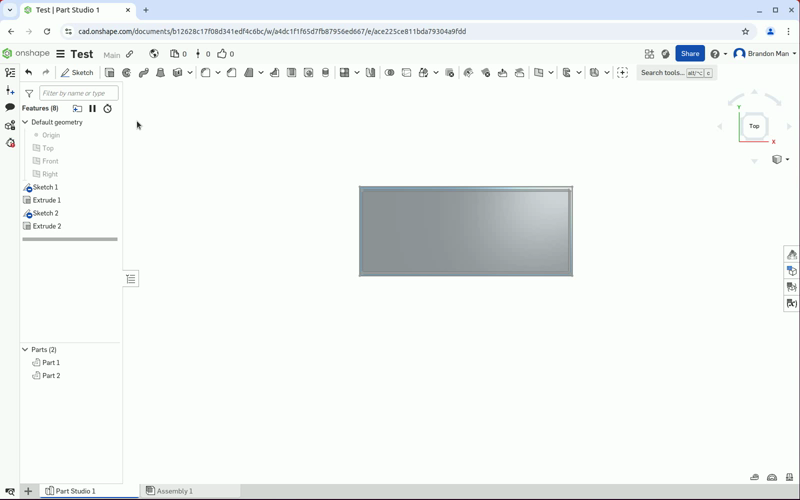
key(shift+h)
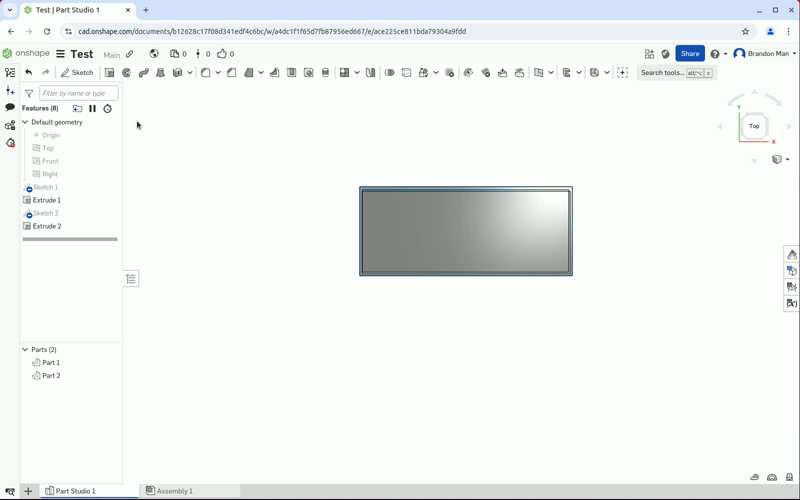
mouse_move(73, 189)
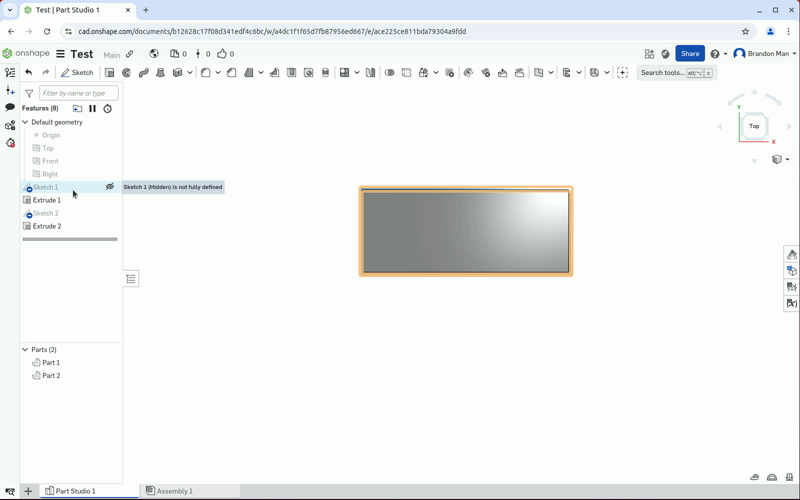
click(73, 189)
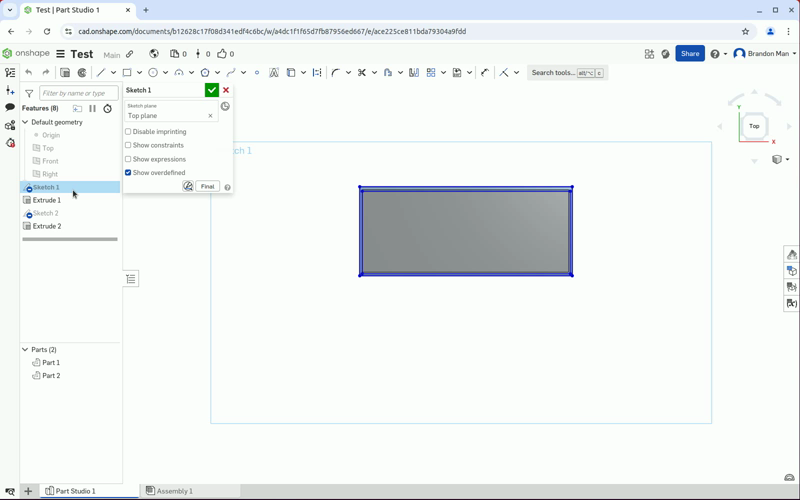
mouse_move(229, 92)
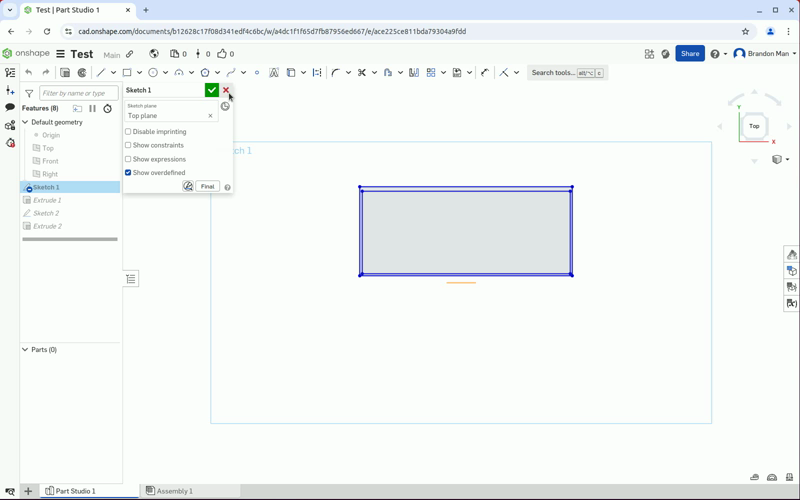
click(229, 92)
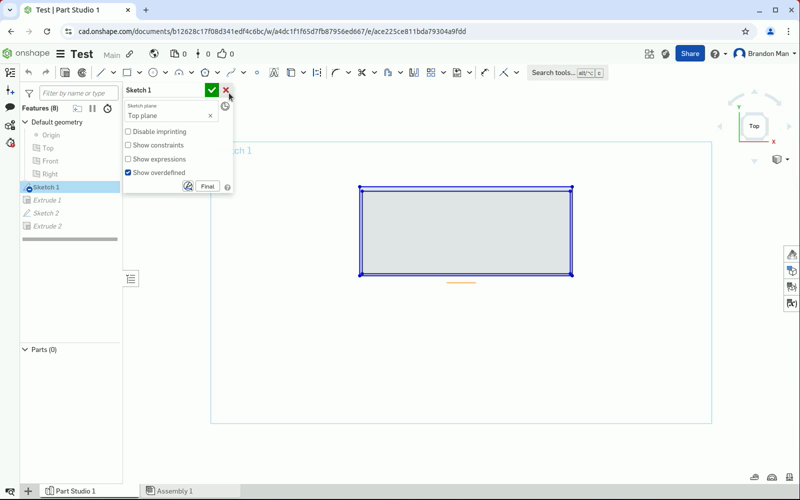
key(shift+s)
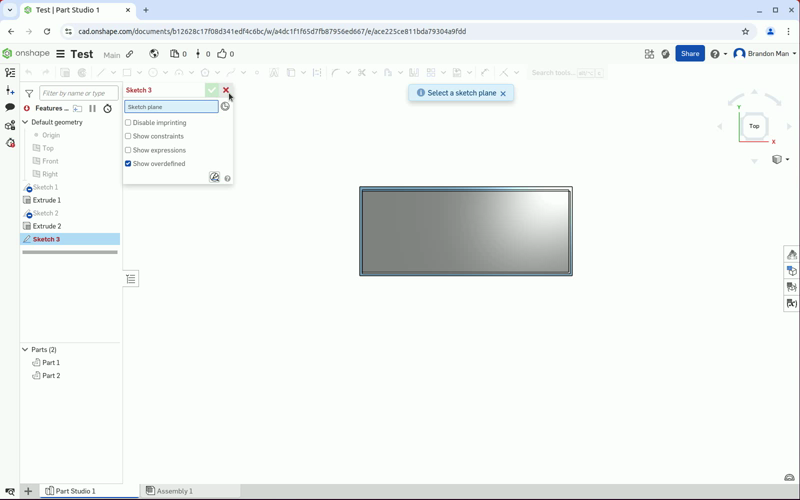
mouse_move(73, 150)
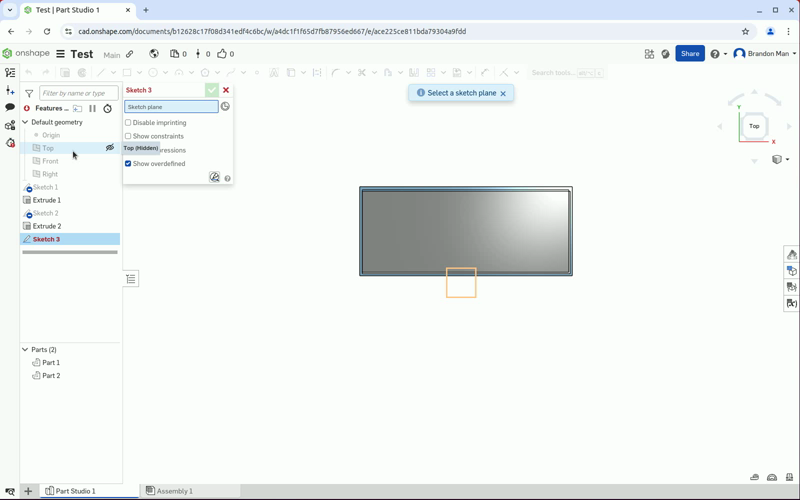
click(73, 150)
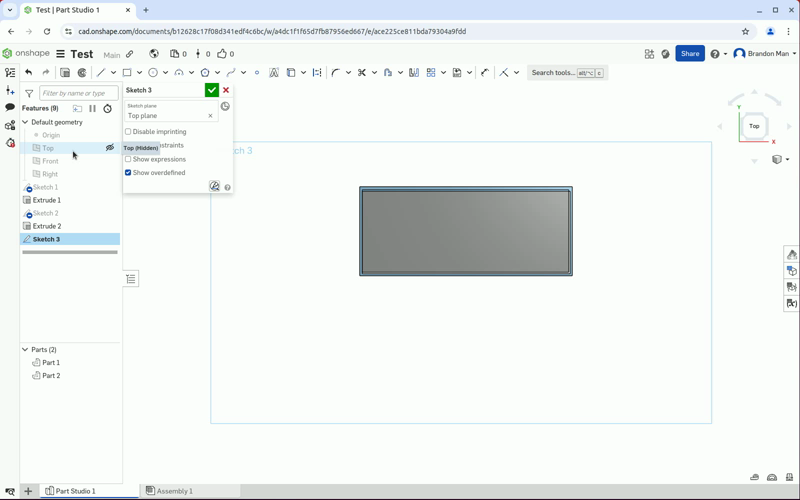
mouse_move(73, 352)
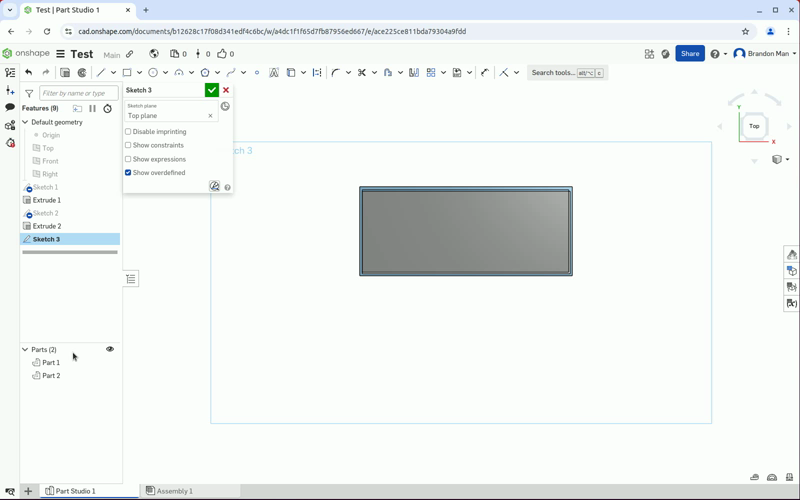
key(y)
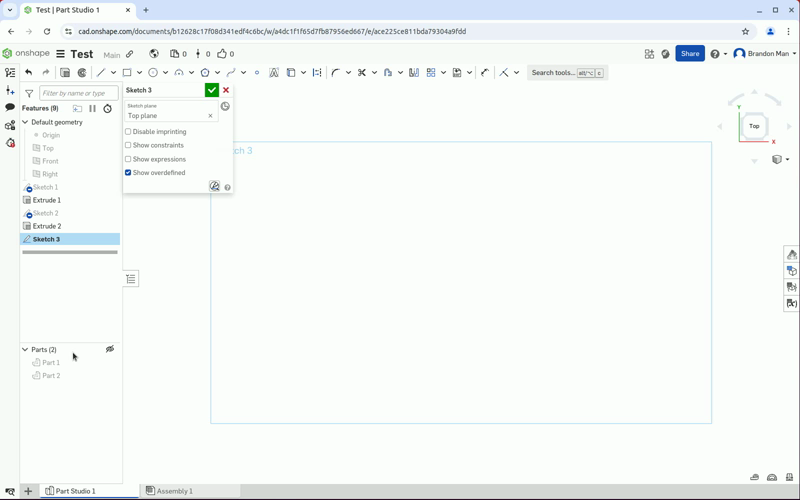
key(l)
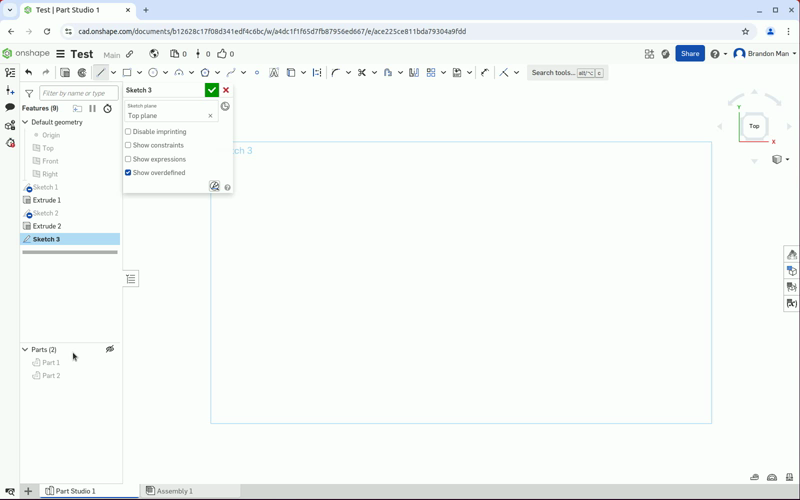
key_down(shift)
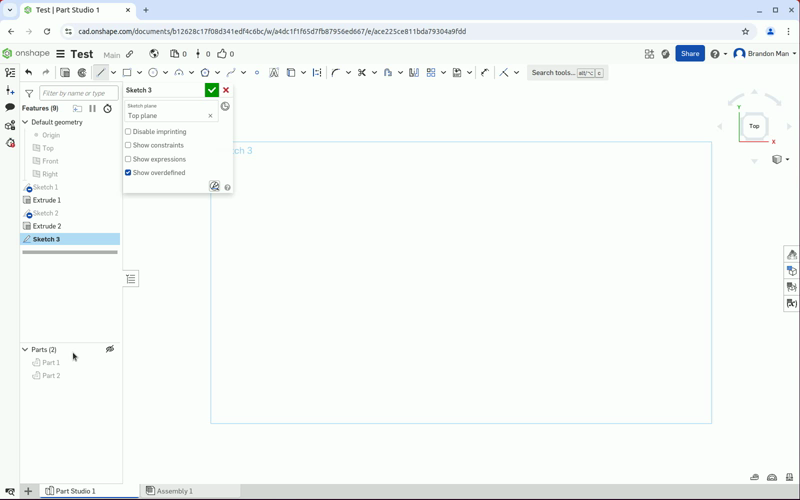
mouse_move(369, 362)
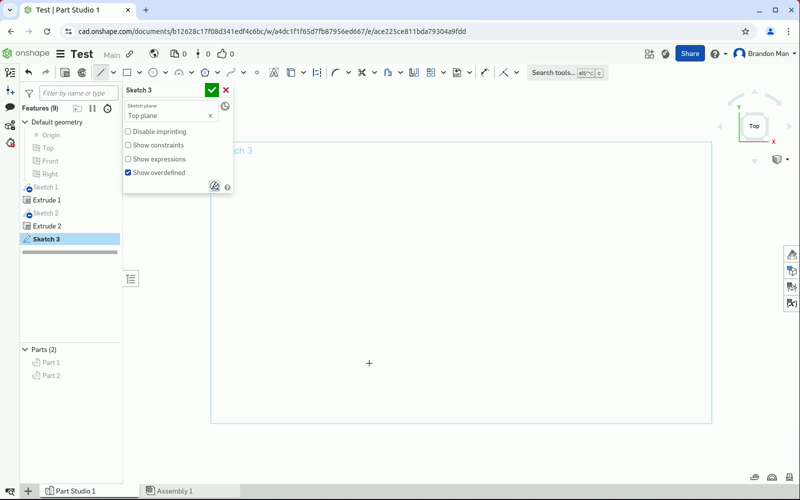
click(369, 362)
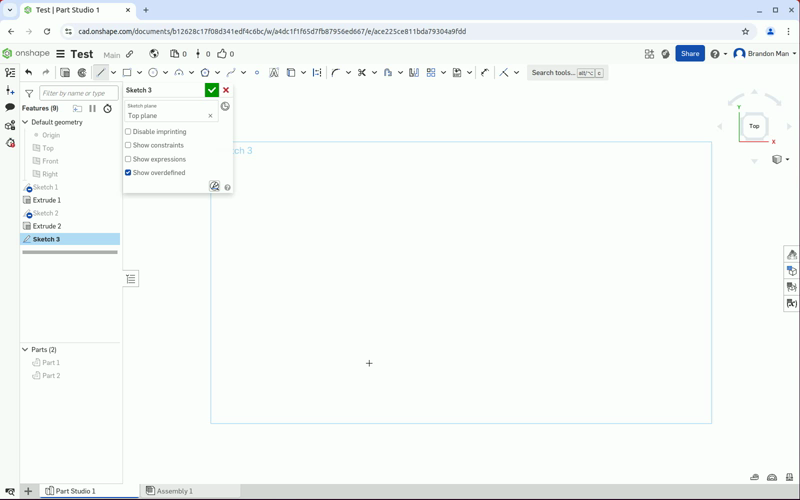
key_up(shift)
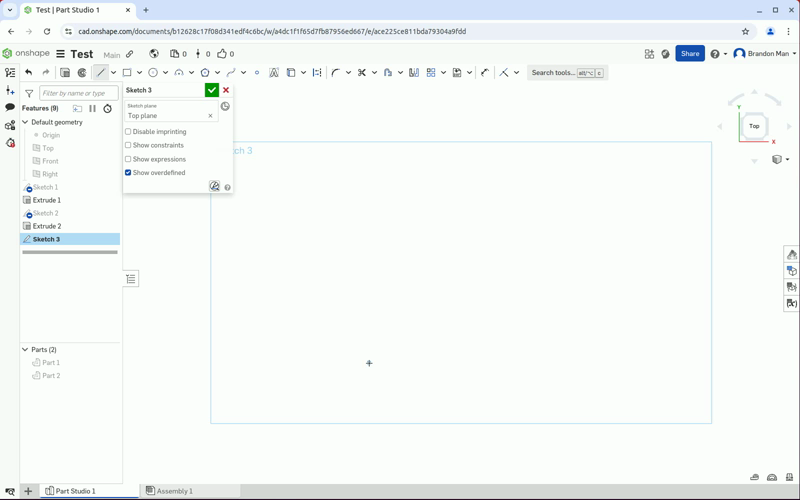
key_down(shift)
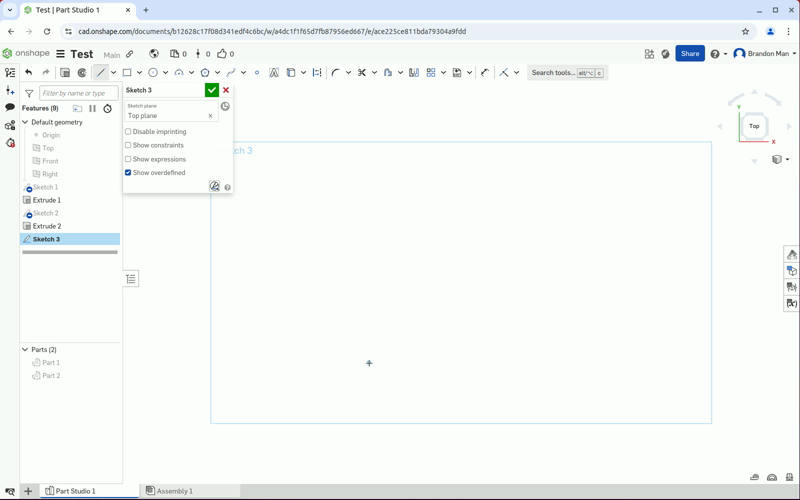
mouse_move(564, 362)
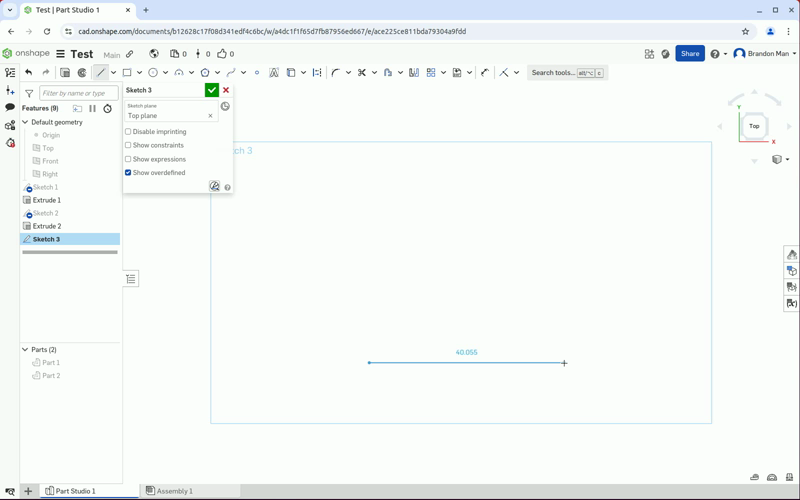
click(564, 362)
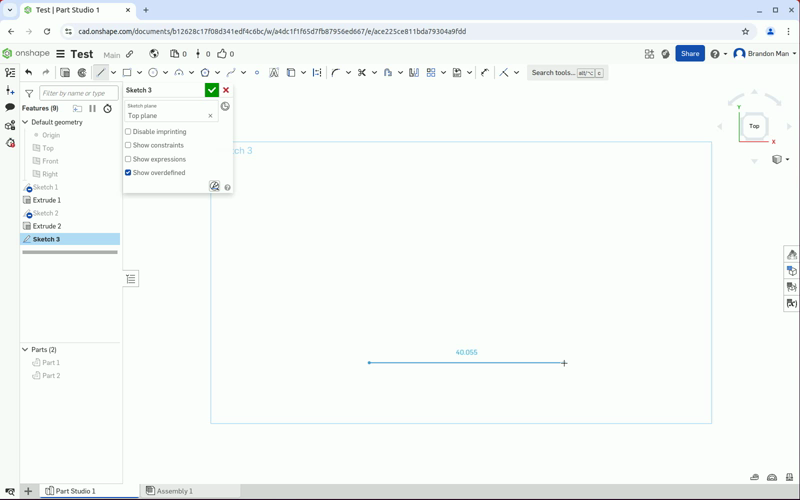
key_up(shift)
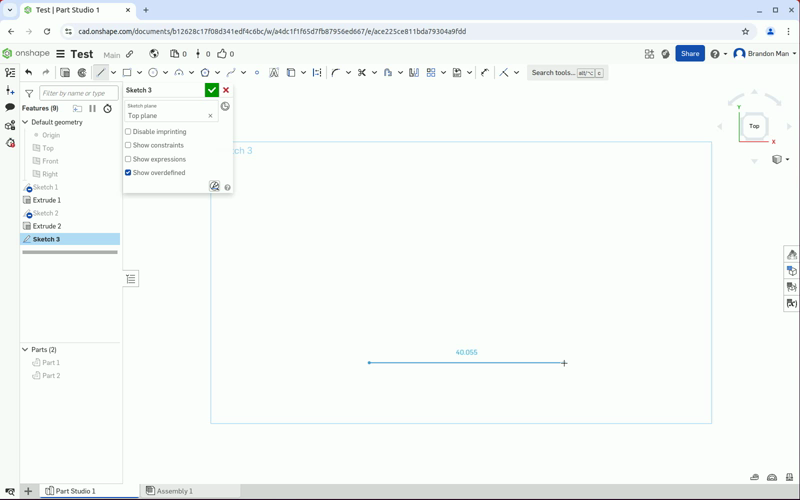
key_down(shift)
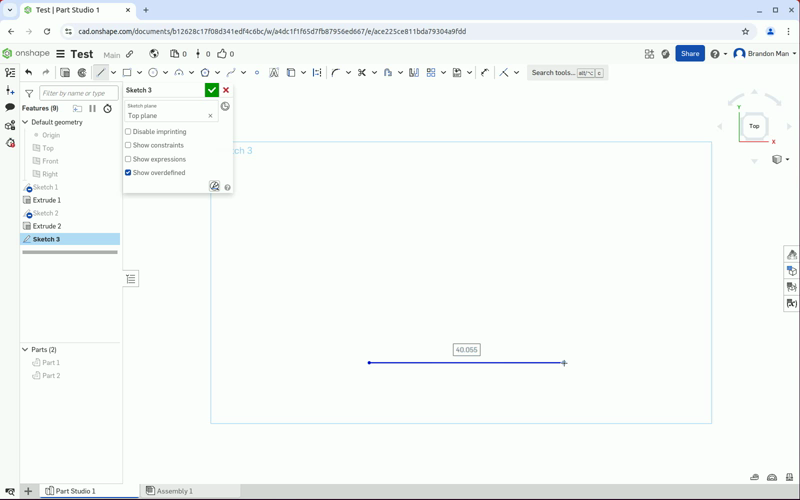
mouse_move(564, 290)
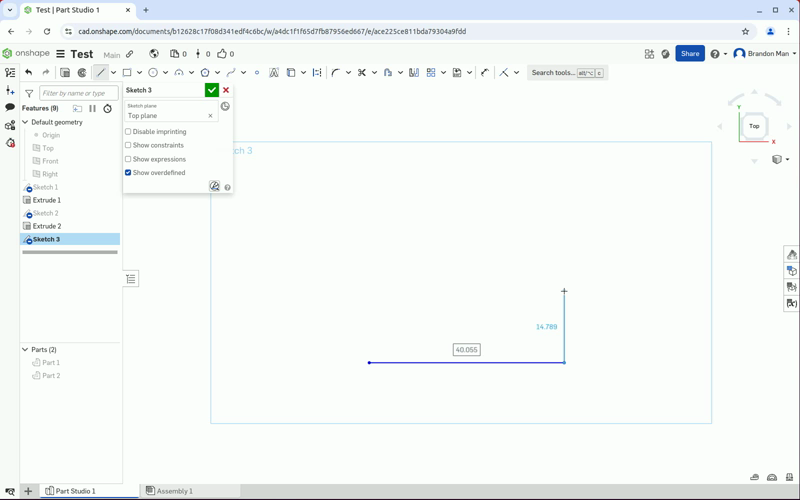
click(564, 290)
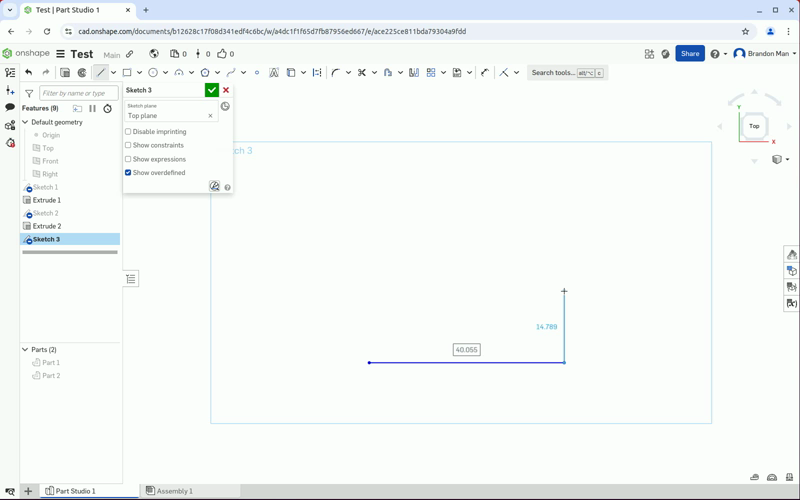
key_up(shift)
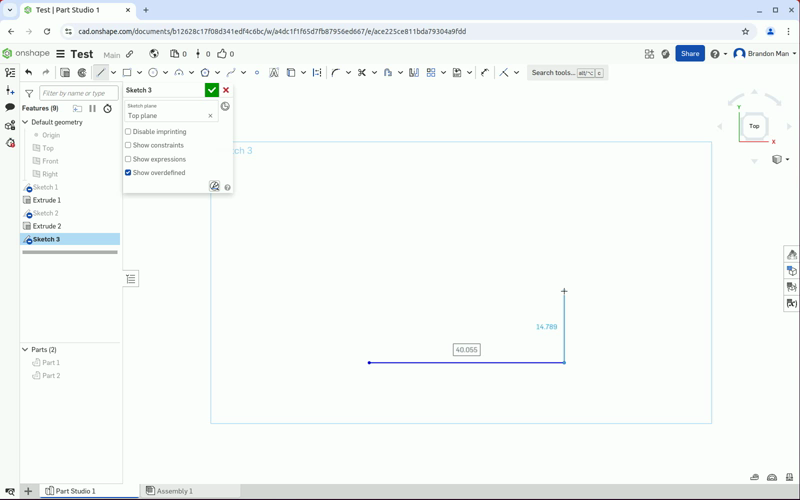
key_down(shift)
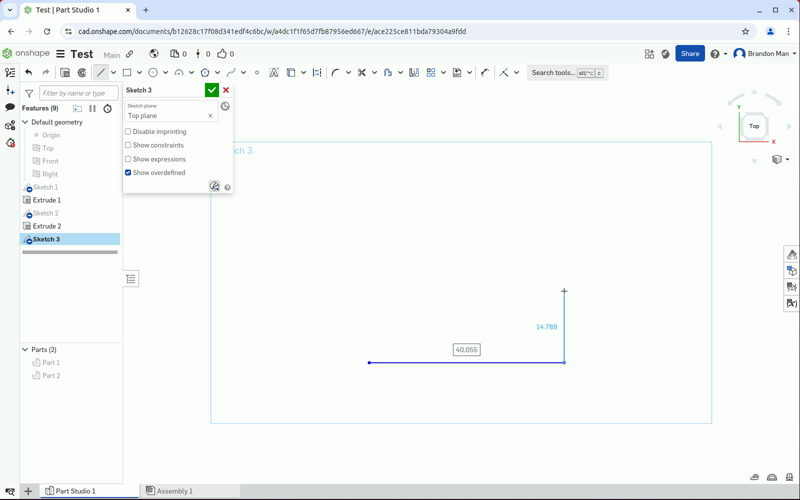
mouse_move(369, 290)
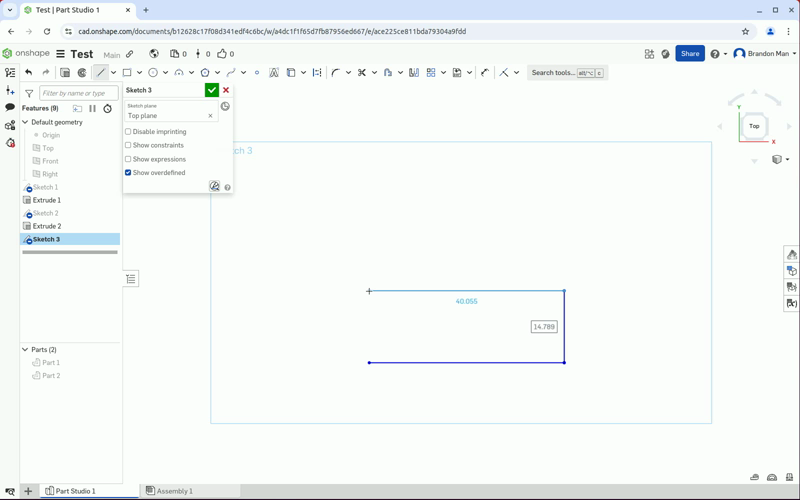
click(369, 290)
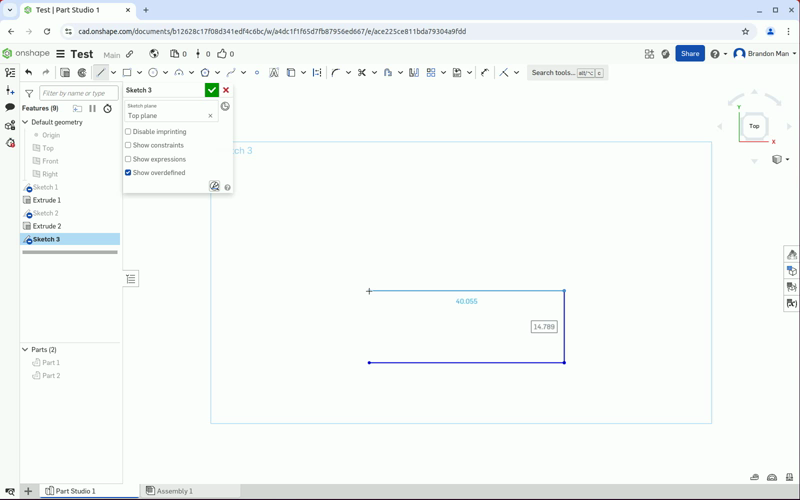
key_up(shift)
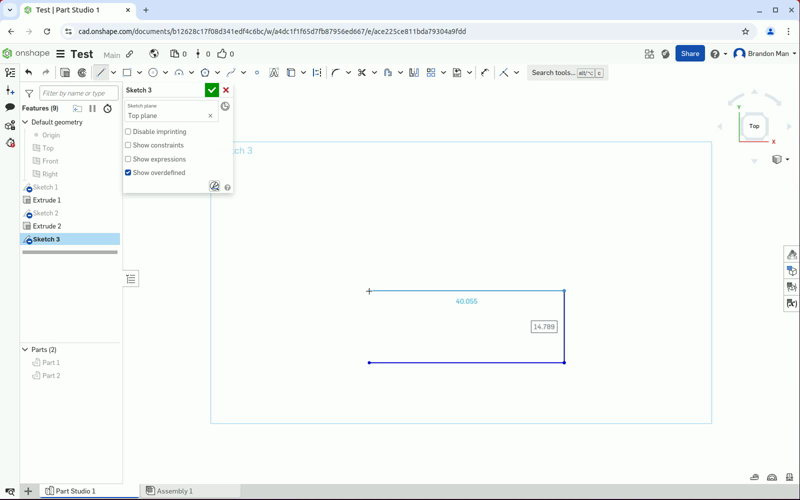
key_down(shift)
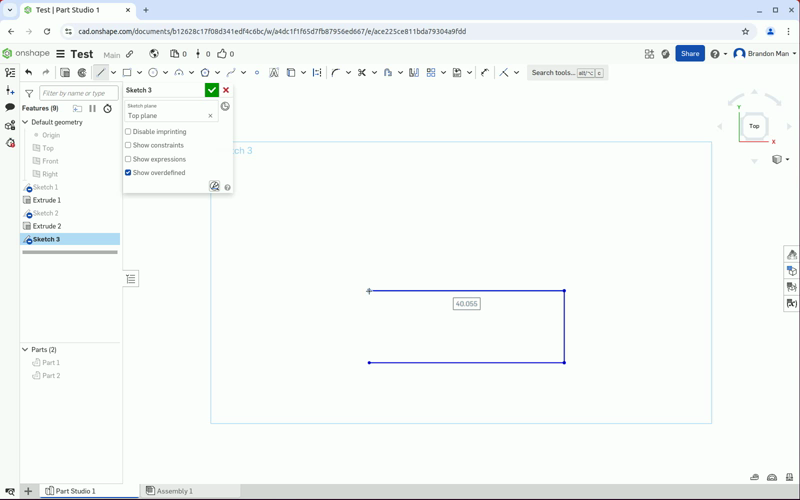
mouse_move(369, 362)
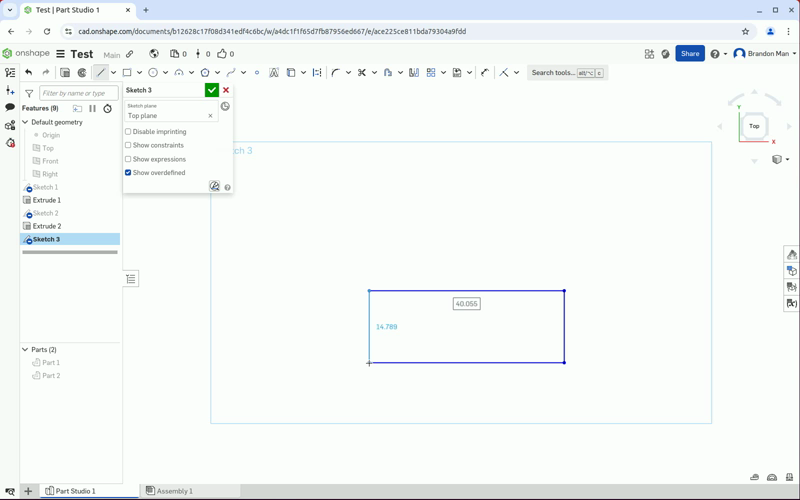
key_up(shift)
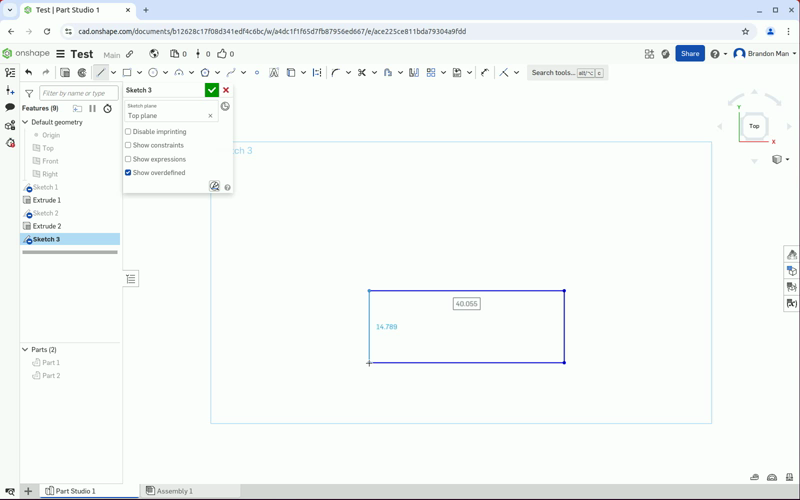
click(369, 362)
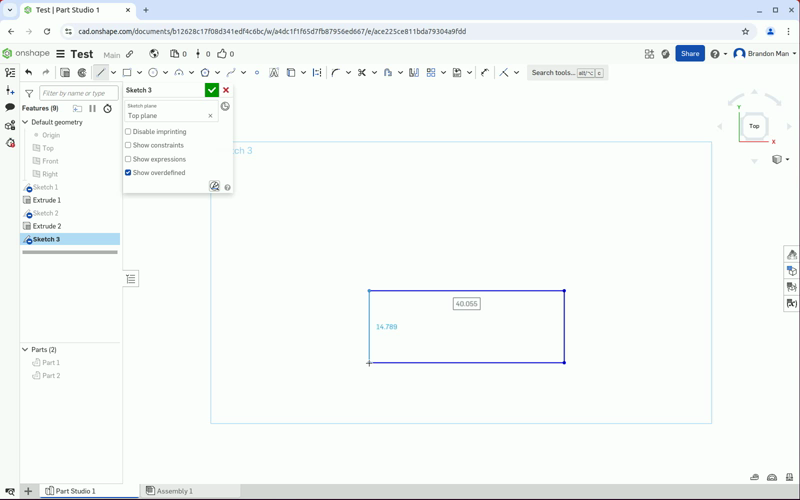
key(esc)
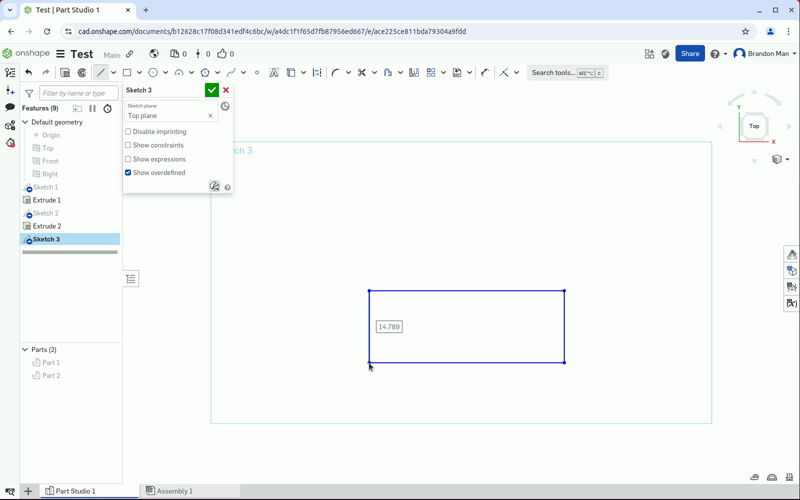
key(l)
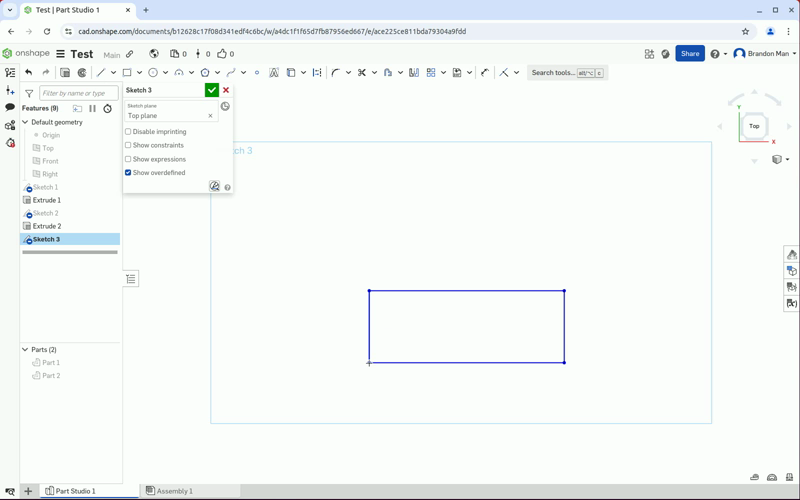
key_down(shift)
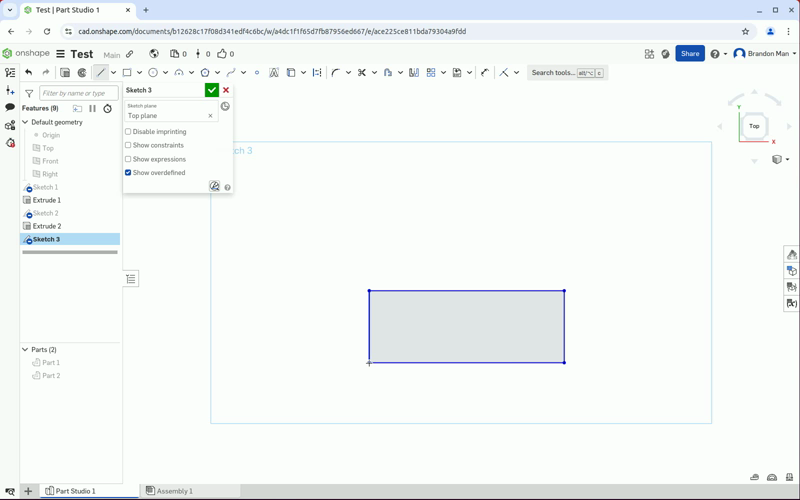
mouse_move(373, 358)
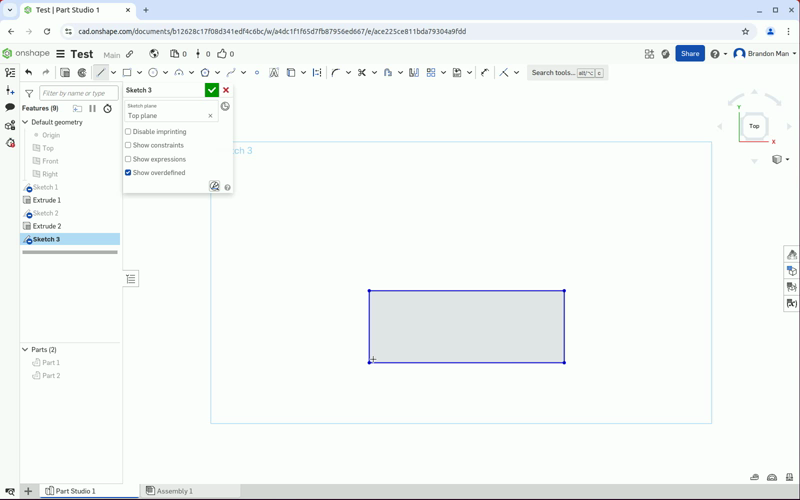
click(373, 358)
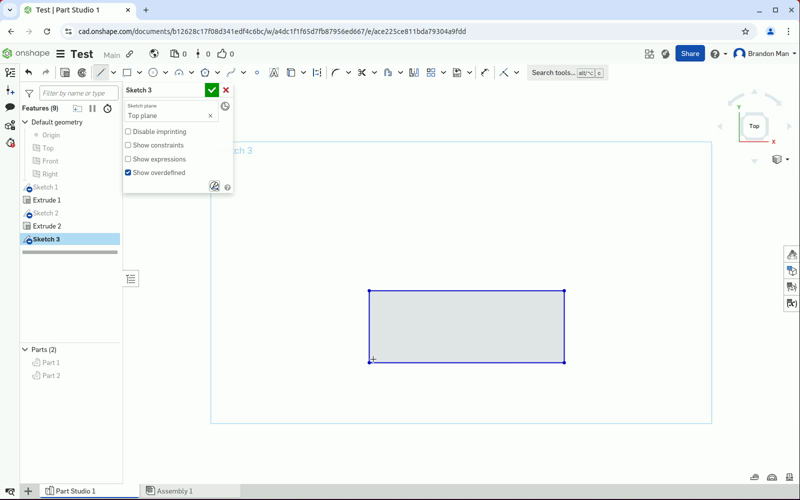
key_up(shift)
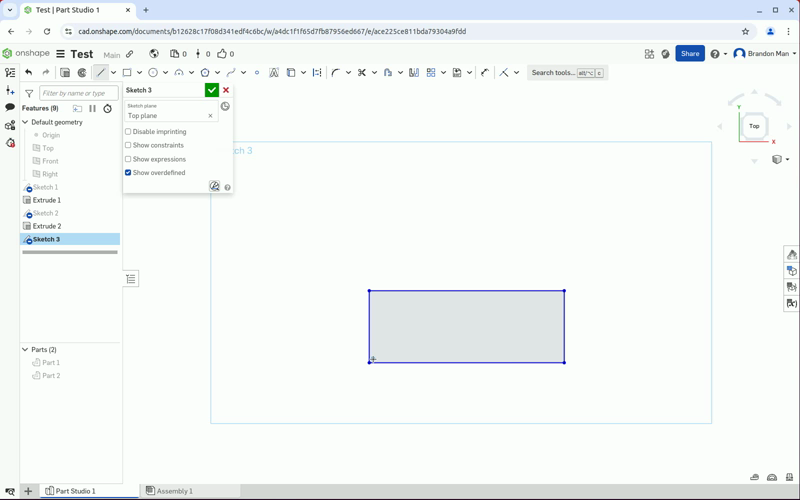
key_down(shift)
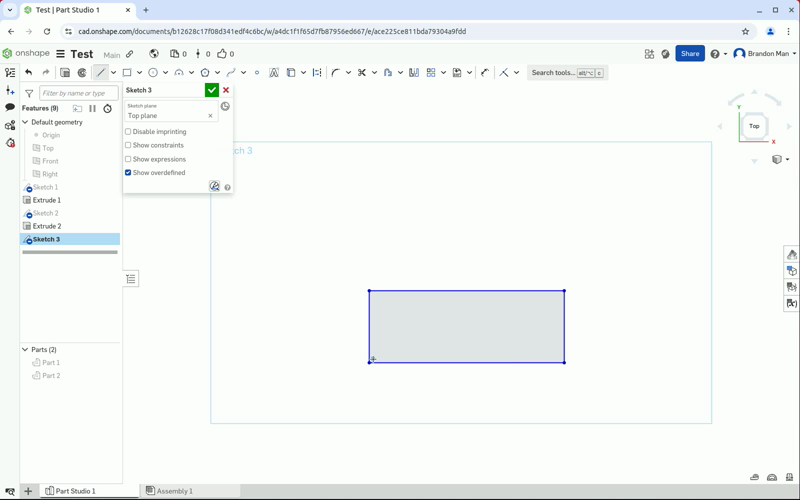
mouse_move(560, 358)
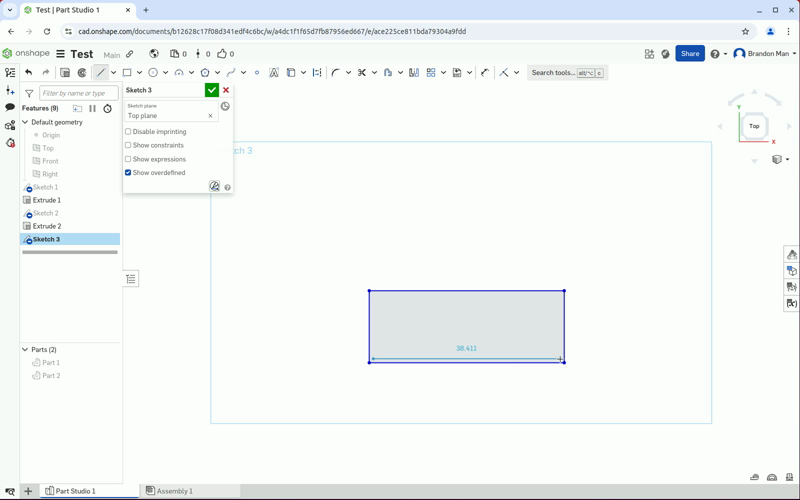
click(560, 358)
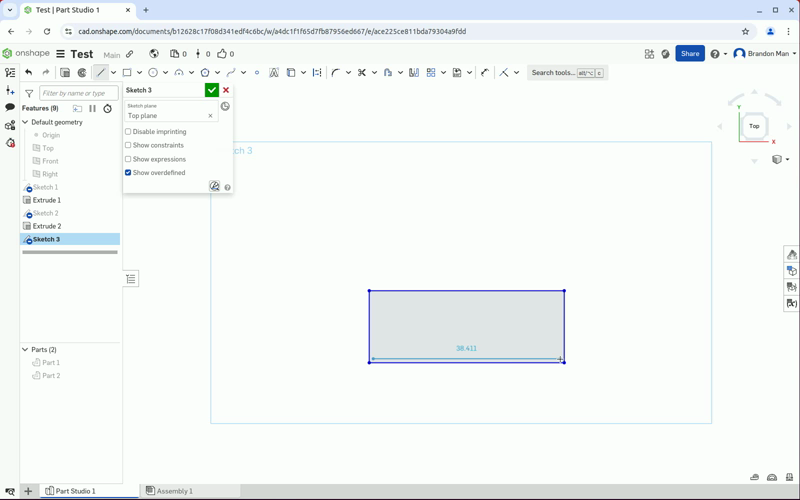
key_up(shift)
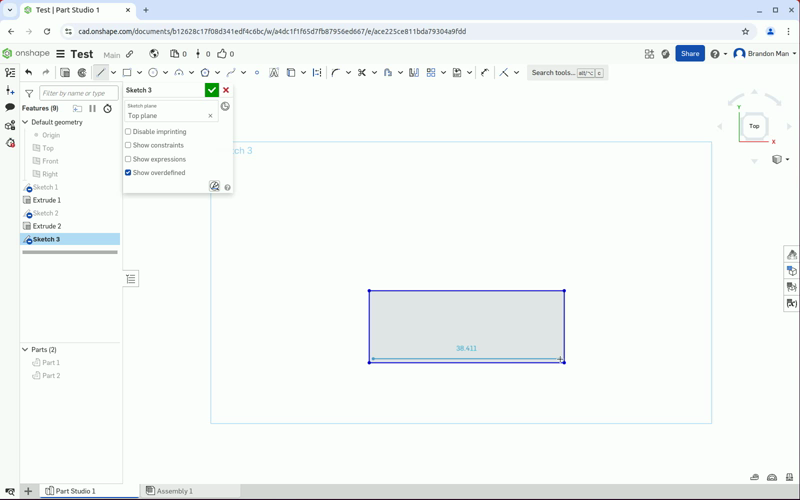
key_down(shift)
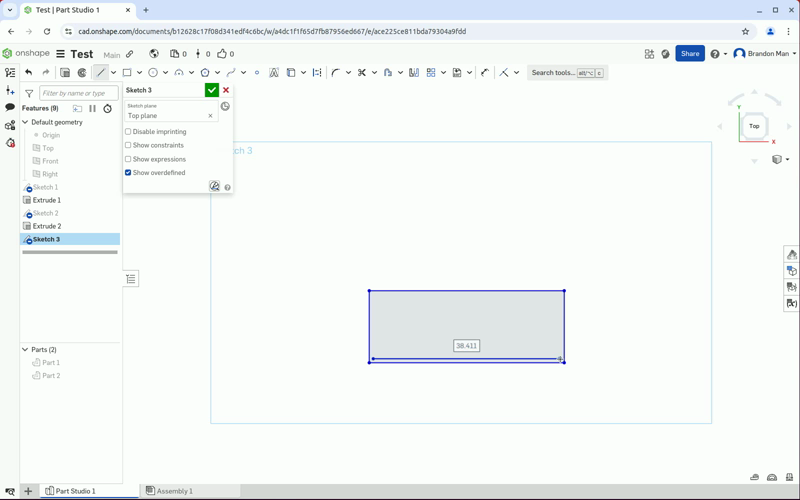
mouse_move(560, 292)
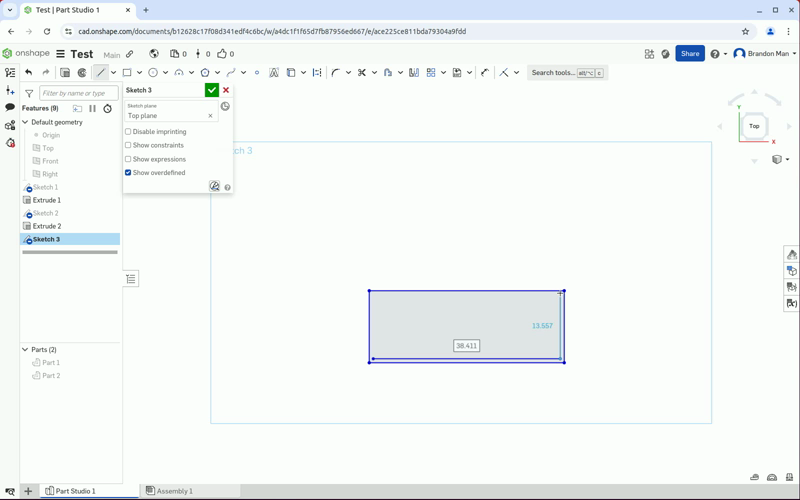
click(560, 292)
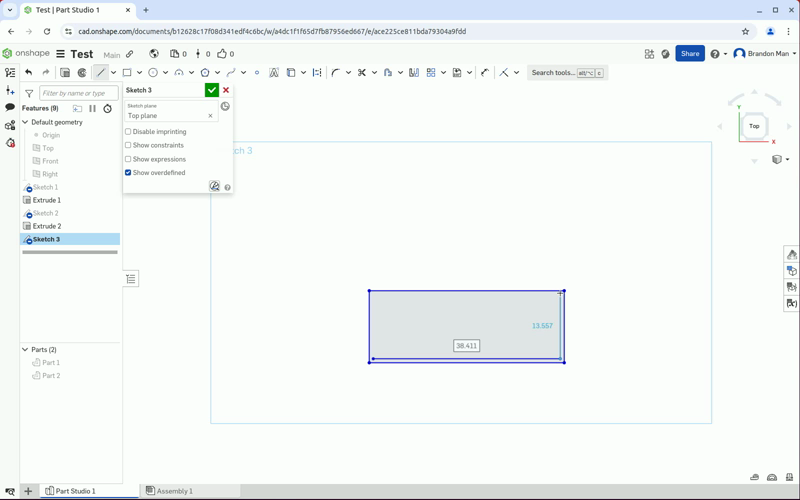
key_up(shift)
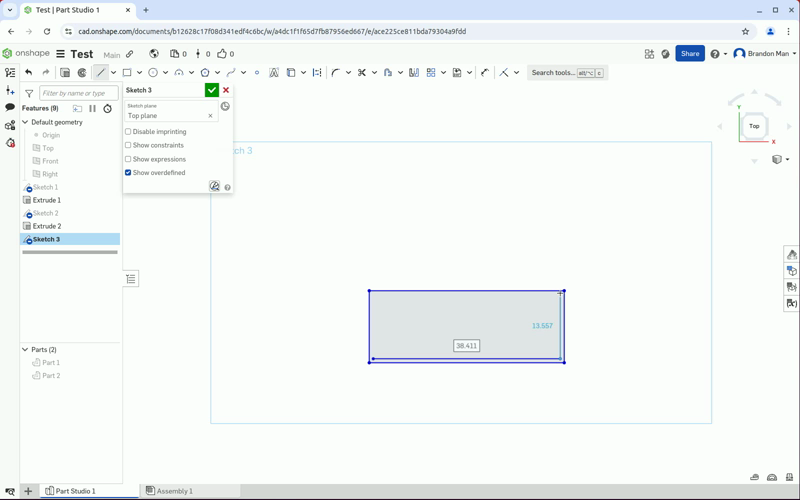
key_down(shift)
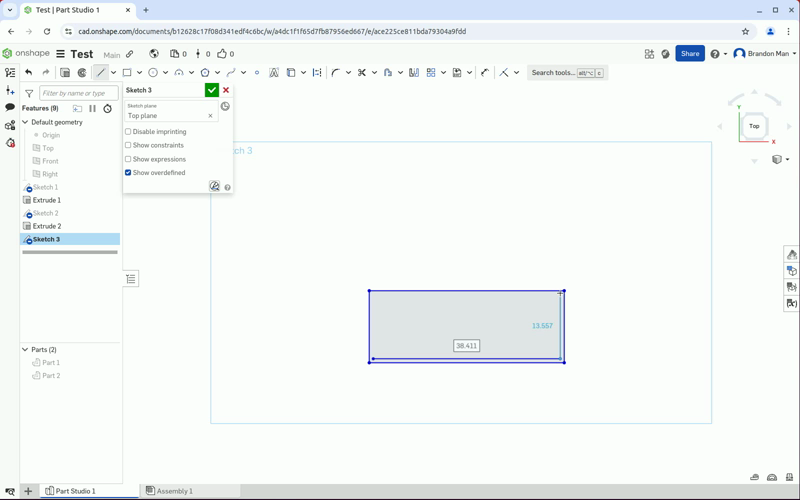
mouse_move(373, 292)
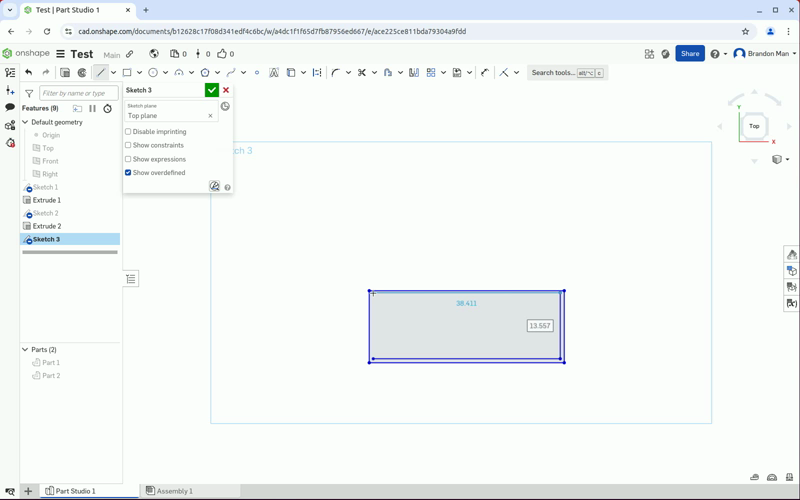
click(373, 292)
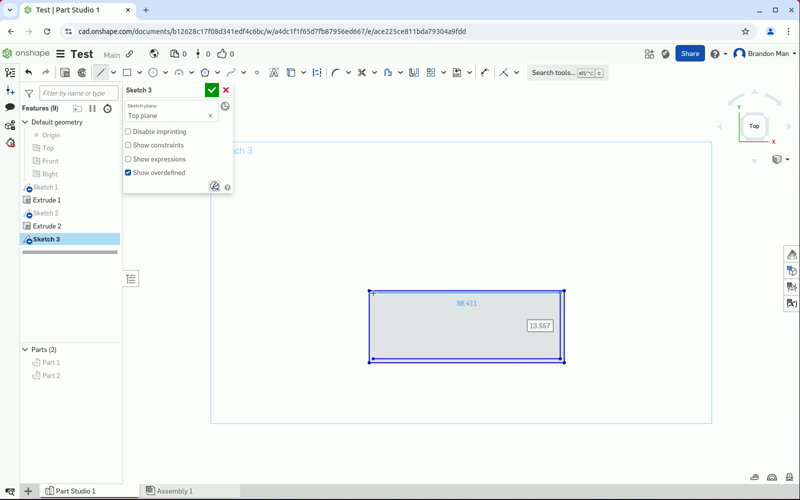
key_up(shift)
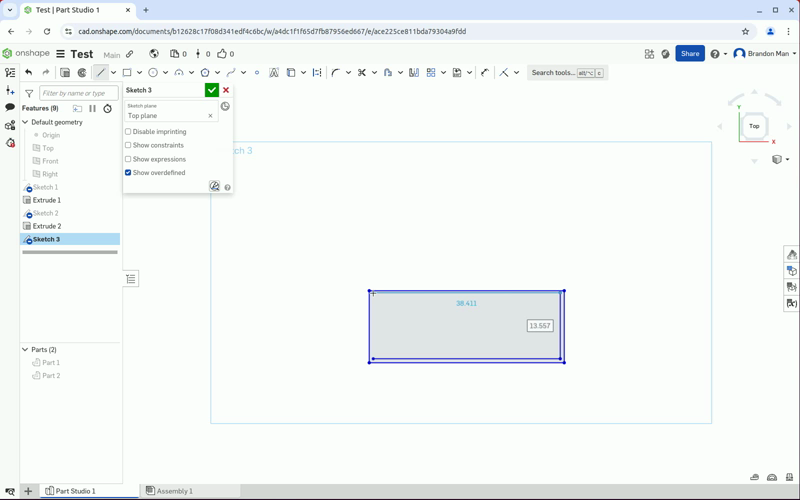
key_down(shift)
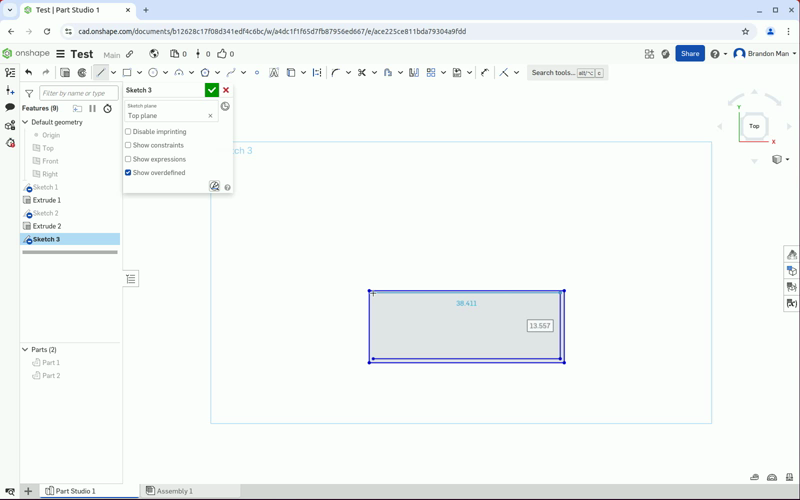
mouse_move(373, 358)
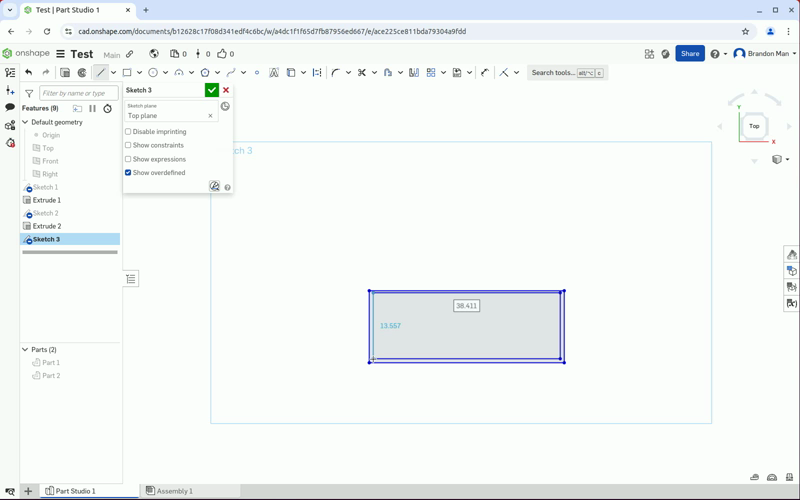
key_up(shift)
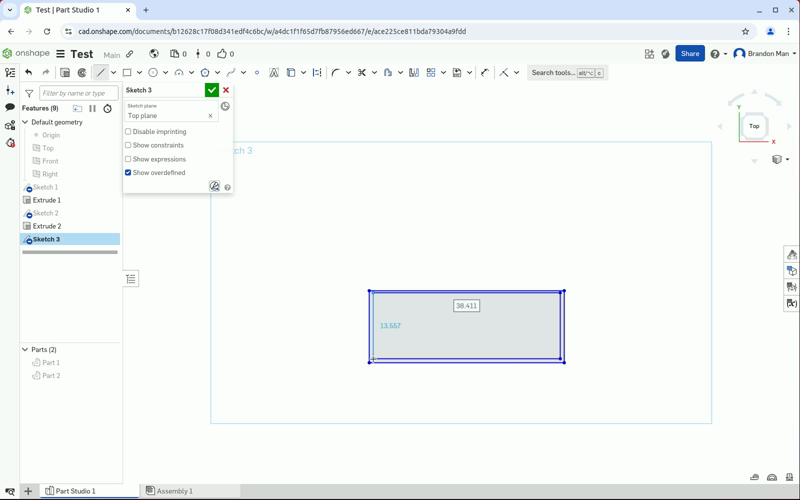
click(373, 358)
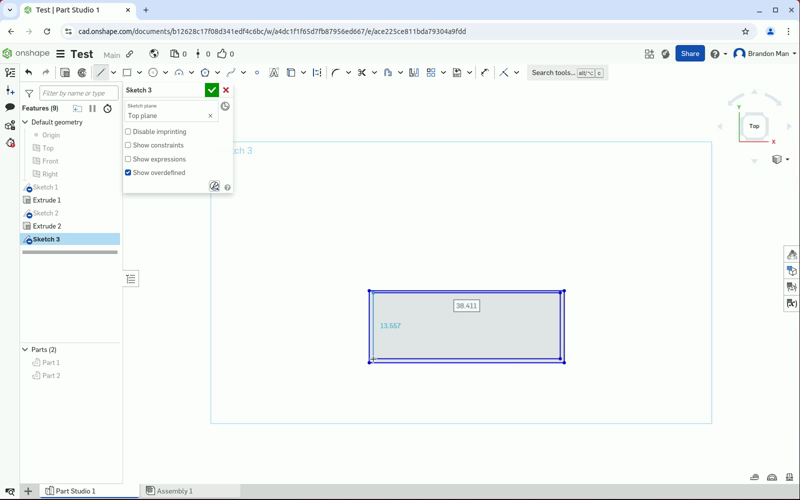
key(esc)
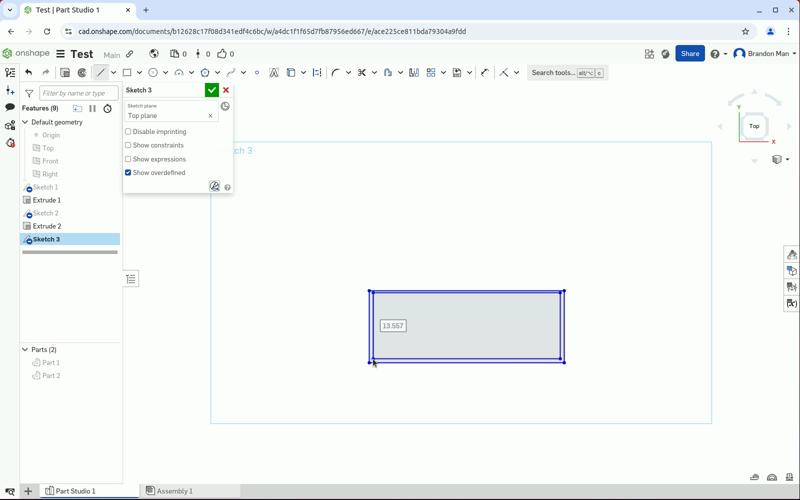
mouse_move(561, 344)
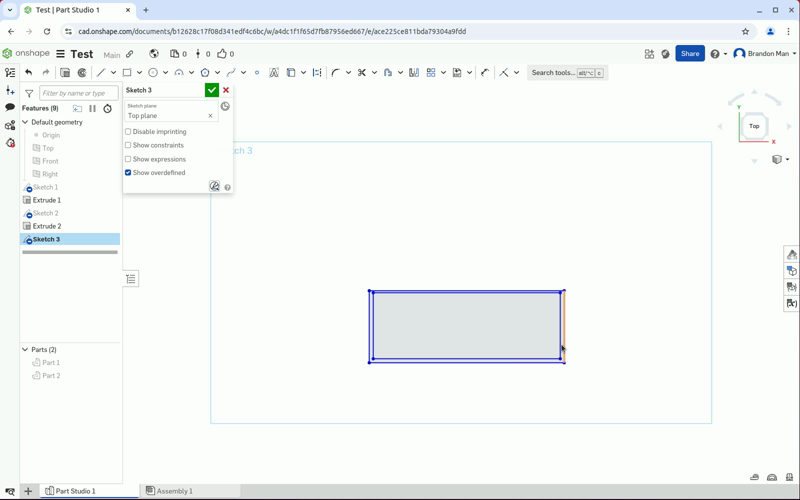
scroll(6)
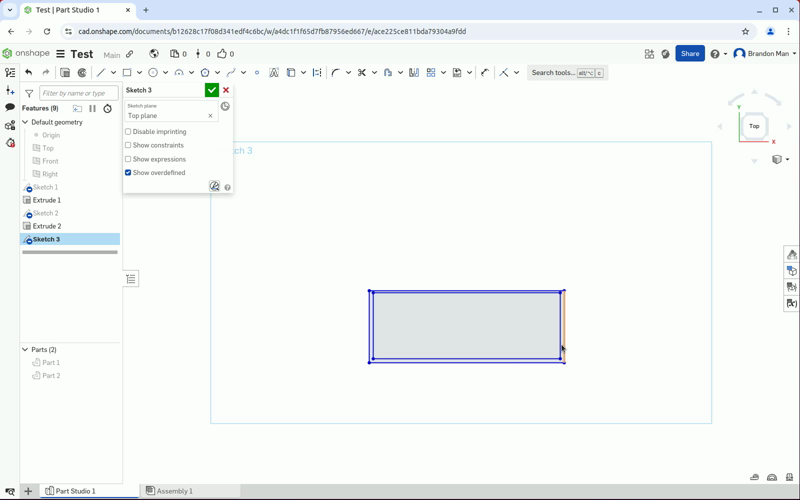
scroll(6)
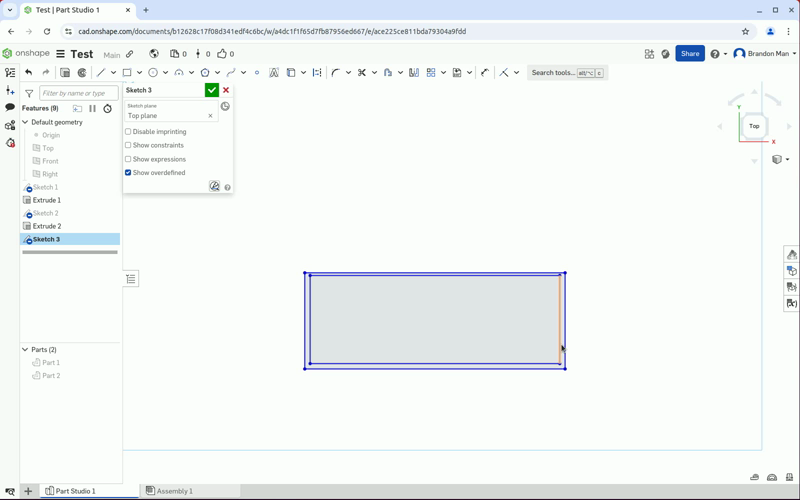
scroll(6)
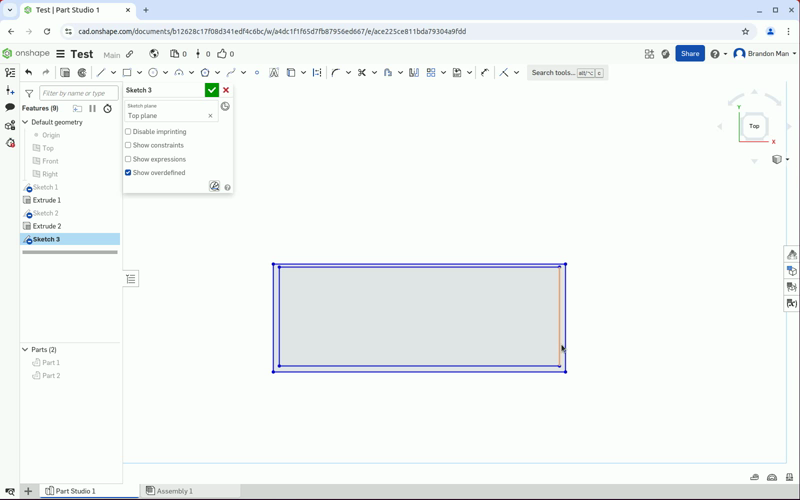
scroll(6)
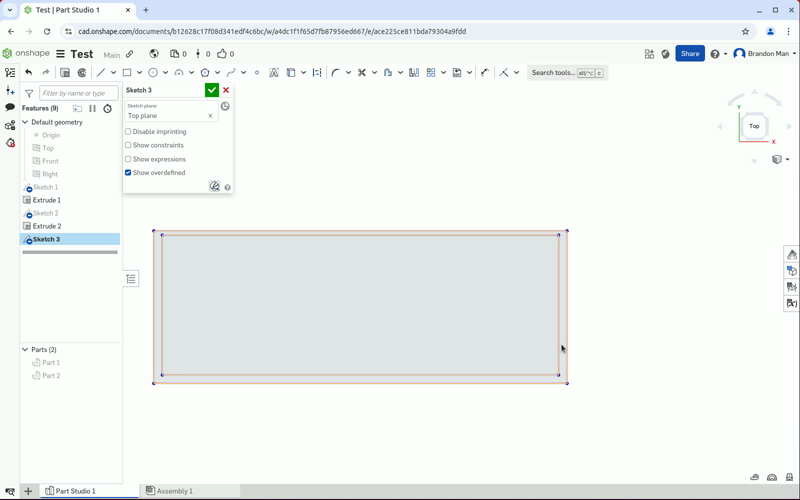
scroll(6)
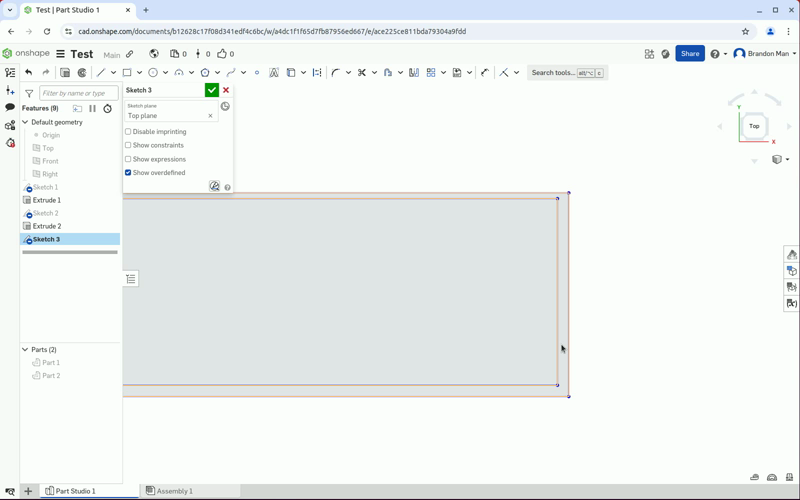
scroll(6)
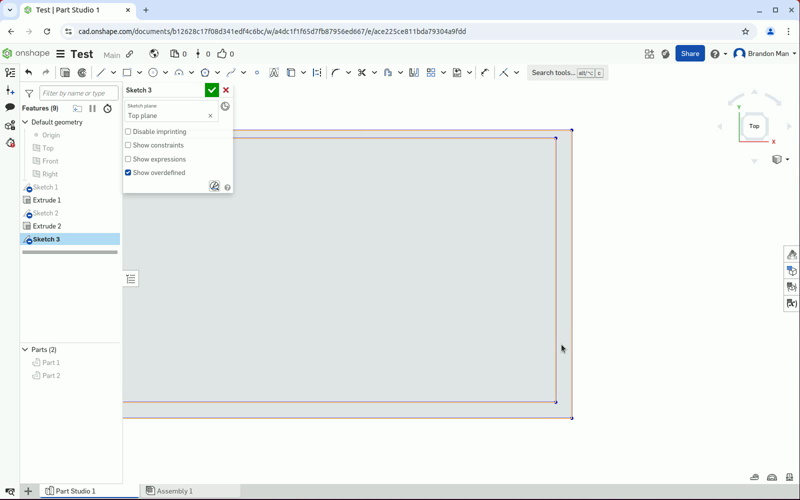
scroll(6)
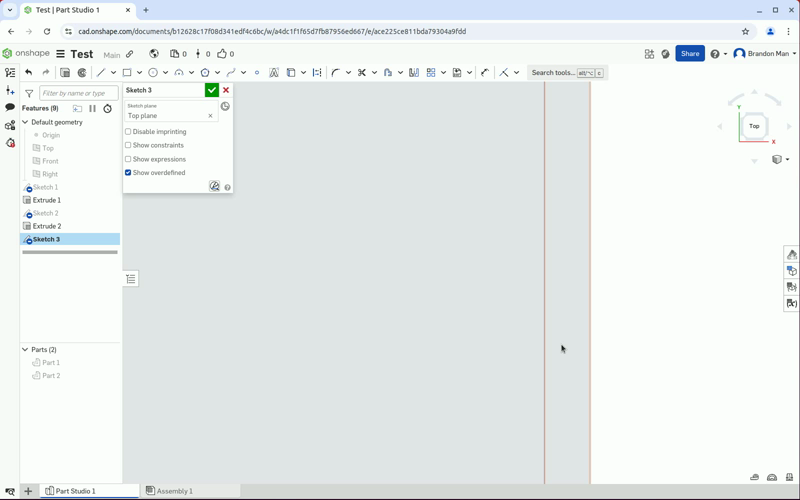
click(561, 344)
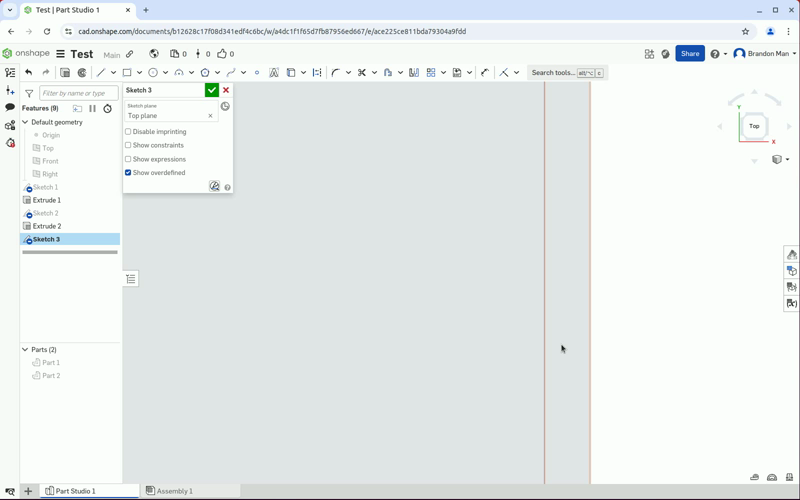
scroll(-6)
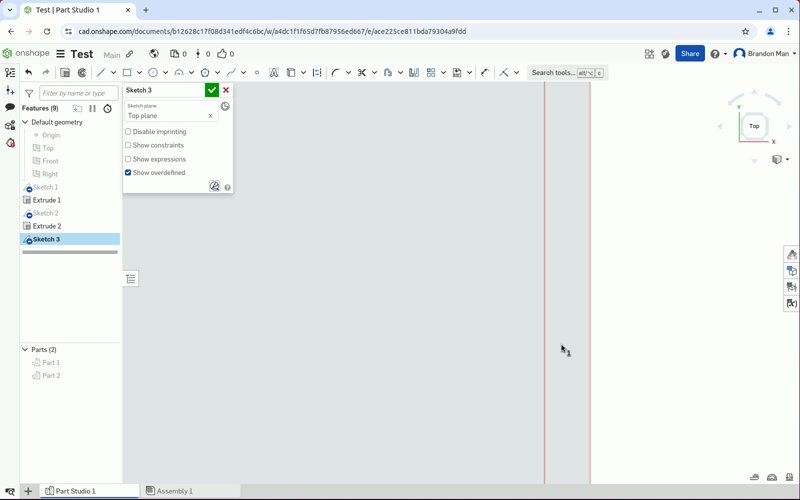
scroll(-6)
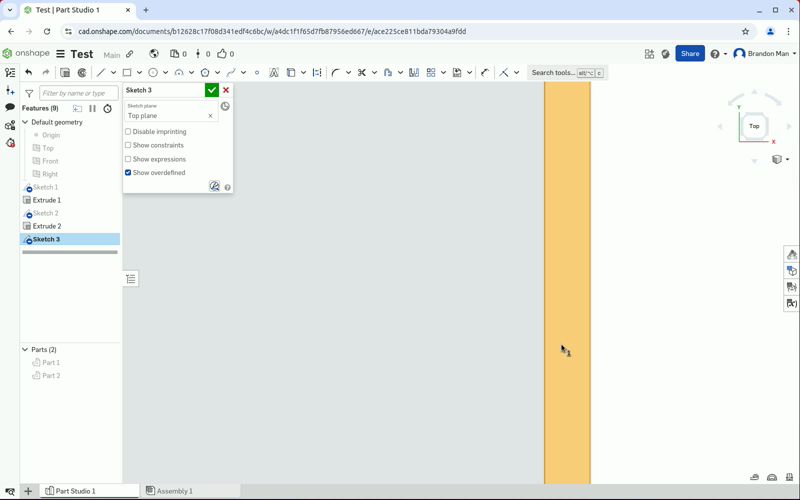
scroll(-6)
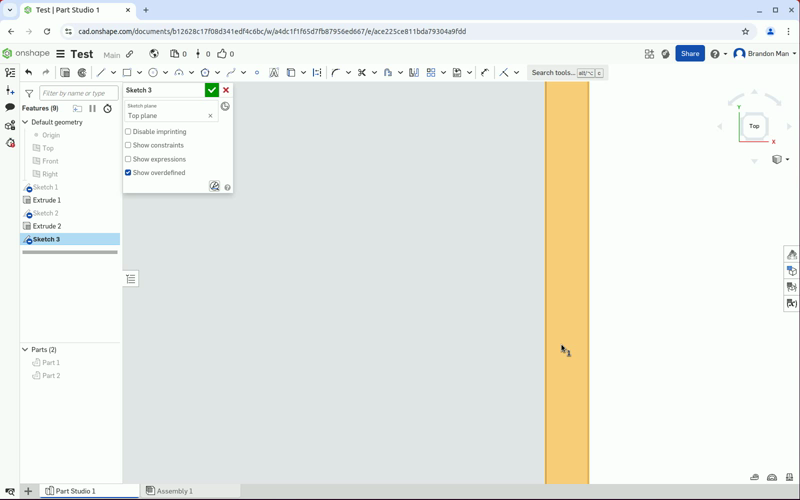
scroll(-6)
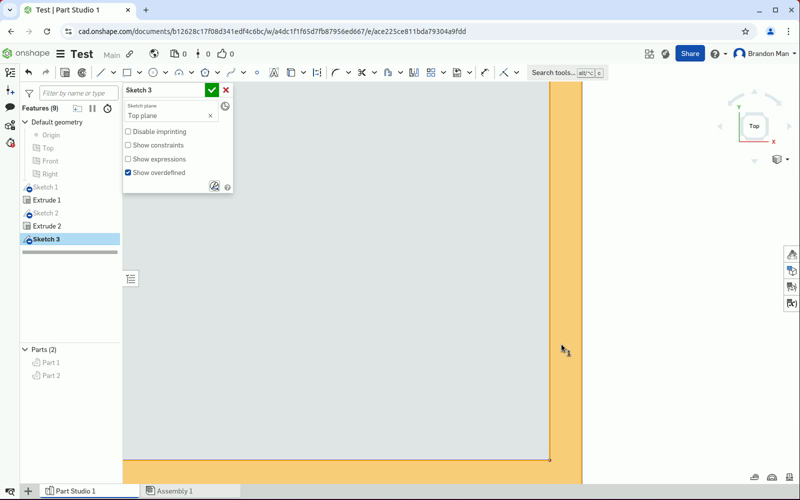
scroll(-6)
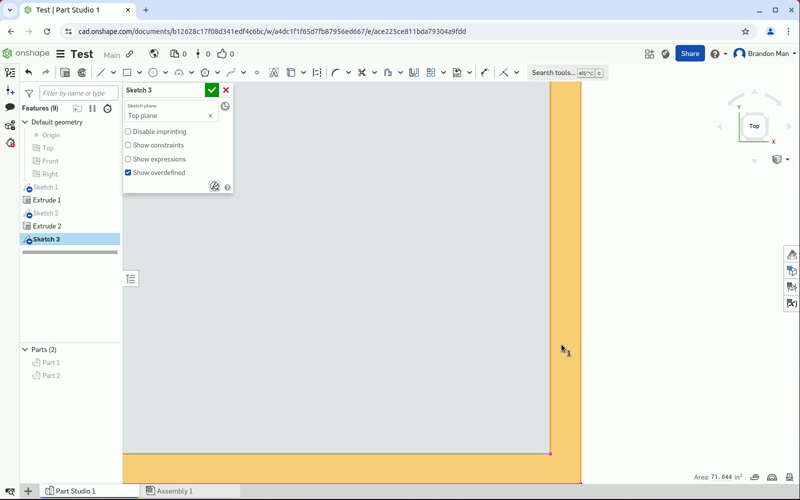
scroll(-6)
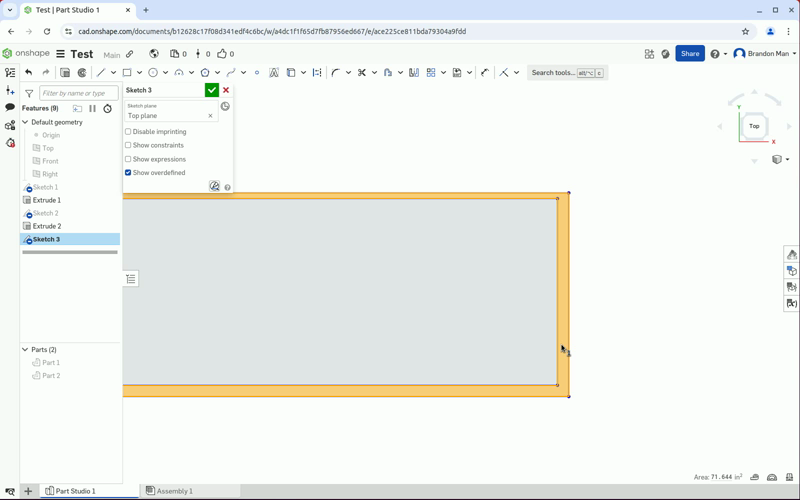
scroll(-6)
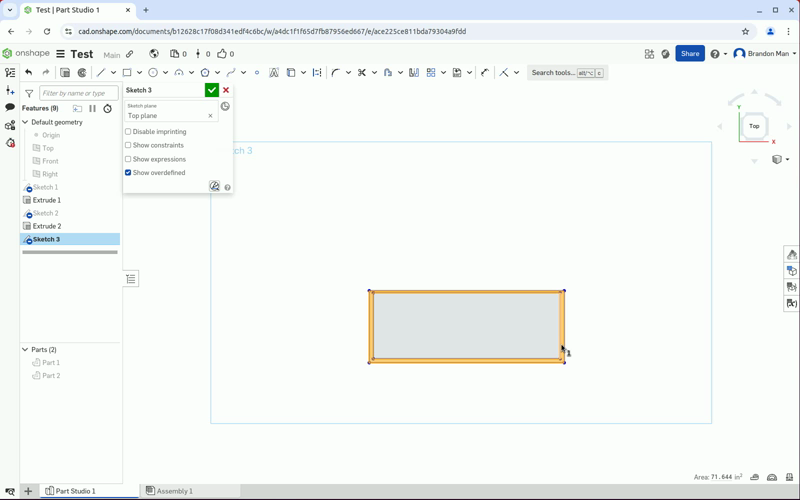
mouse_move(73, 352)
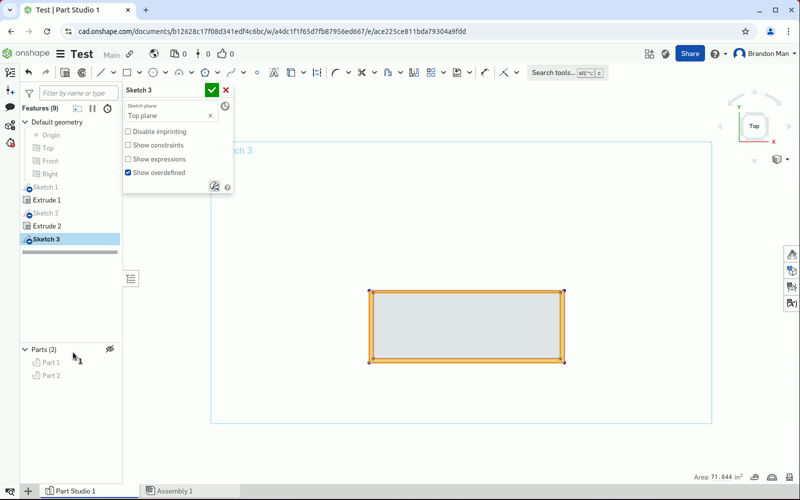
key(shift+y)
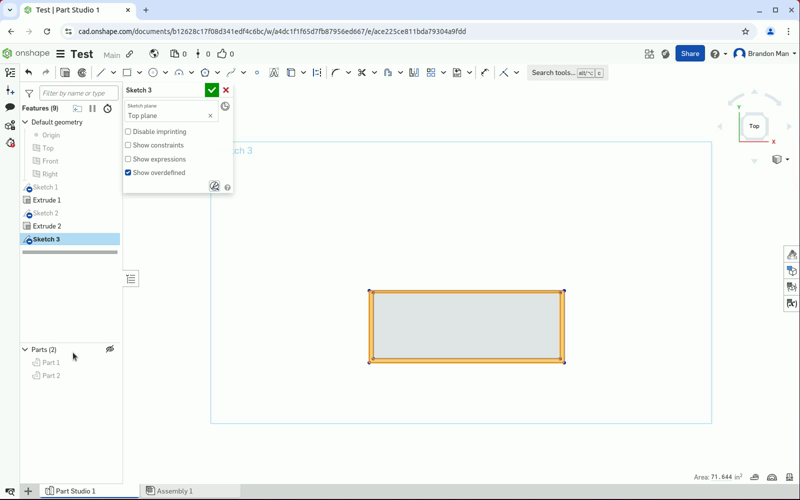
key(shift+e)
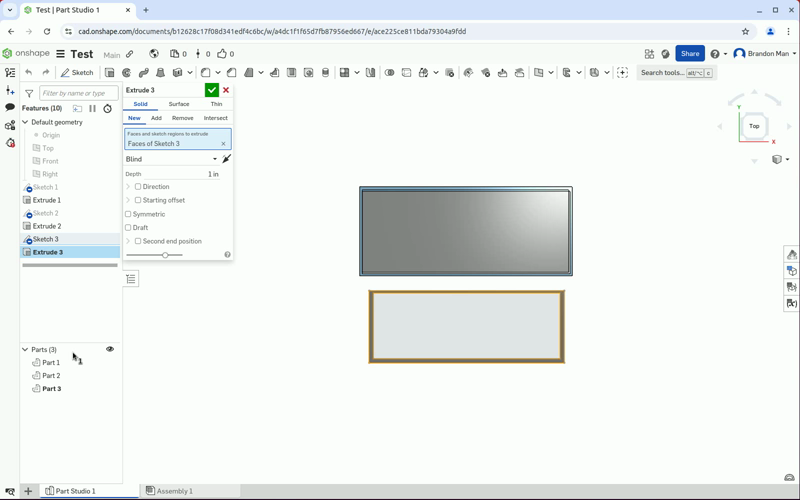
mouse_move(143, 106)
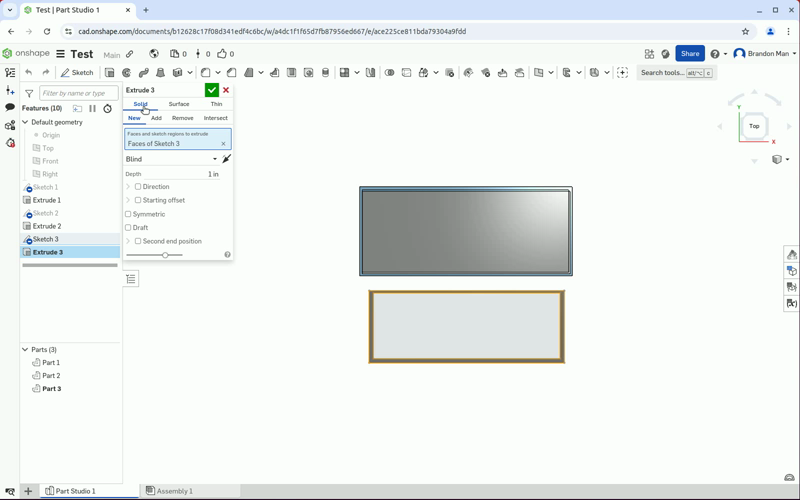
click(143, 106)
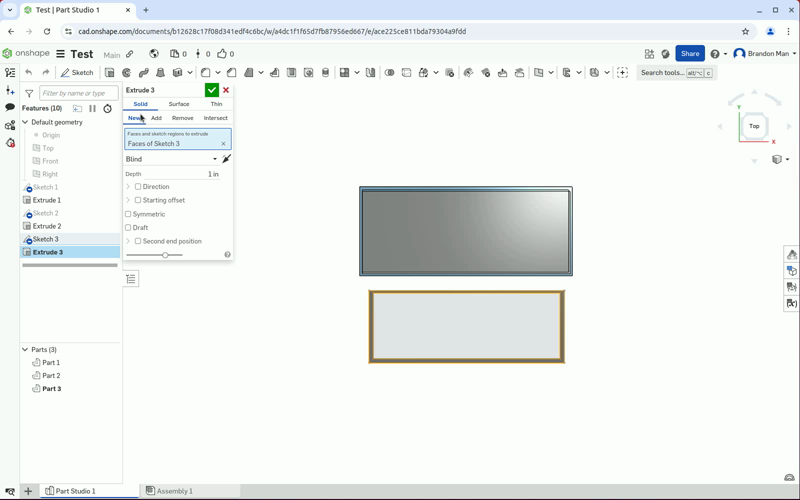
mouse_move(137, 120)
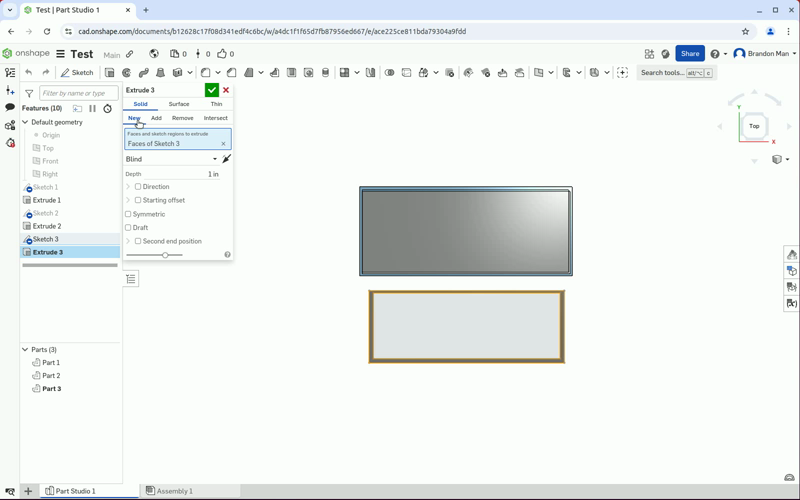
click(137, 120)
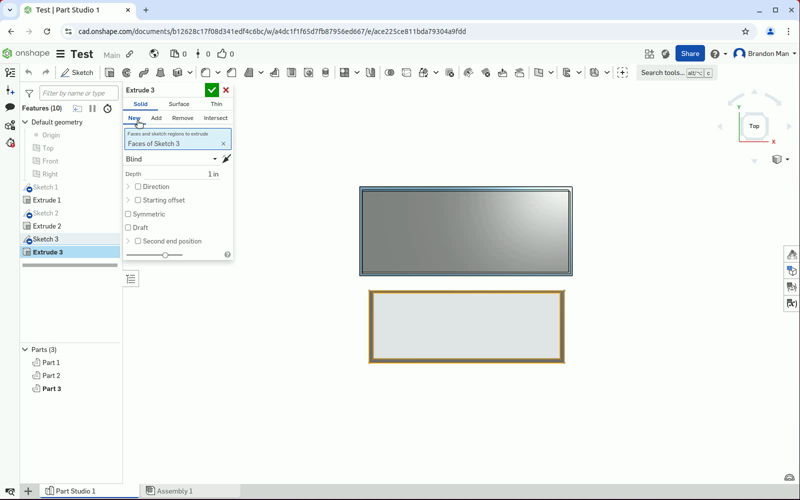
key(tab, 4)
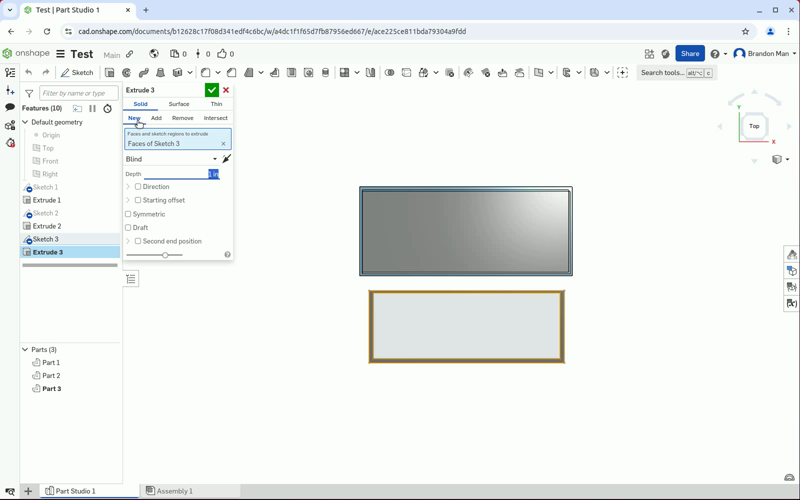
text(-0.722)
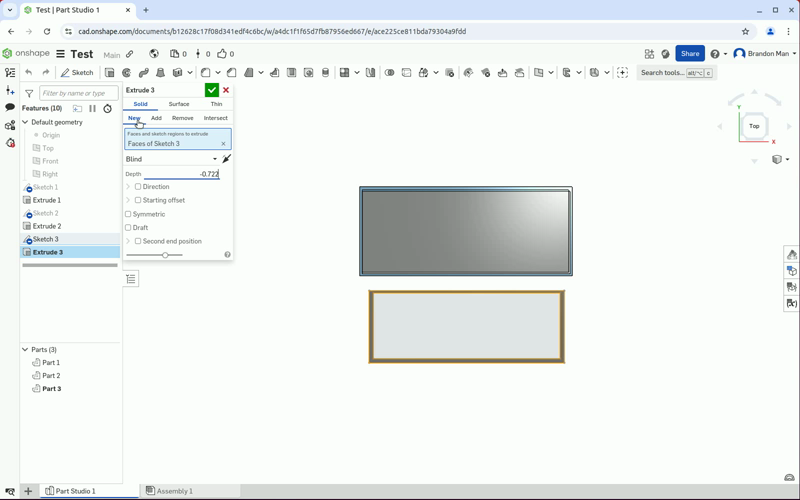
key(enter)
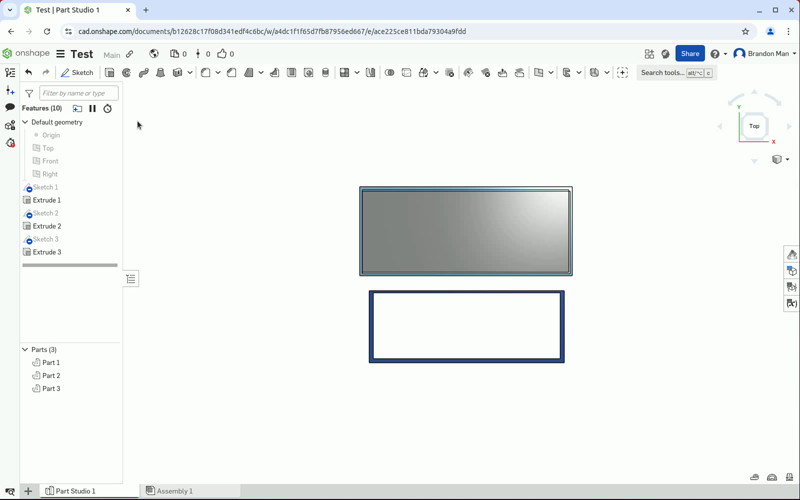
key(shift+h)
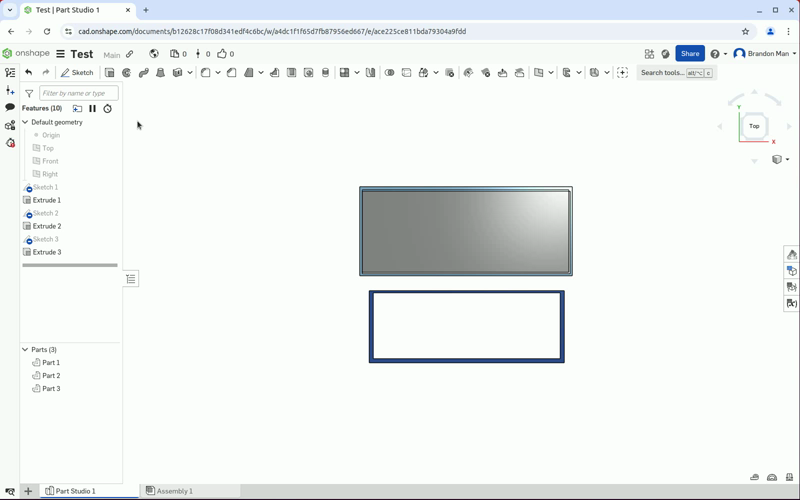
key(shift+h)
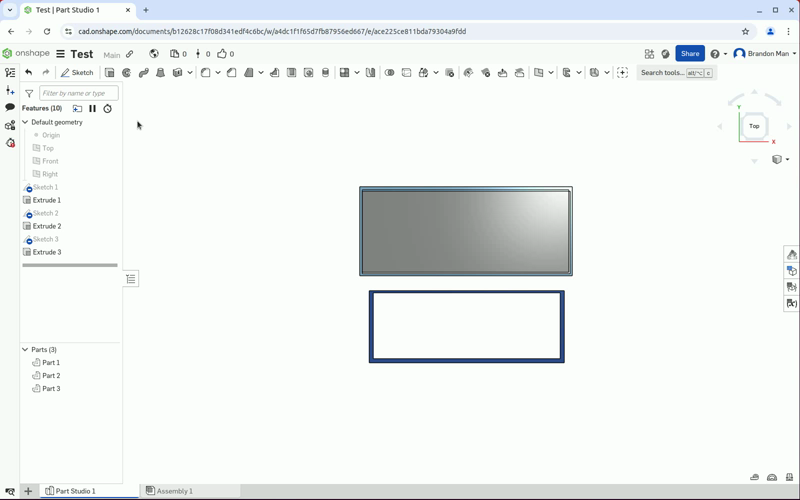
mouse_move(73, 189)
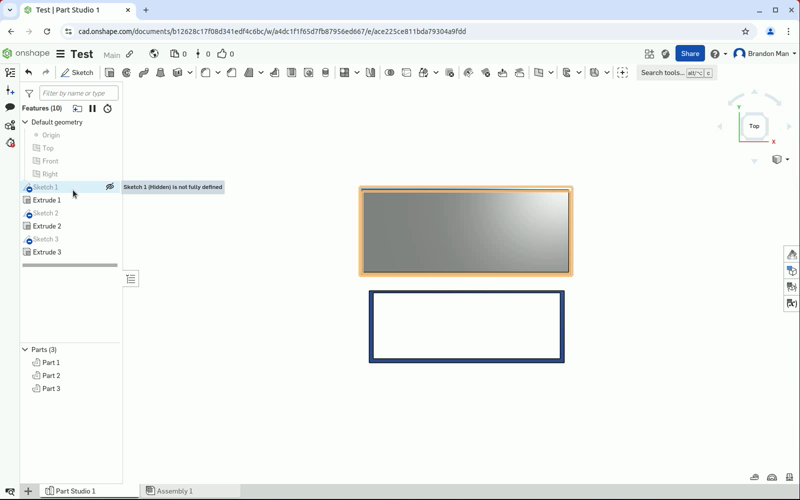
click(73, 189)
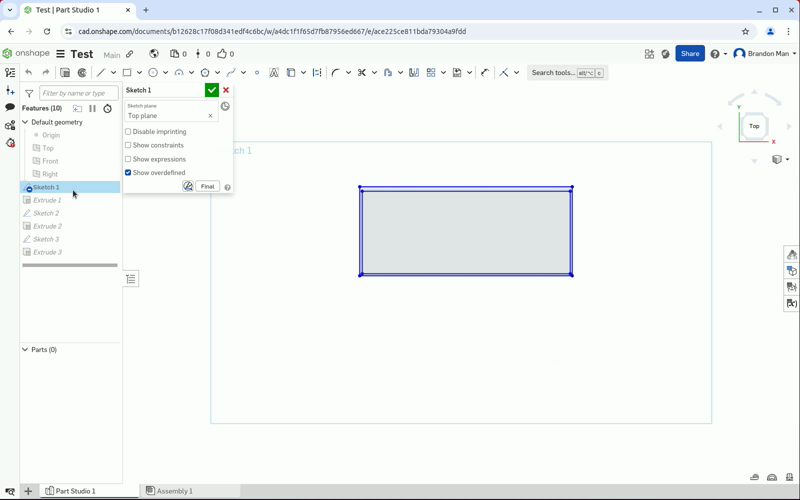
mouse_move(229, 92)
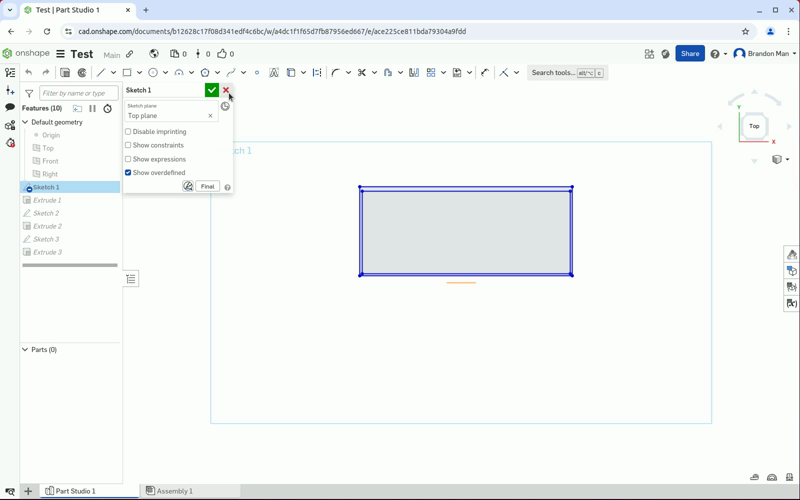
click(229, 92)
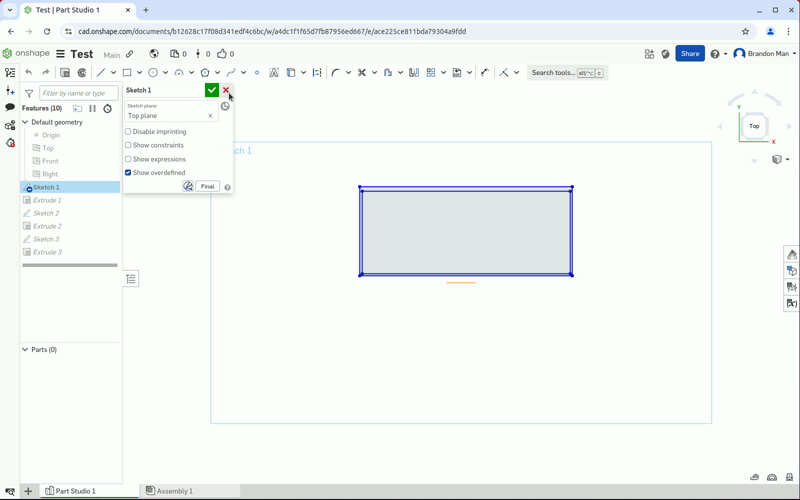
key(shift+s)
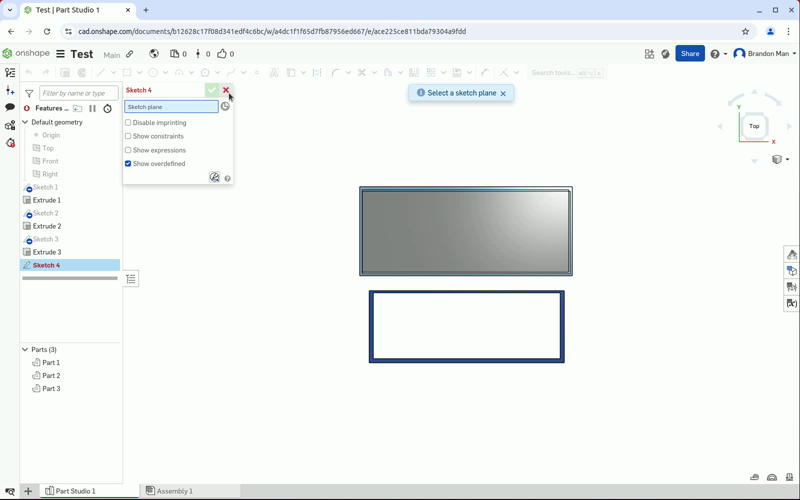
mouse_move(73, 150)
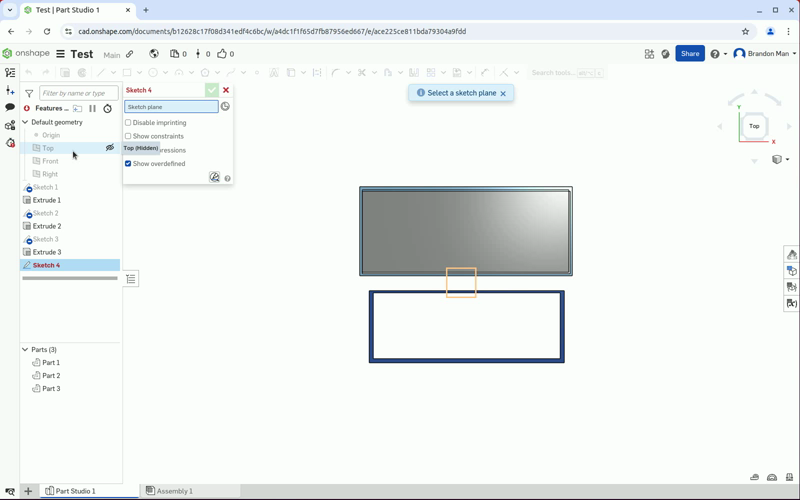
click(73, 150)
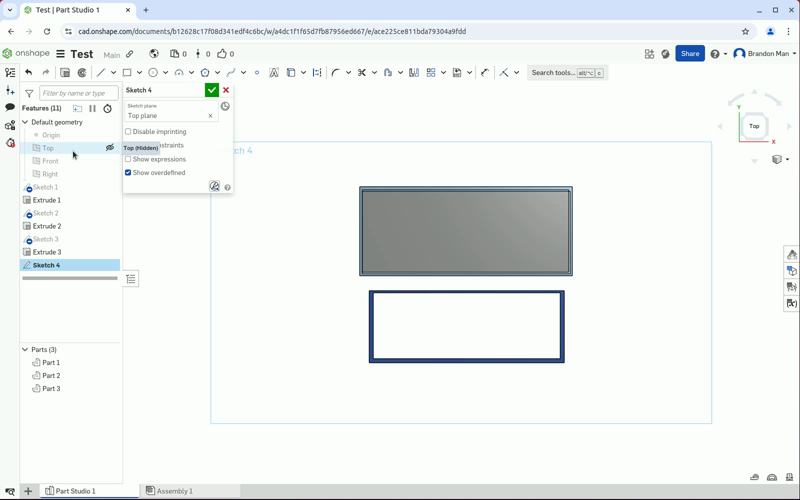
mouse_move(73, 352)
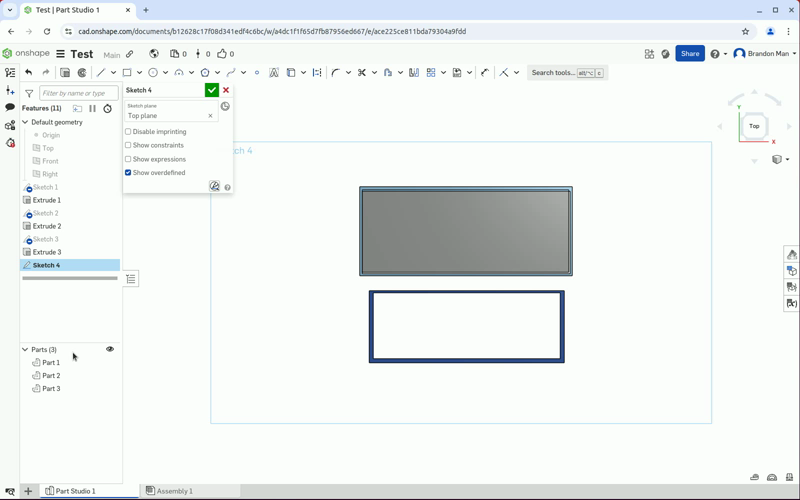
key(y)
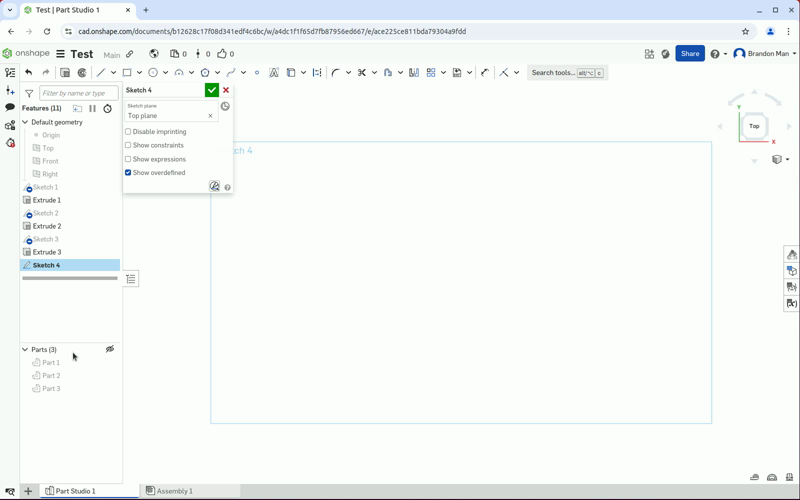
key(l)
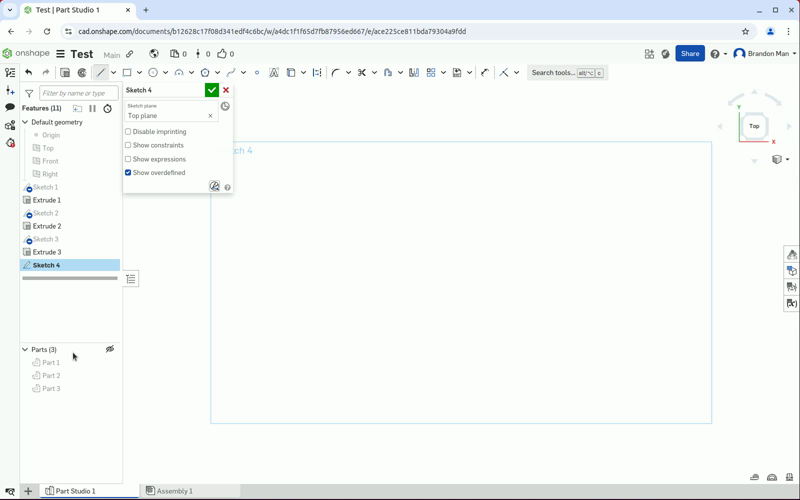
key_down(shift)
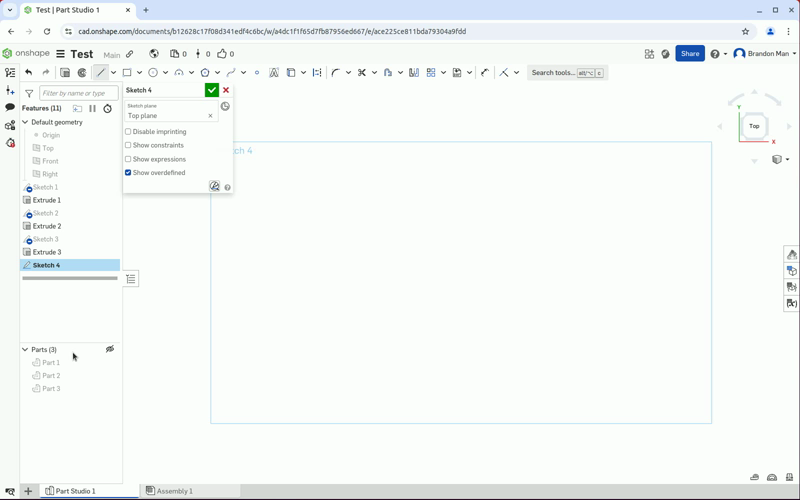
mouse_move(372, 360)
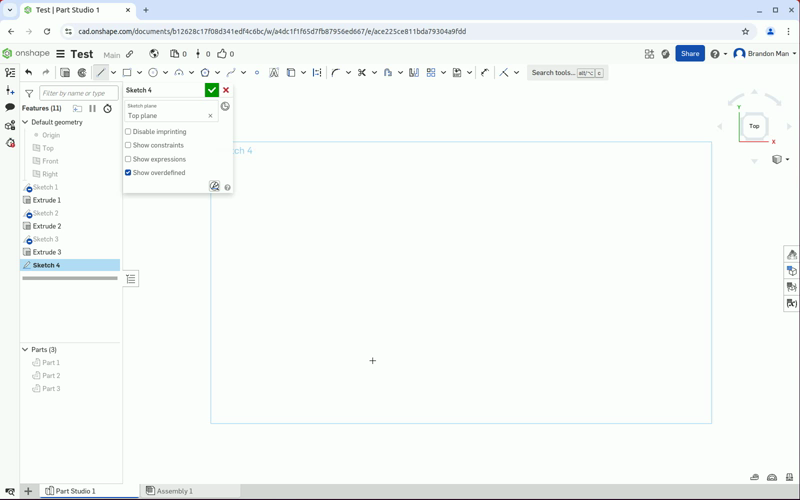
click(372, 360)
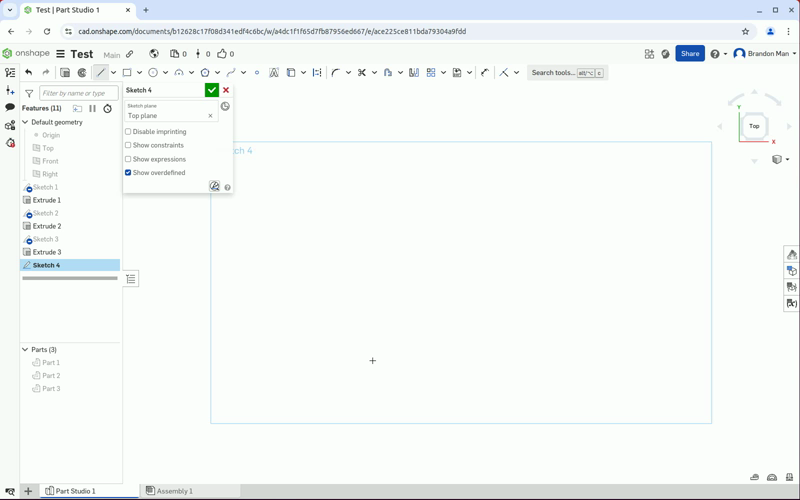
key_up(shift)
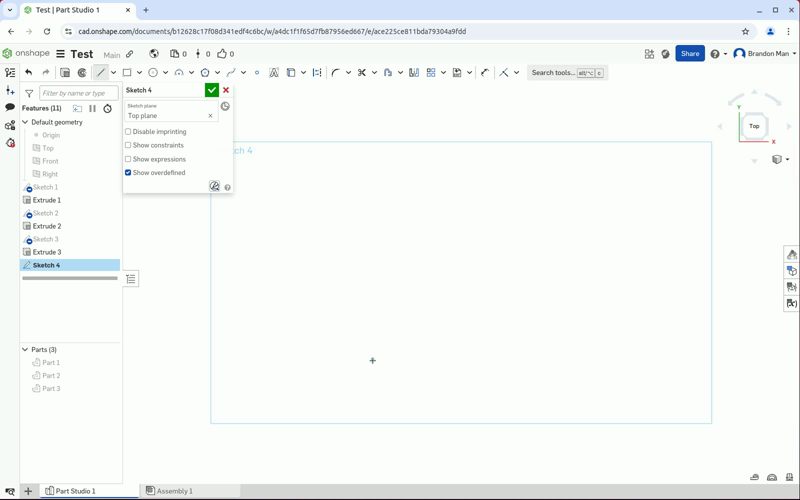
key_down(shift)
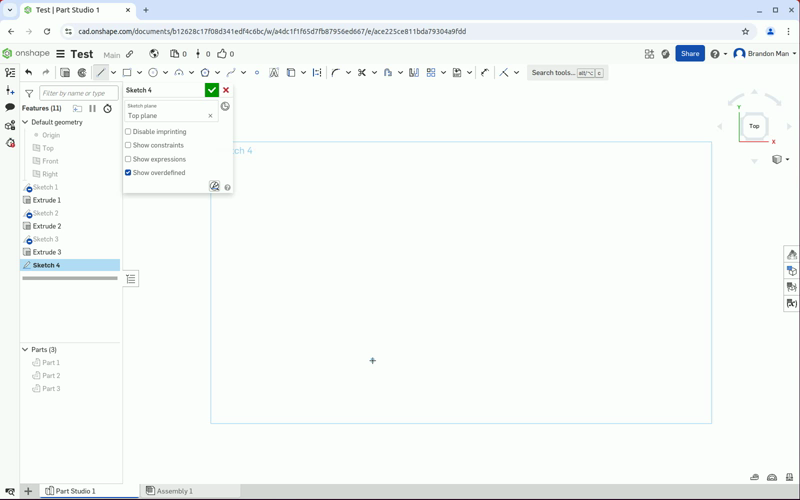
mouse_move(560, 360)
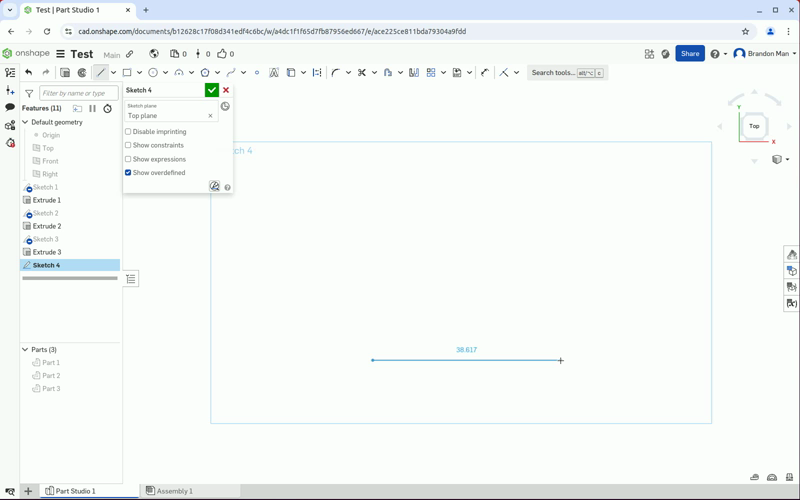
click(560, 360)
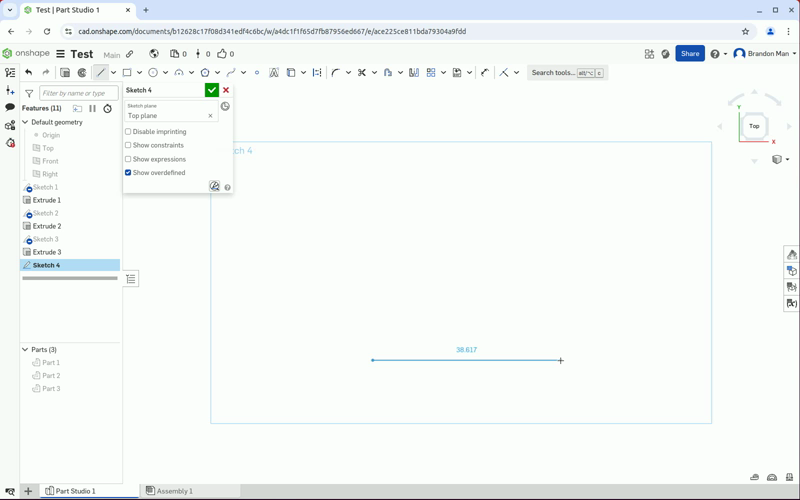
key_up(shift)
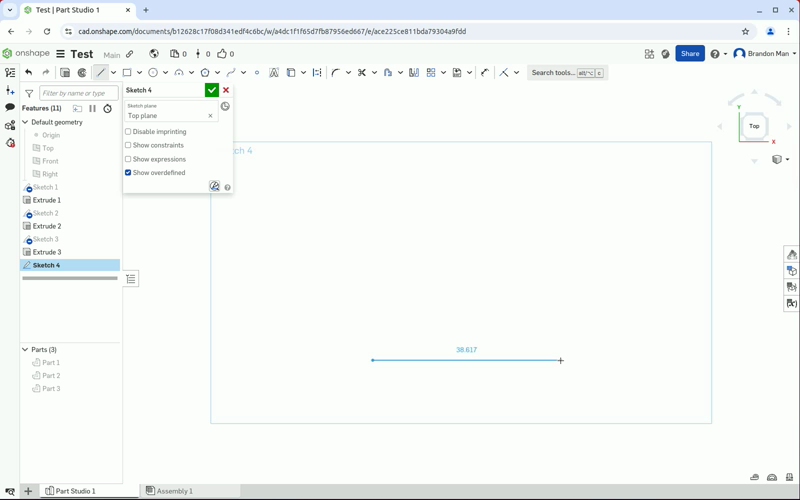
key_down(shift)
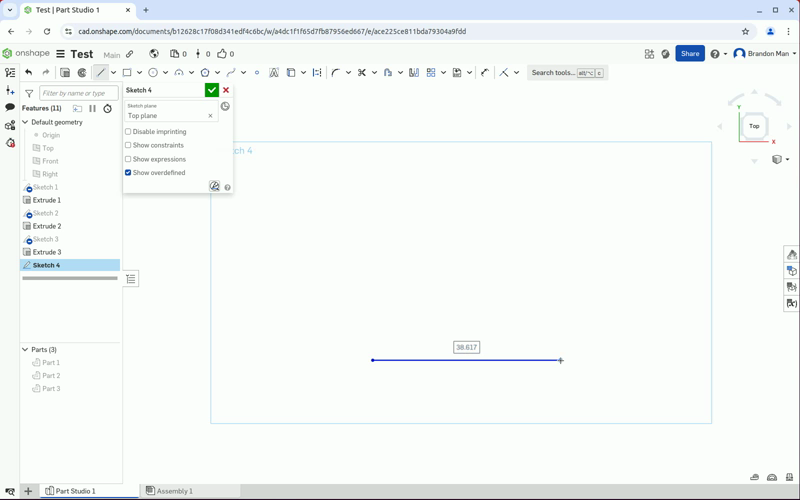
mouse_move(560, 294)
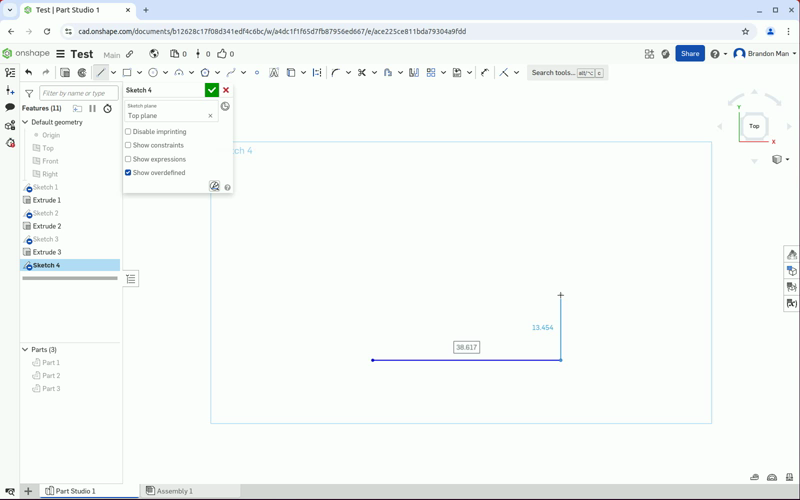
click(560, 294)
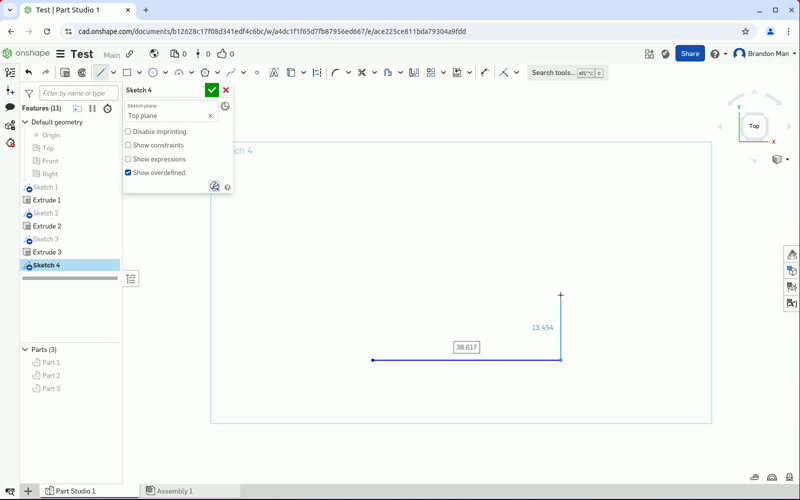
key_up(shift)
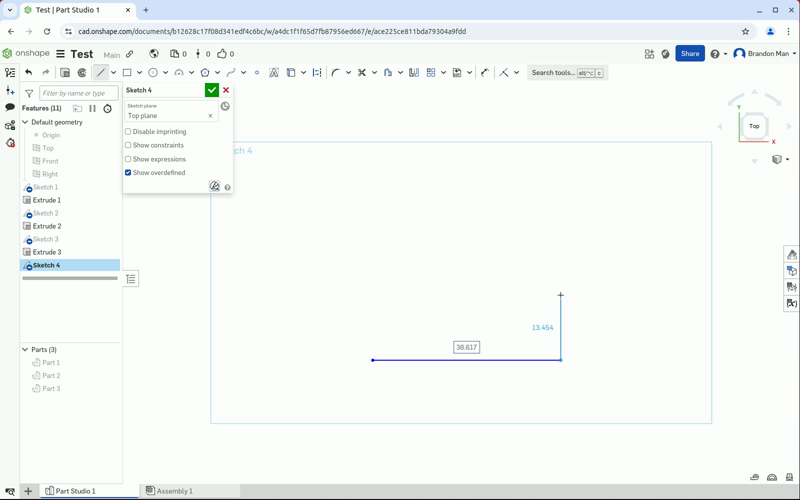
key_down(shift)
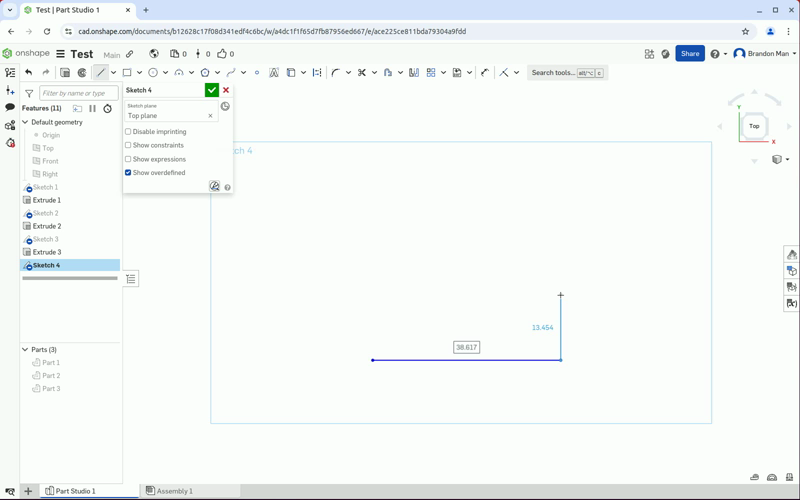
mouse_move(372, 294)
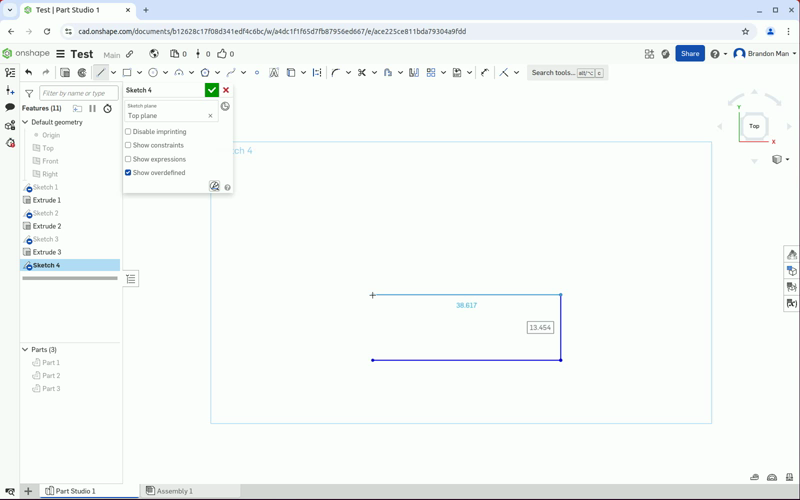
click(372, 294)
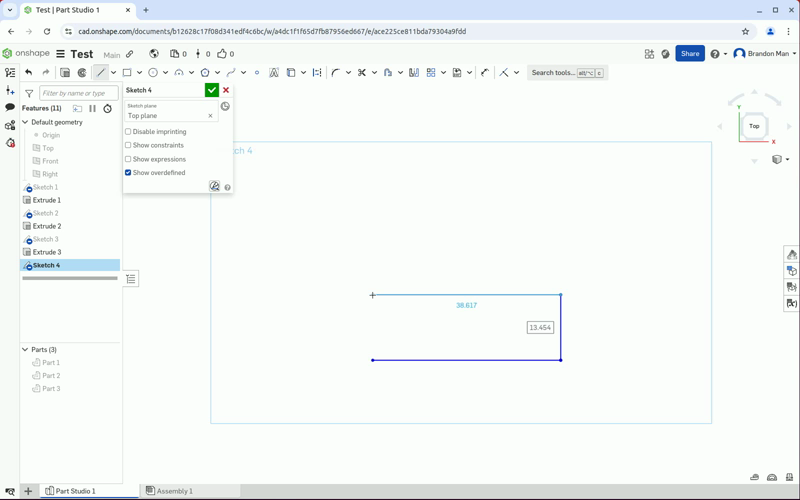
key_up(shift)
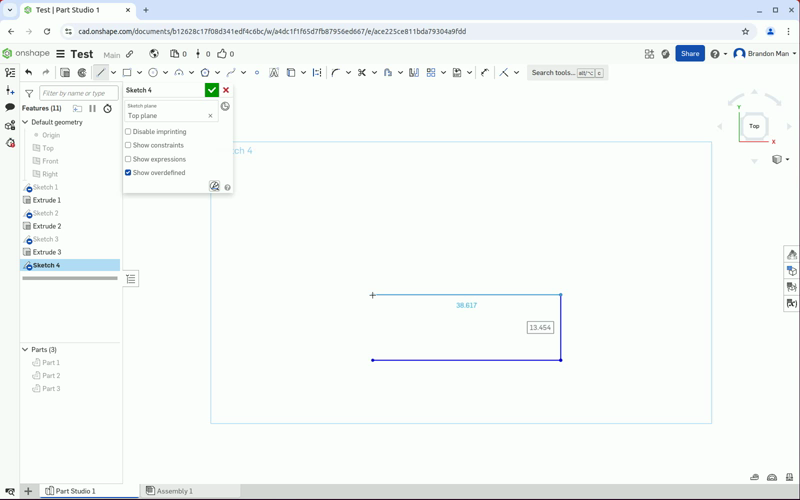
key_down(shift)
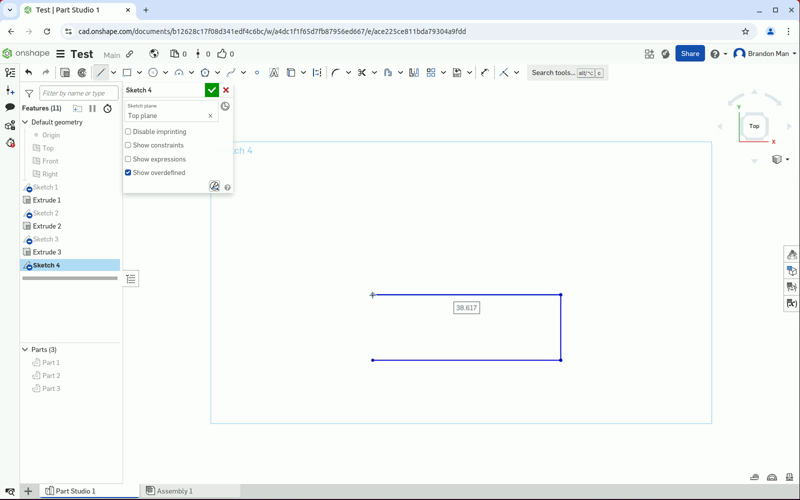
mouse_move(372, 360)
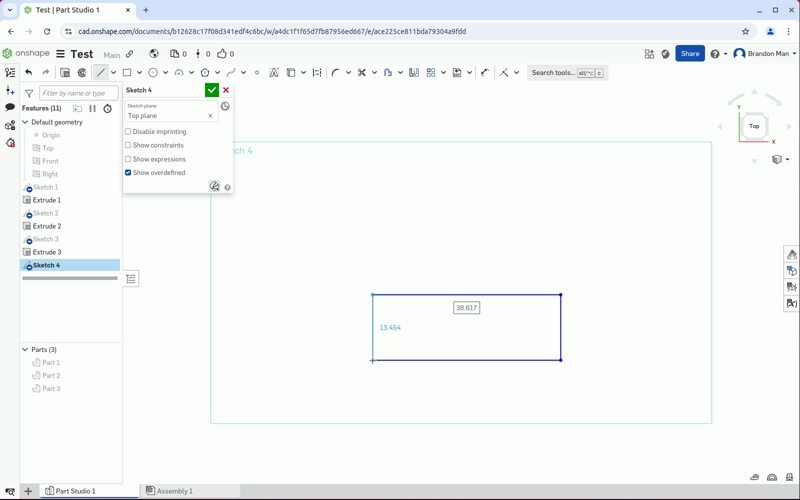
key_up(shift)
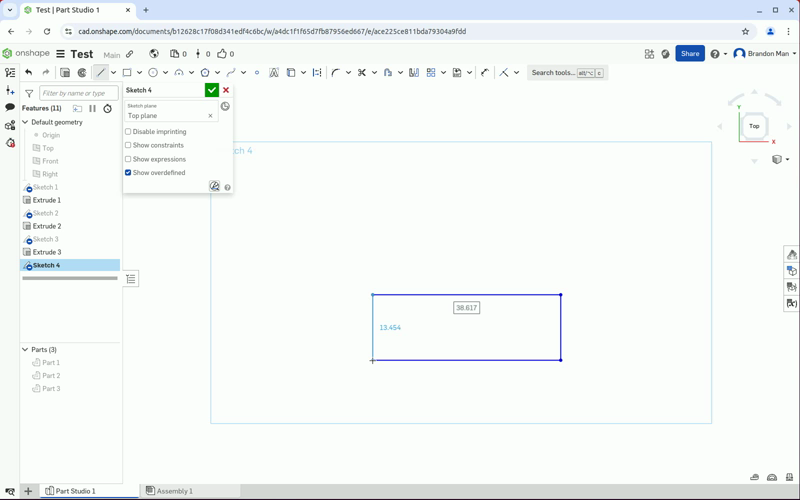
click(372, 360)
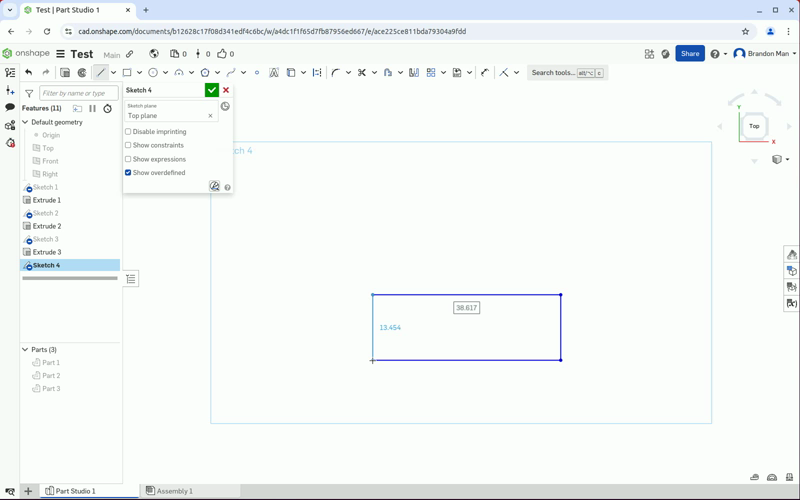
key(esc)
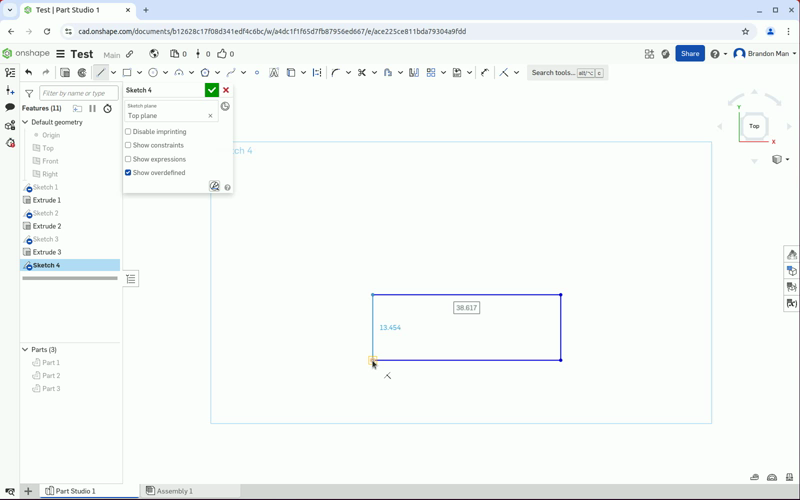
mouse_move(394, 337)
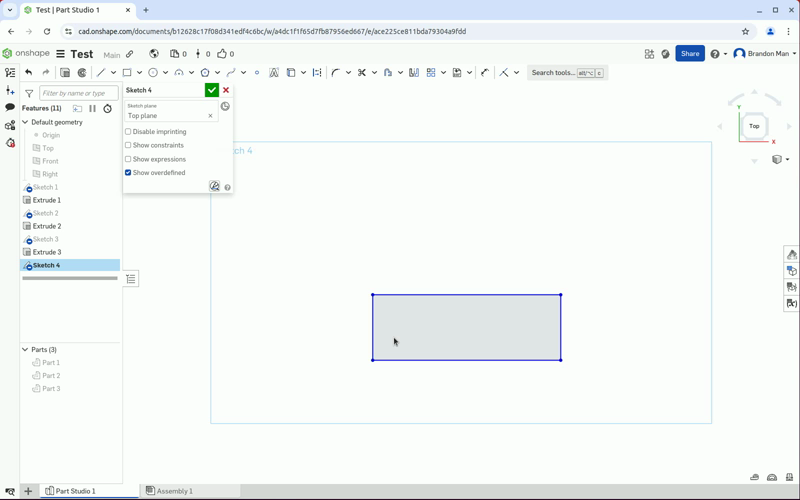
click(394, 337)
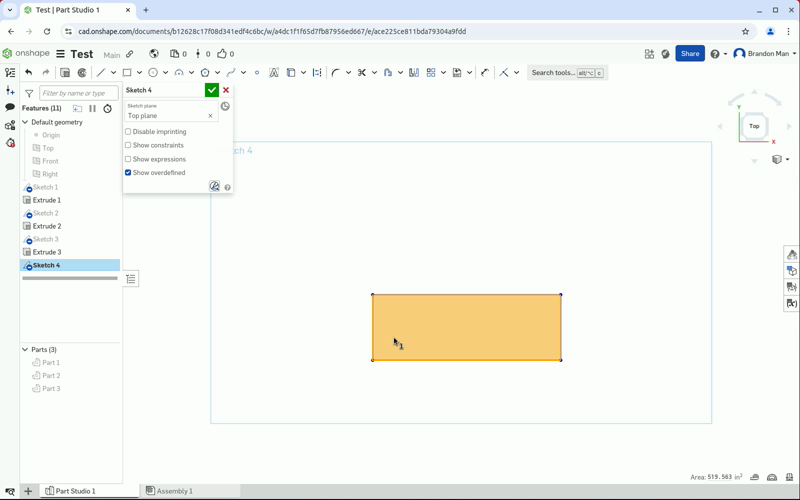
mouse_move(73, 352)
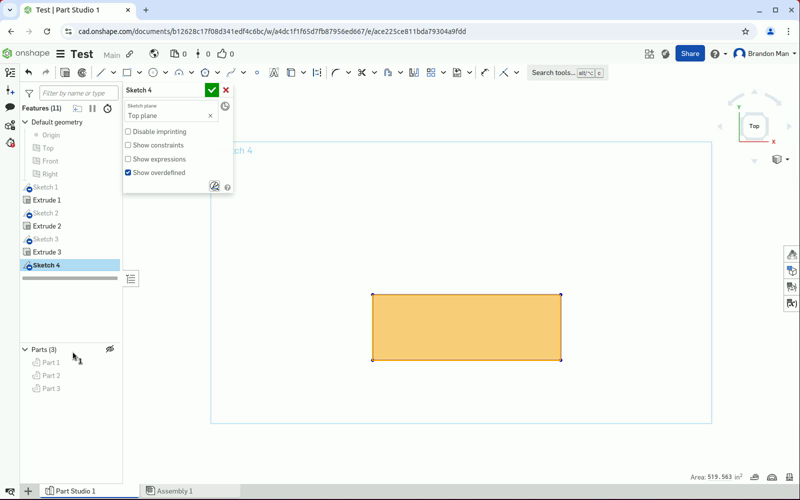
key(shift+y)
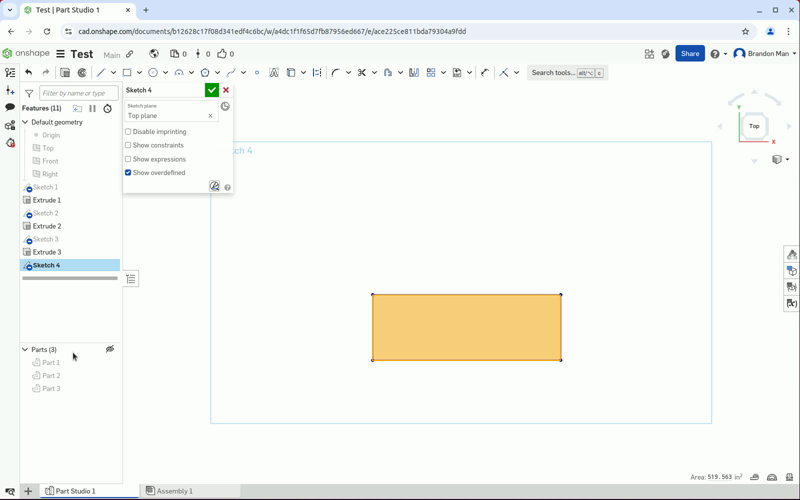
key(shift+e)
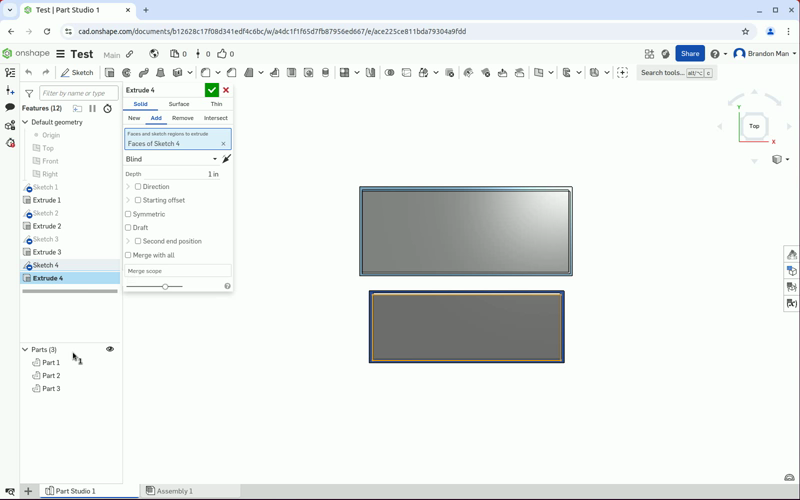
mouse_move(143, 106)
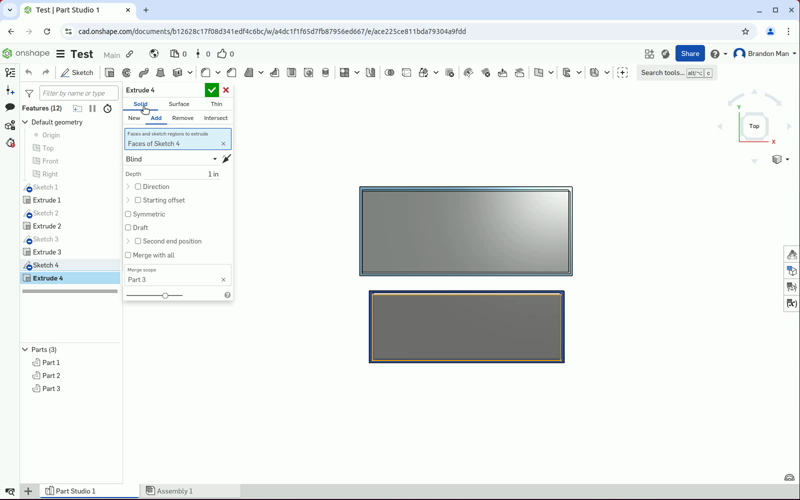
click(143, 106)
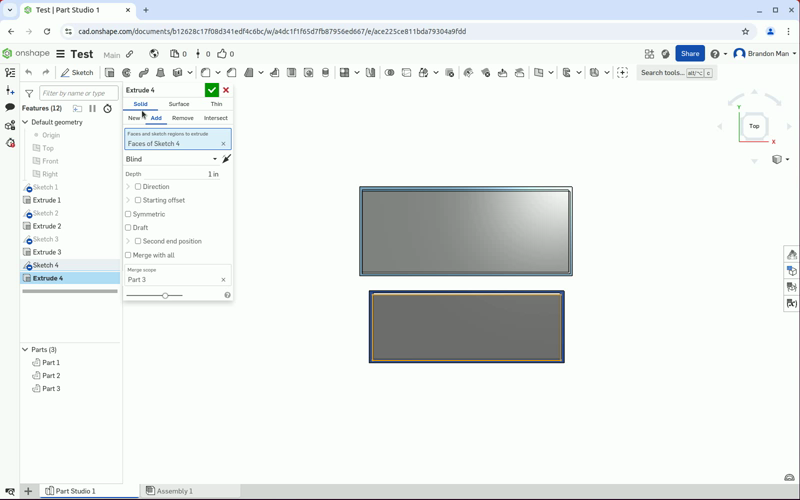
mouse_move(137, 120)
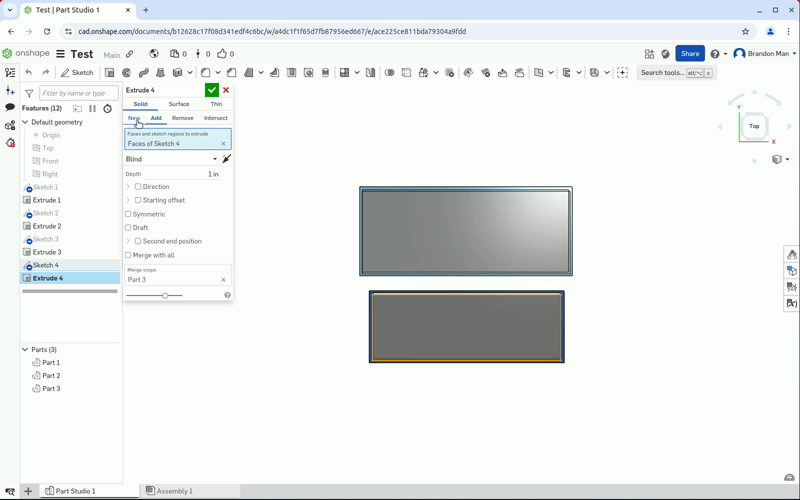
click(137, 120)
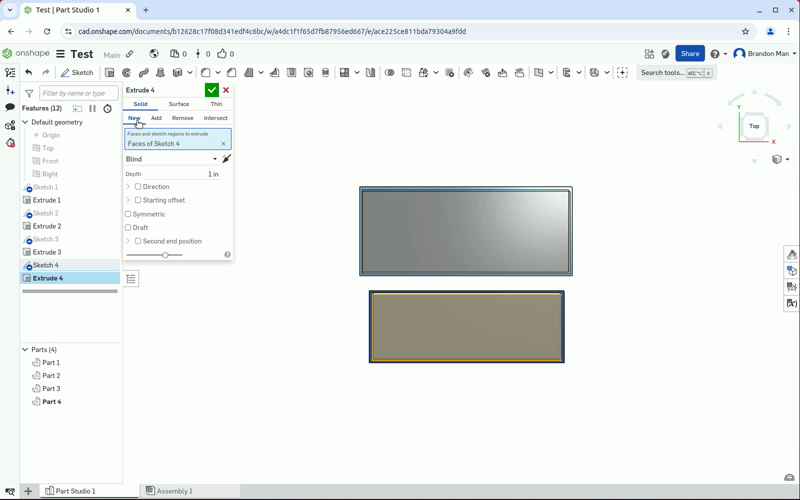
key(tab, 4)
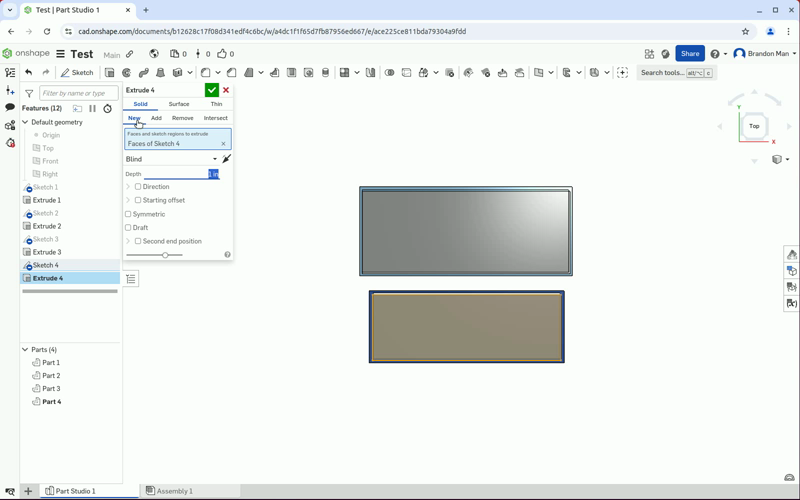
text(-0.722)
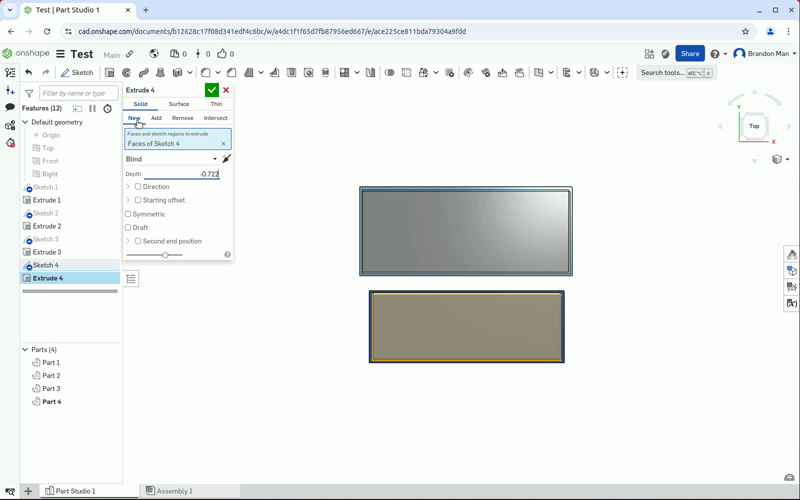
key(enter)
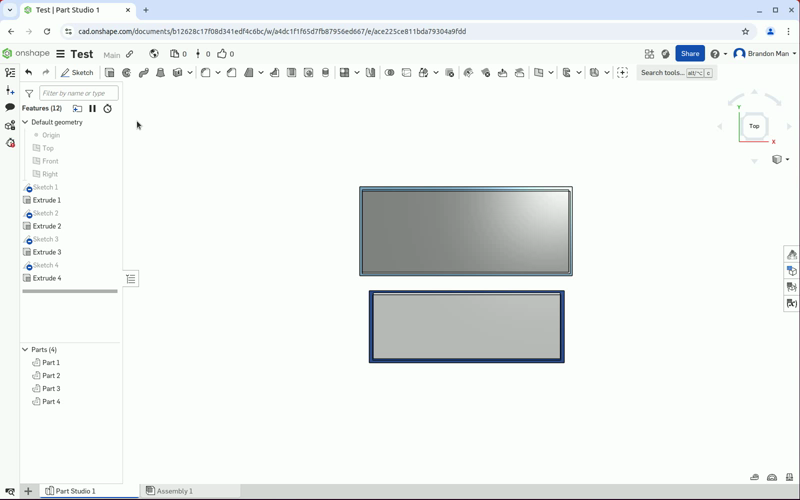
key(shift+h)
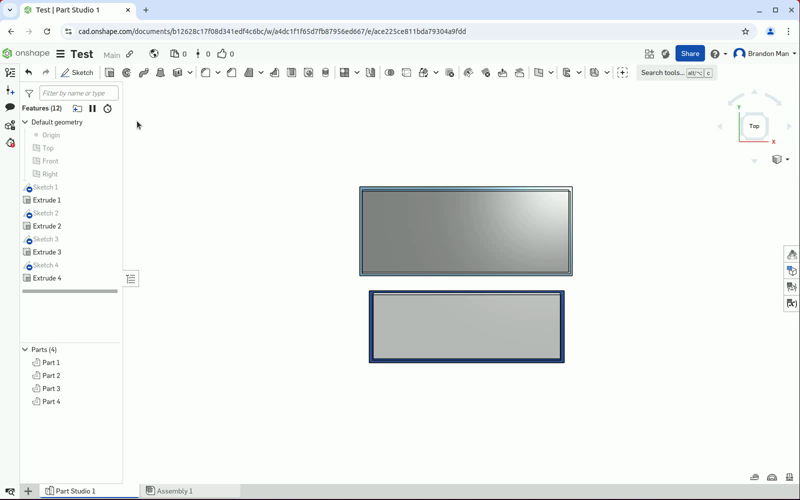
key(shift+h)
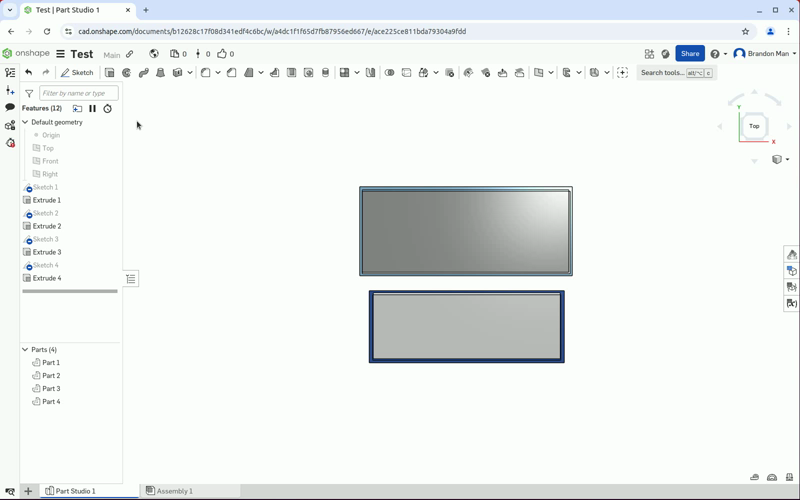
mouse_move(73, 189)
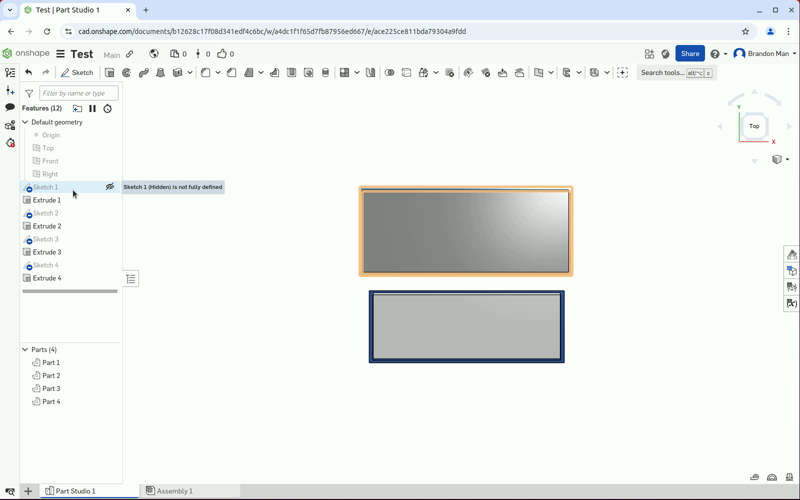
click(73, 189)
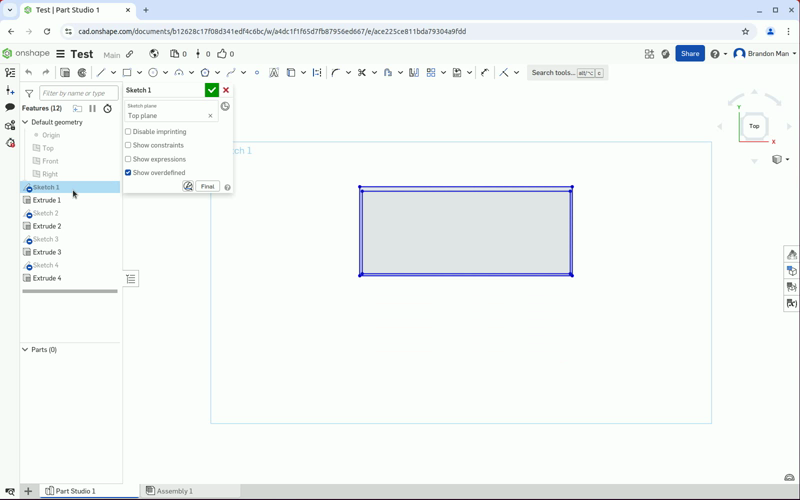
mouse_move(229, 92)
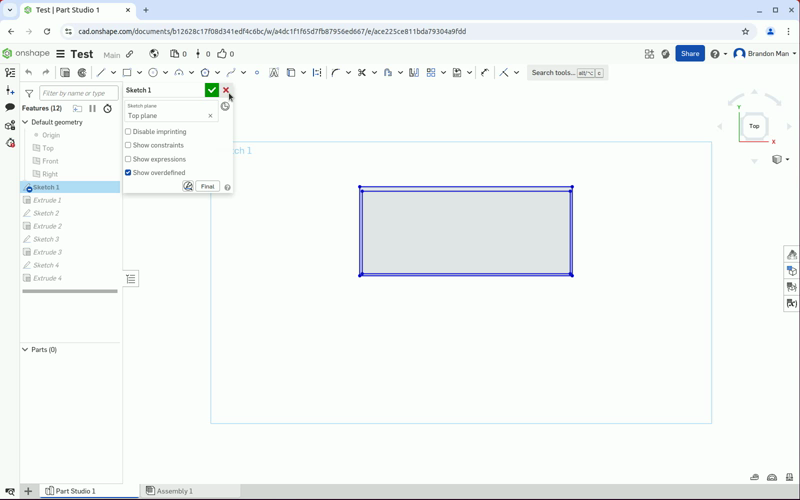
click(229, 92)
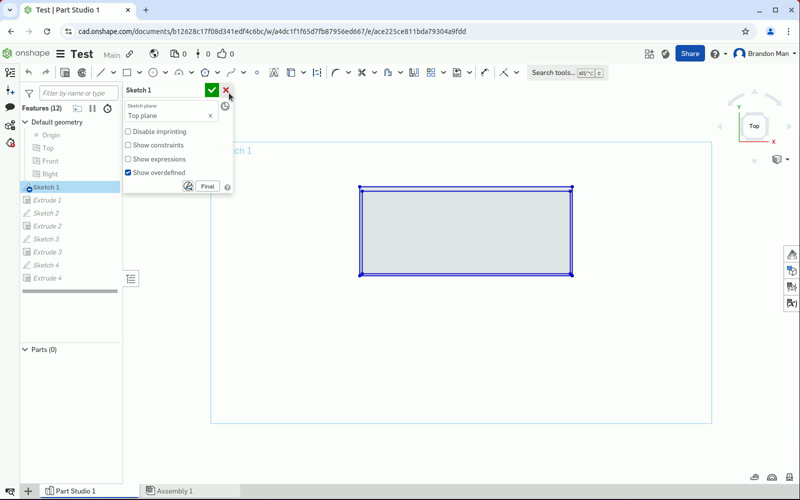
key(shift+s)
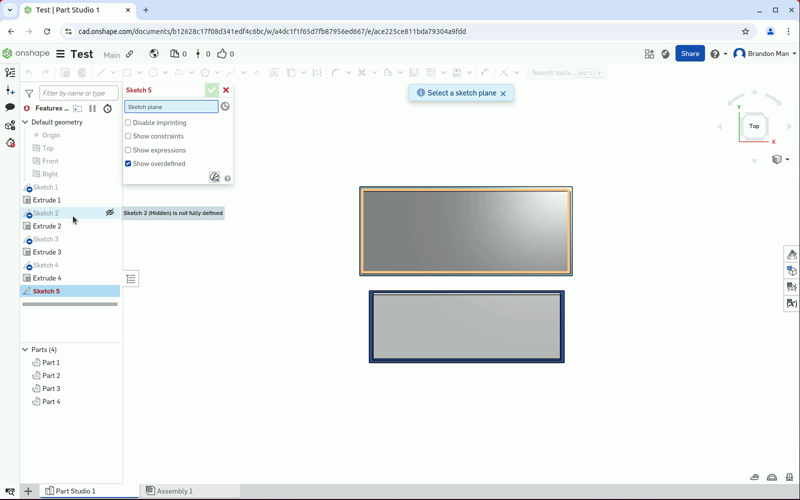
scroll(3)
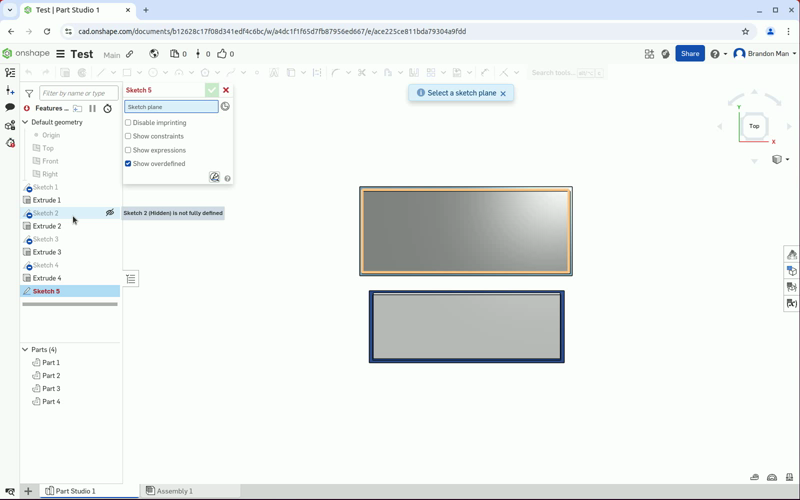
mouse_move(73, 150)
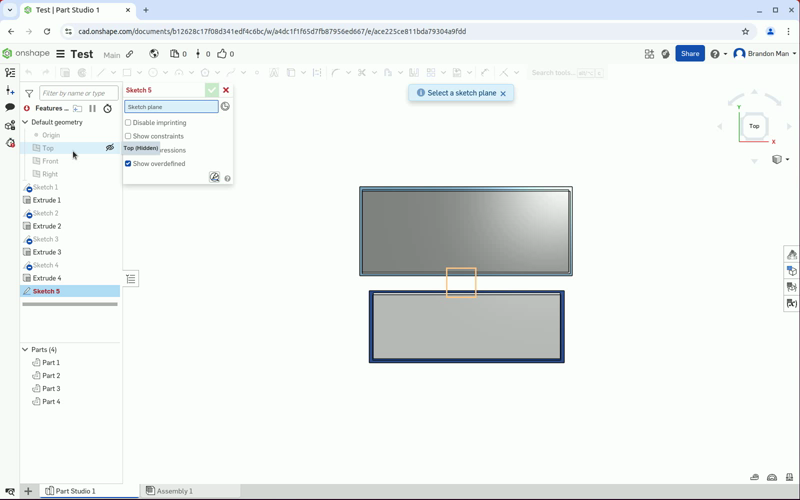
click(73, 150)
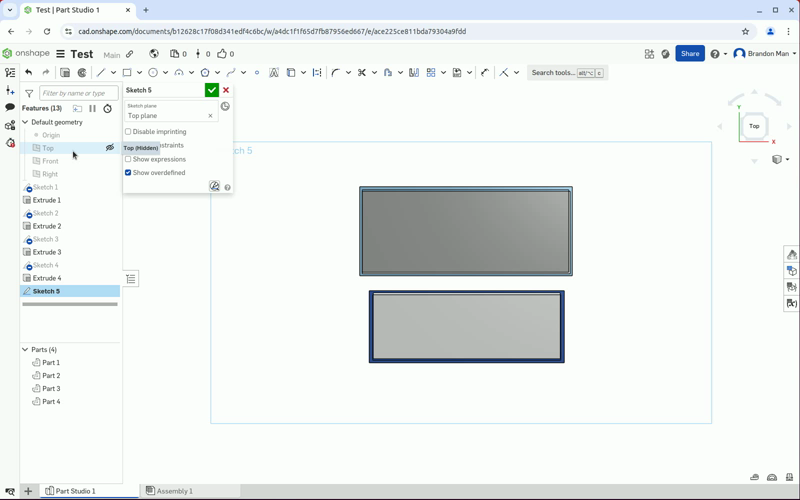
mouse_move(73, 352)
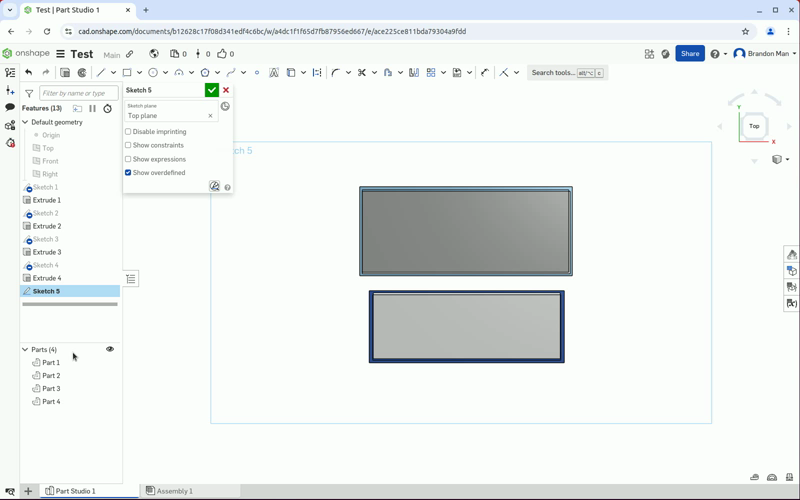
key(y)
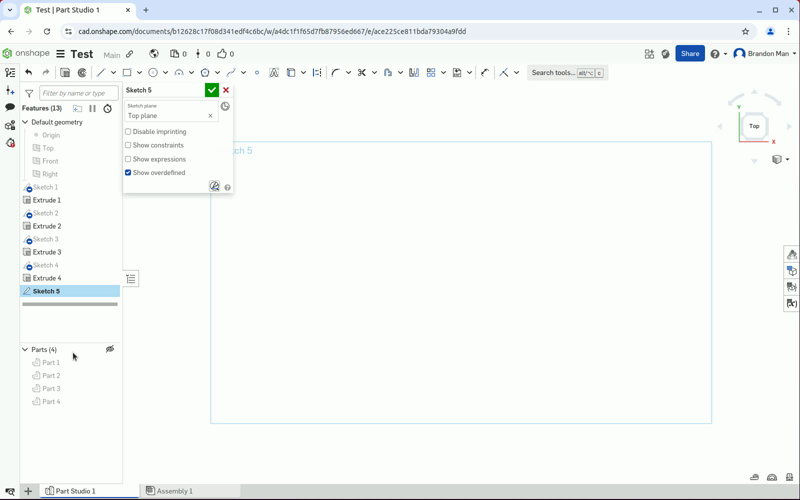
key(l)
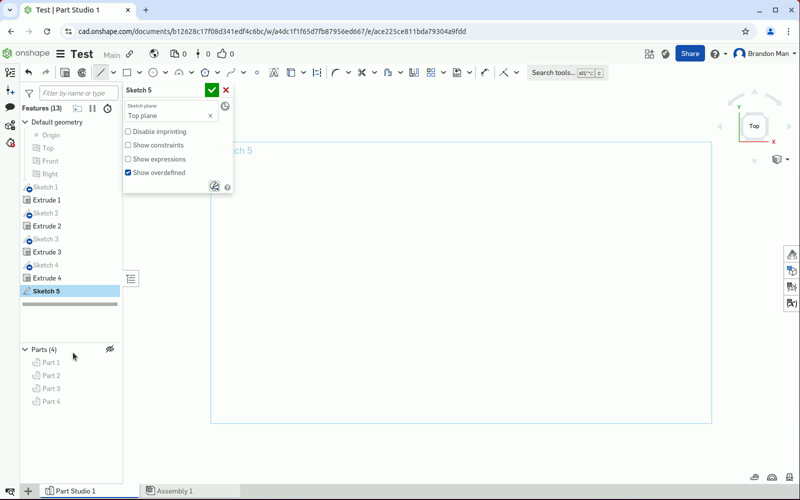
key_down(shift)
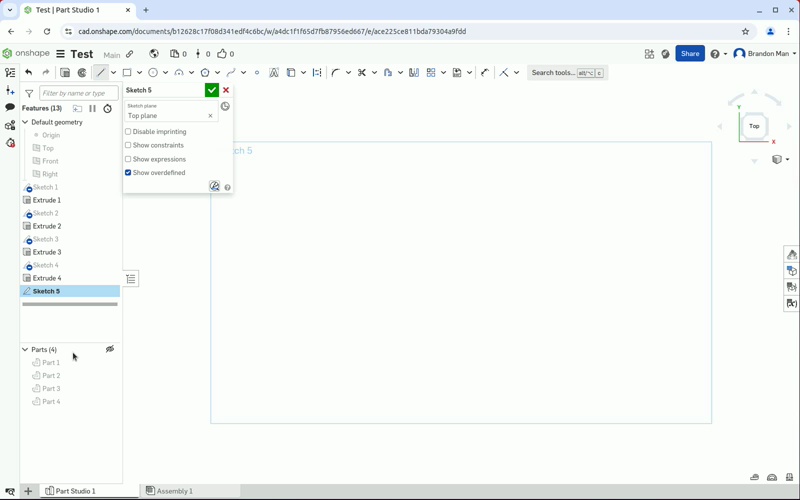
mouse_move(359, 275)
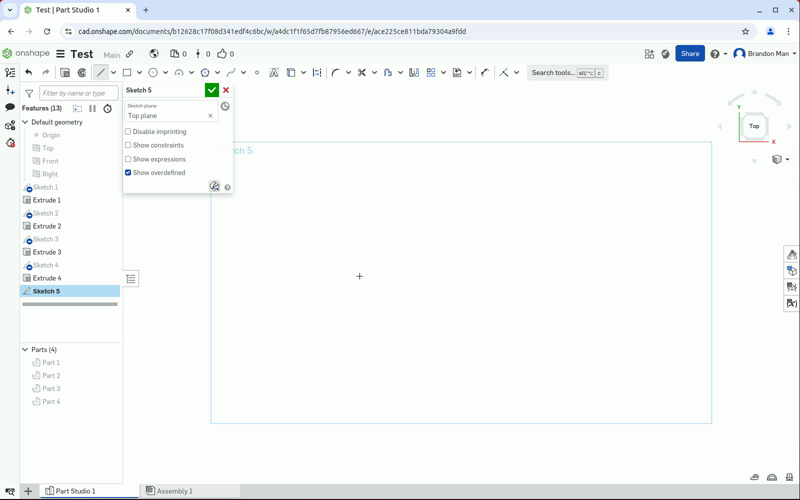
click(359, 275)
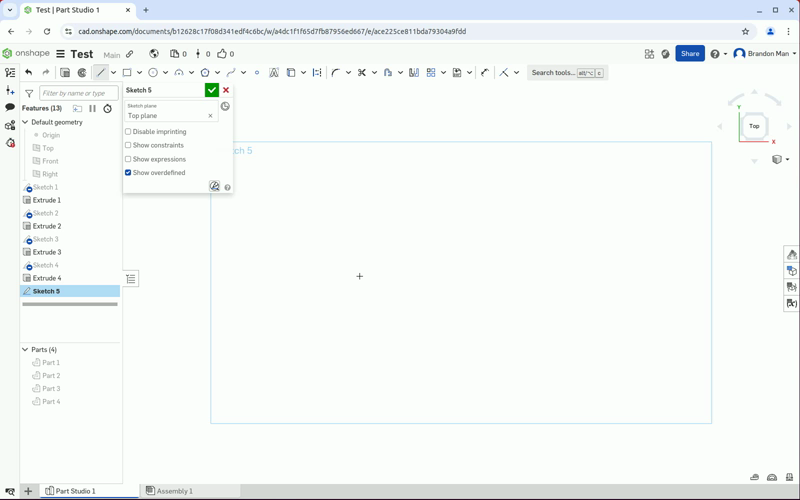
key_up(shift)
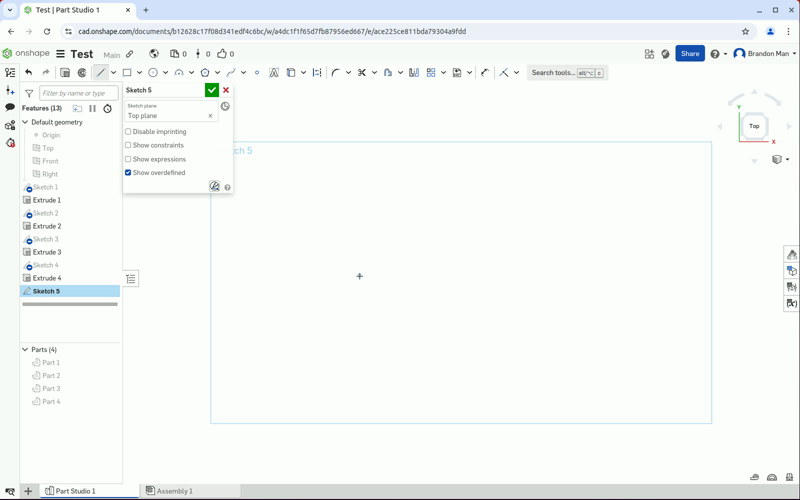
key_down(shift)
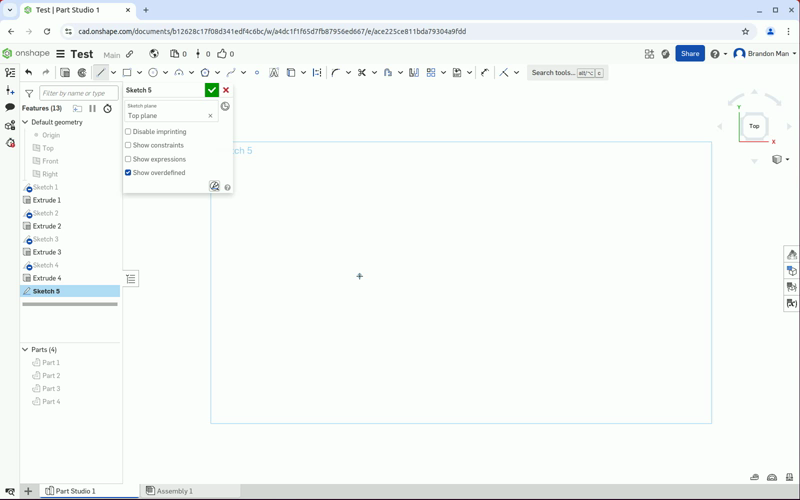
mouse_move(572, 275)
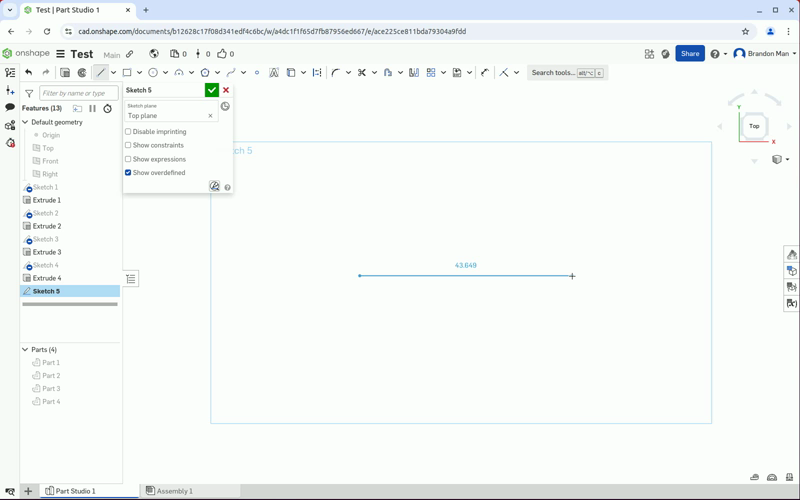
click(572, 275)
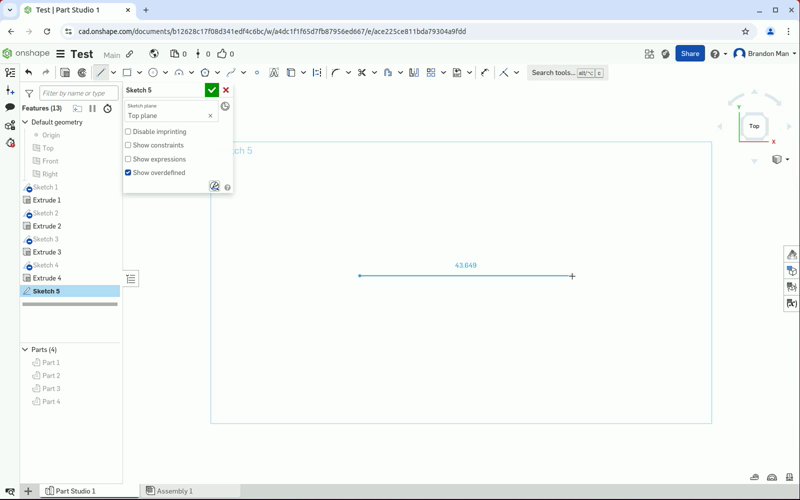
key_up(shift)
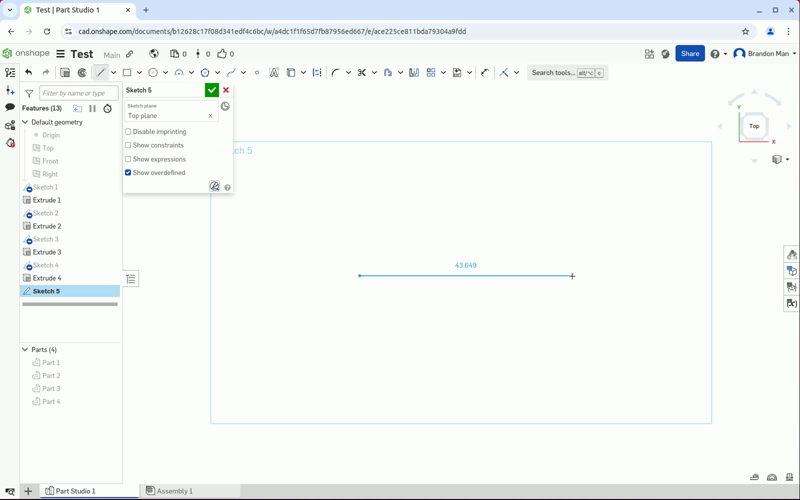
key_down(shift)
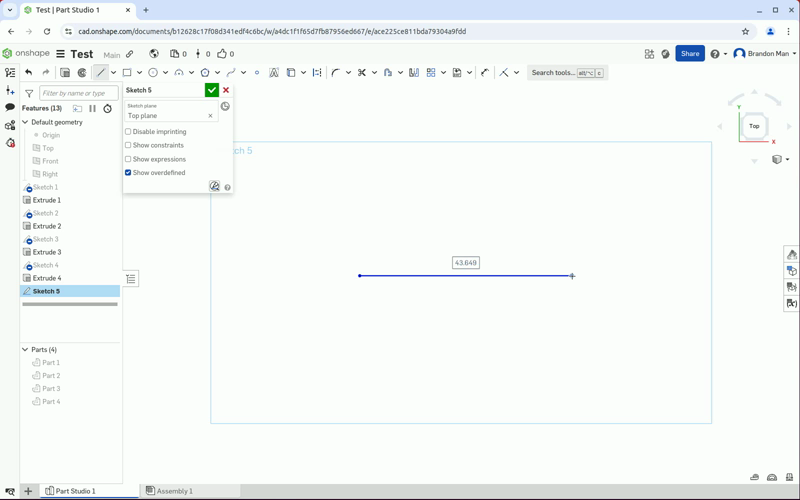
mouse_move(572, 186)
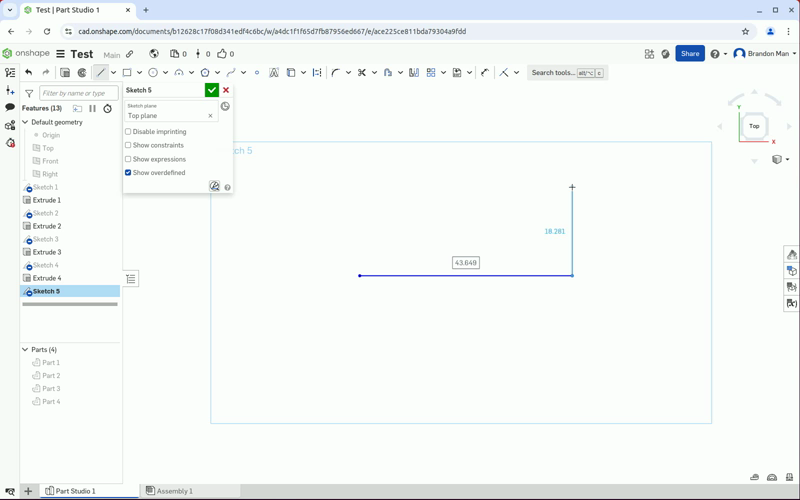
click(572, 186)
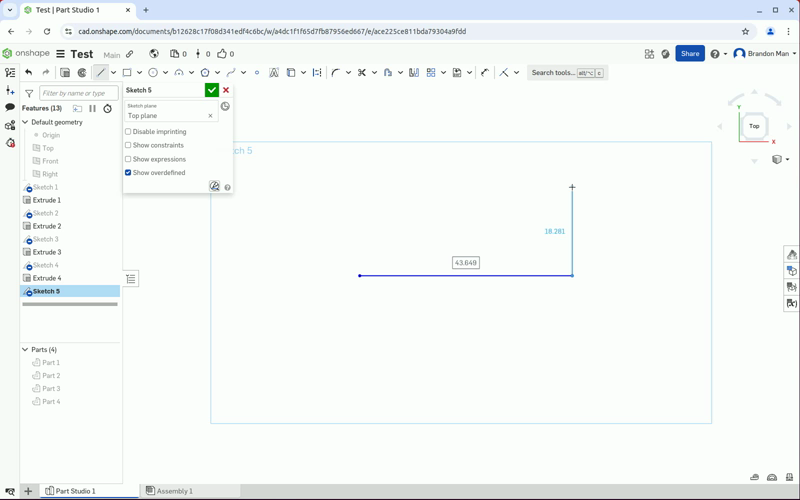
key_up(shift)
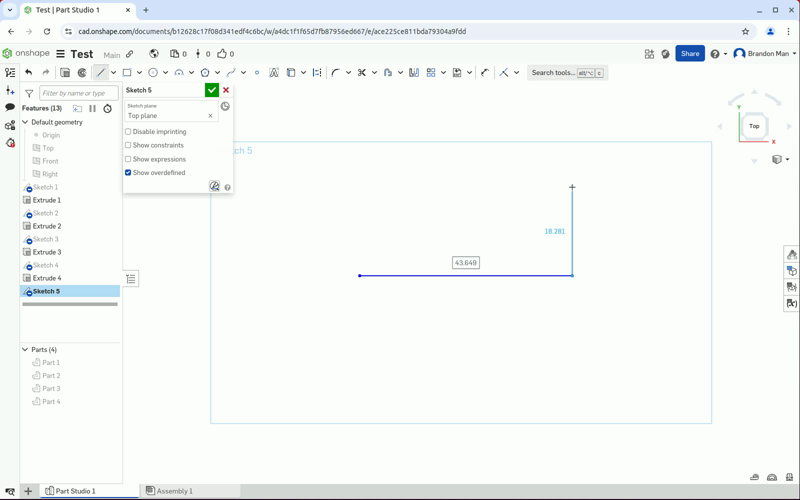
key_down(shift)
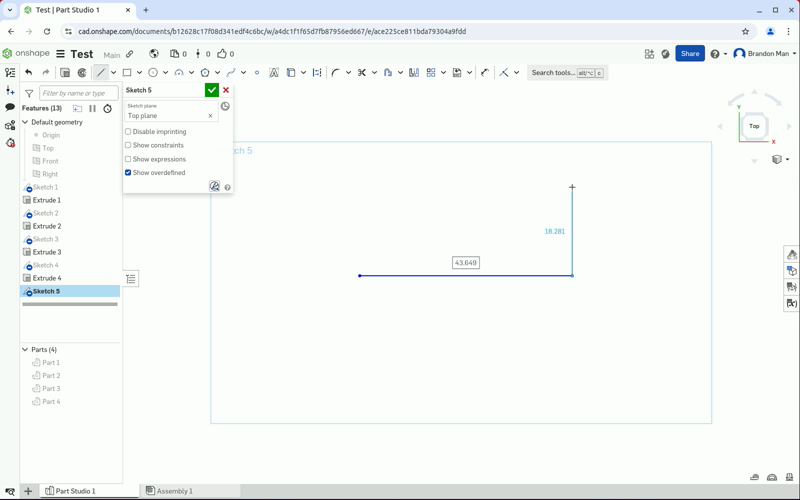
mouse_move(359, 186)
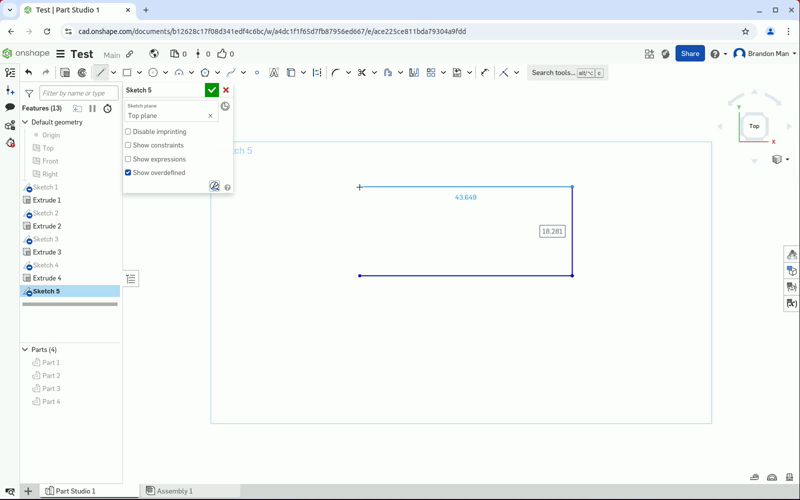
click(359, 186)
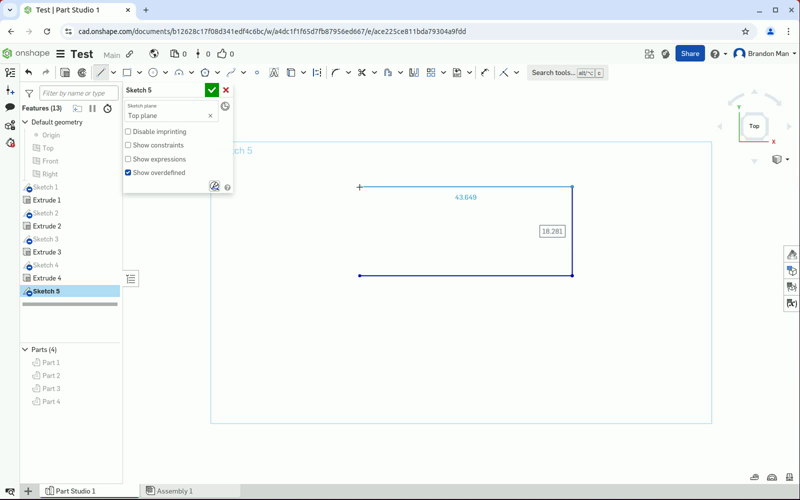
key_up(shift)
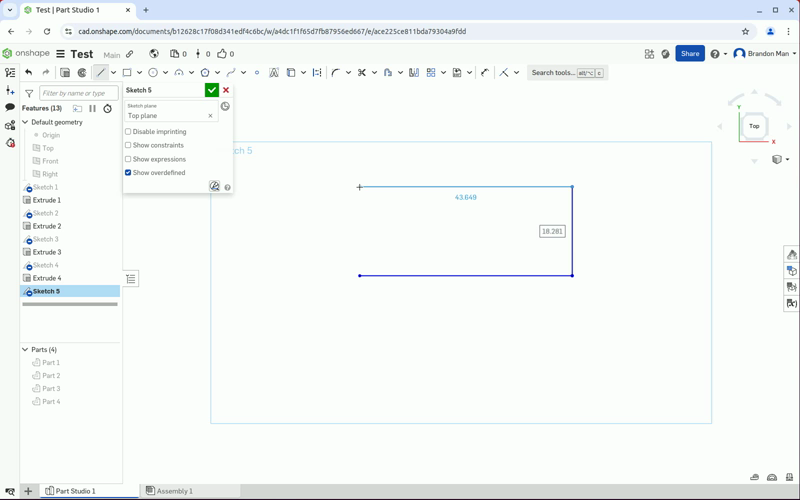
key_down(shift)
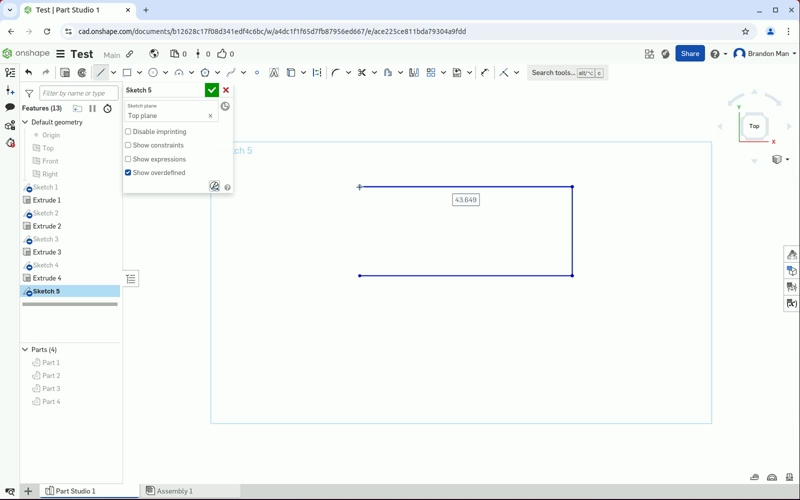
mouse_move(359, 275)
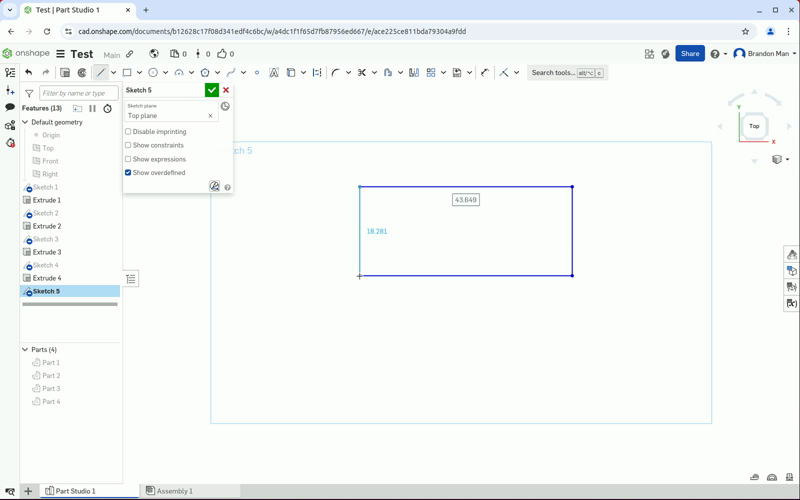
key_up(shift)
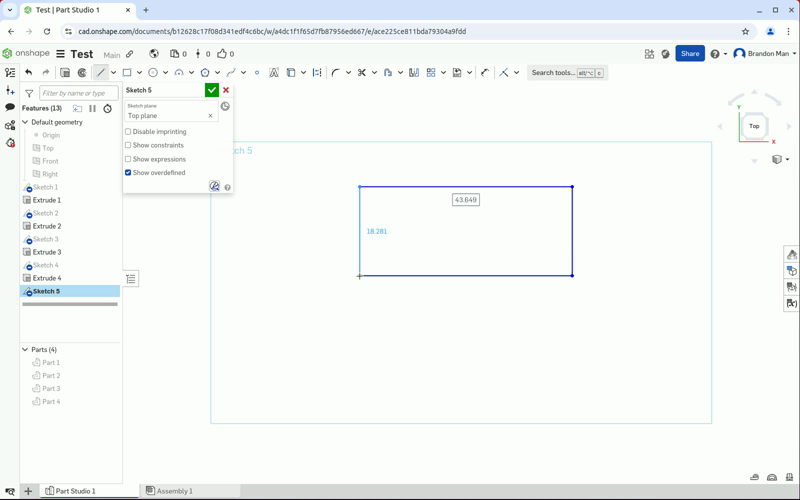
click(359, 275)
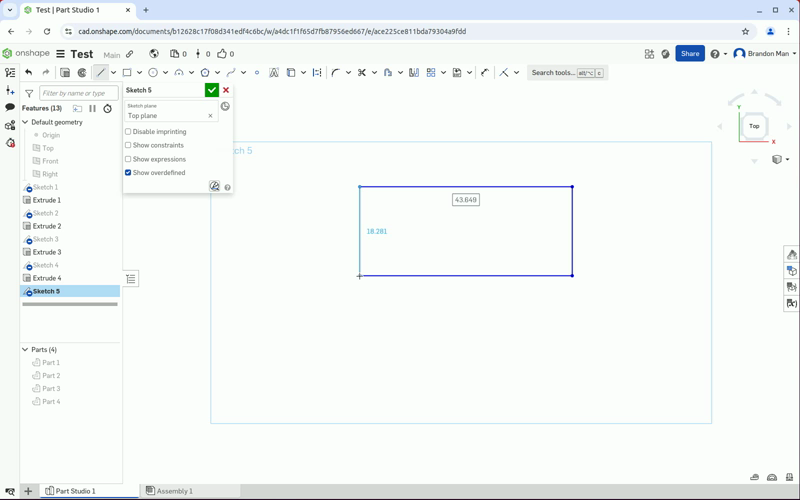
key(esc)
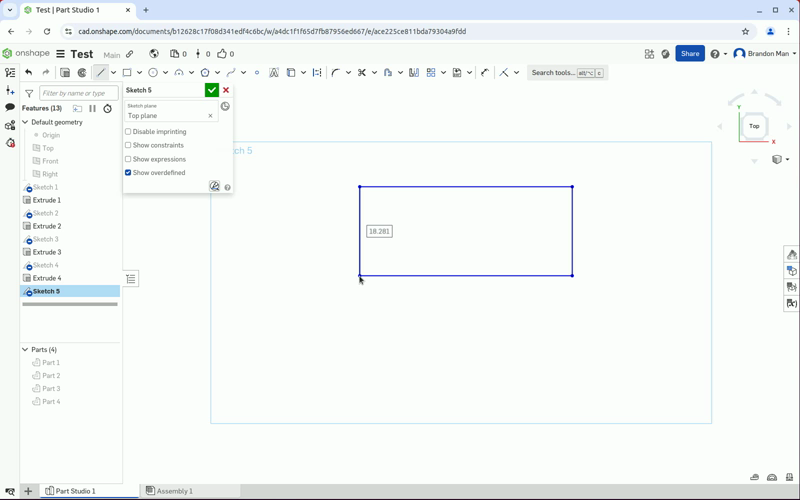
key(l)
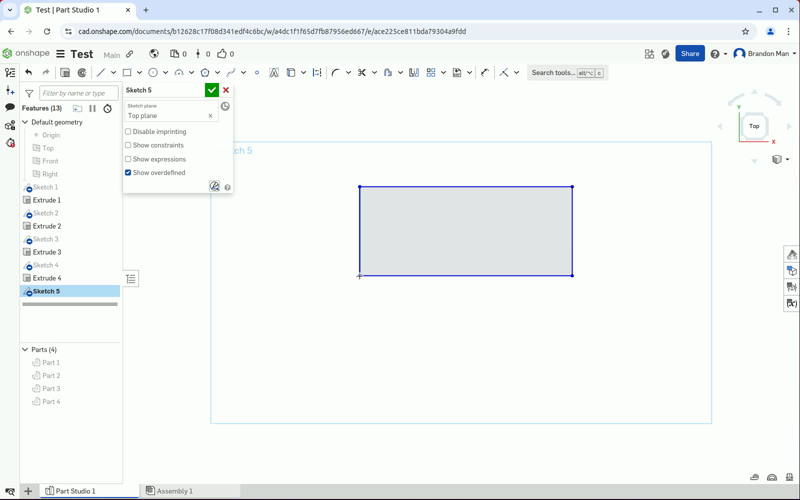
key_down(shift)
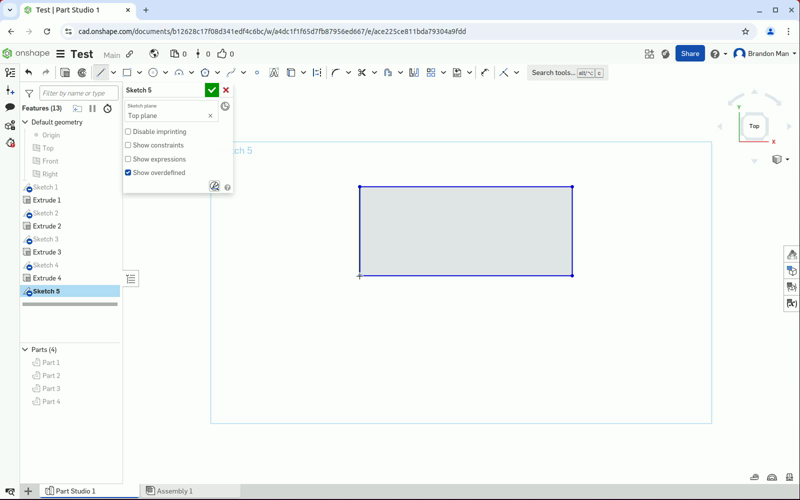
mouse_move(362, 273)
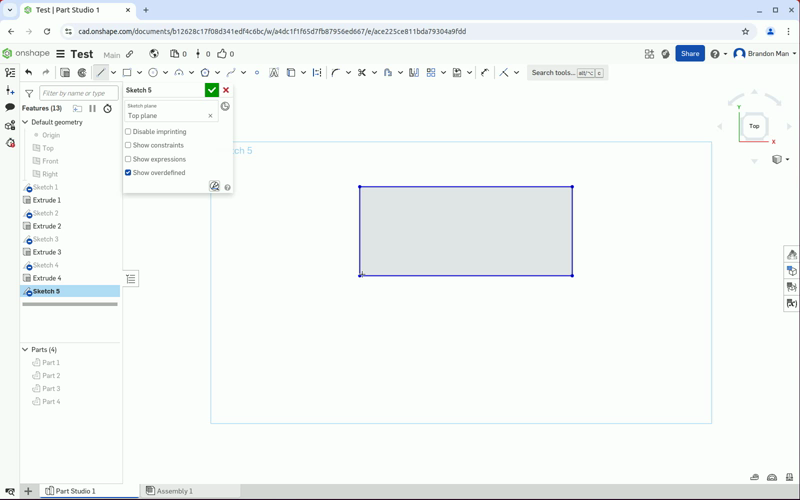
scroll(6)
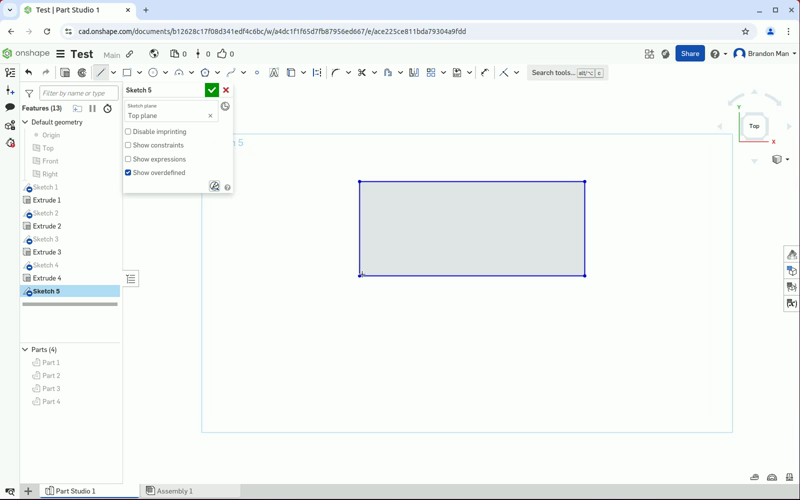
scroll(6)
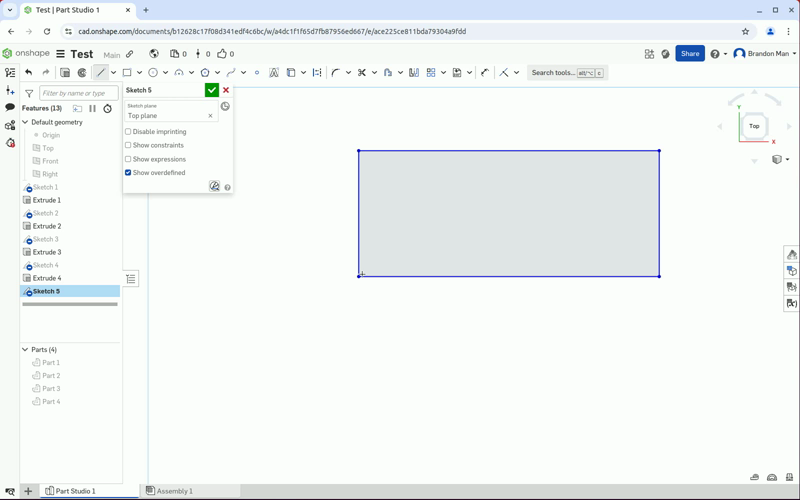
scroll(6)
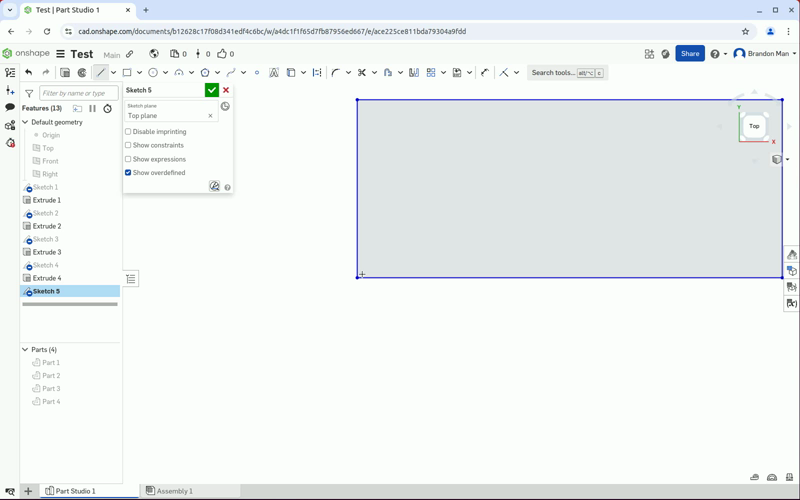
scroll(6)
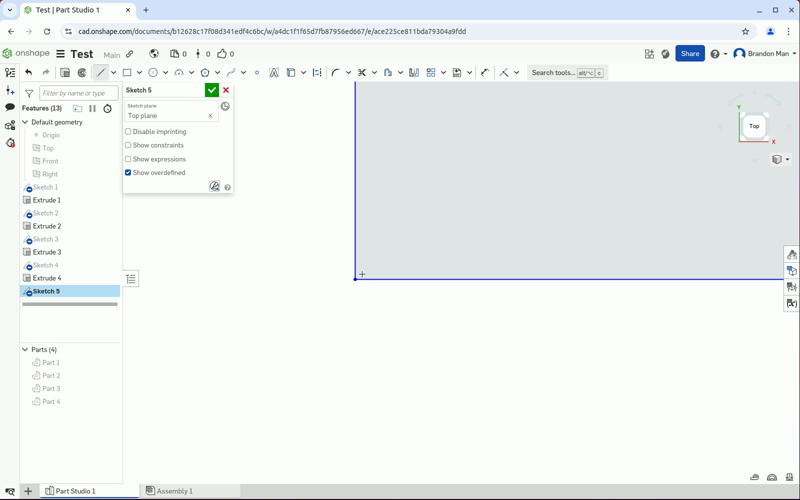
scroll(6)
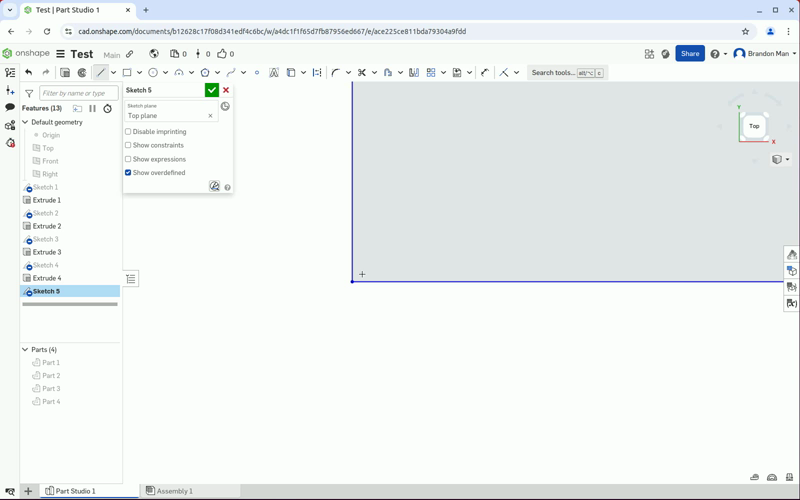
scroll(6)
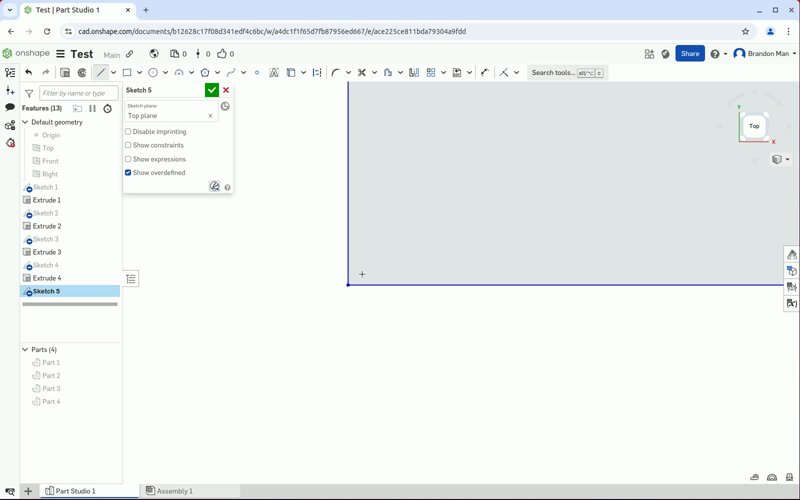
scroll(6)
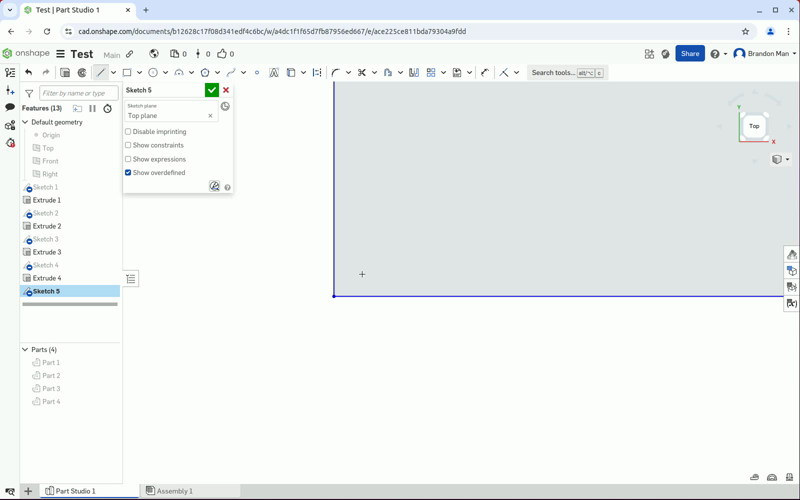
click(362, 273)
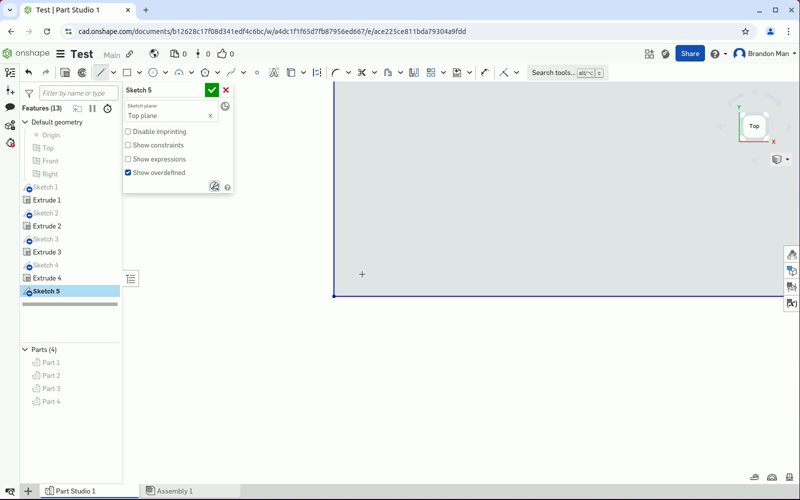
scroll(-6)
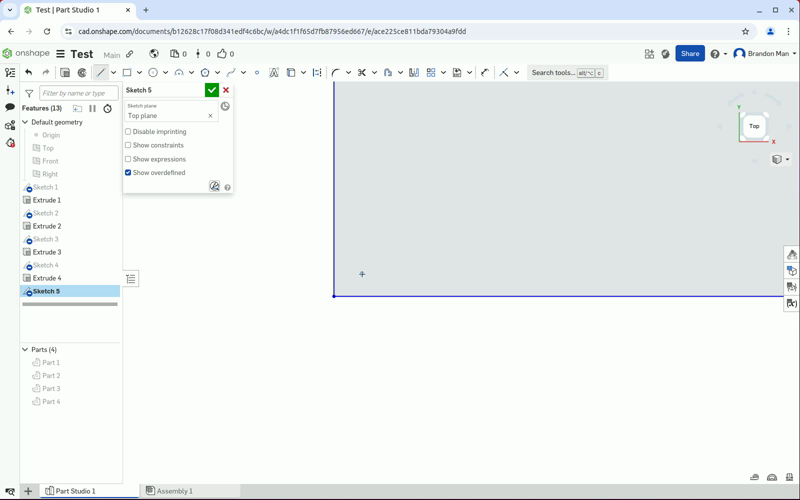
scroll(-6)
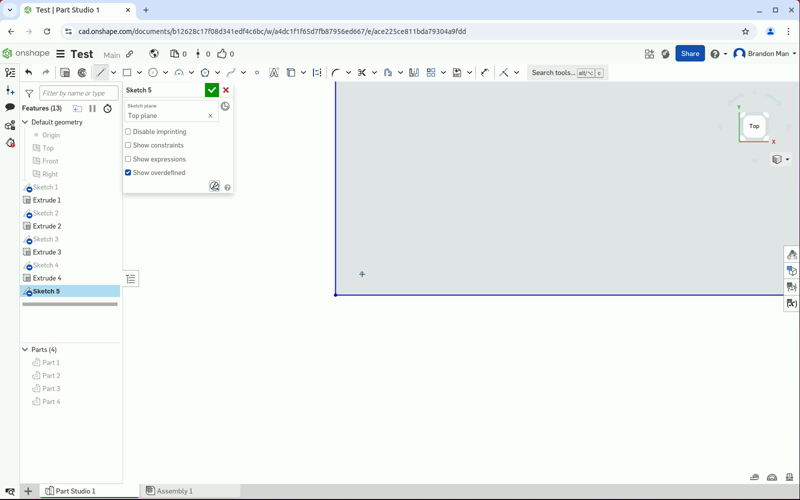
scroll(-6)
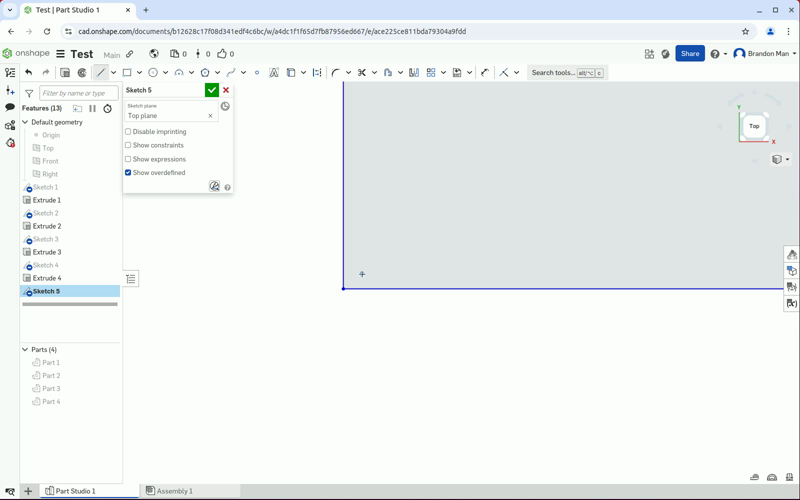
scroll(-6)
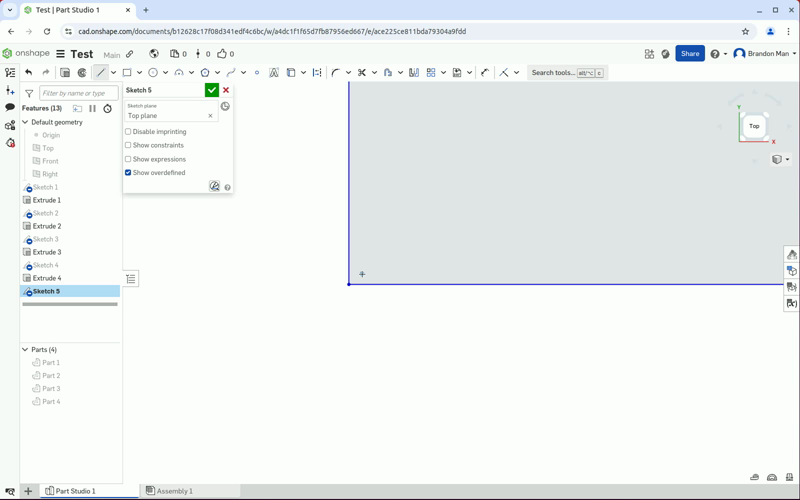
scroll(-6)
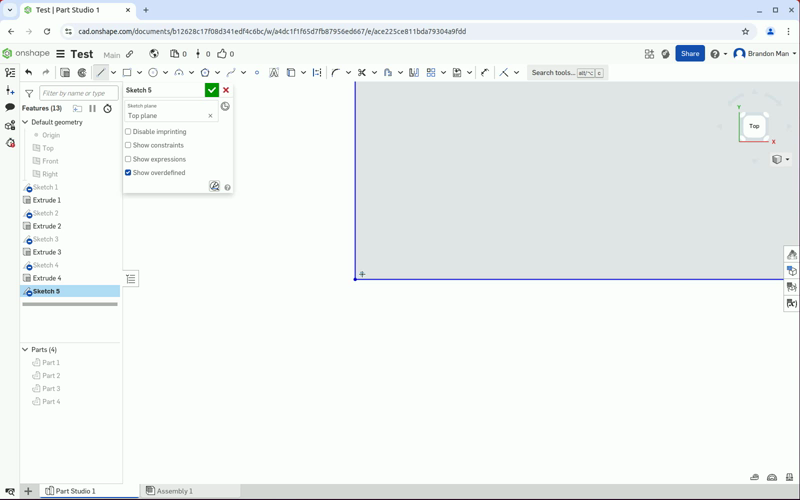
scroll(-6)
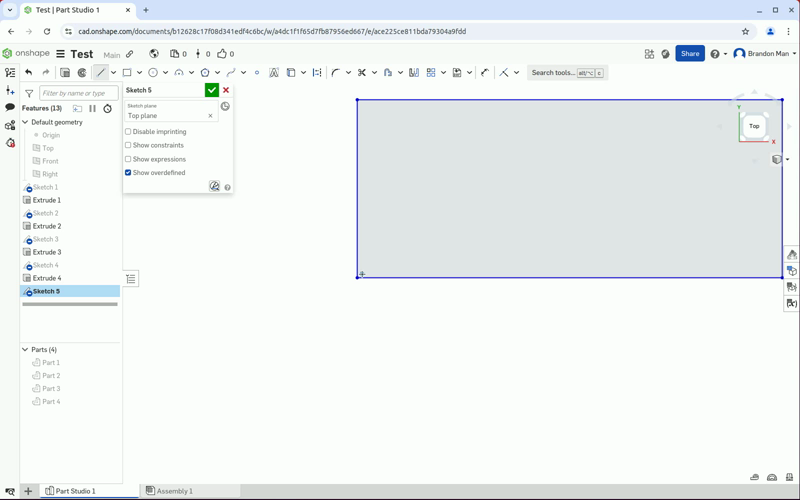
scroll(-6)
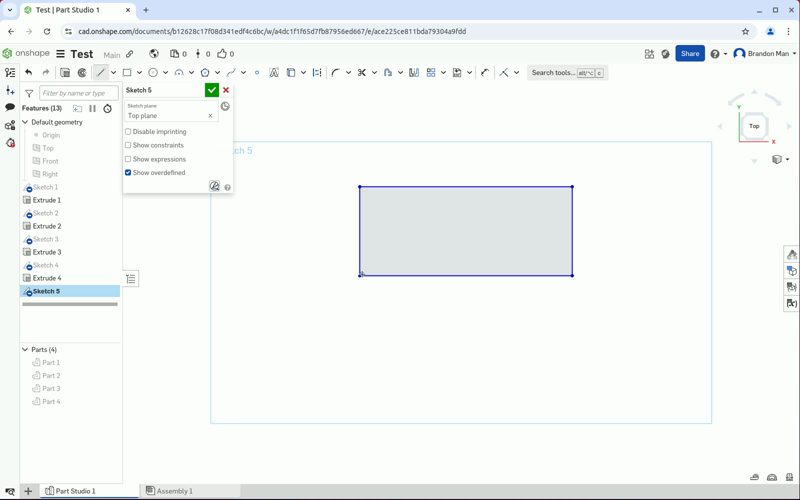
key_up(shift)
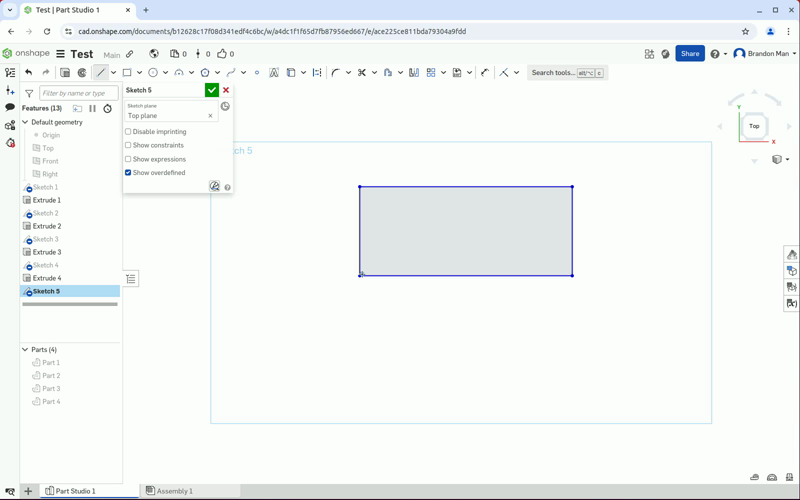
key_down(shift)
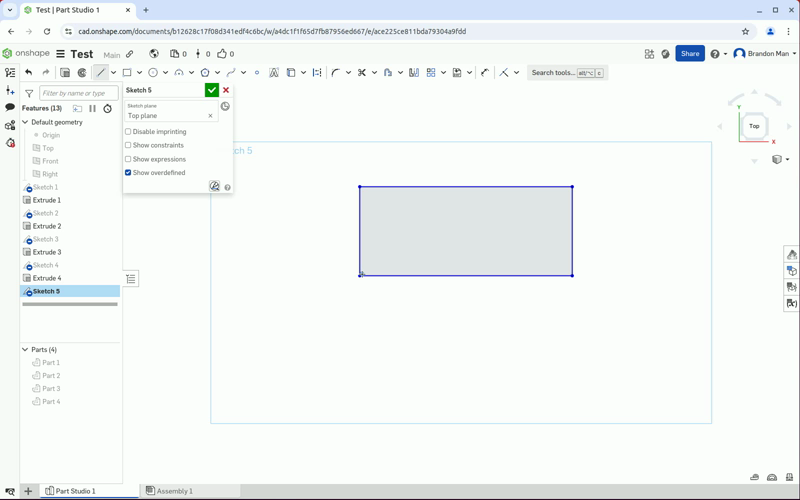
mouse_move(570, 273)
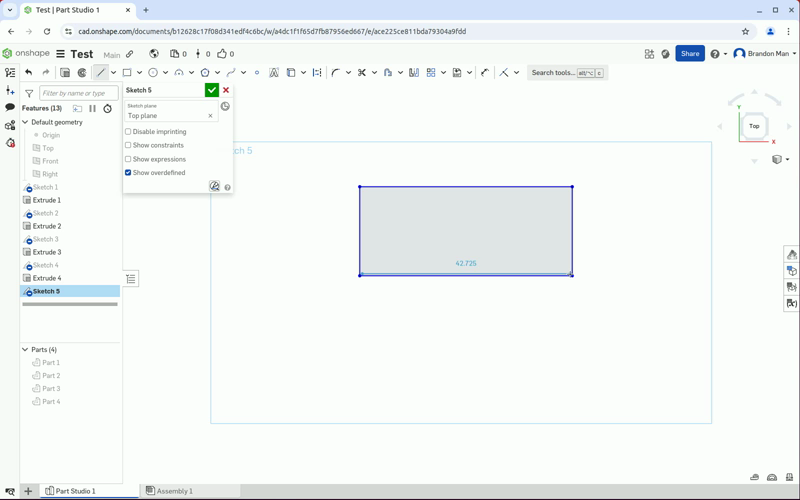
scroll(6)
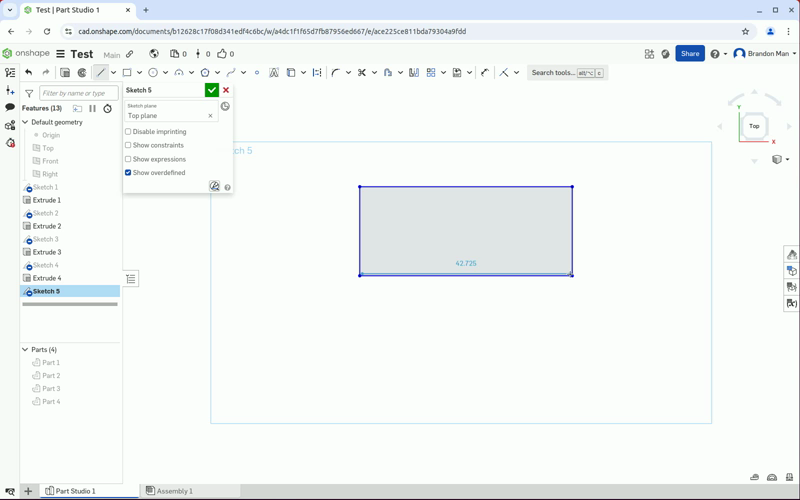
scroll(6)
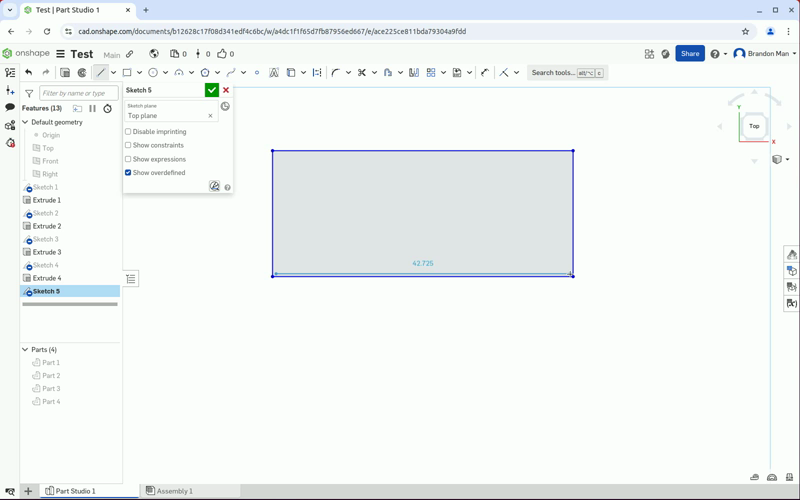
scroll(6)
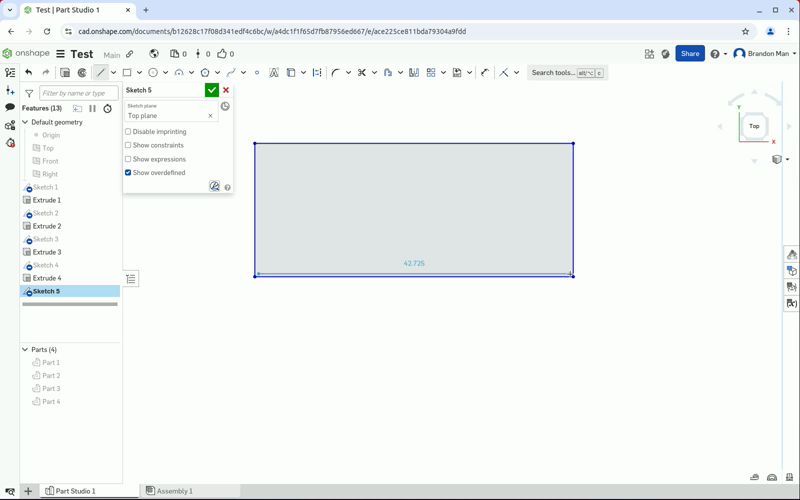
scroll(6)
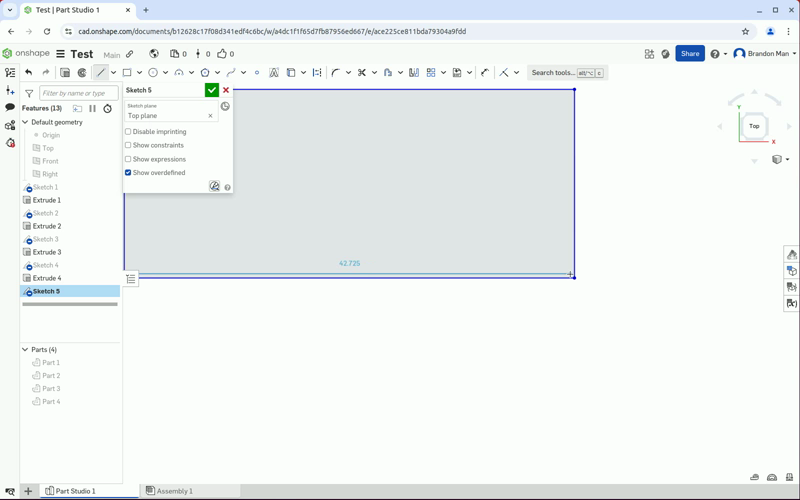
scroll(6)
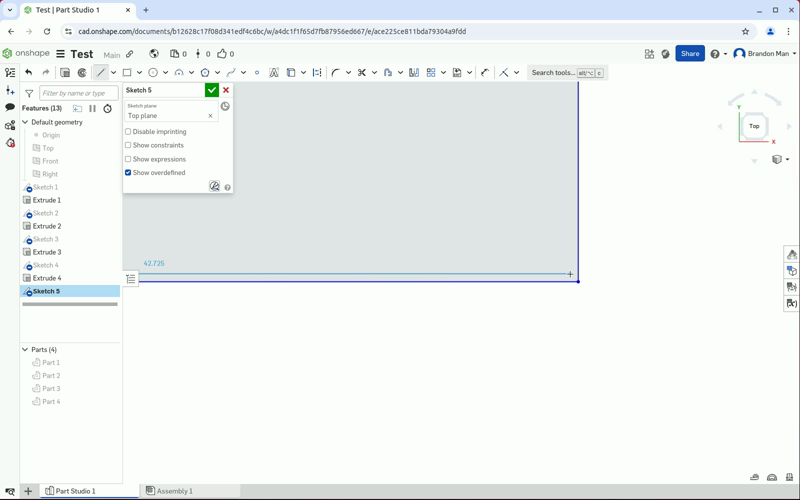
scroll(6)
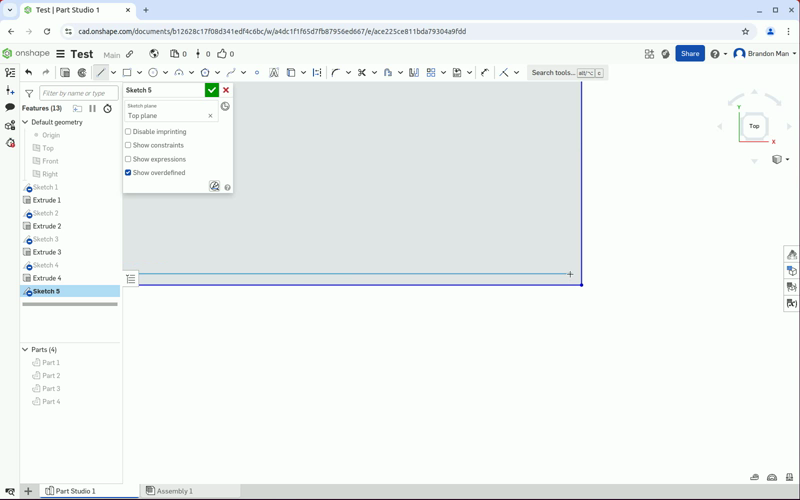
scroll(6)
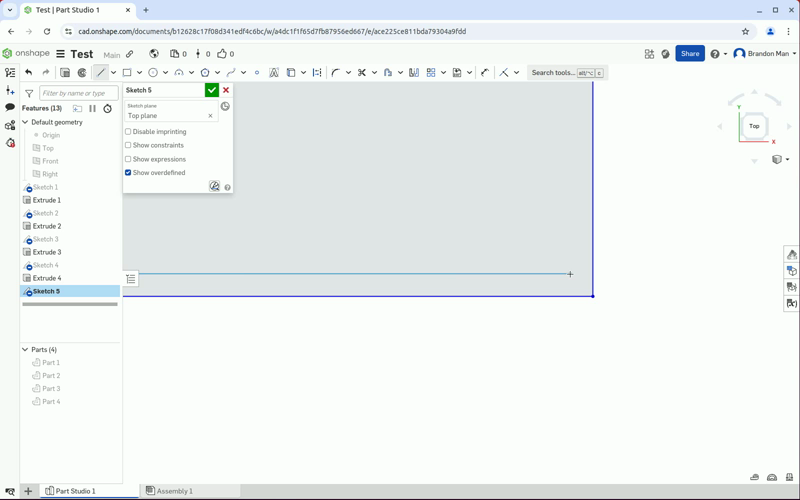
click(570, 273)
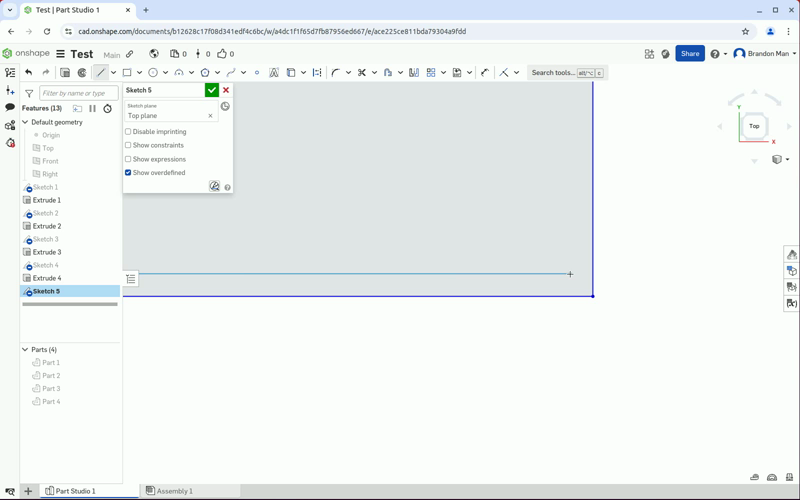
scroll(-6)
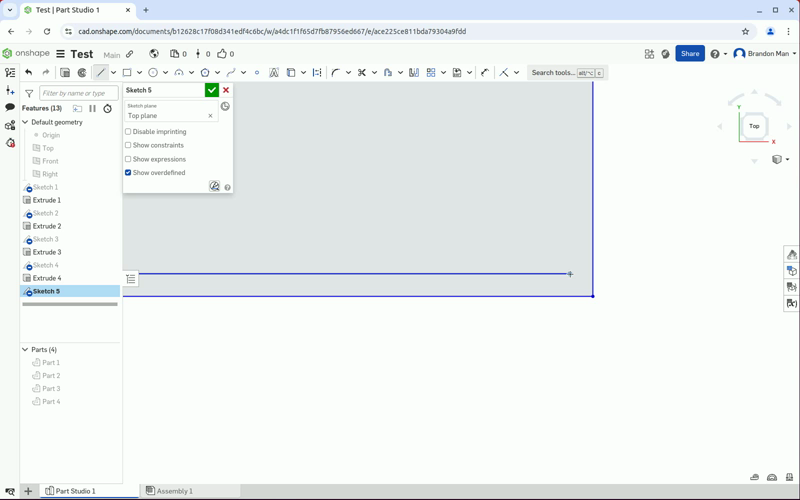
scroll(-6)
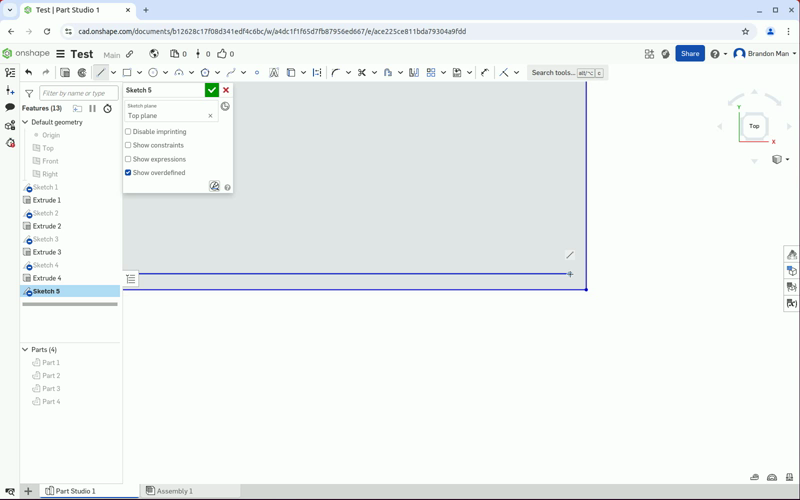
scroll(-6)
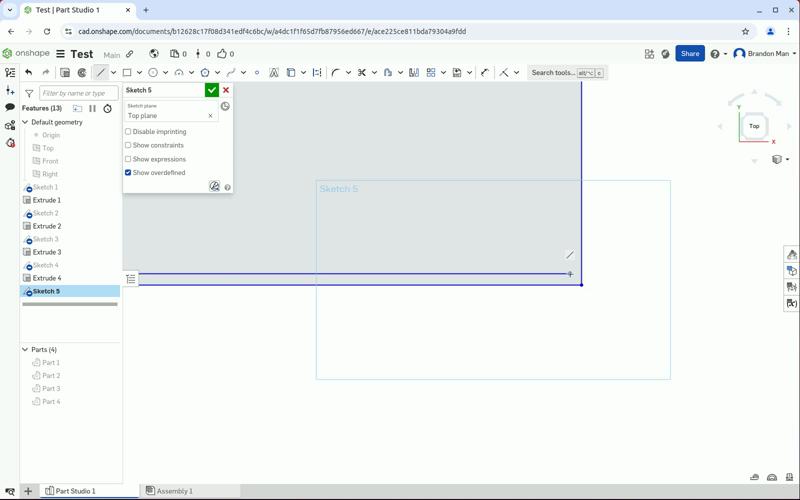
scroll(-6)
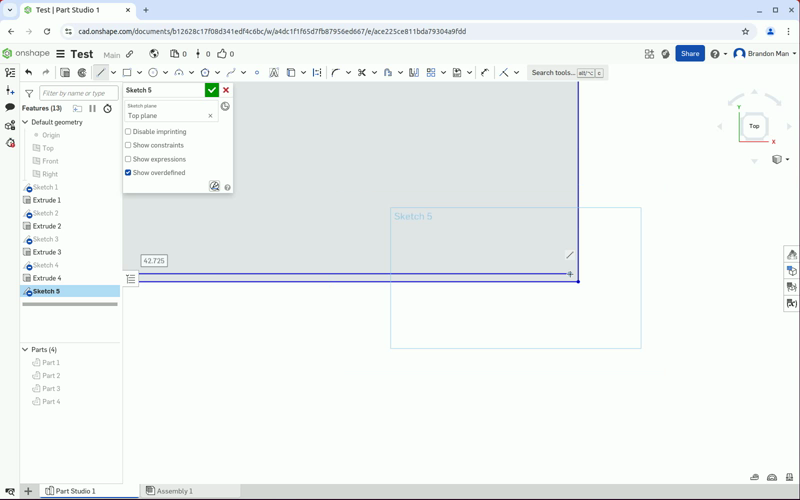
scroll(-6)
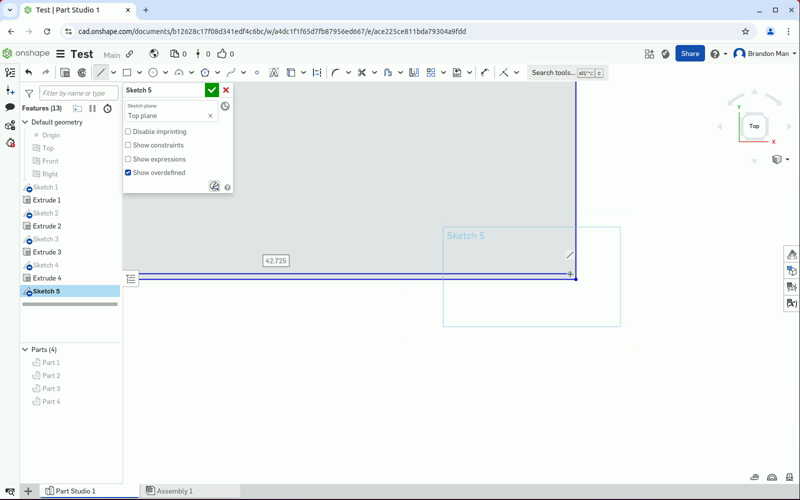
scroll(-6)
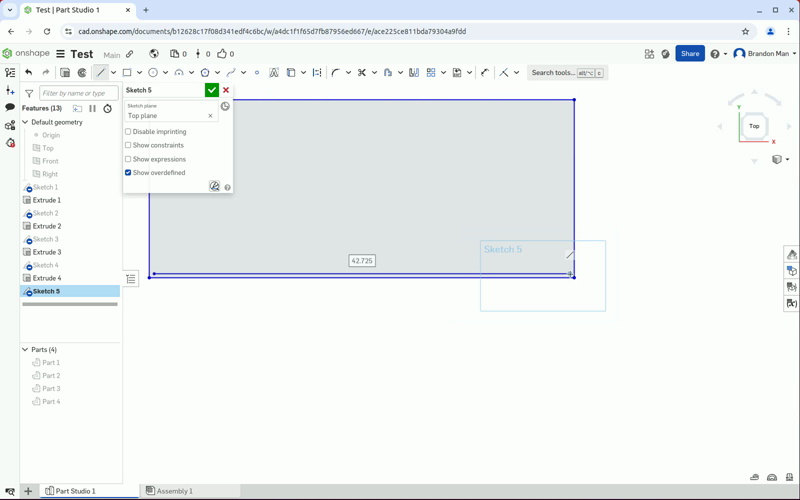
scroll(-6)
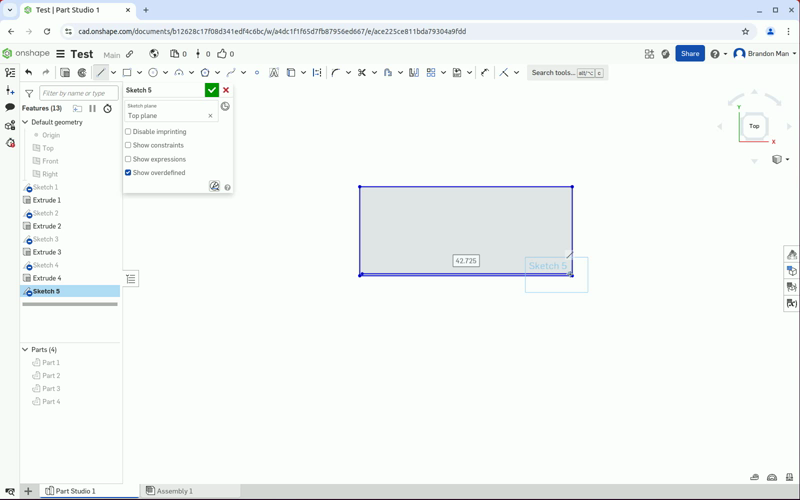
key_up(shift)
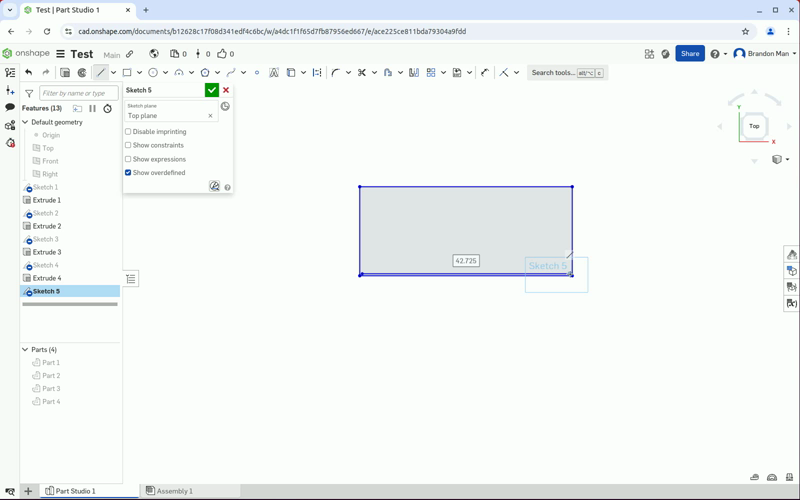
key_down(shift)
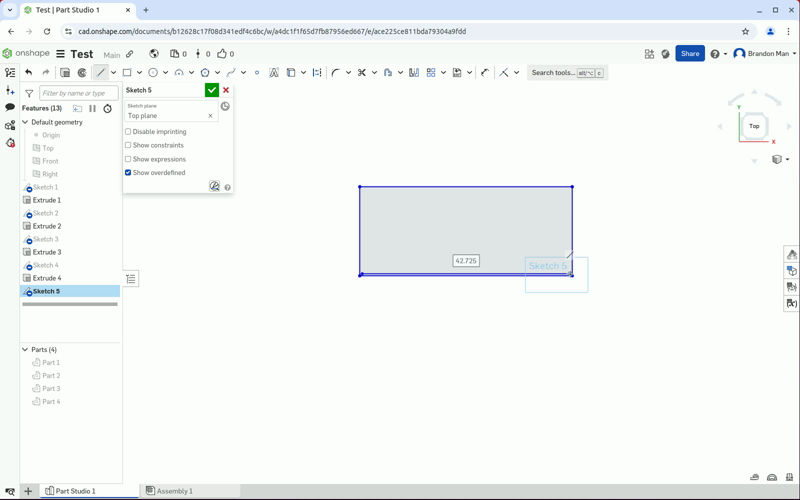
mouse_move(570, 191)
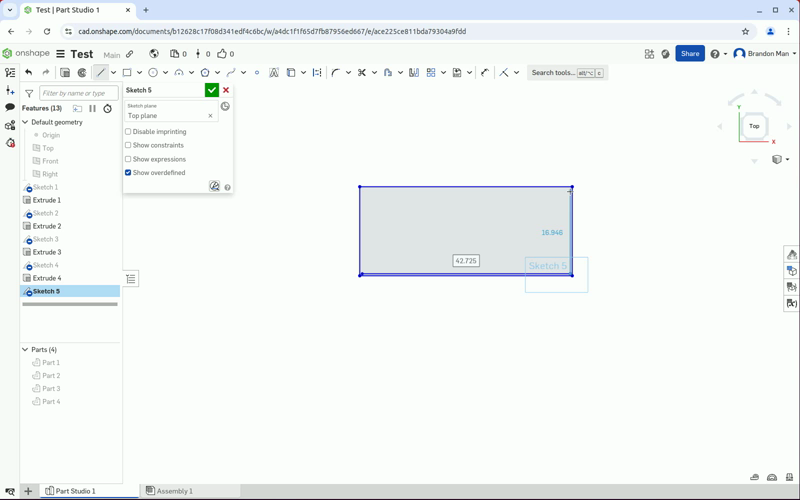
click(570, 191)
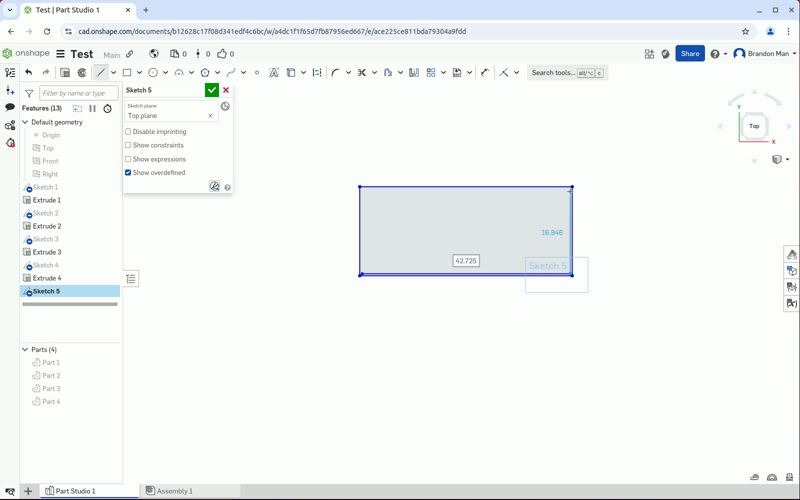
key_up(shift)
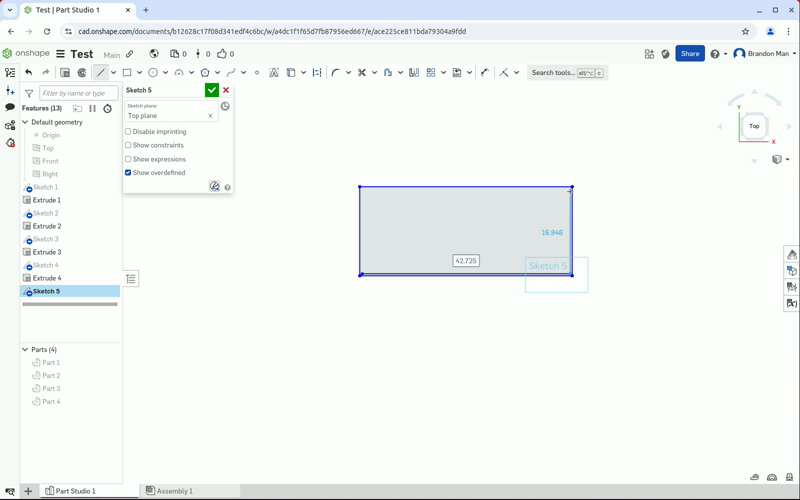
key_down(shift)
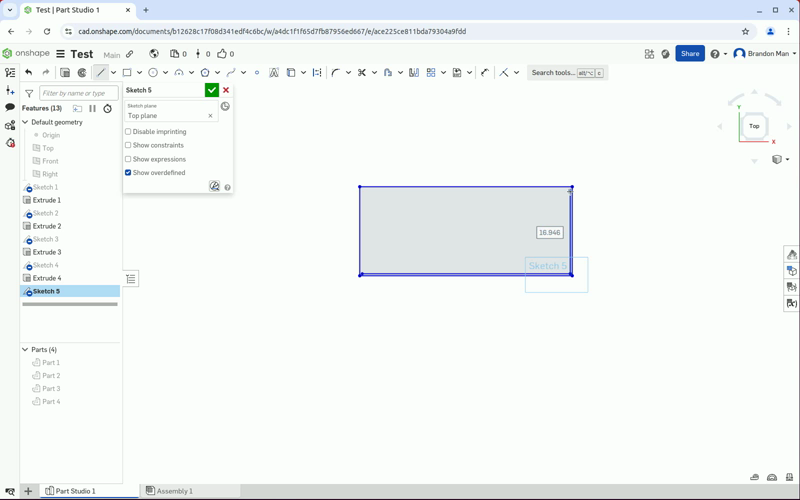
mouse_move(362, 191)
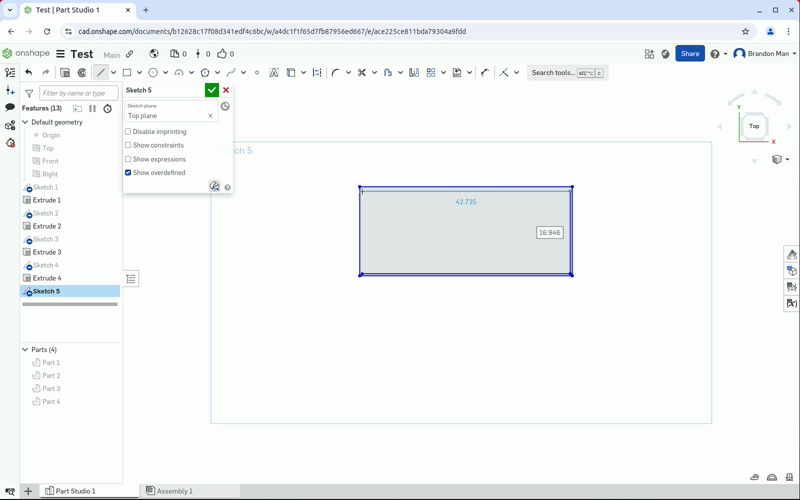
click(362, 191)
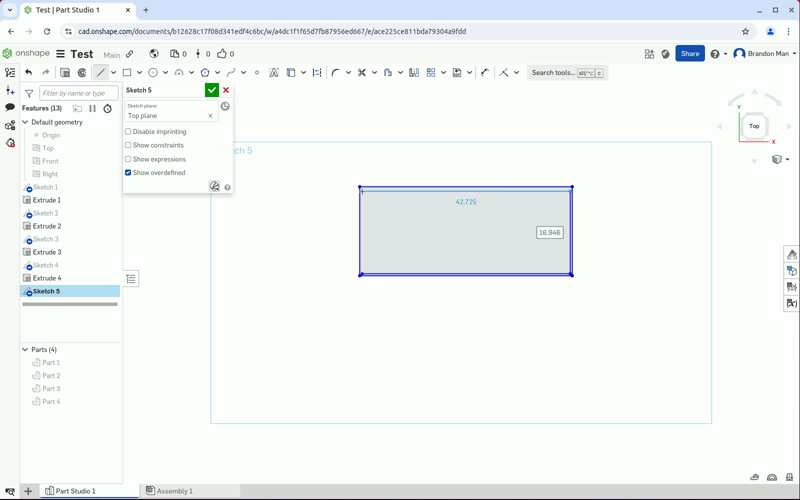
key_up(shift)
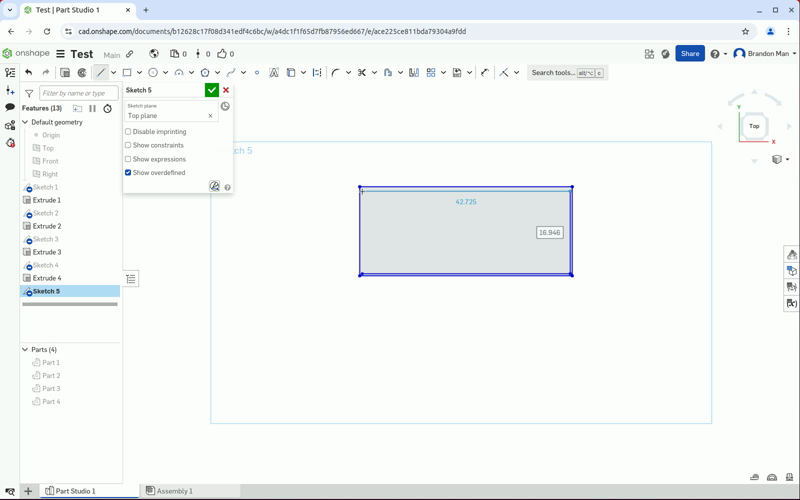
key_down(shift)
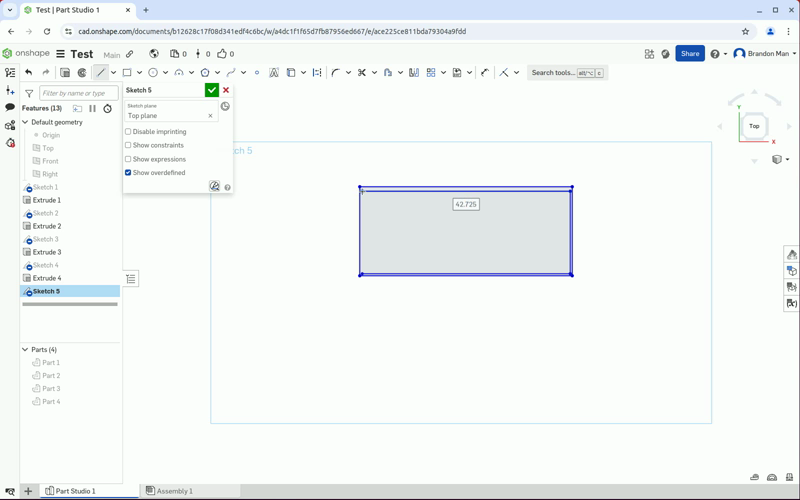
mouse_move(362, 273)
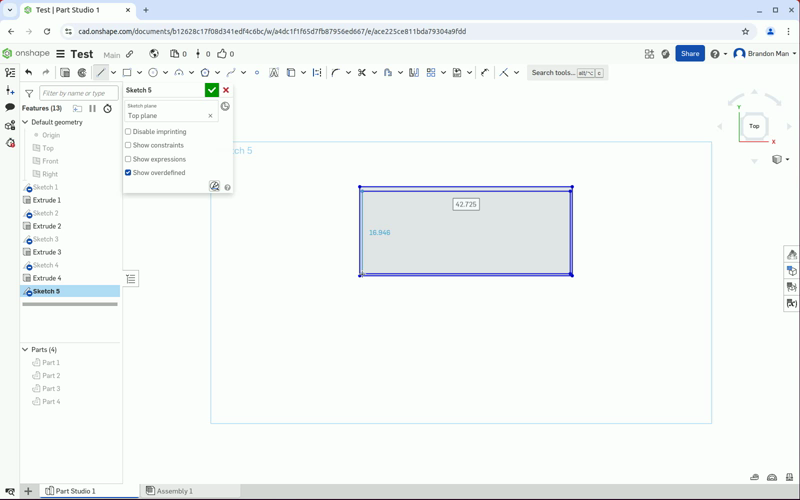
scroll(6)
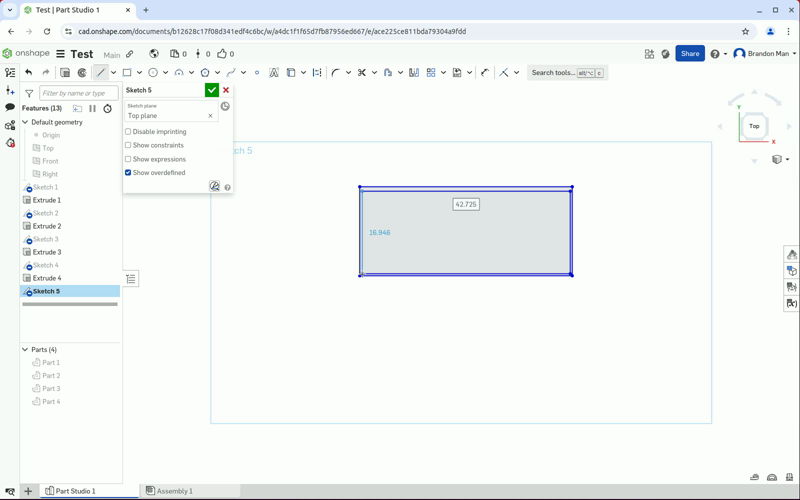
scroll(6)
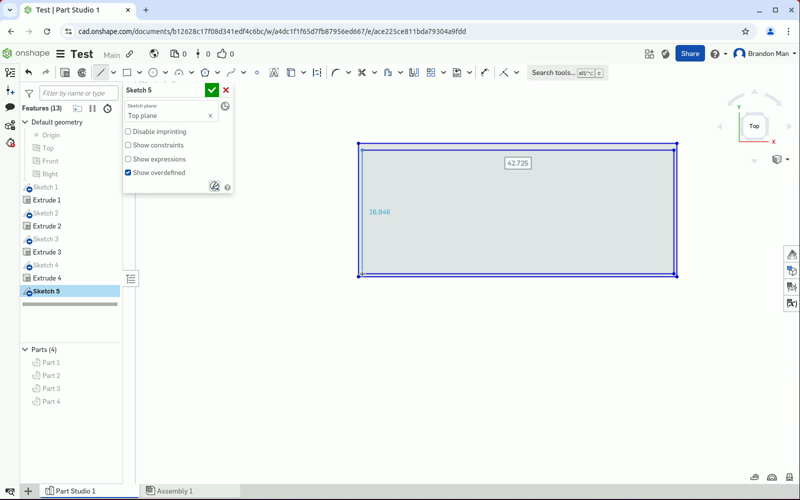
scroll(6)
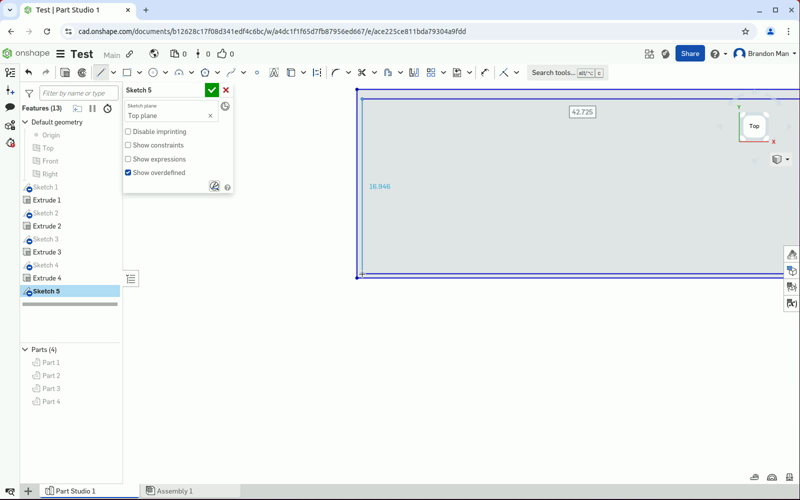
scroll(6)
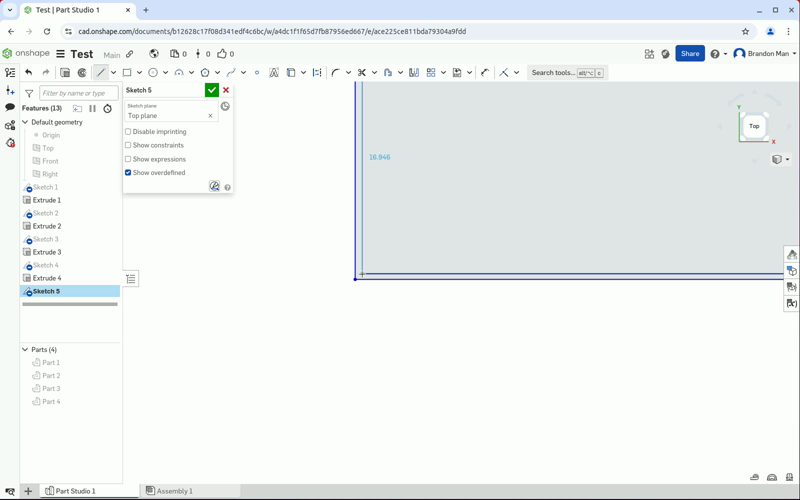
scroll(6)
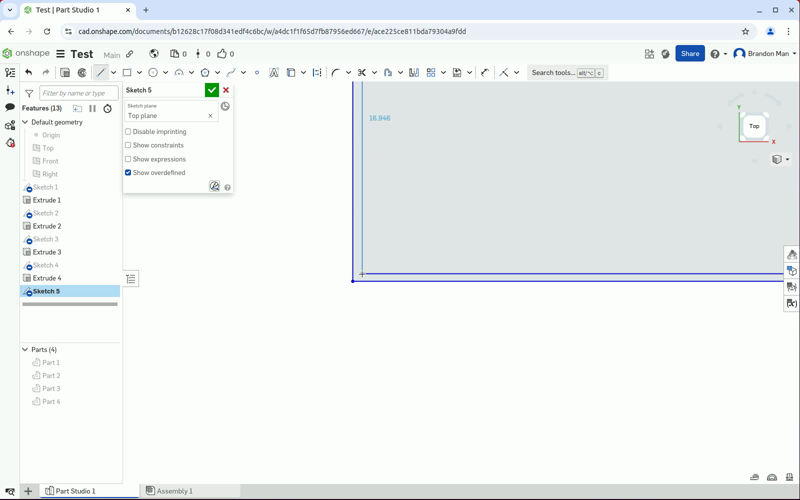
scroll(6)
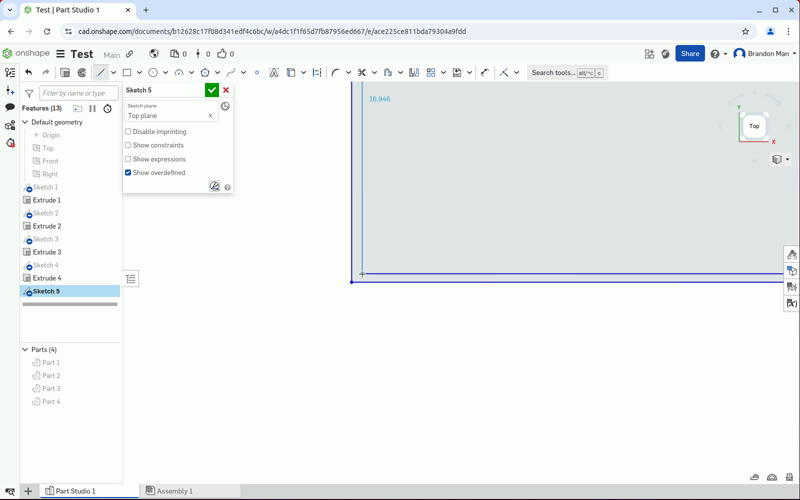
scroll(6)
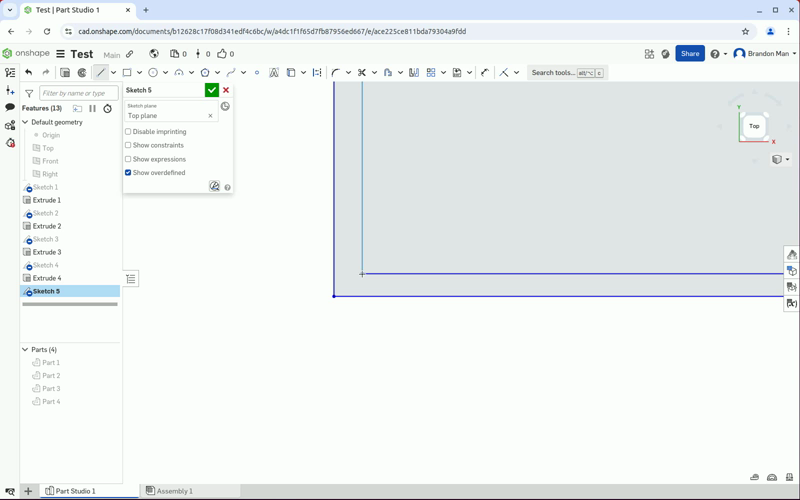
key_up(shift)
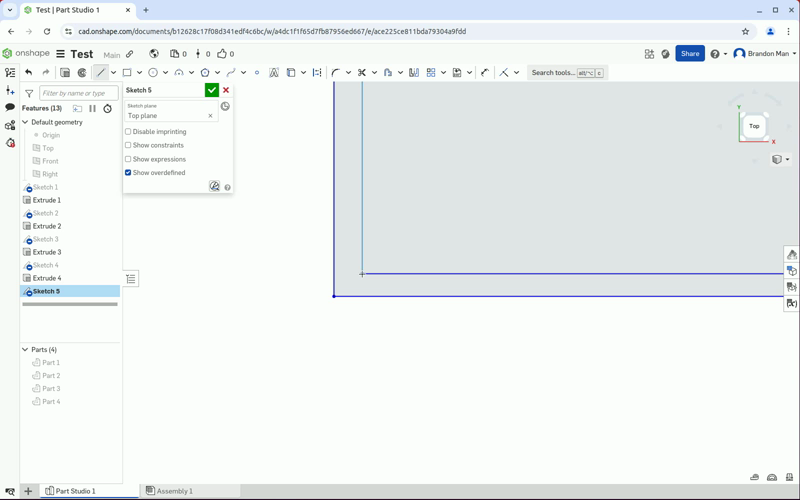
click(362, 273)
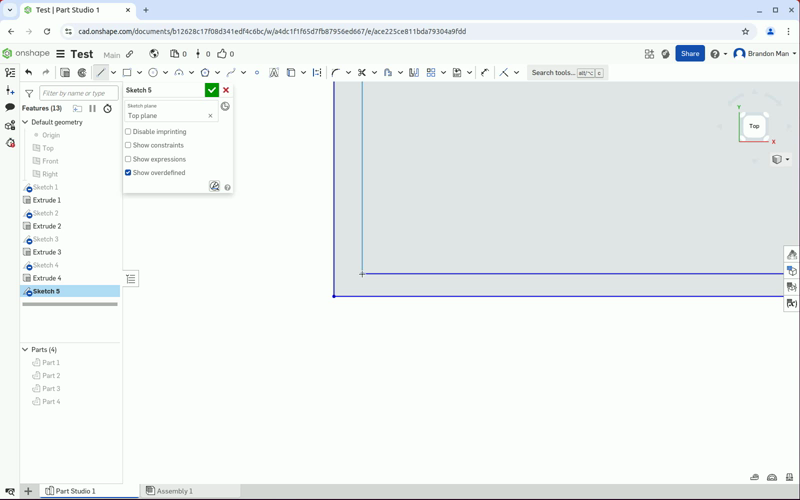
scroll(-6)
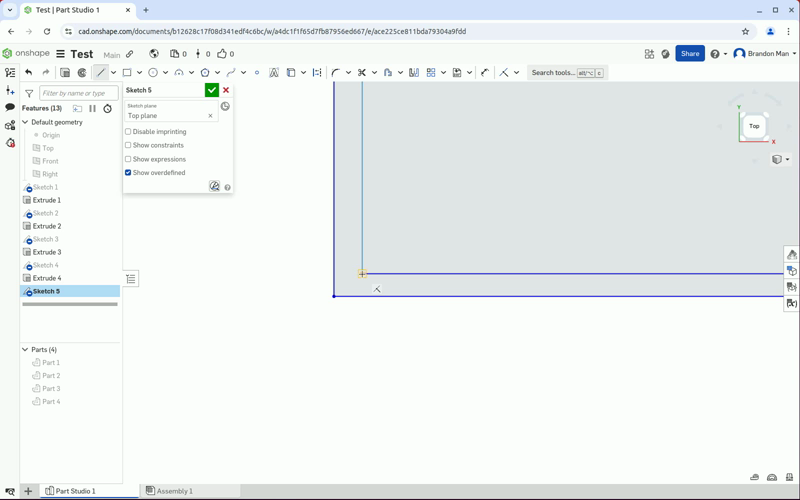
scroll(-6)
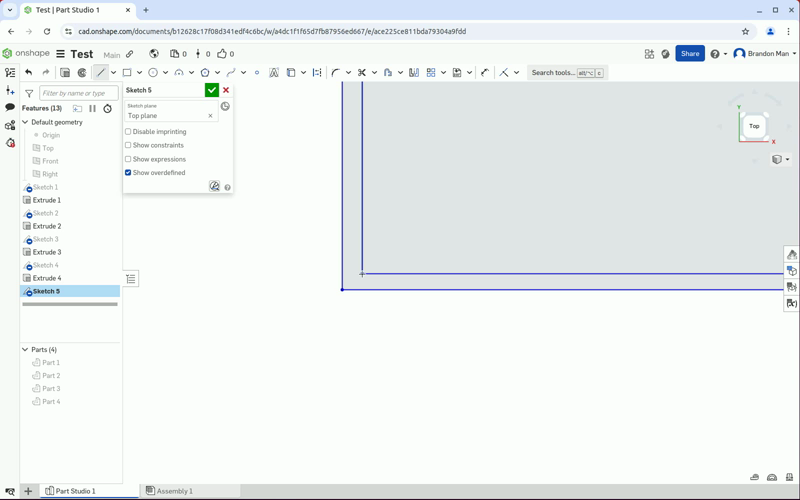
scroll(-6)
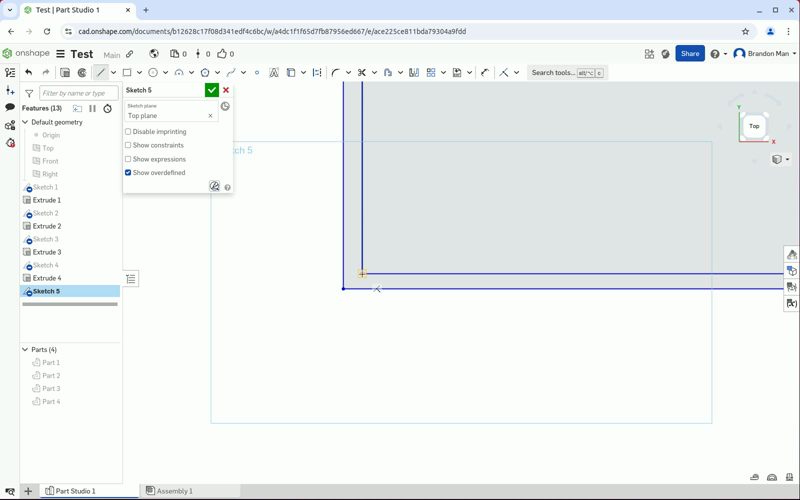
scroll(-6)
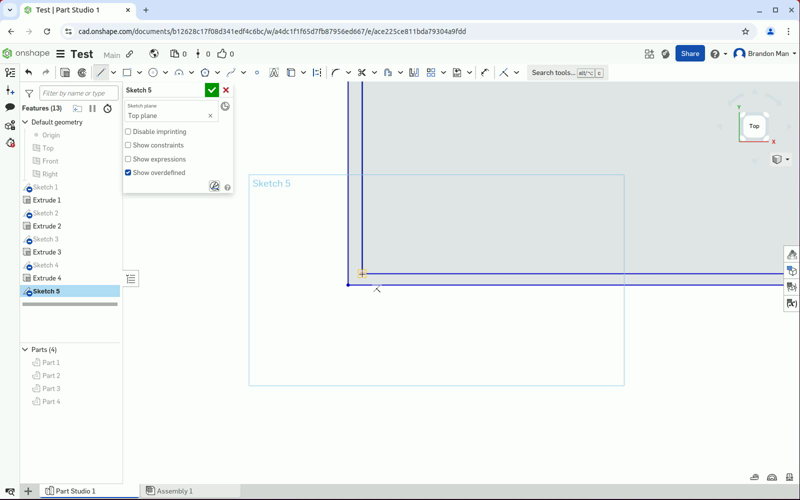
scroll(-6)
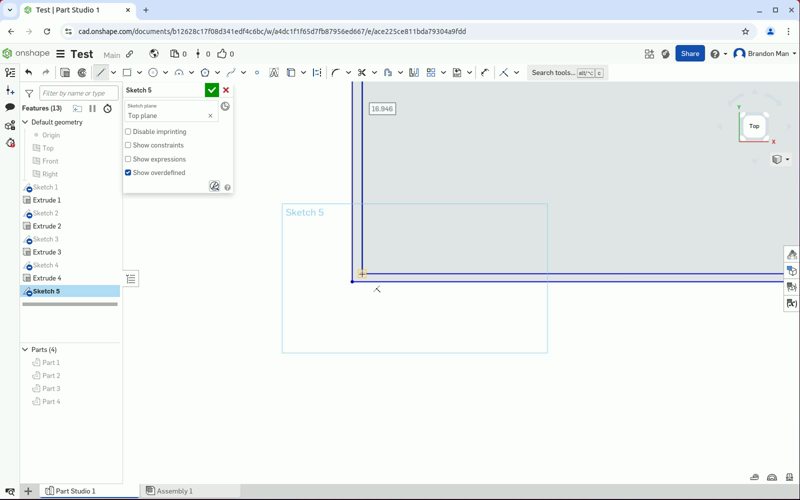
scroll(-6)
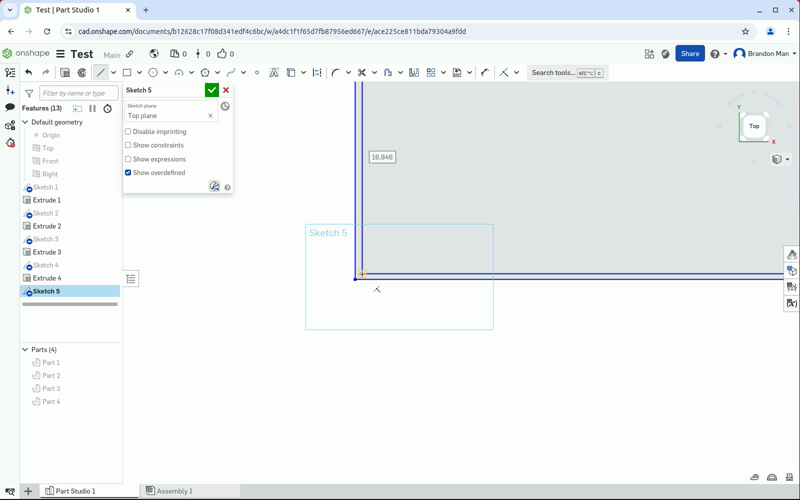
scroll(-6)
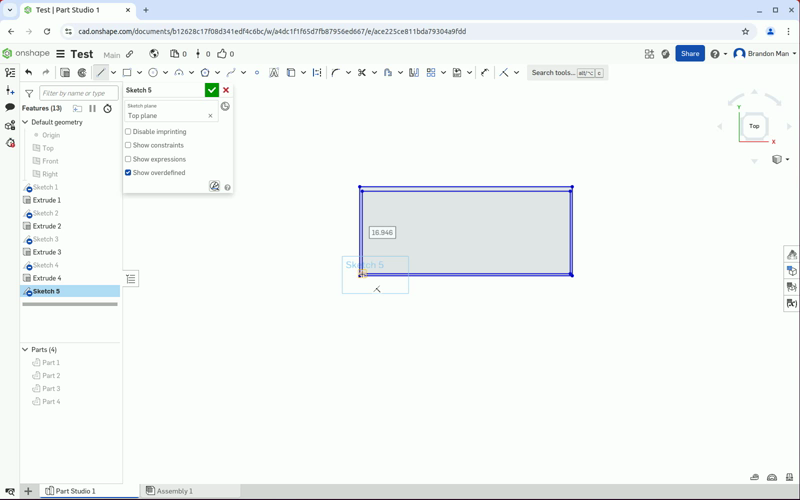
key(esc)
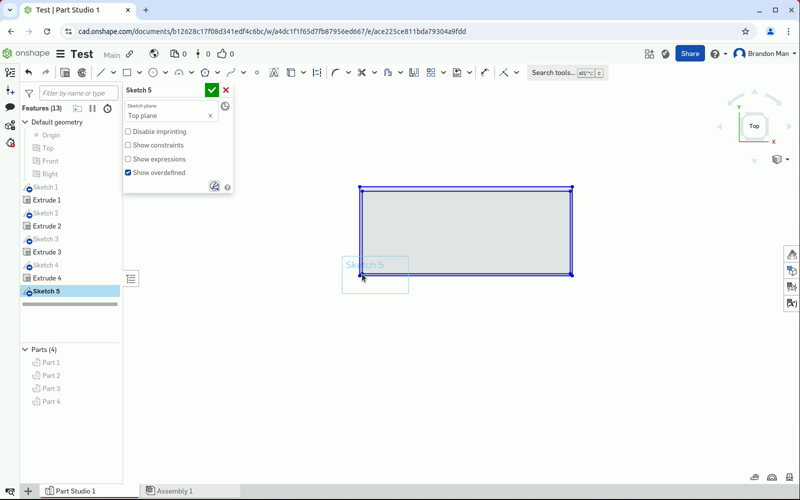
mouse_move(563, 188)
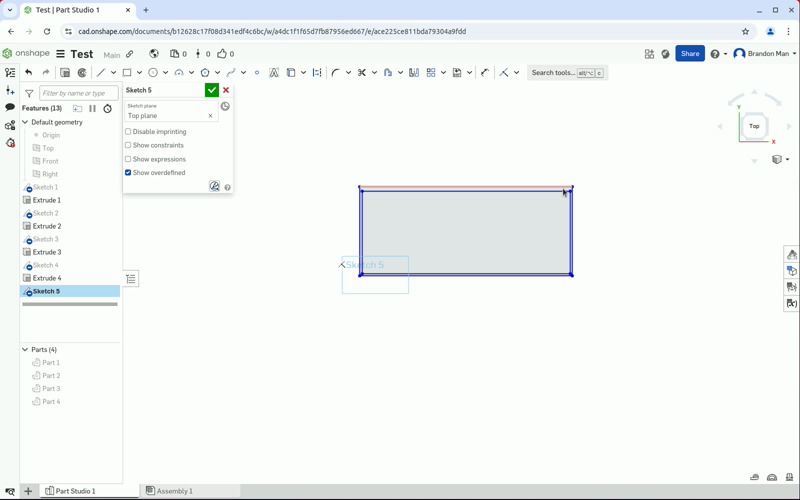
scroll(6)
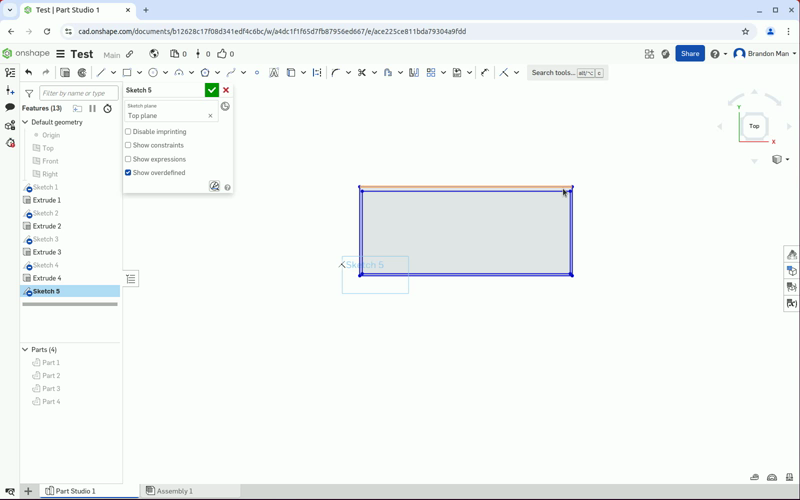
scroll(6)
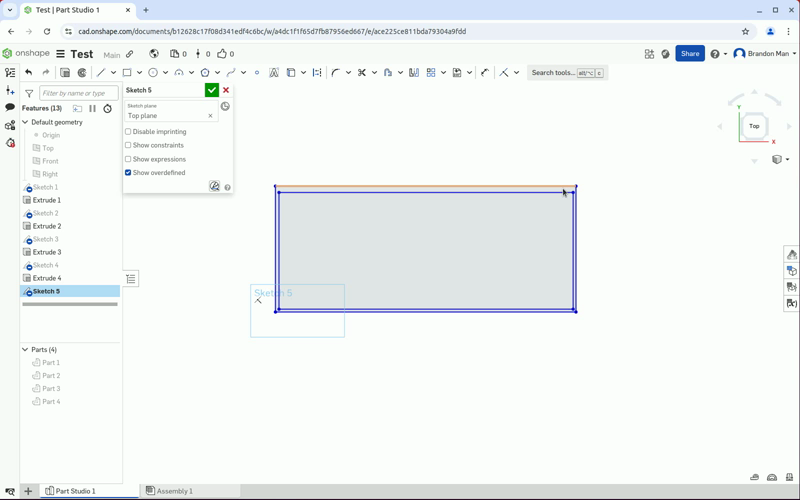
scroll(6)
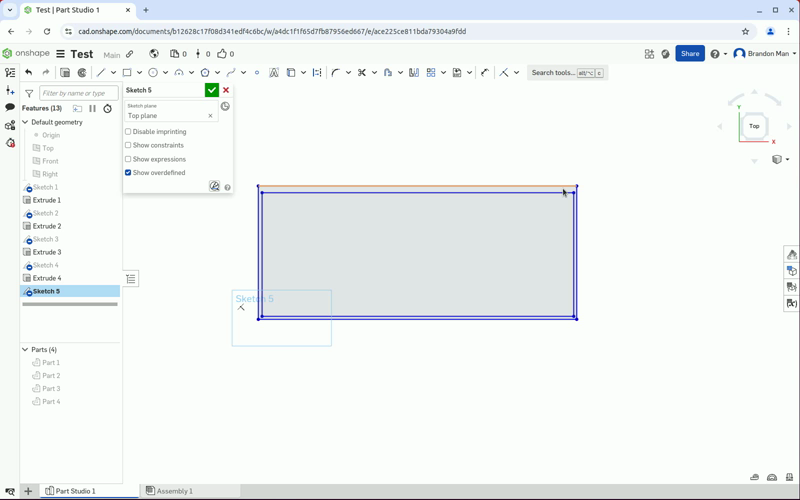
scroll(6)
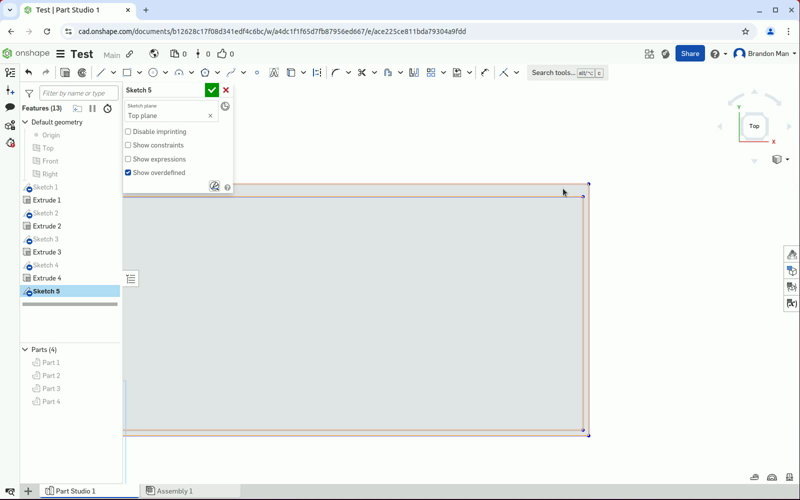
scroll(6)
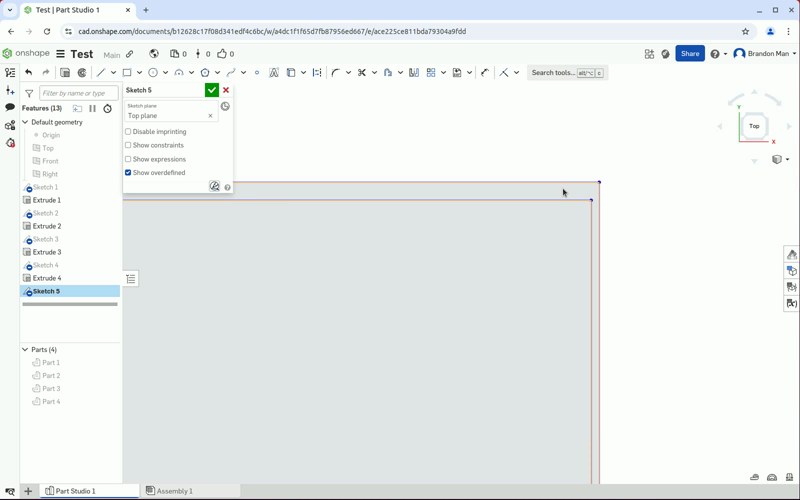
scroll(6)
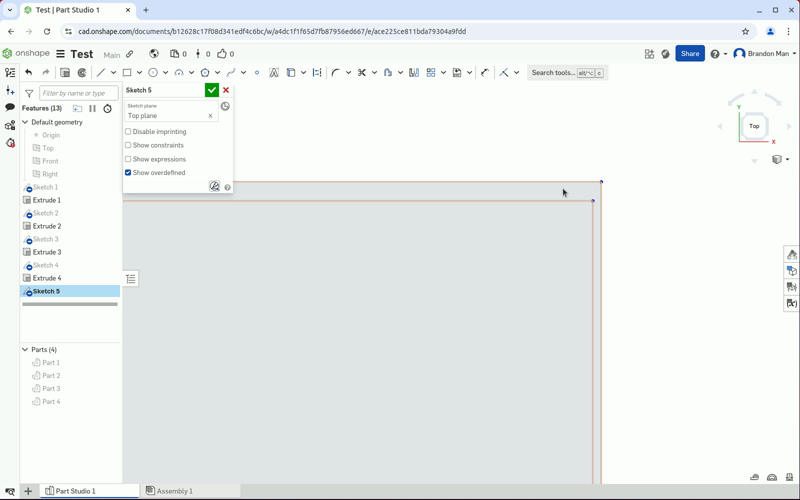
scroll(6)
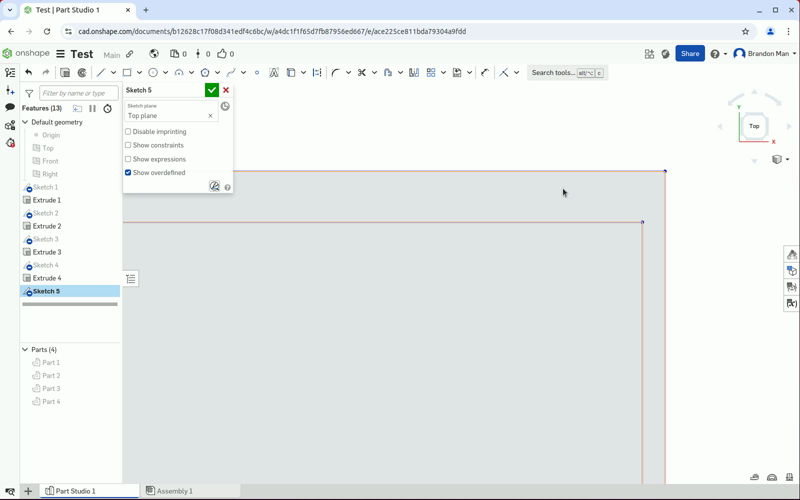
click(563, 188)
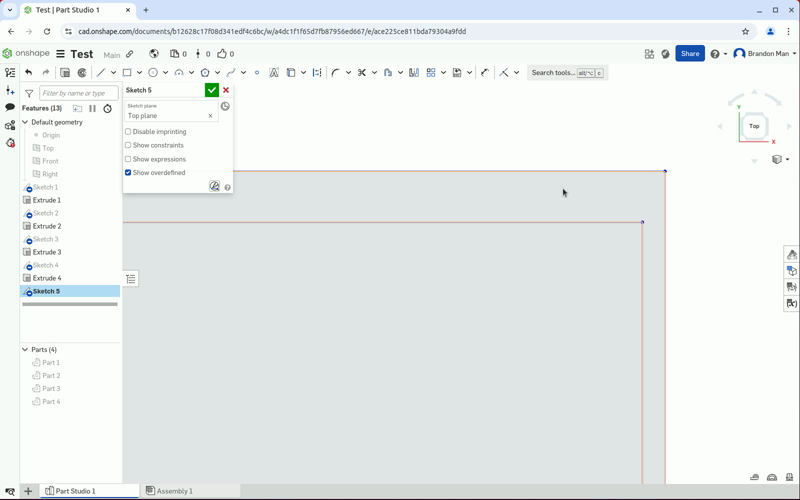
scroll(-6)
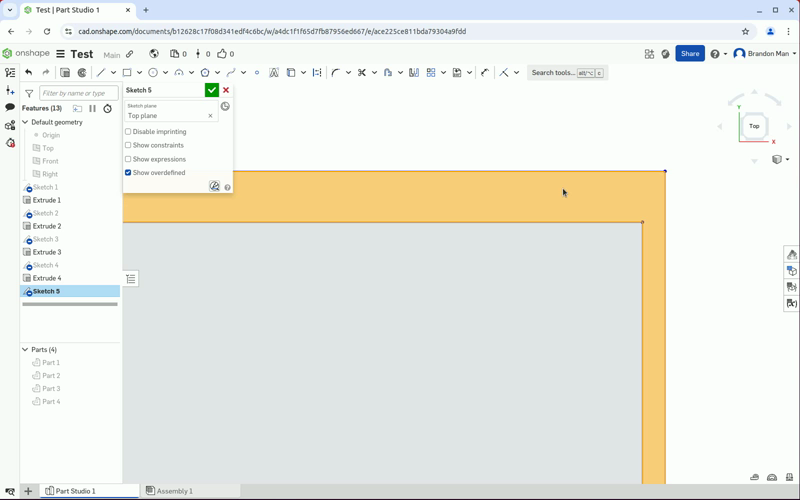
scroll(-6)
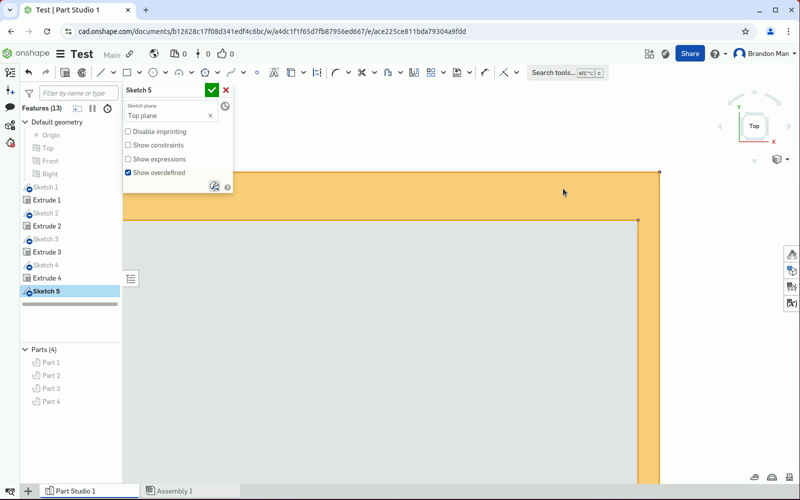
scroll(-6)
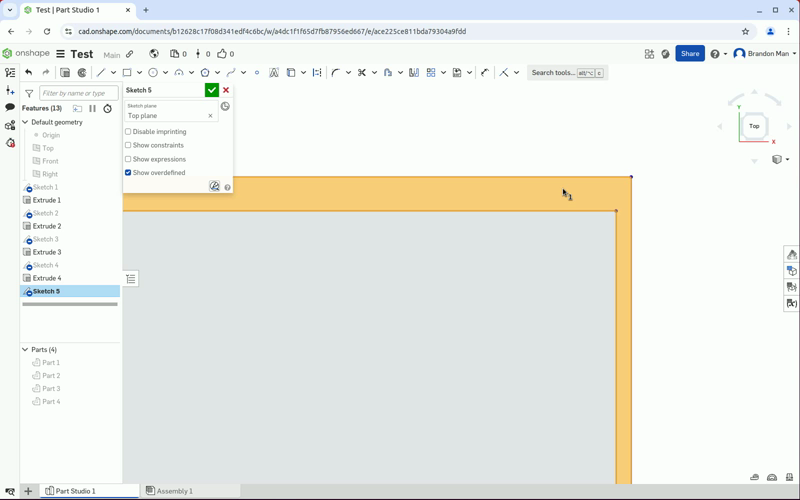
scroll(-6)
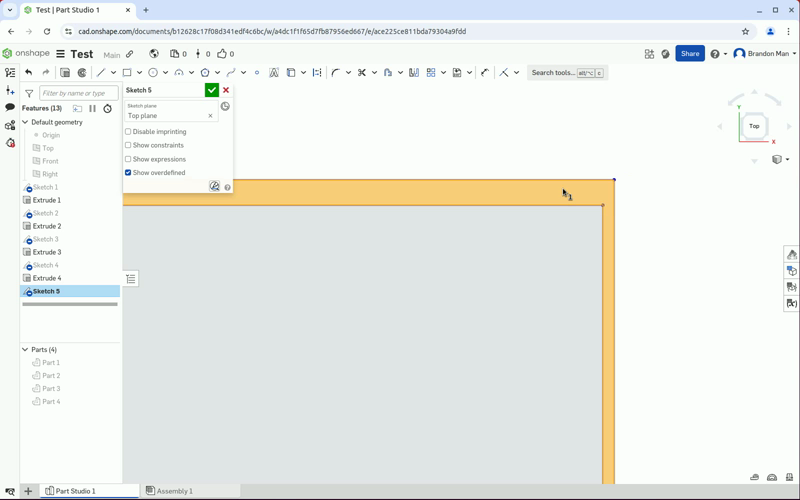
scroll(-6)
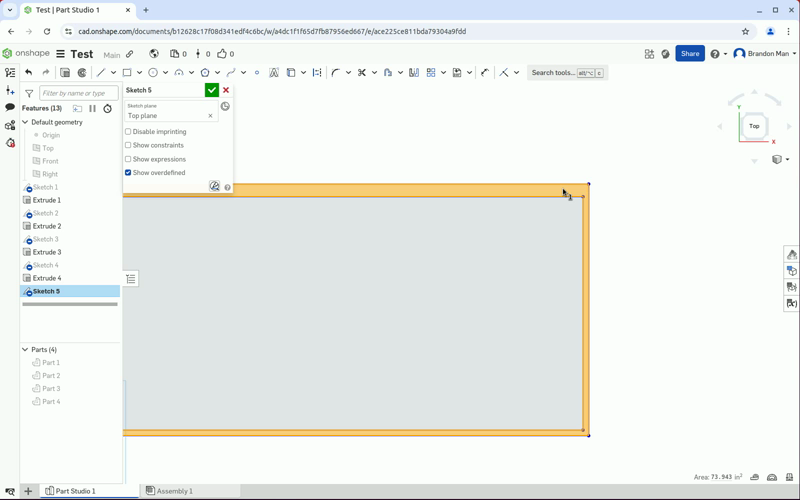
scroll(-6)
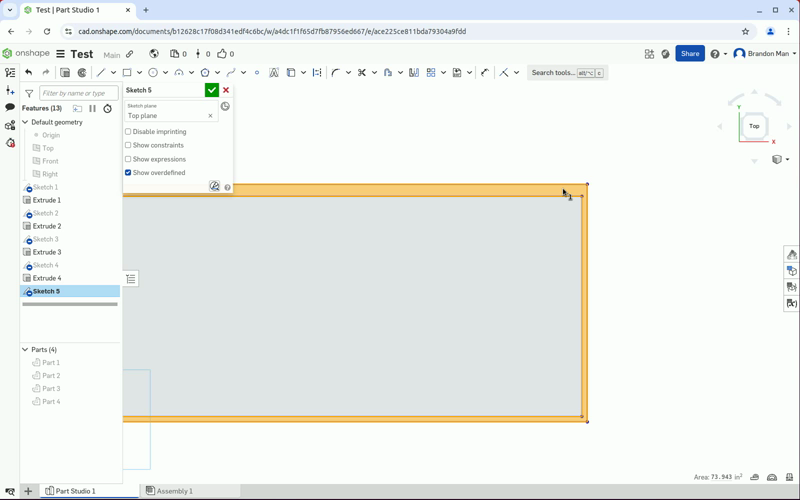
scroll(-6)
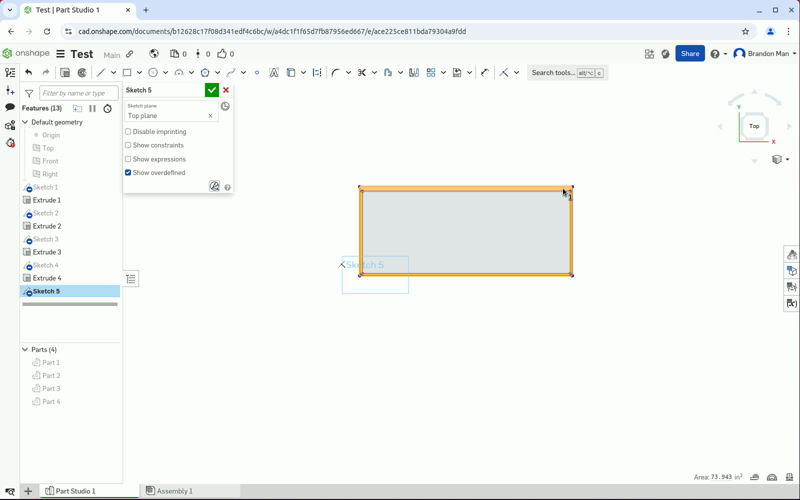
mouse_move(73, 352)
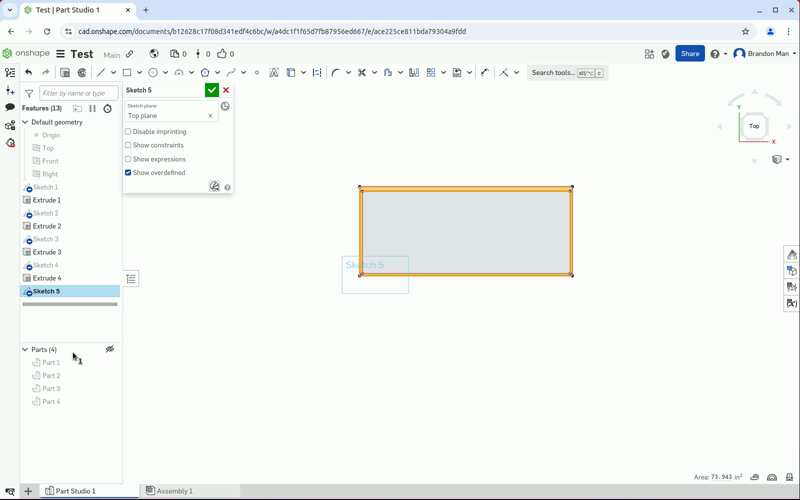
key(shift+y)
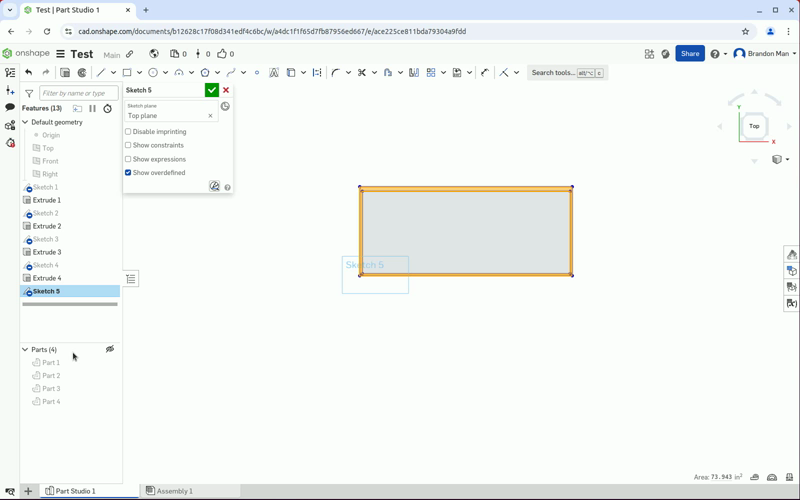
key(shift+e)
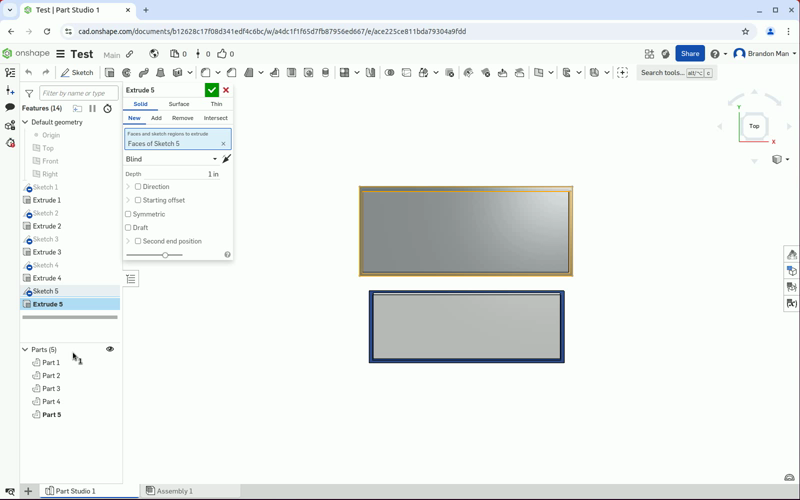
mouse_move(143, 106)
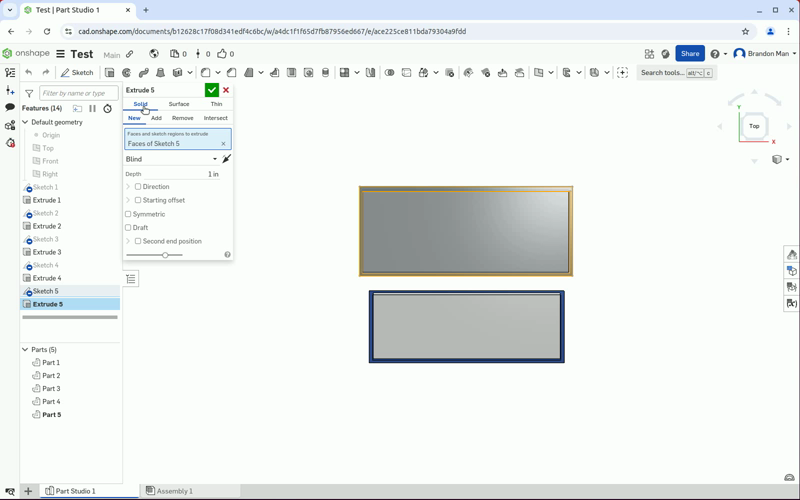
click(143, 106)
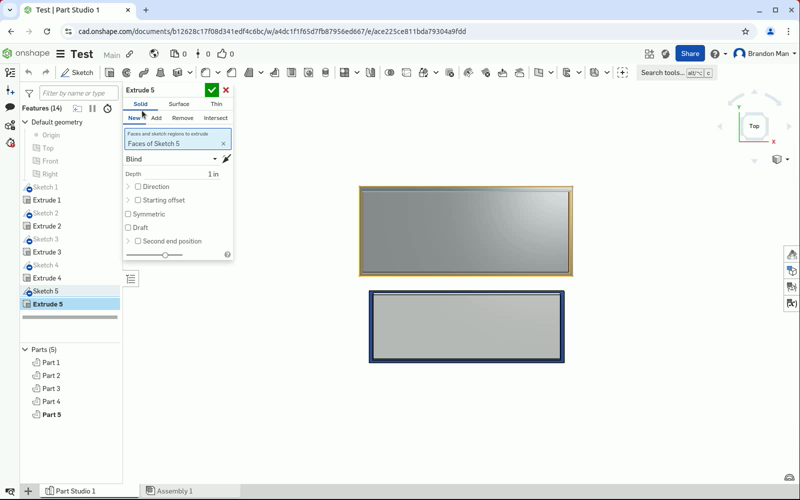
mouse_move(137, 120)
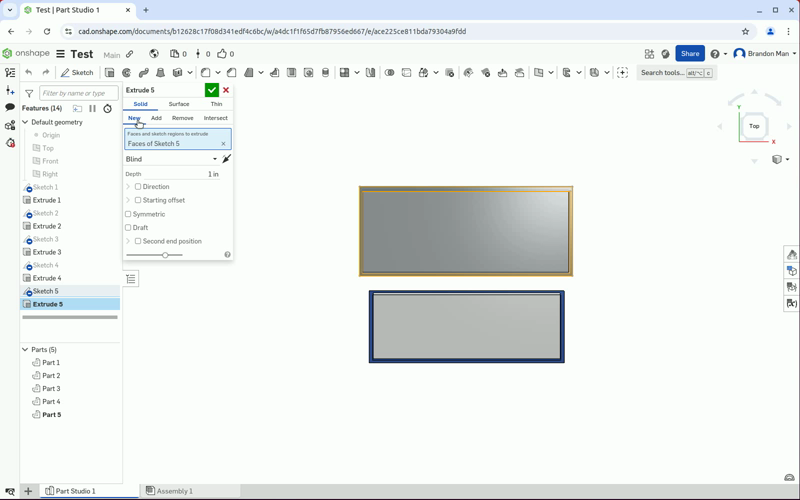
click(137, 120)
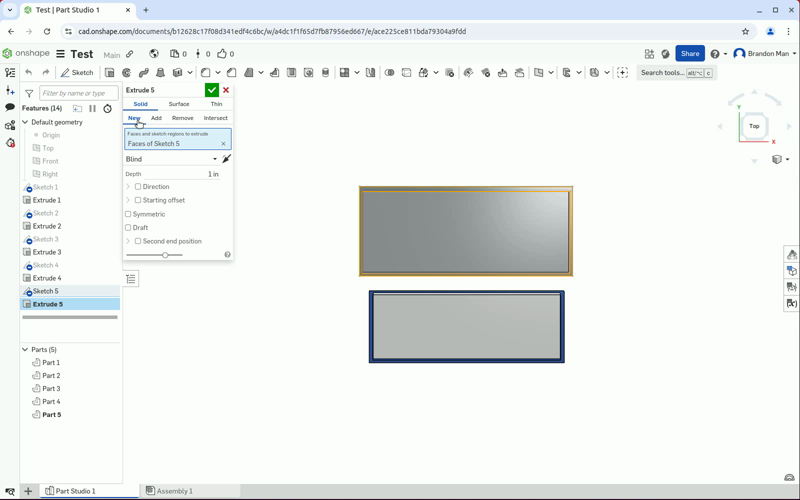
key(tab, 4)
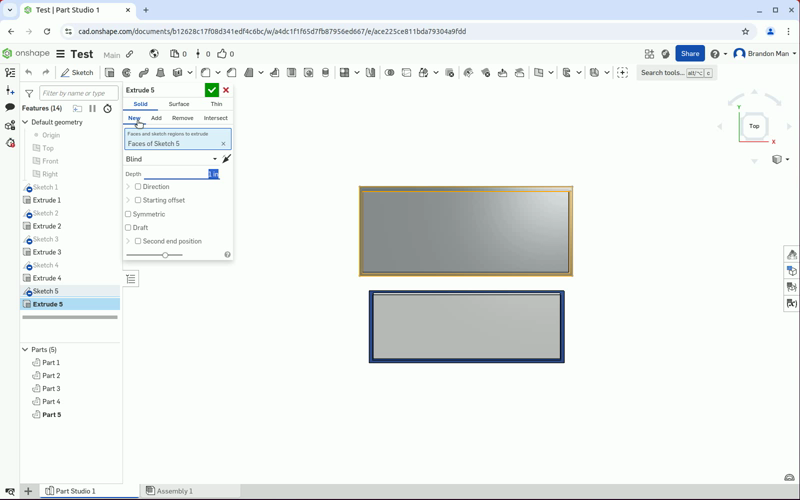
text(1.685)
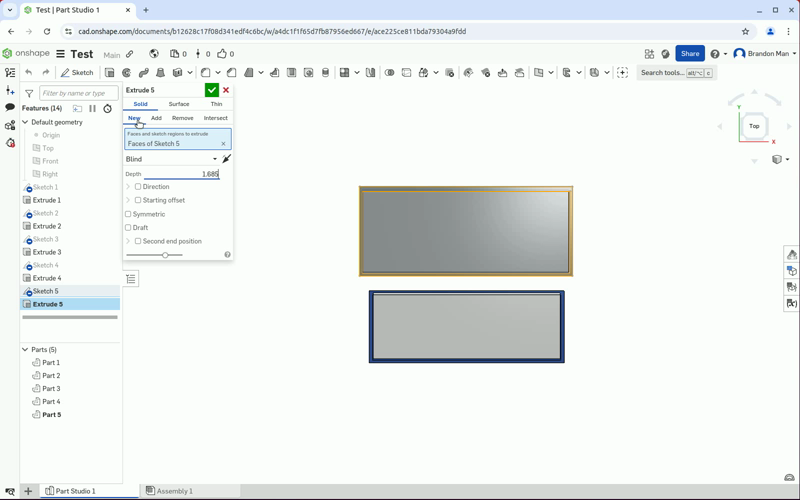
key(enter)
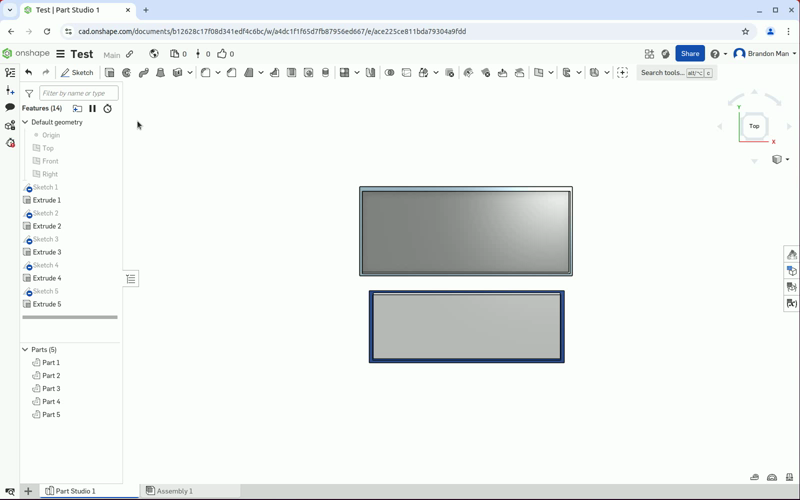
key(shift+h)
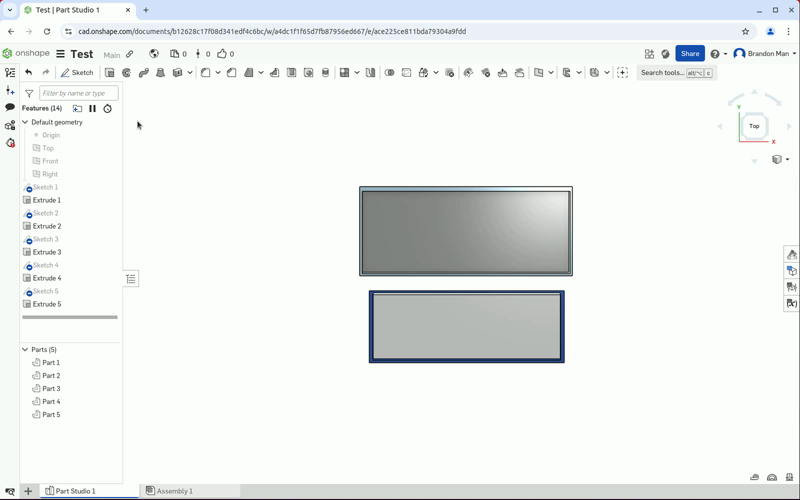
key(shift+h)
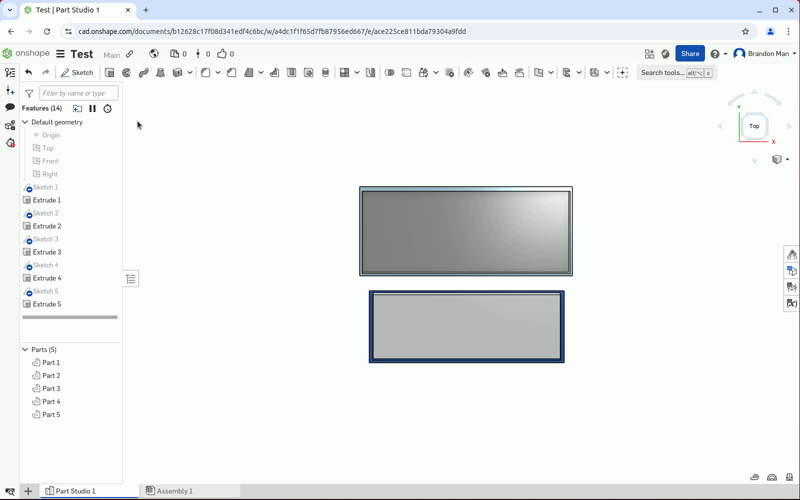
mouse_move(73, 189)
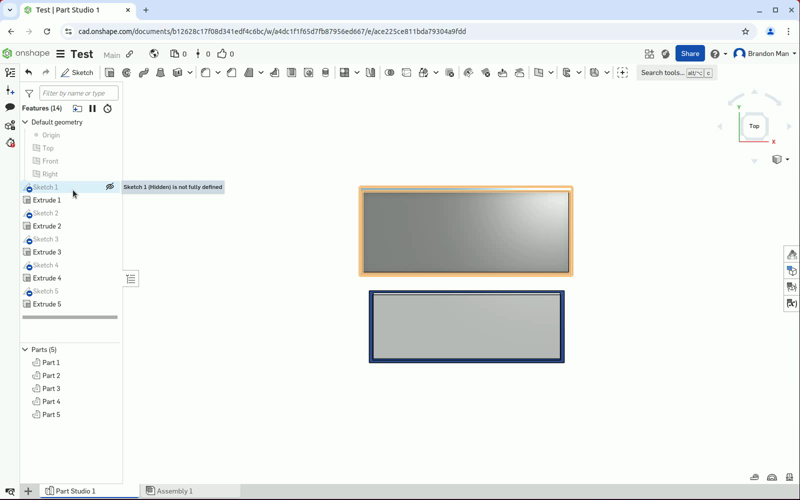
click(73, 189)
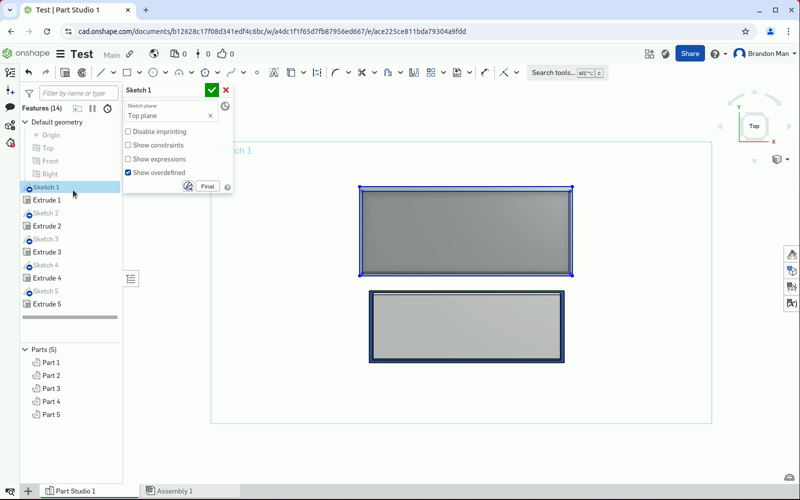
mouse_move(229, 92)
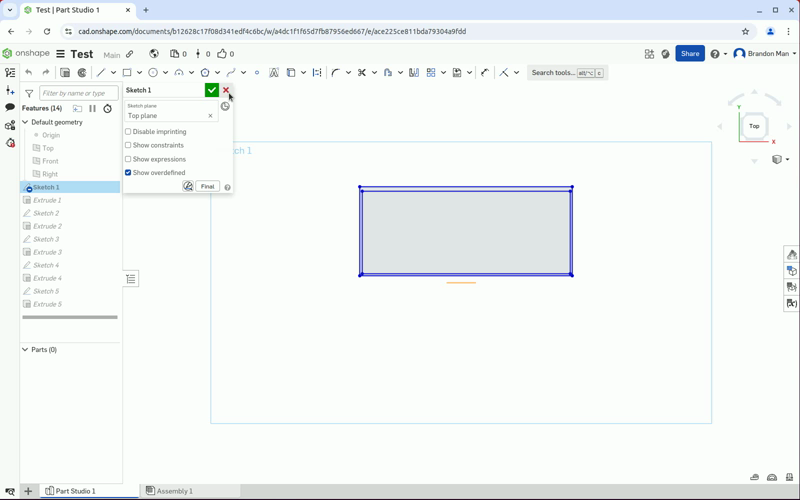
click(229, 92)
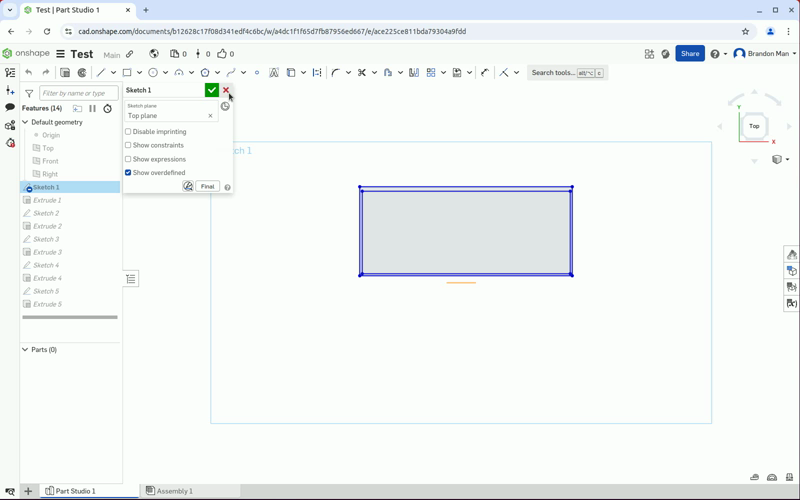
key(shift+s)
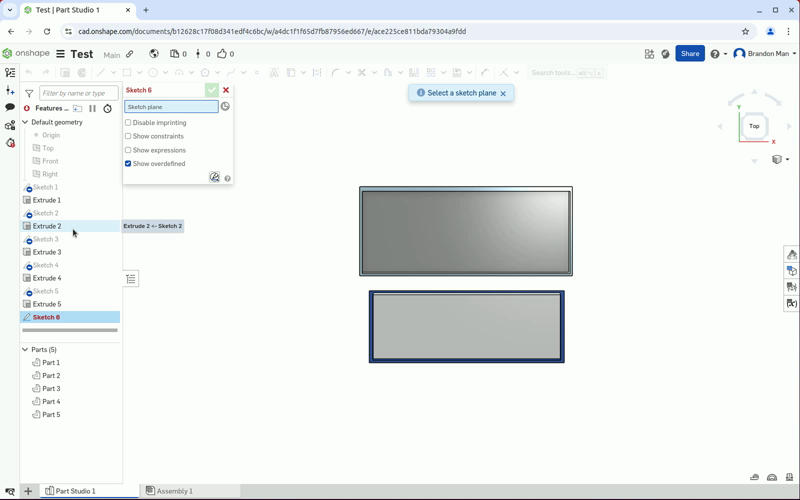
scroll(3)
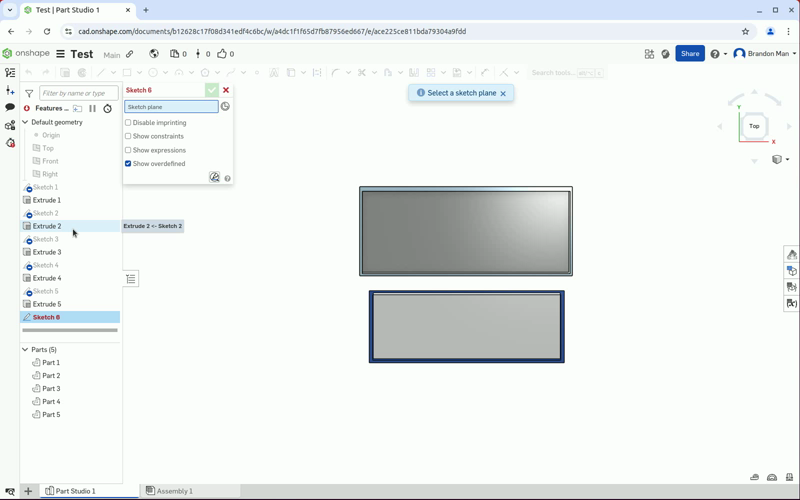
mouse_move(73, 150)
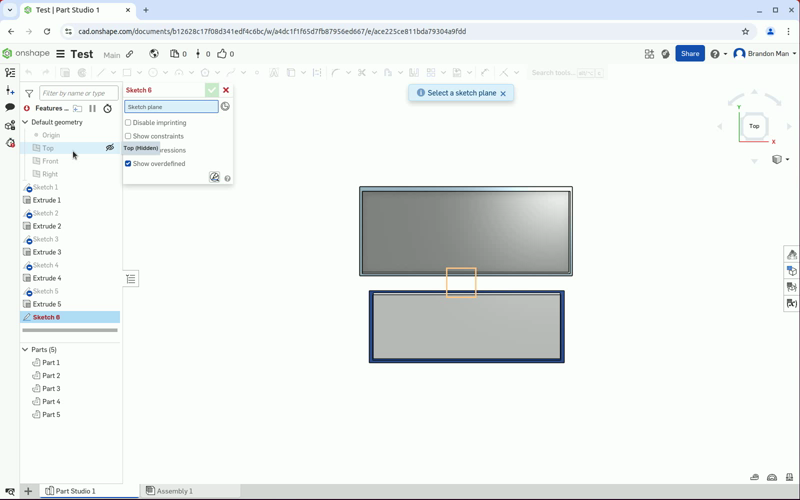
click(73, 150)
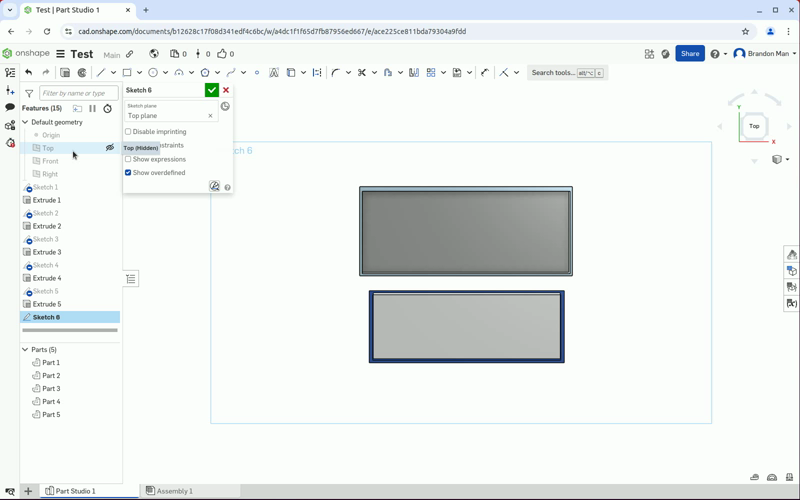
mouse_move(73, 352)
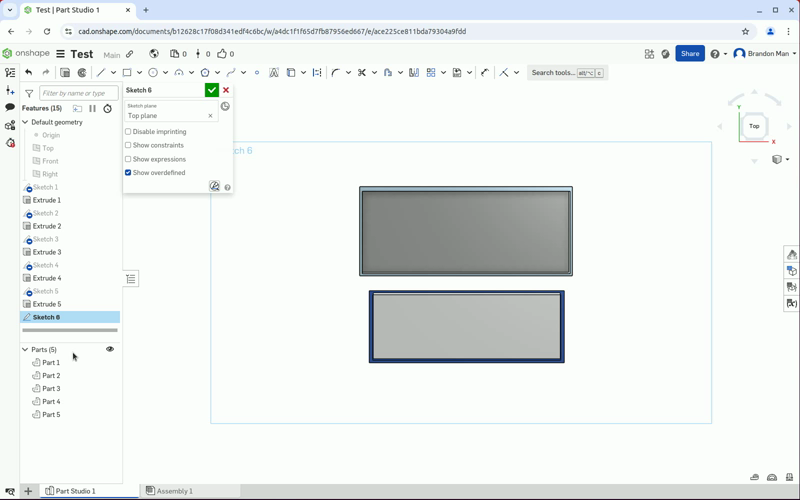
key(y)
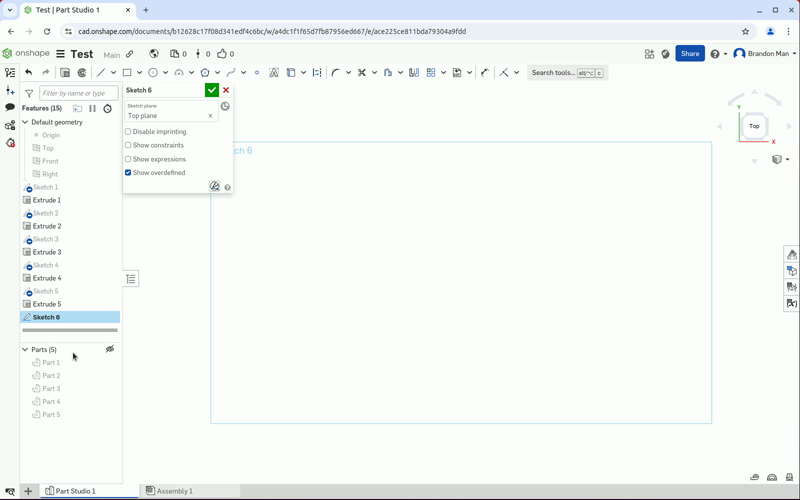
key(l)
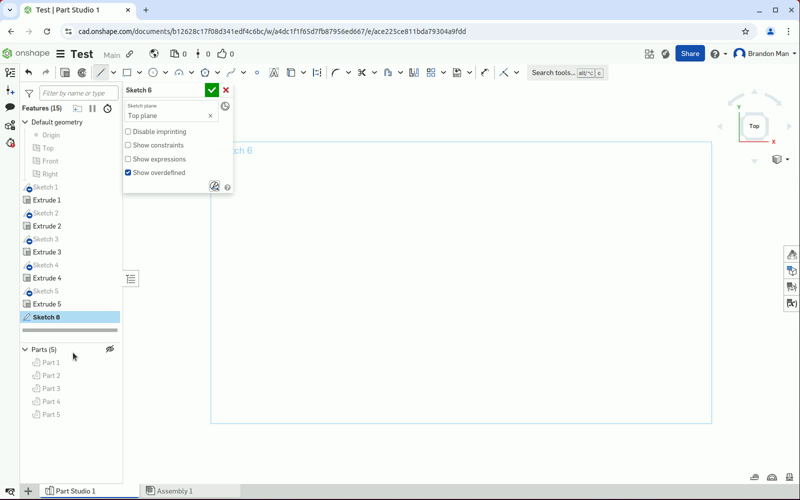
key_down(shift)
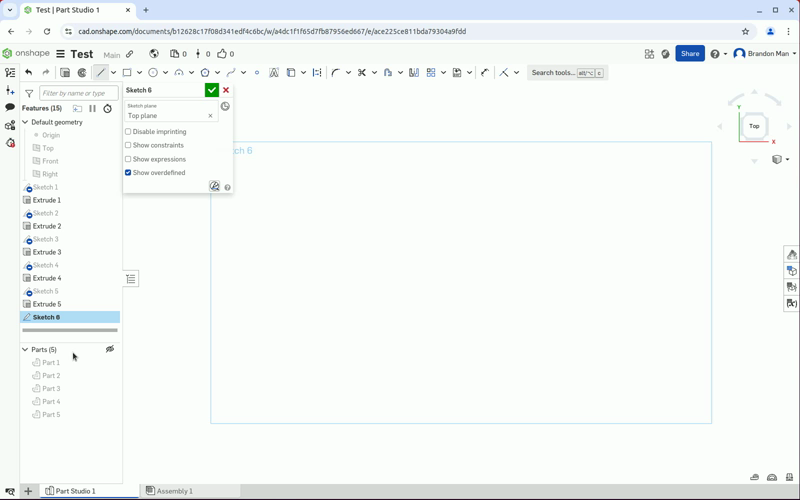
mouse_move(369, 362)
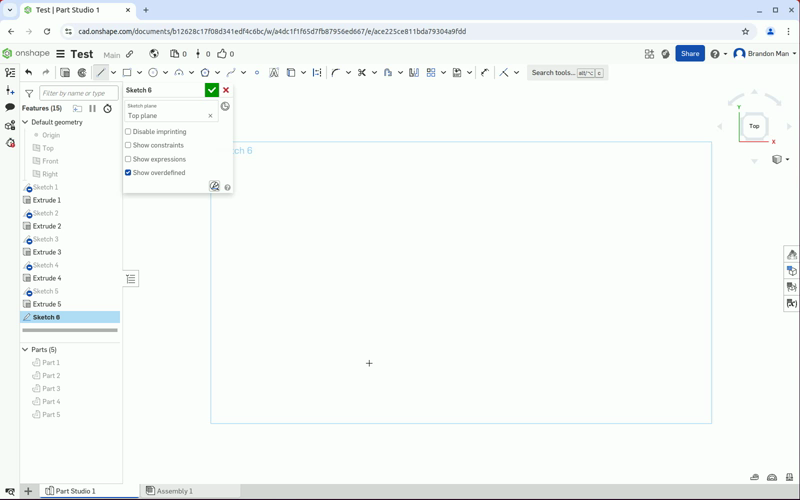
click(369, 362)
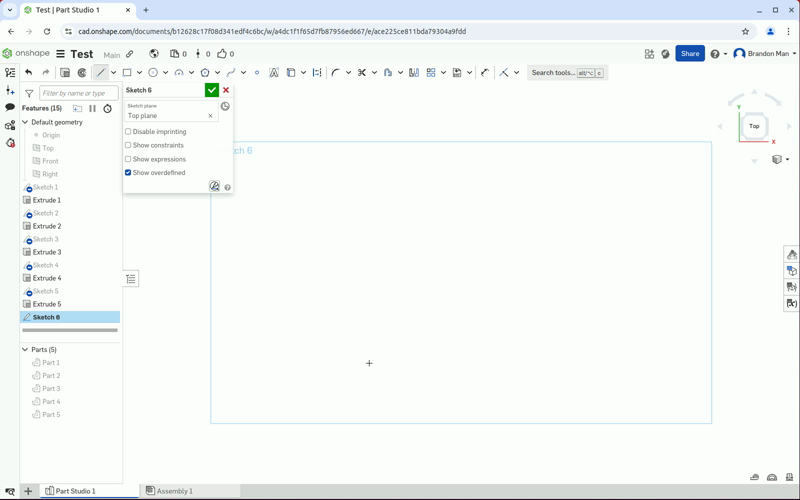
key_up(shift)
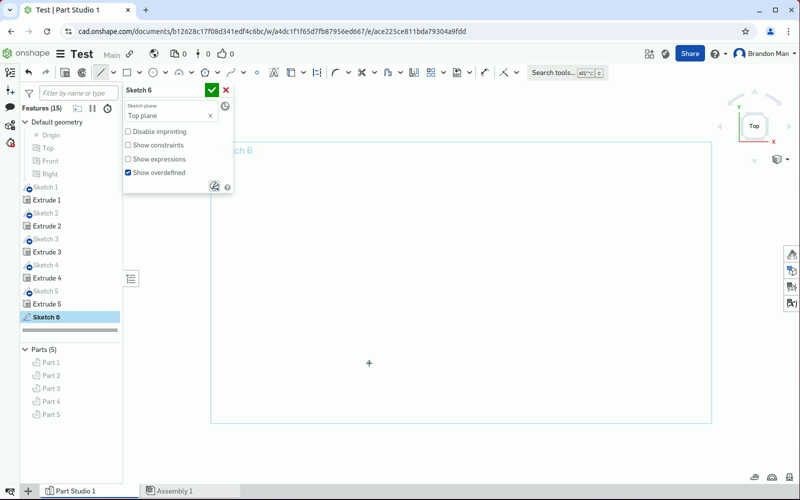
key_down(shift)
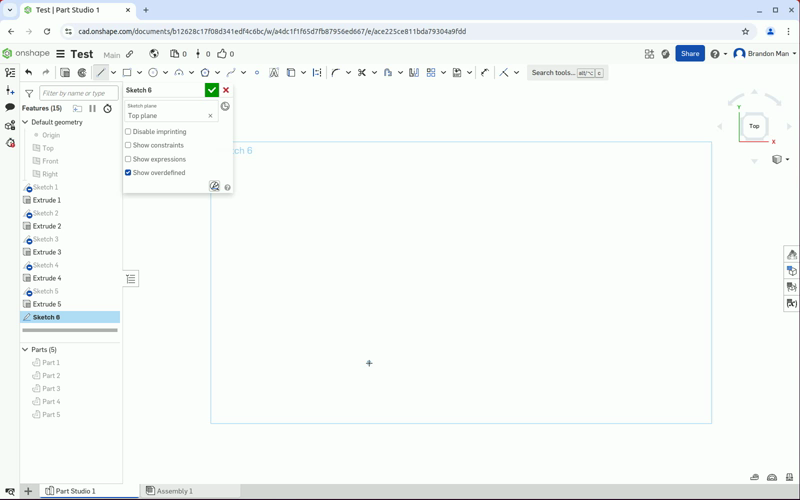
mouse_move(564, 362)
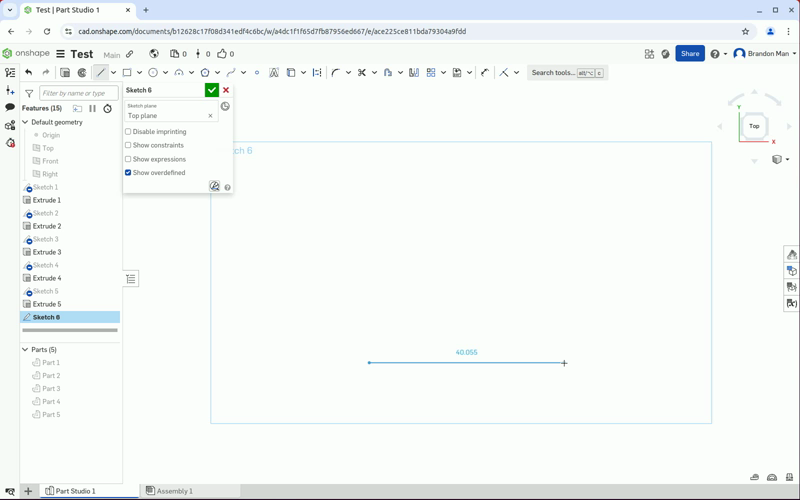
click(564, 362)
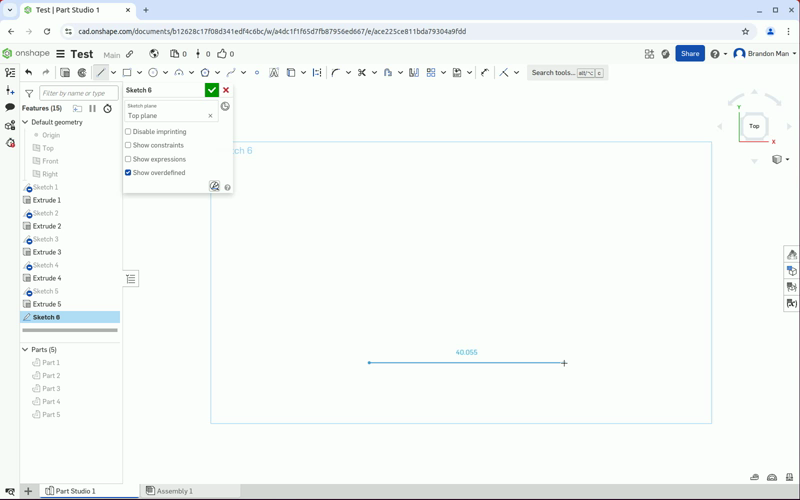
key_up(shift)
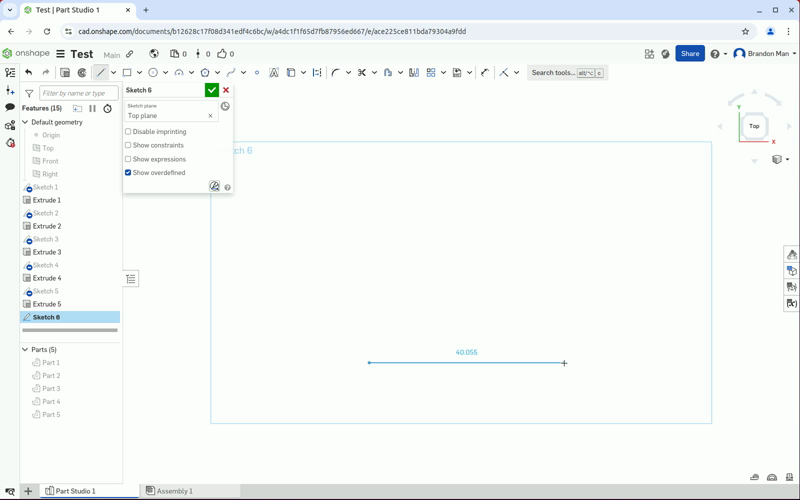
key_down(shift)
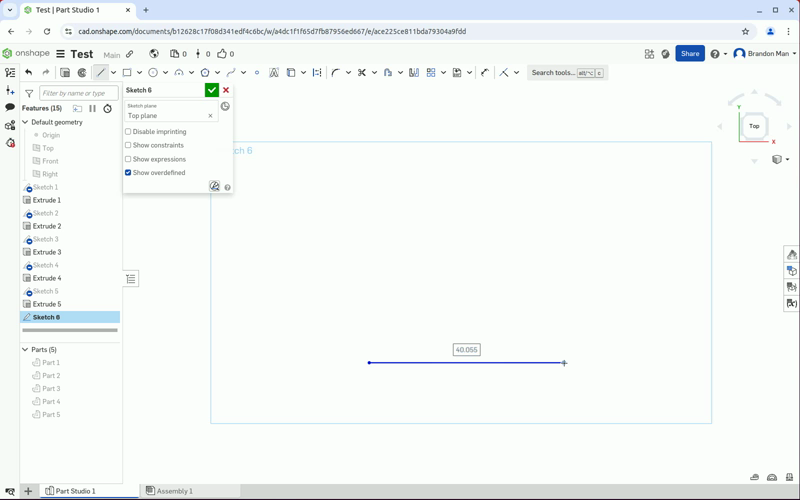
mouse_move(564, 290)
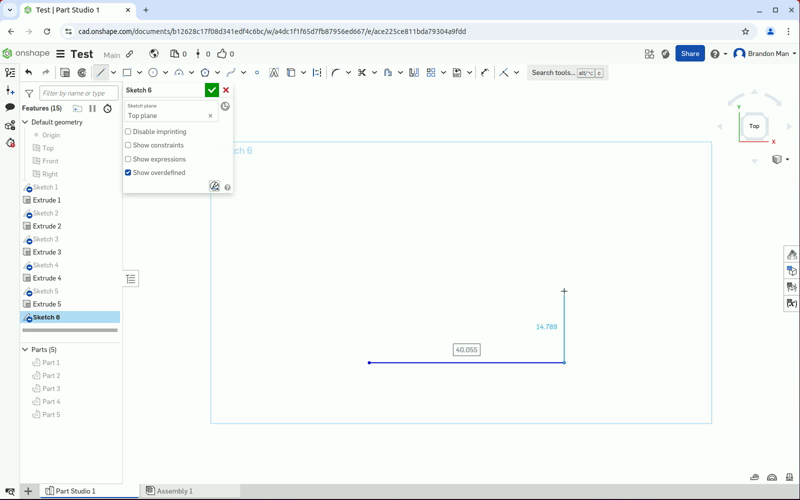
click(564, 290)
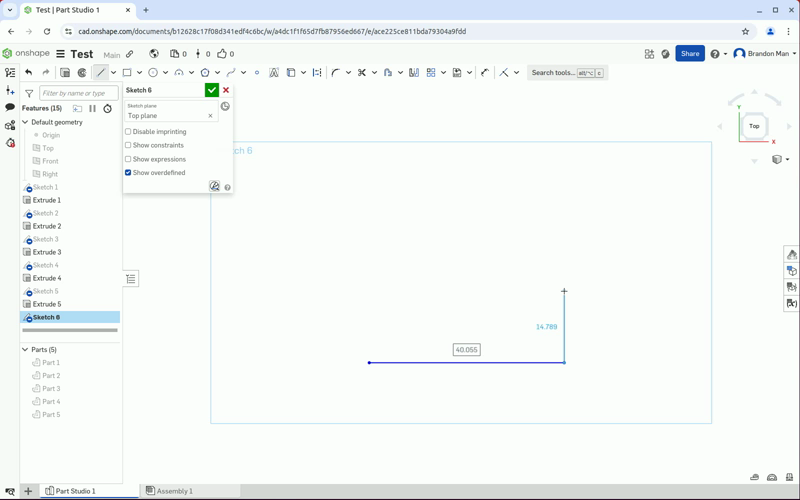
key_up(shift)
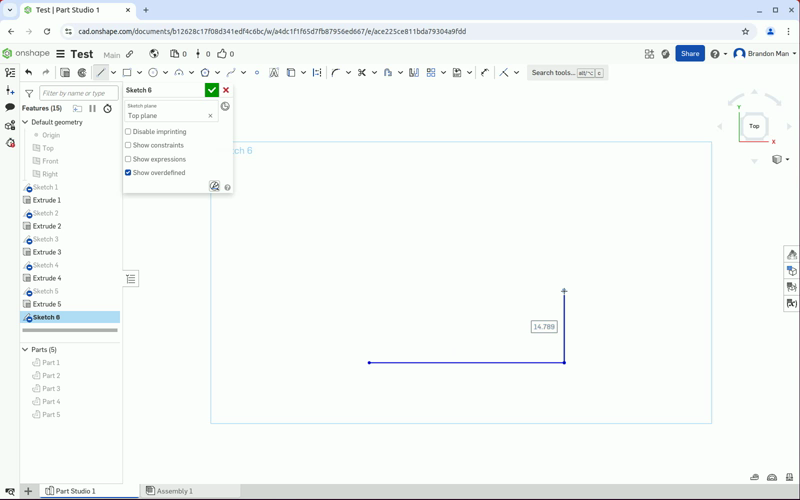
key_down(shift)
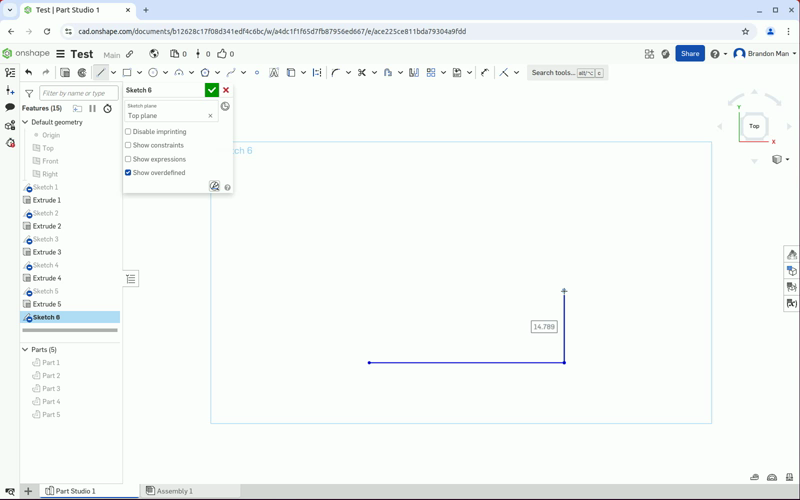
mouse_move(369, 290)
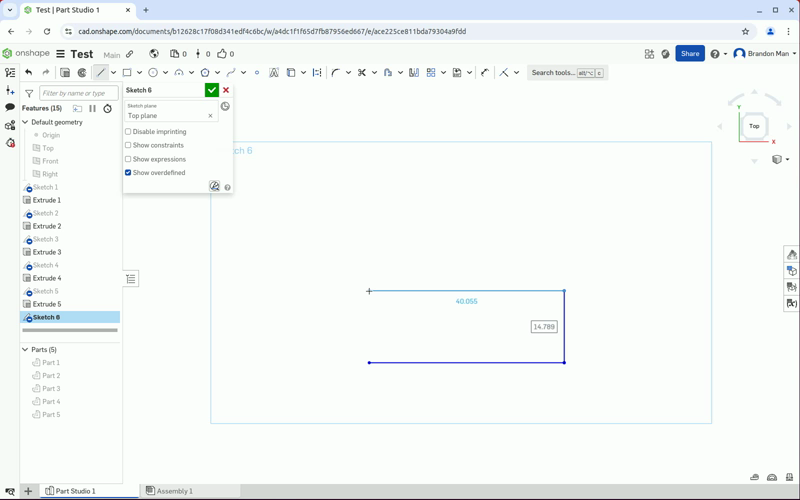
click(369, 290)
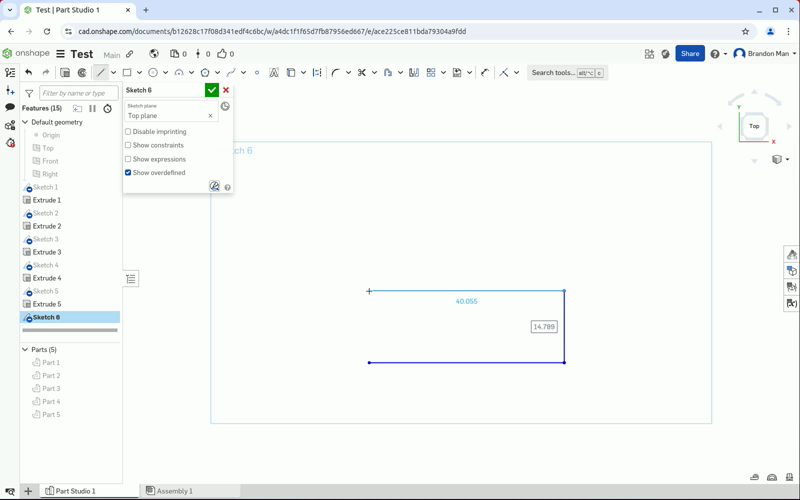
key_up(shift)
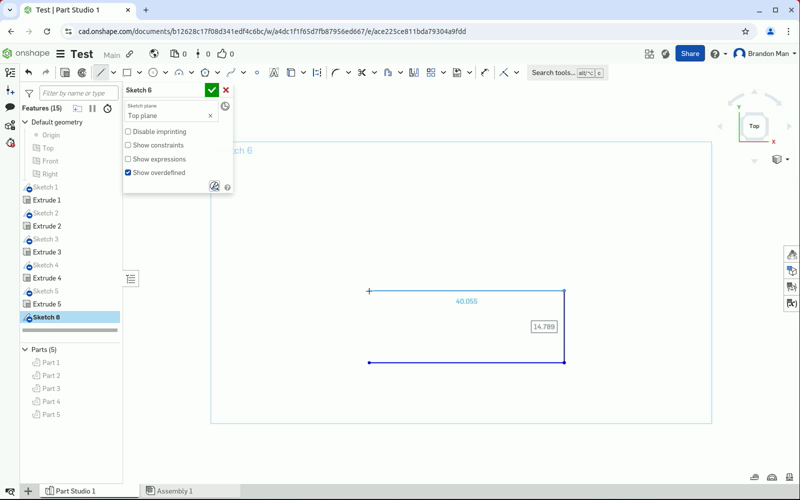
key_down(shift)
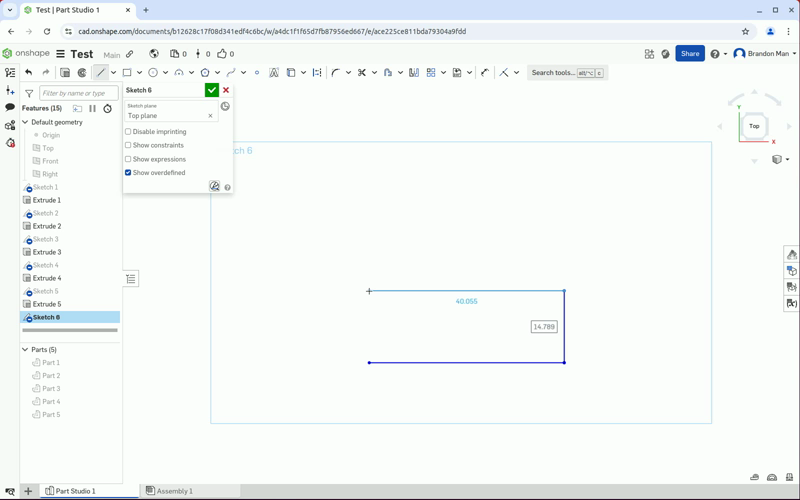
mouse_move(369, 362)
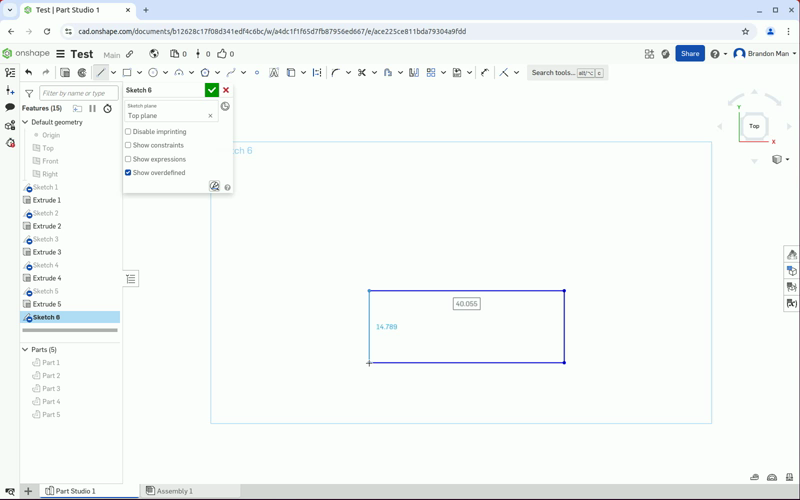
key_up(shift)
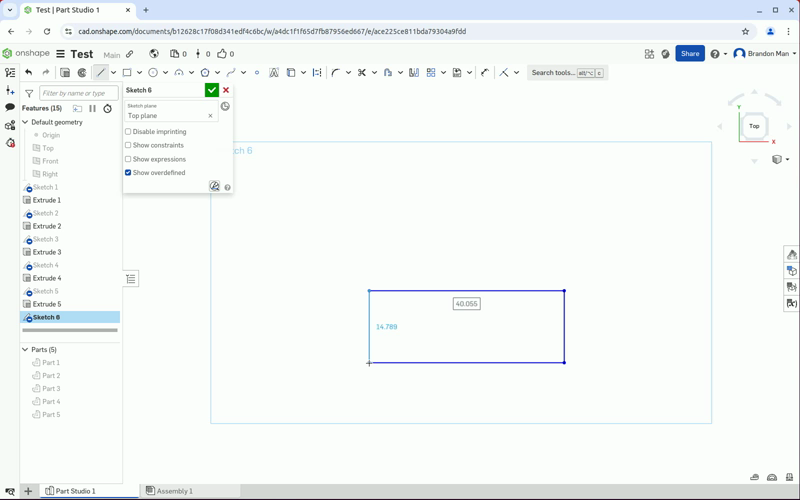
click(369, 362)
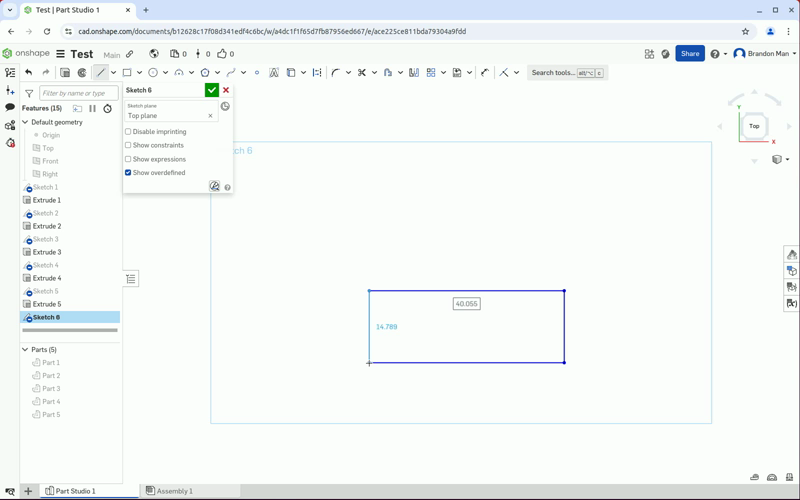
key(esc)
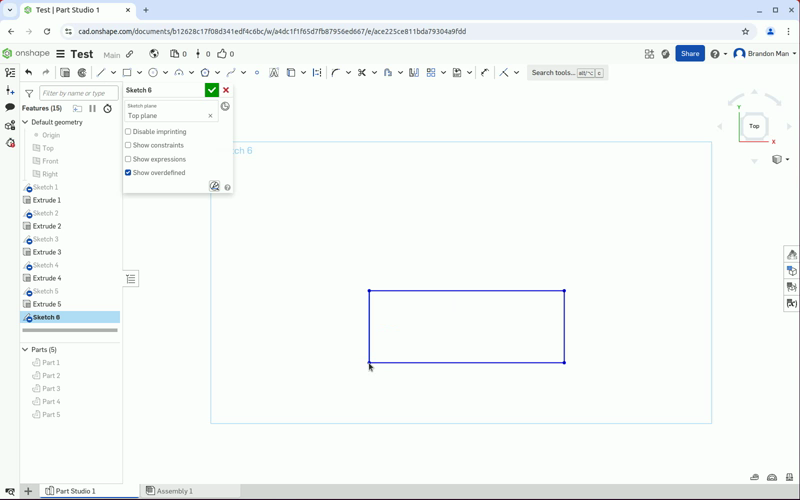
key(l)
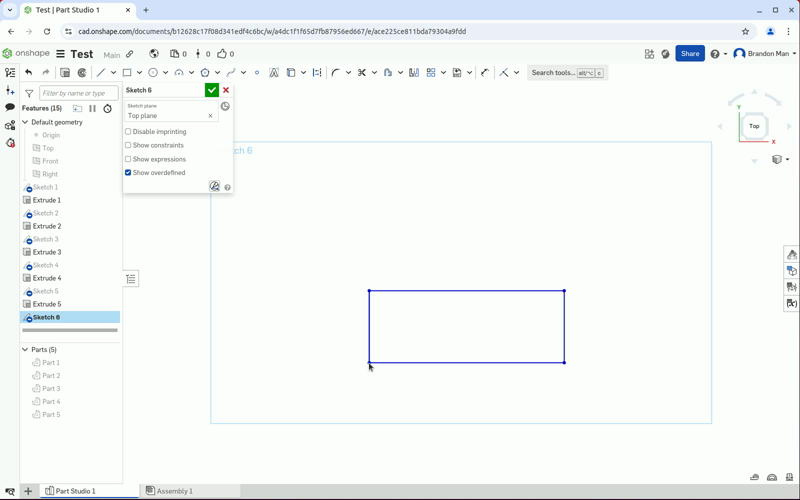
key_down(shift)
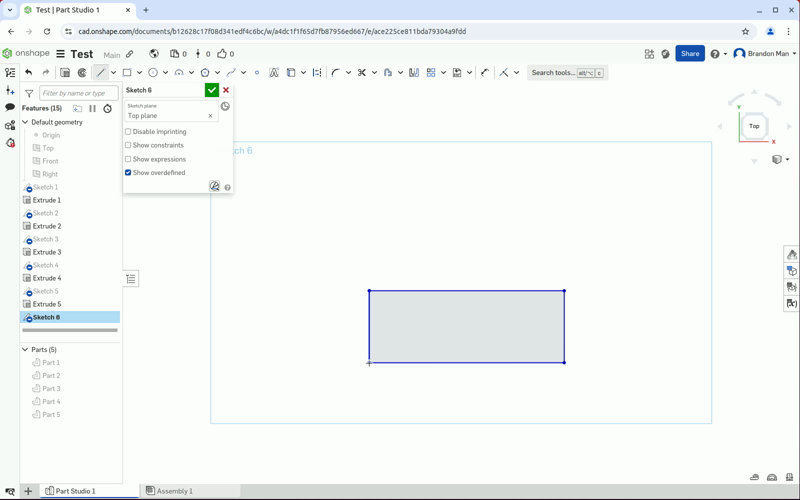
mouse_move(373, 358)
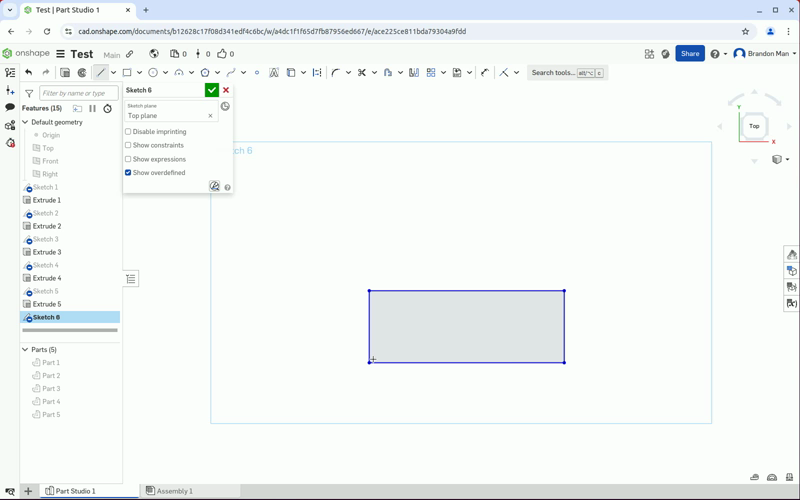
click(373, 358)
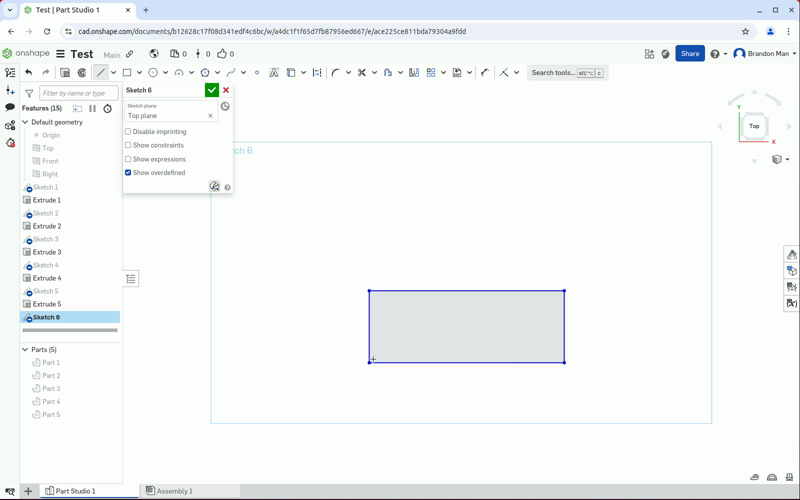
key_up(shift)
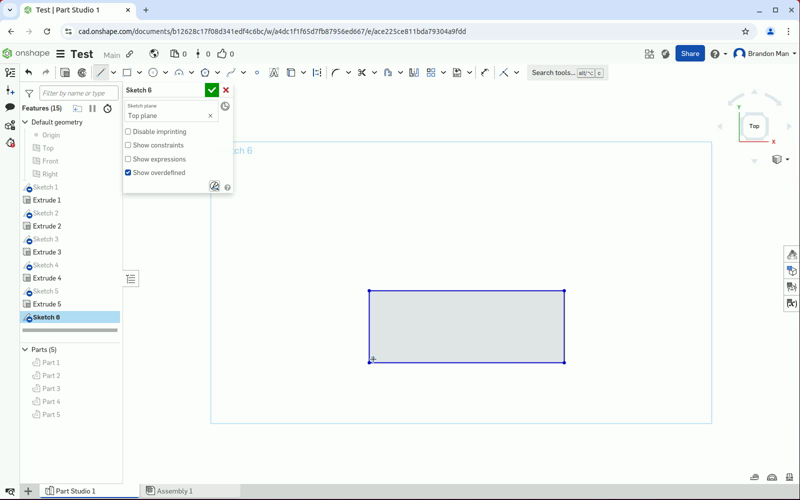
key_down(shift)
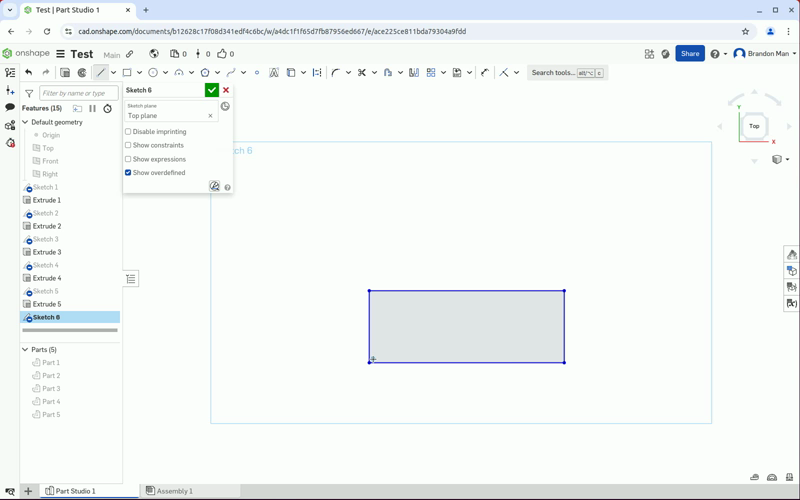
mouse_move(560, 358)
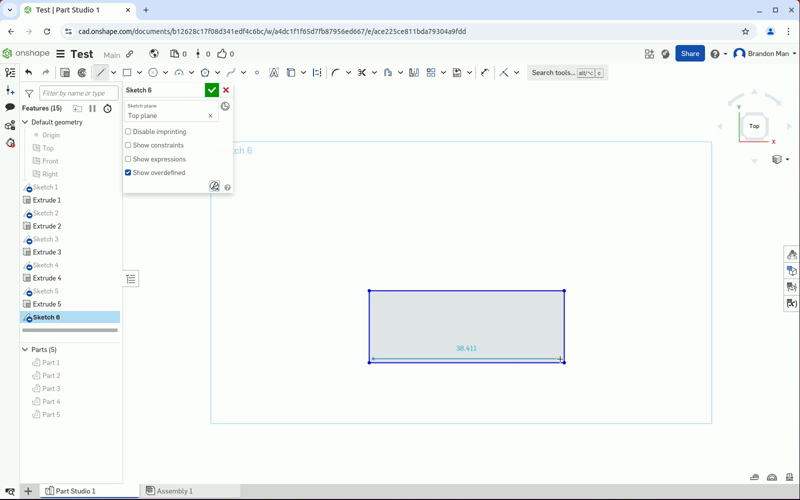
click(560, 358)
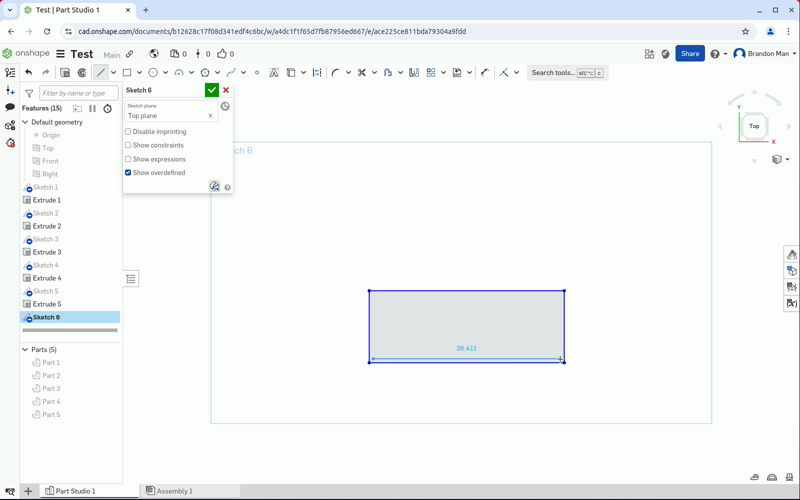
key_up(shift)
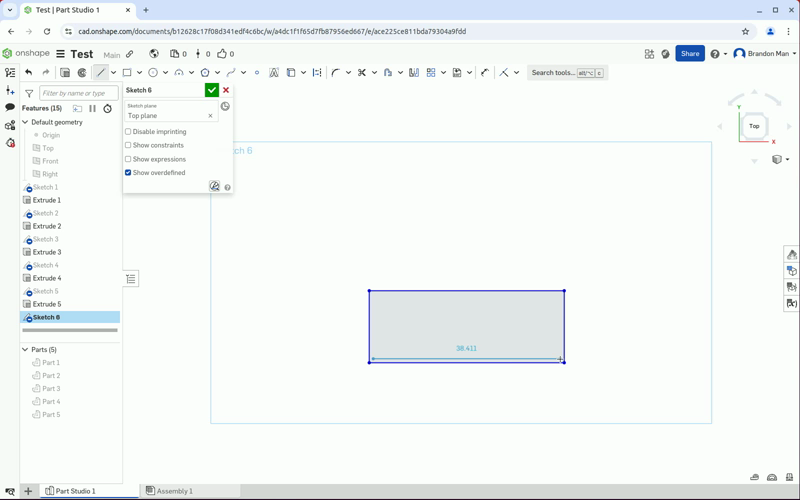
key_down(shift)
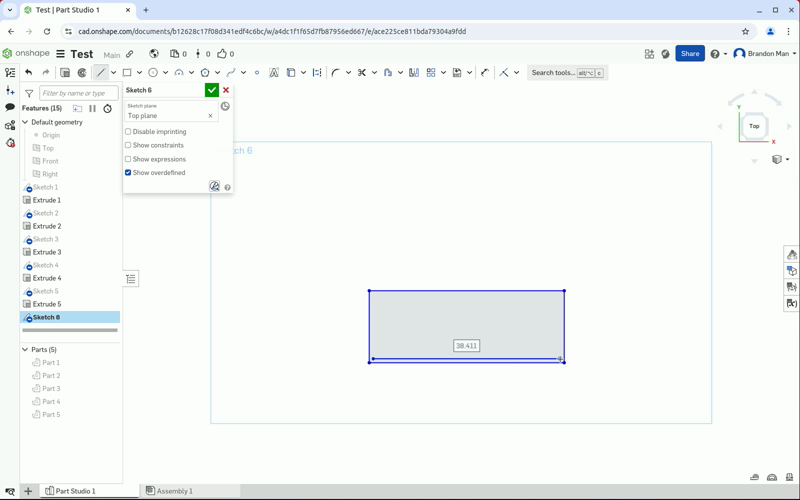
mouse_move(560, 292)
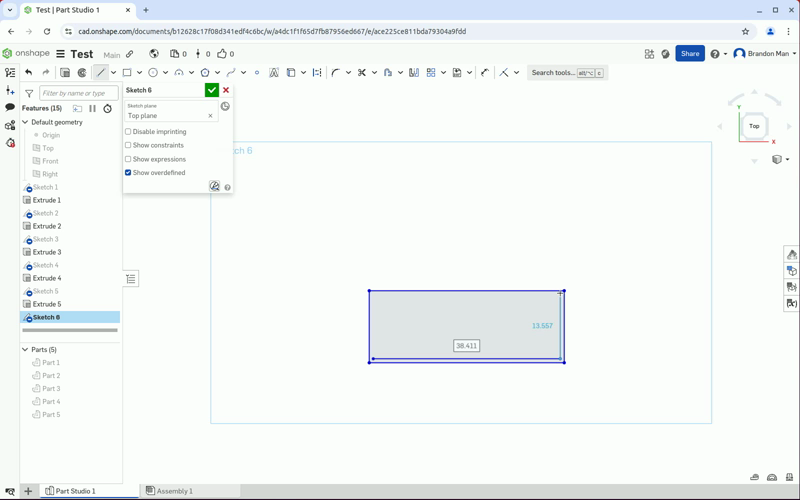
click(560, 292)
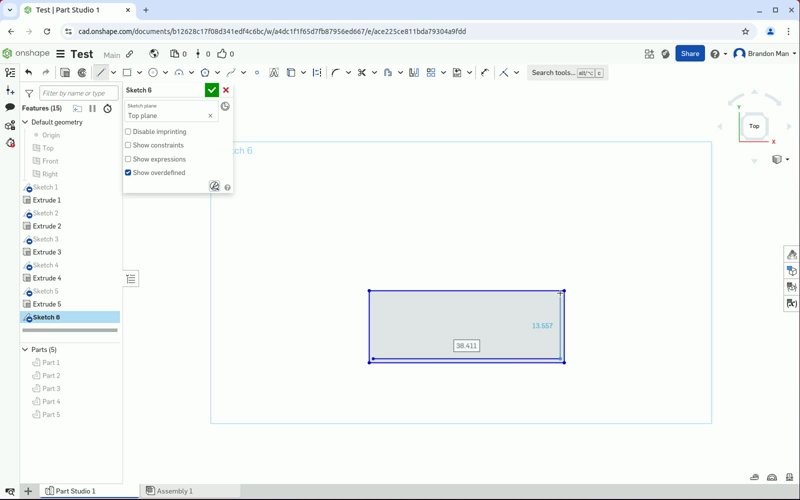
key_up(shift)
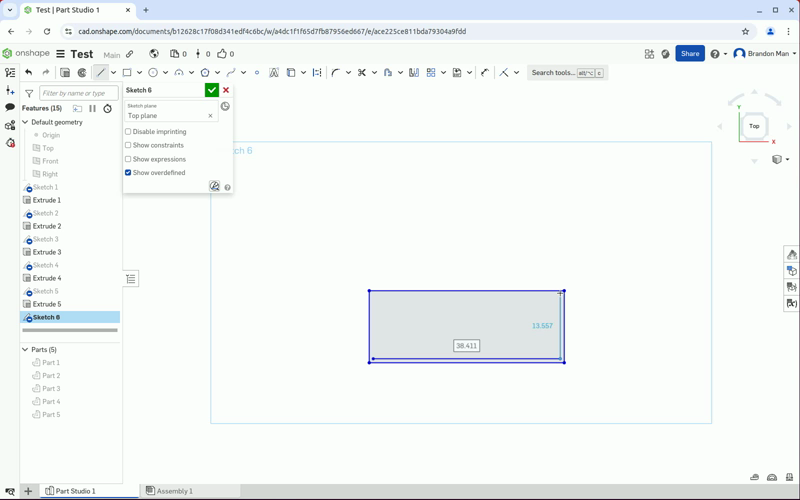
key_down(shift)
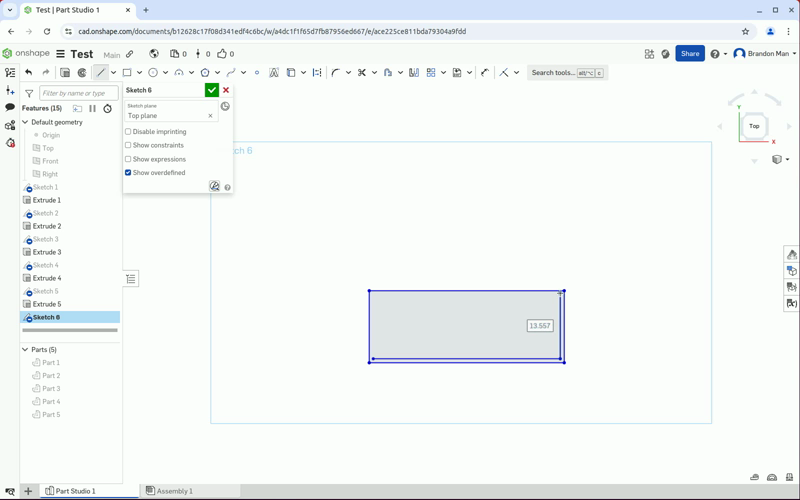
mouse_move(373, 292)
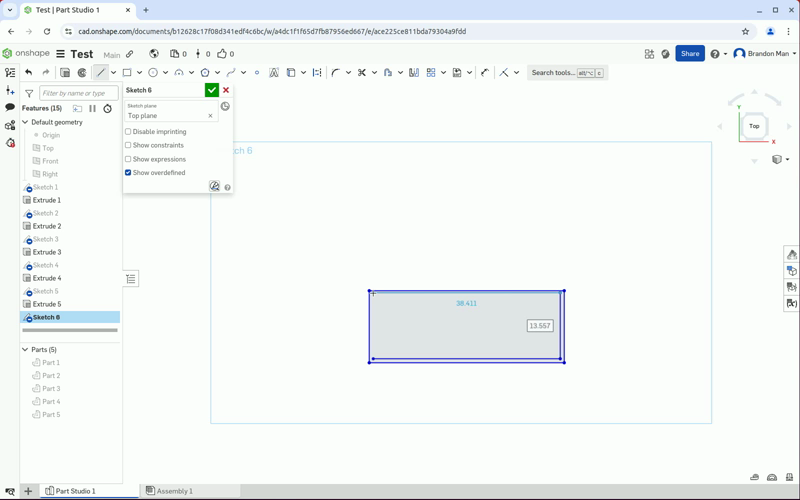
click(373, 292)
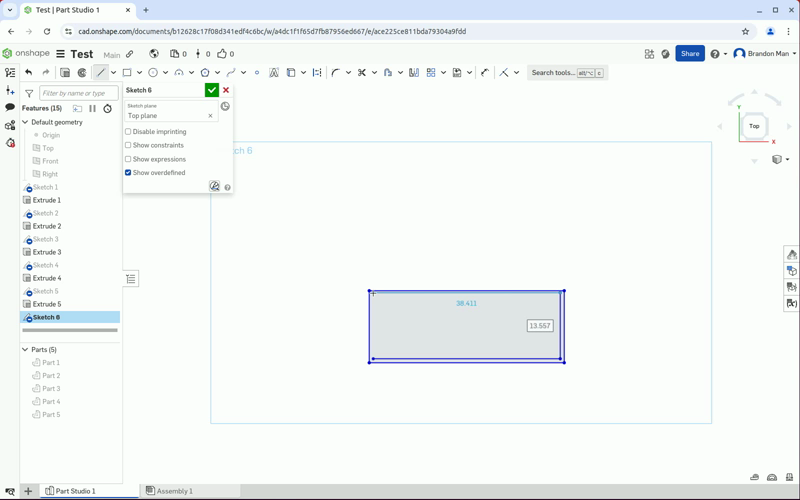
key_up(shift)
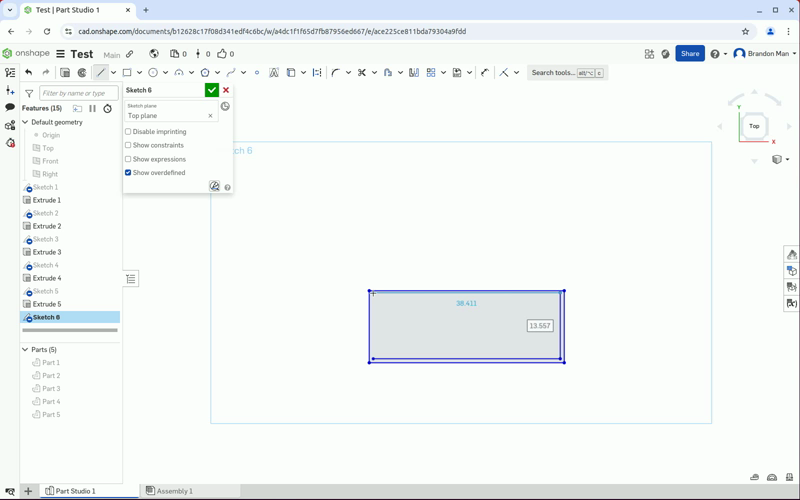
key_down(shift)
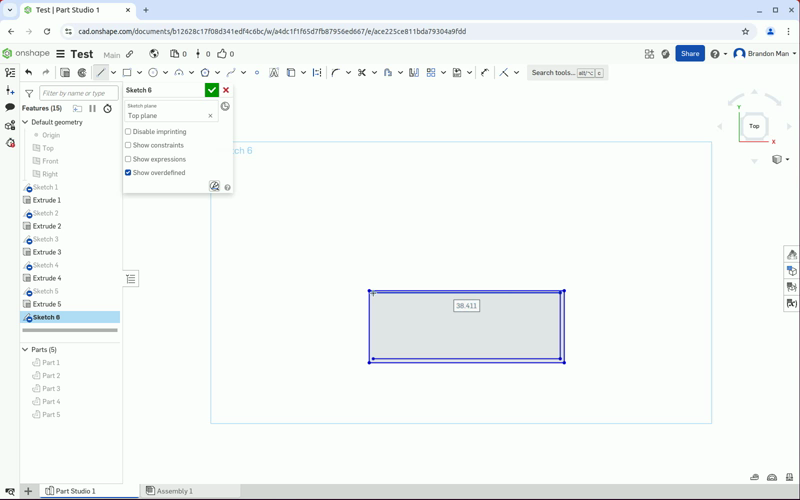
mouse_move(373, 358)
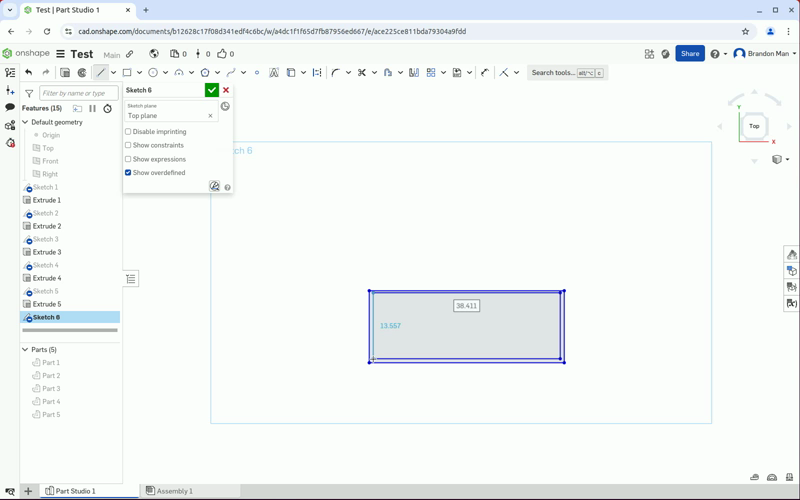
key_up(shift)
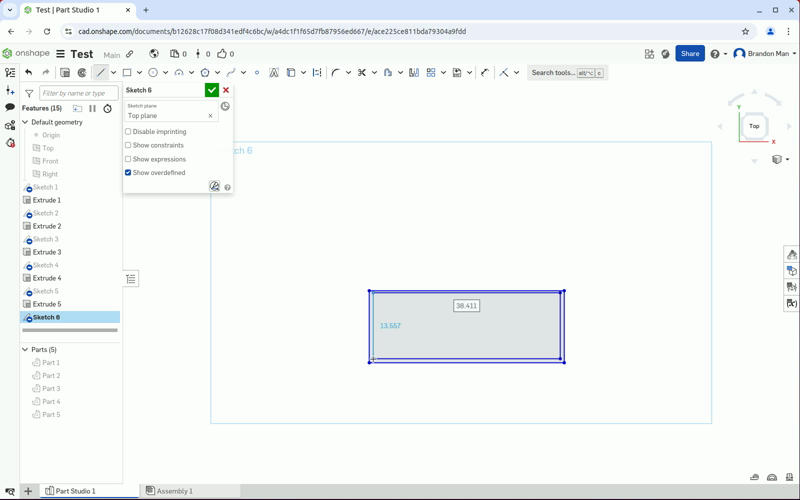
click(373, 358)
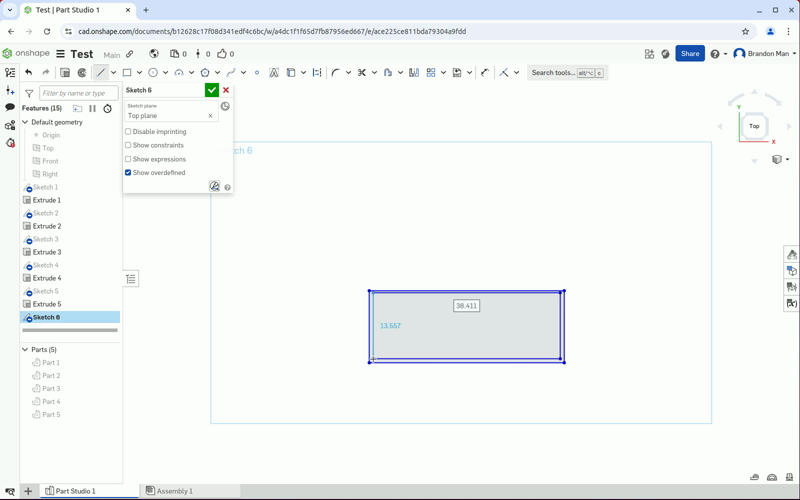
key(esc)
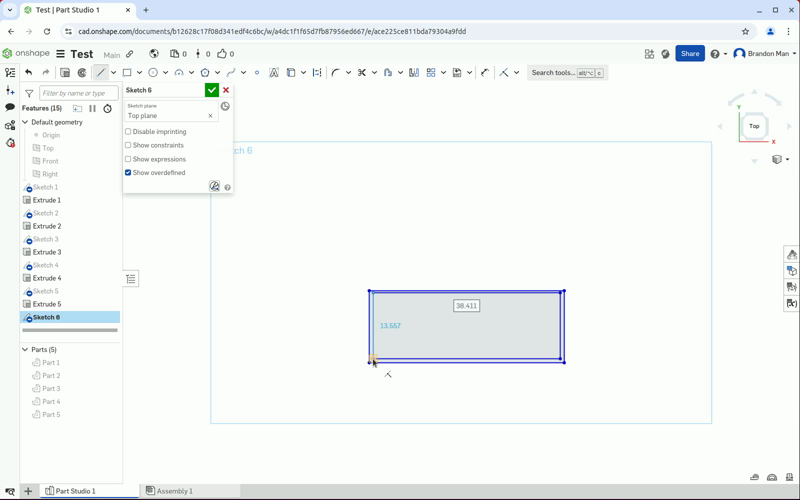
mouse_move(502, 361)
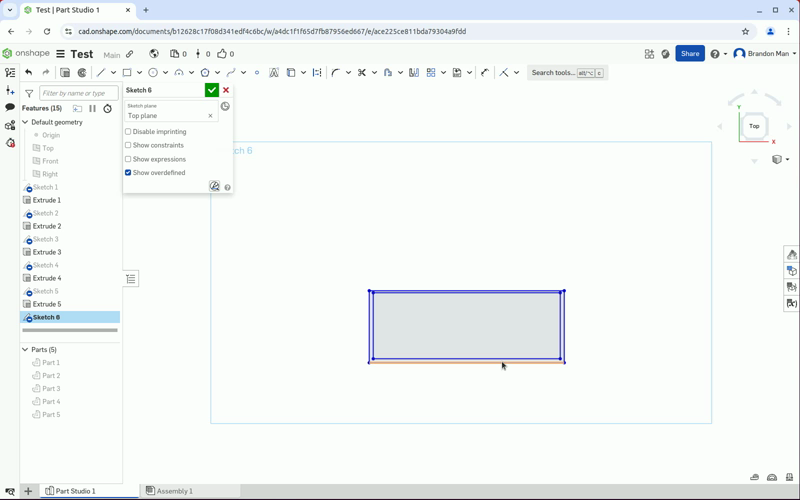
scroll(6)
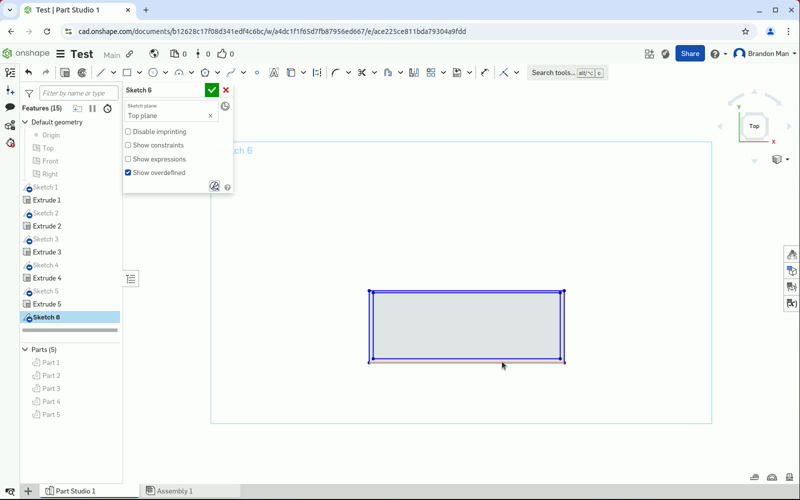
scroll(6)
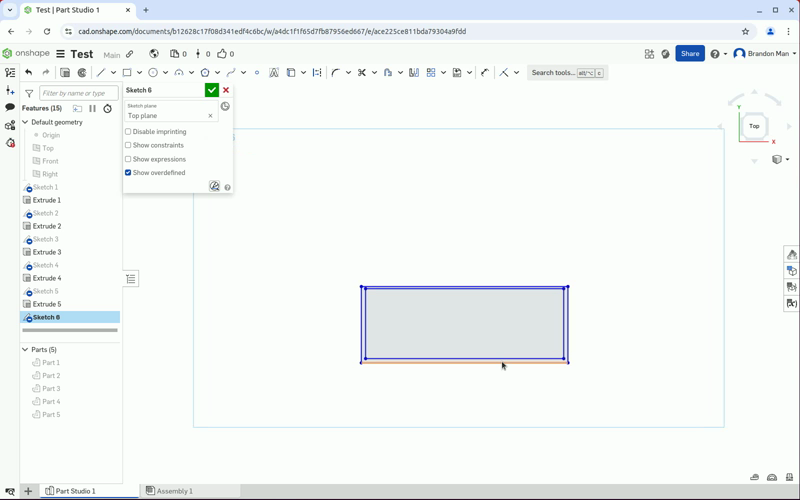
scroll(6)
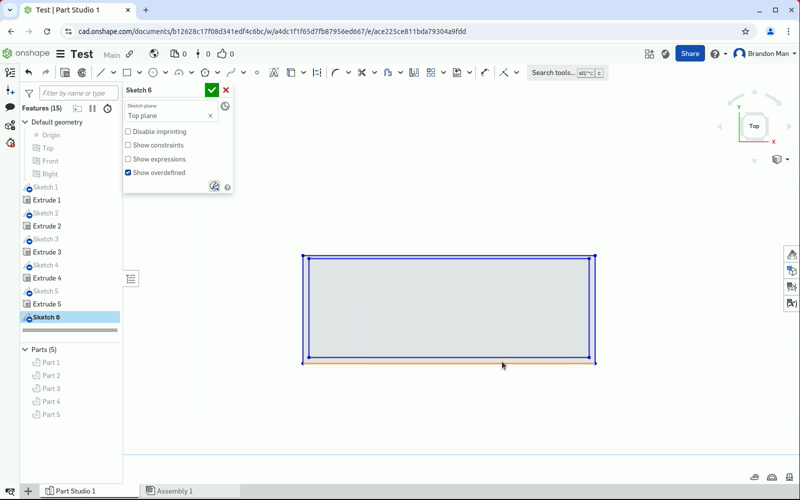
scroll(6)
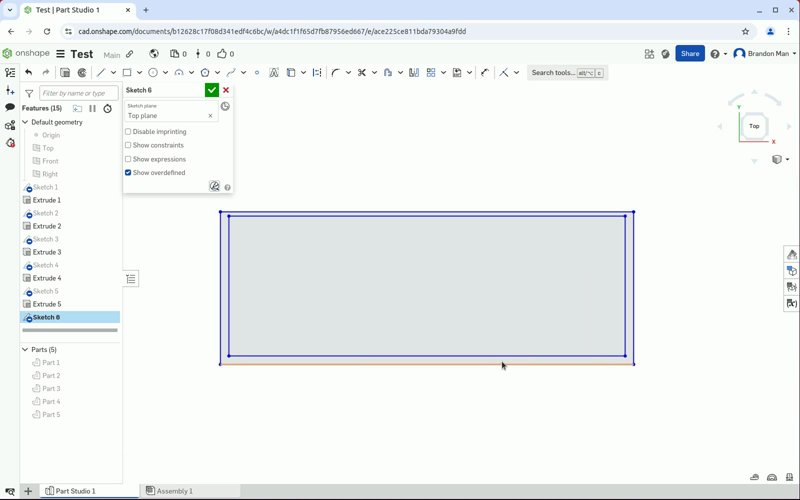
scroll(6)
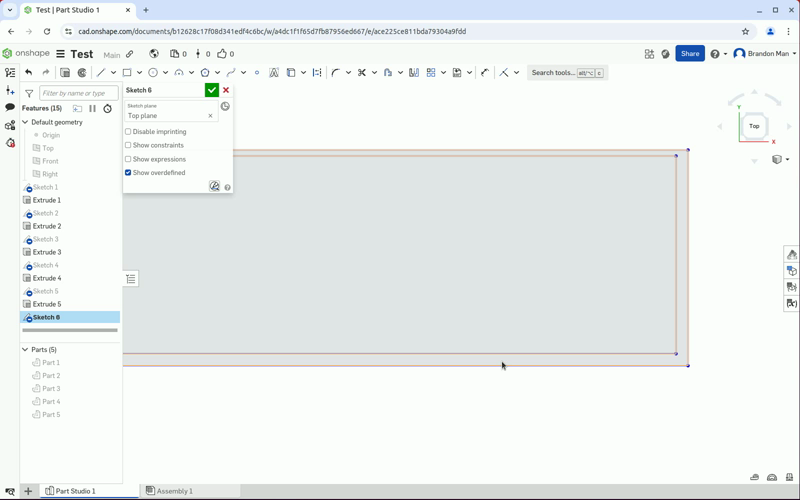
scroll(6)
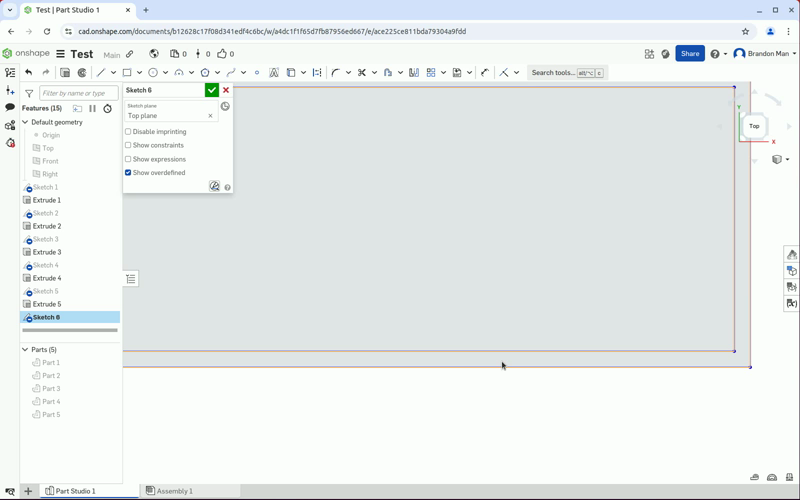
scroll(6)
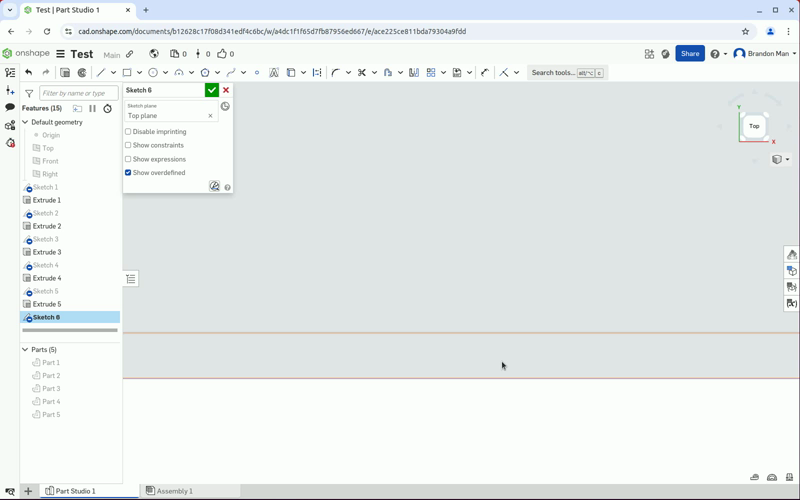
click(502, 361)
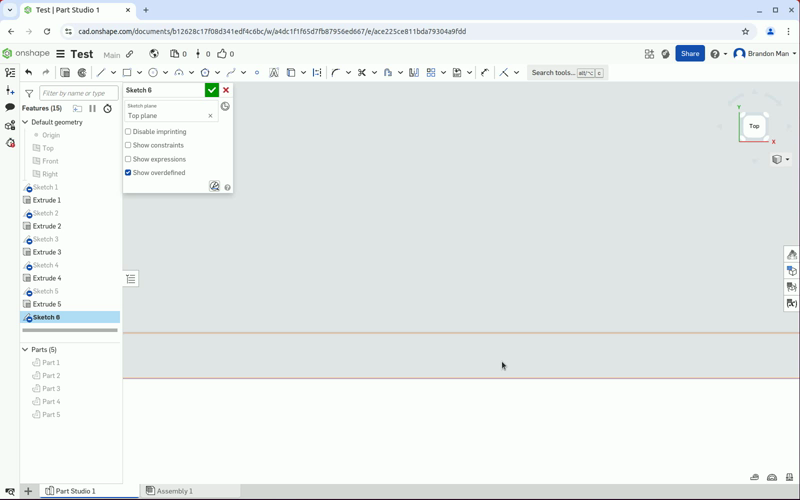
scroll(-6)
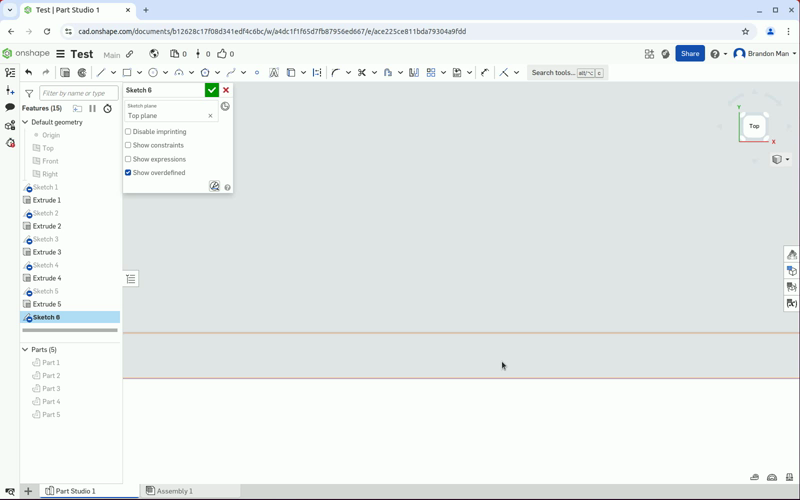
scroll(-6)
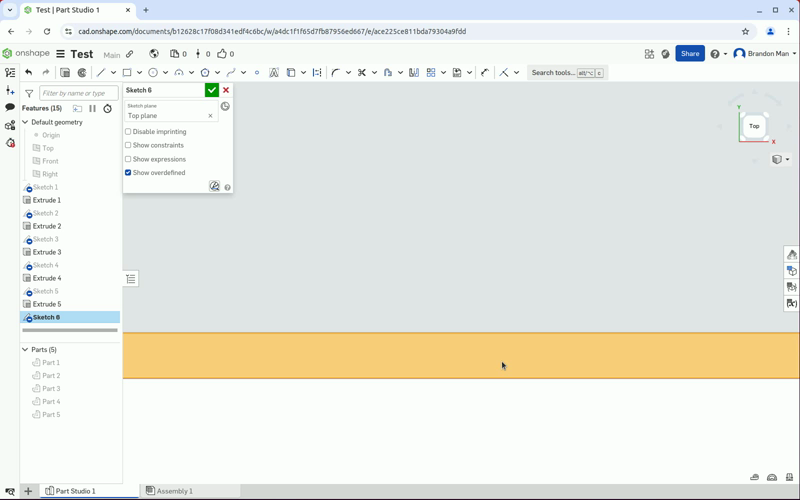
scroll(-6)
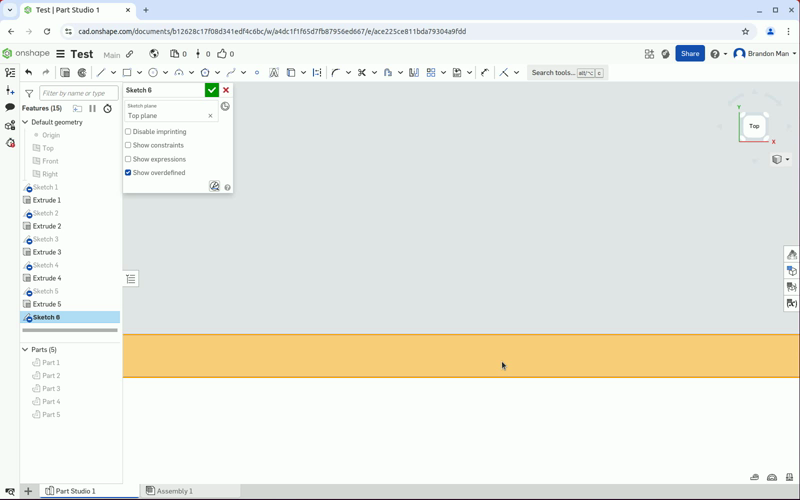
scroll(-6)
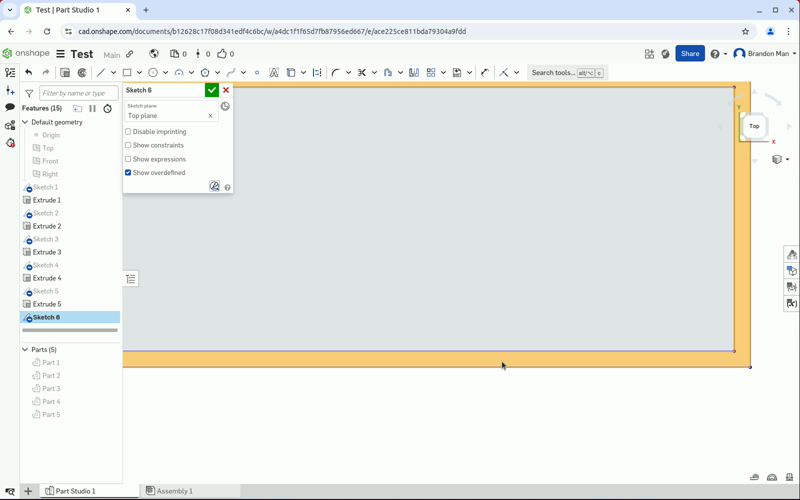
scroll(-6)
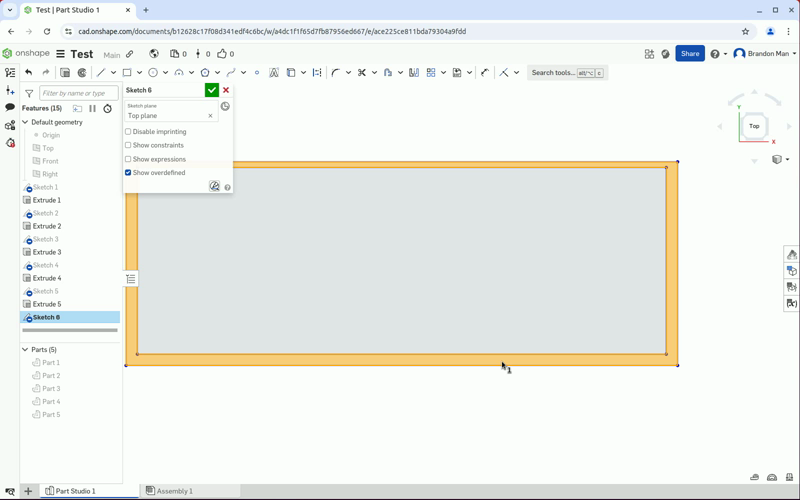
scroll(-6)
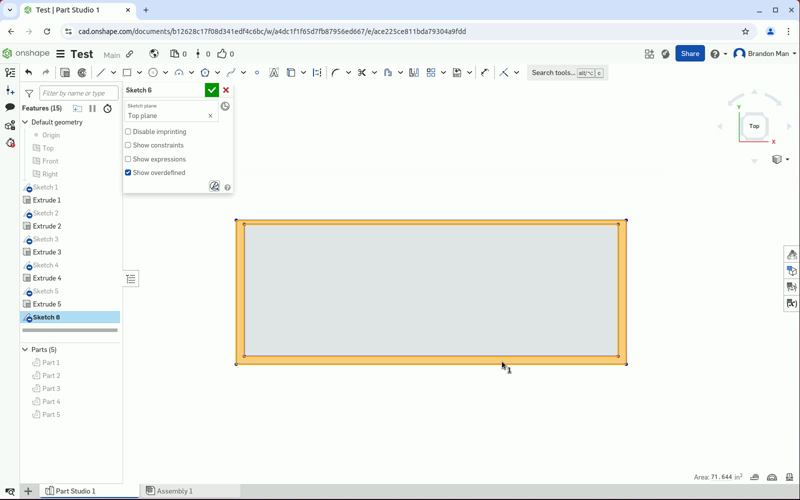
scroll(-6)
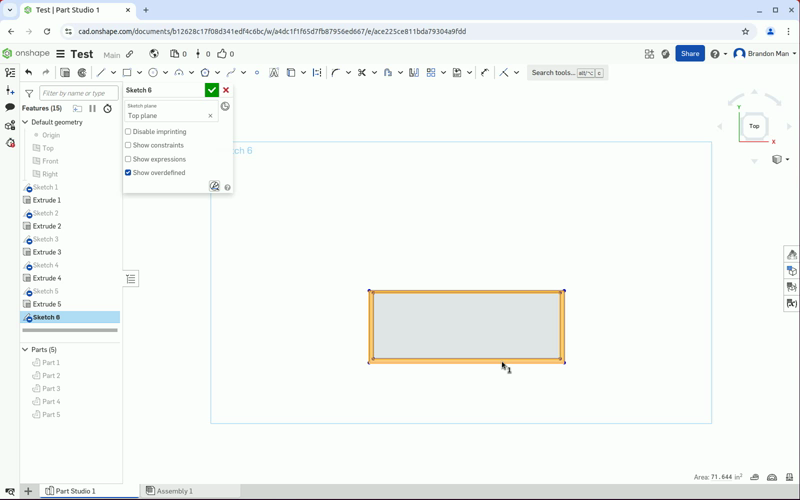
mouse_move(73, 352)
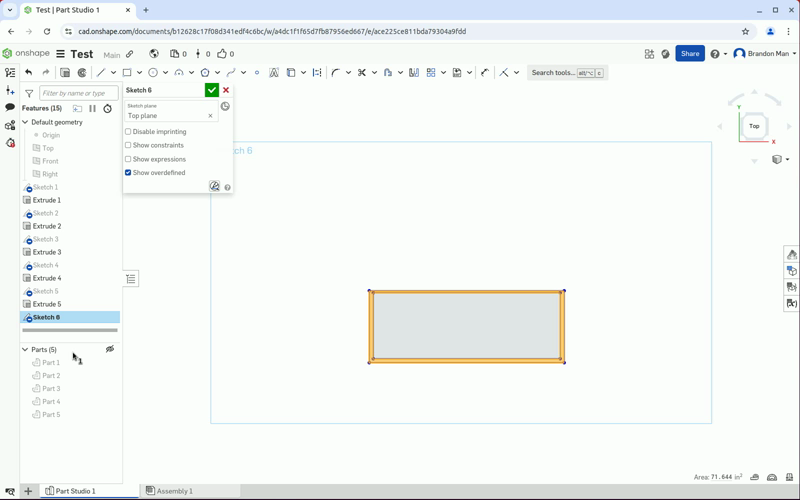
key(shift+y)
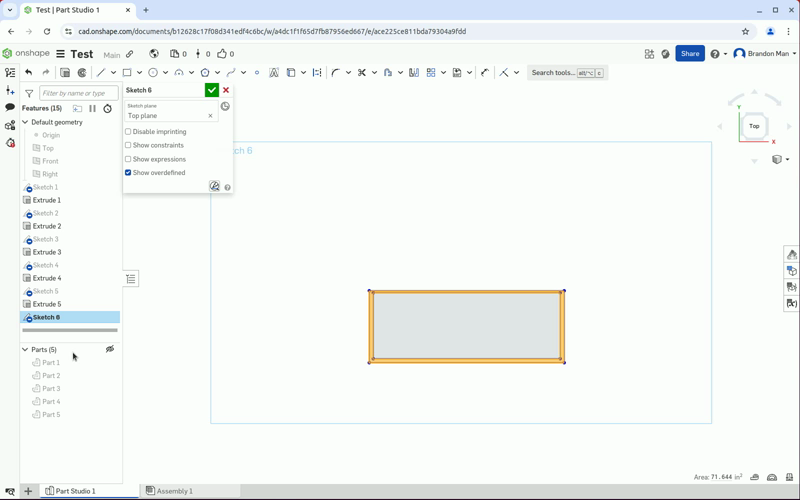
key(shift+e)
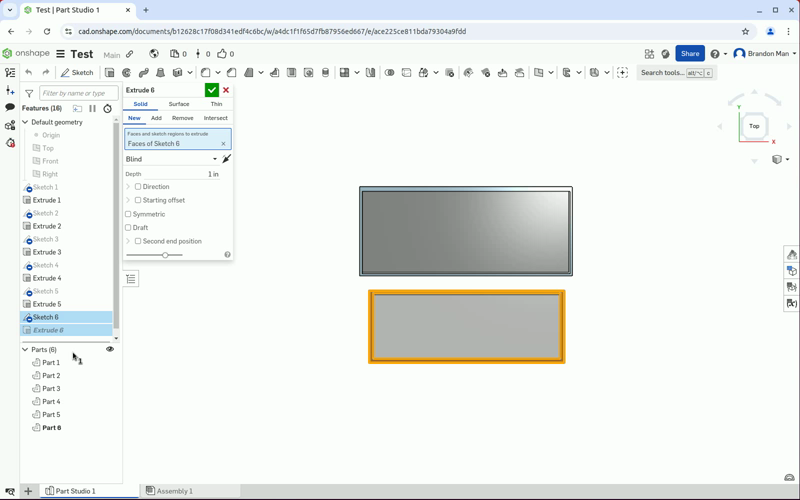
mouse_move(143, 106)
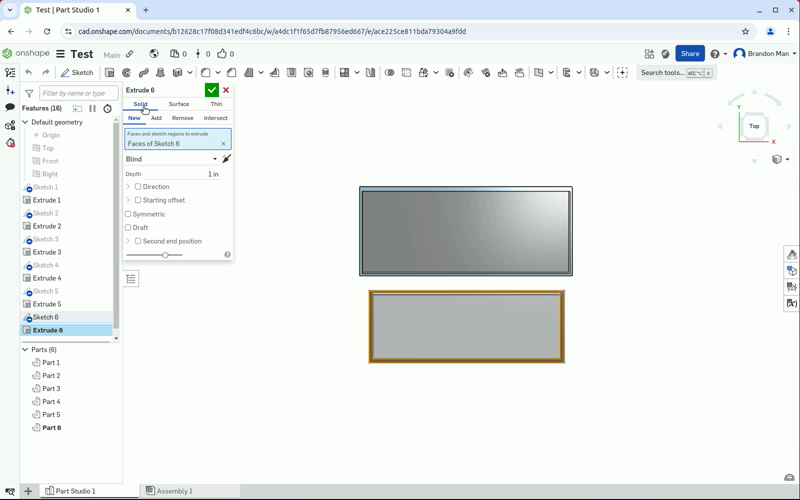
click(143, 106)
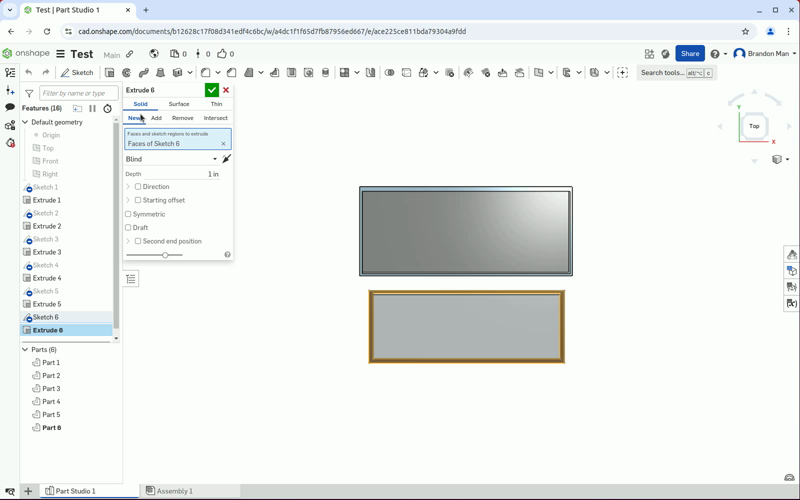
mouse_move(137, 120)
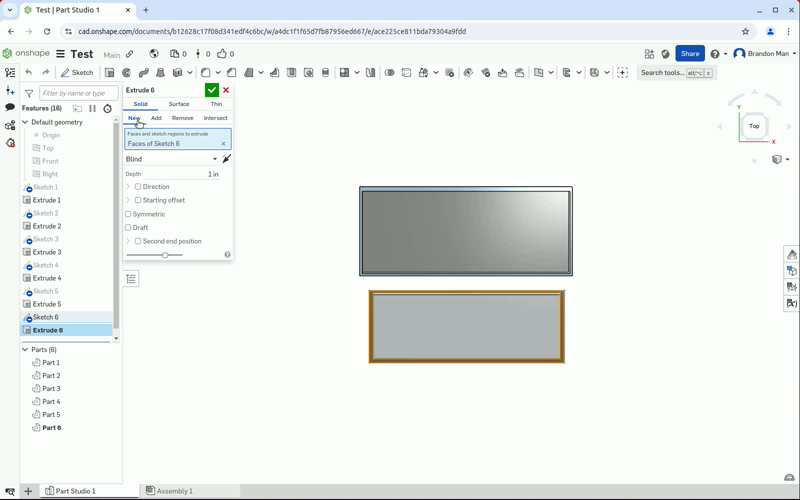
click(137, 120)
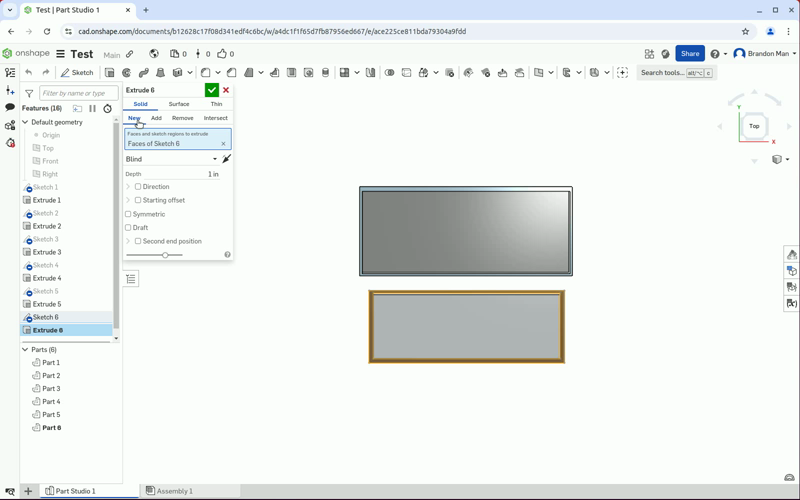
key(tab, 4)
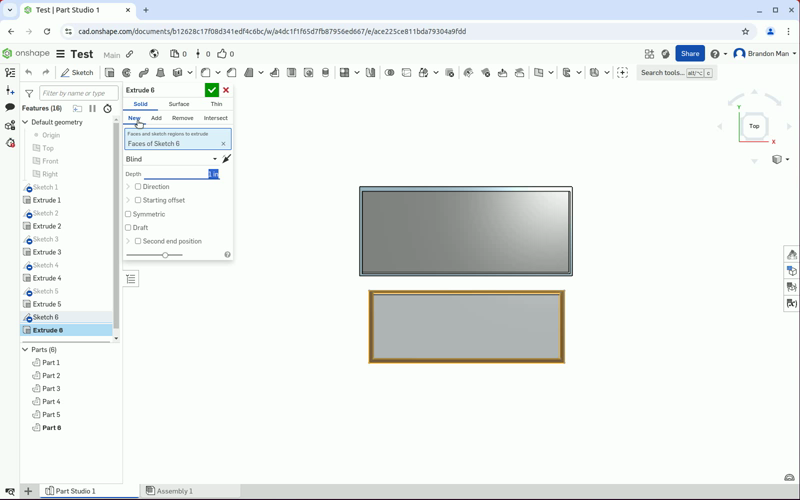
text(11.554)
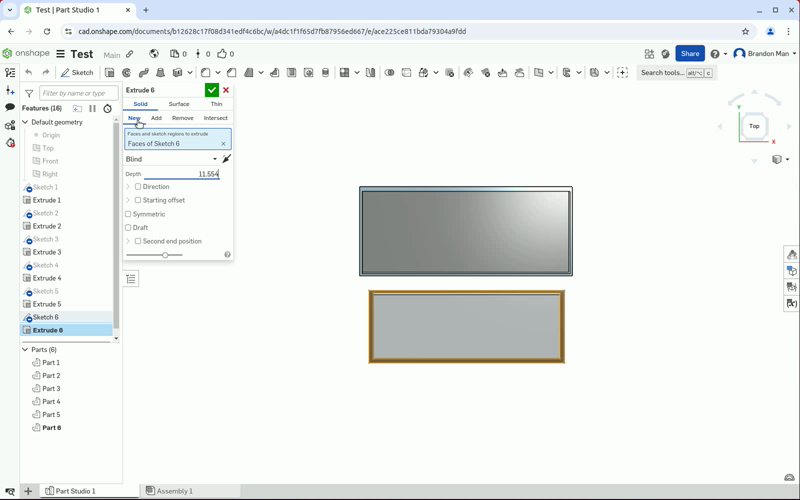
key(enter)
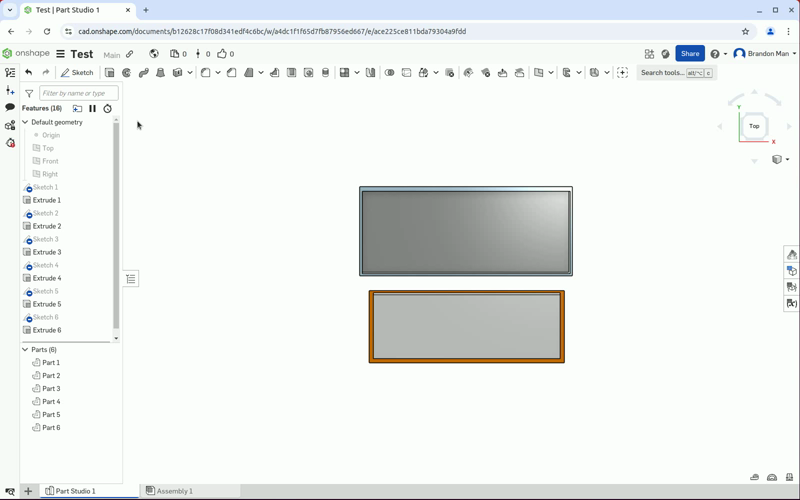
key(shift+h)
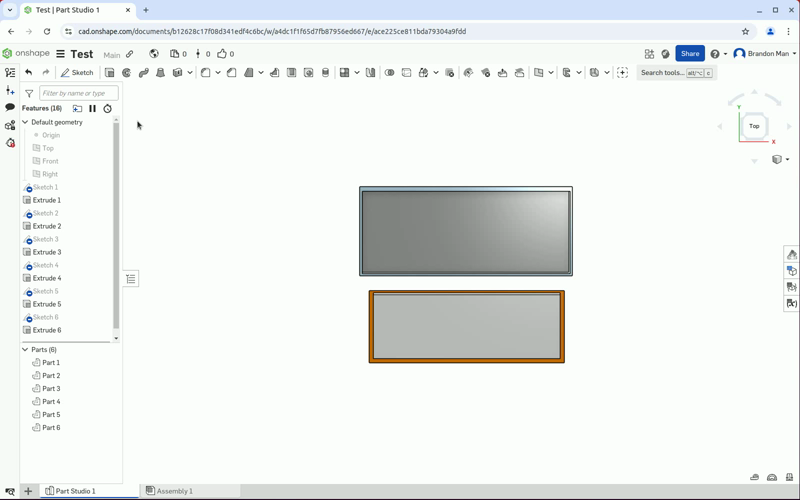
key(shift+h)
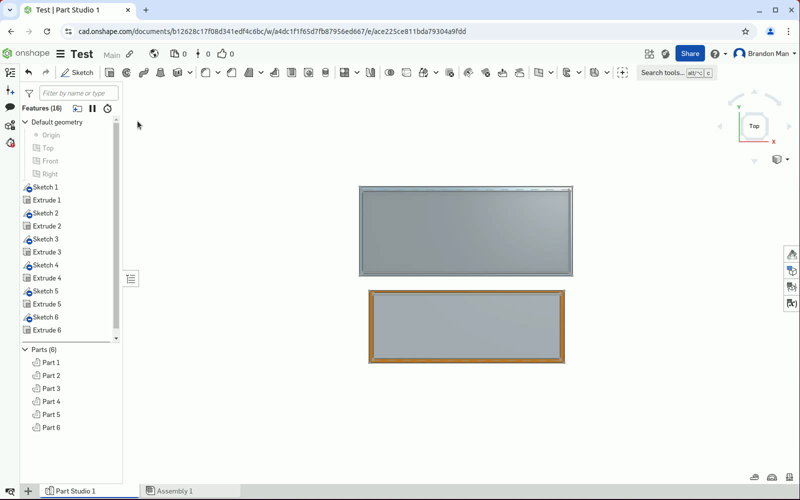
key(shift+7)
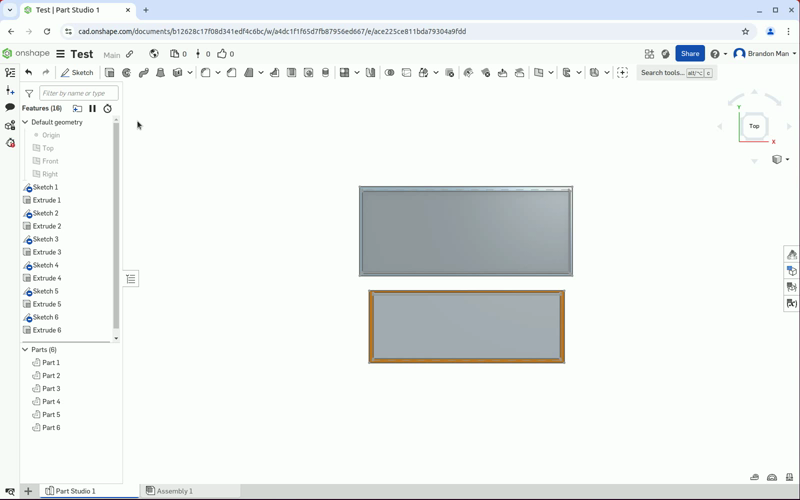
key(up, 3)
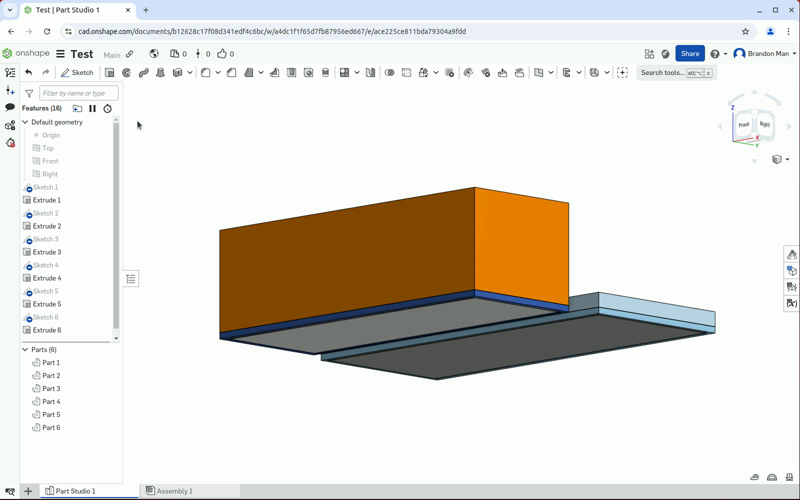
key(left, 3)
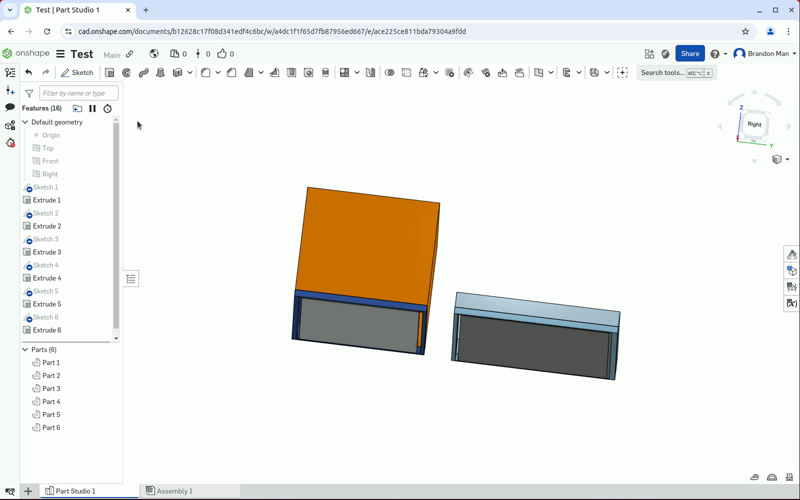
key(right, 3)
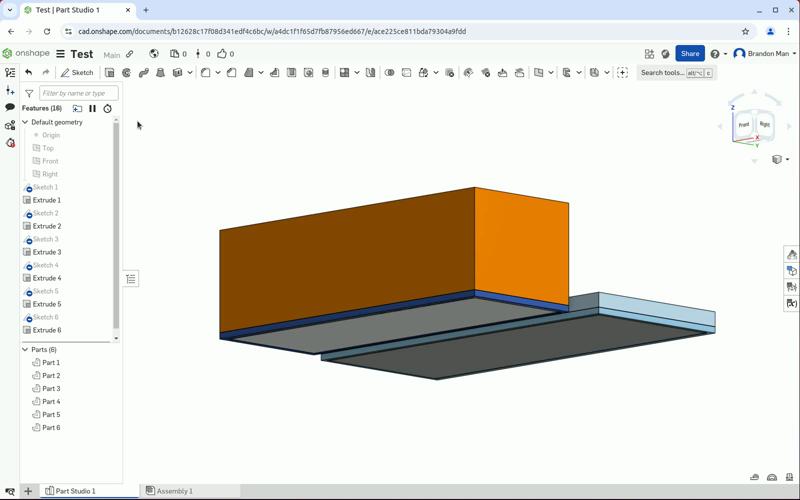
key(down, 3)
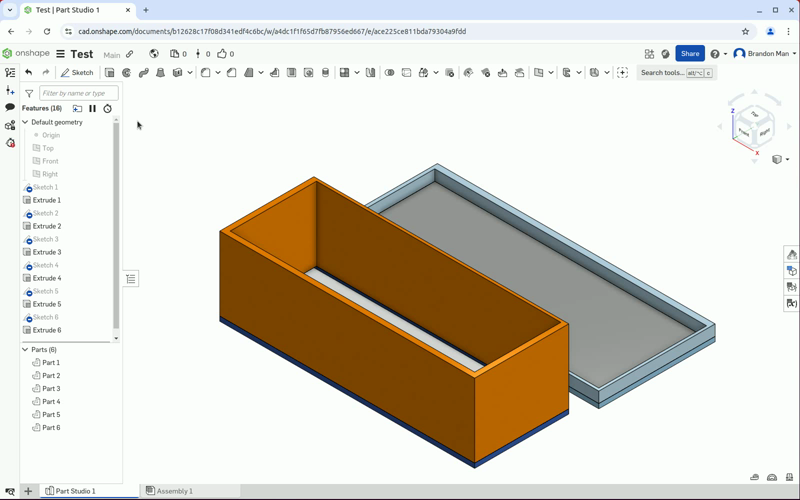
mouse_move(69, 189)
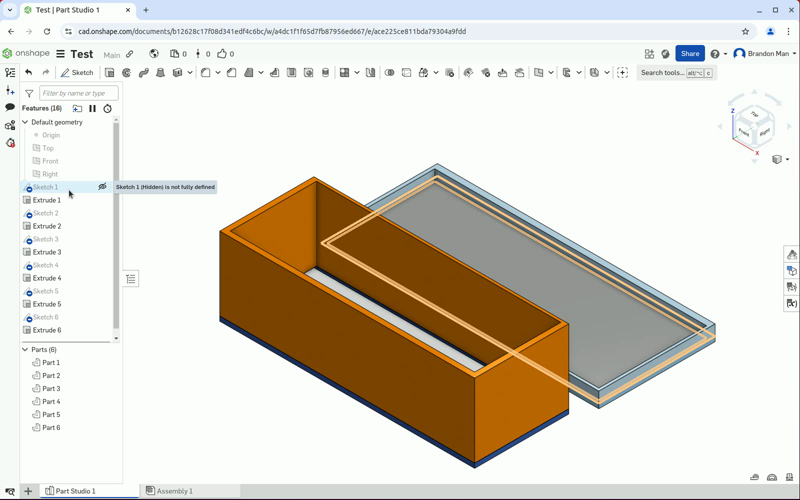
click(69, 189)